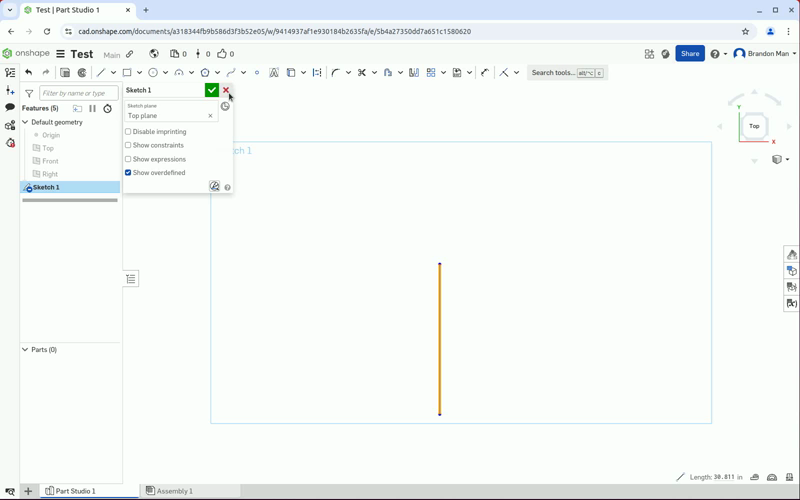
key(shift+h)
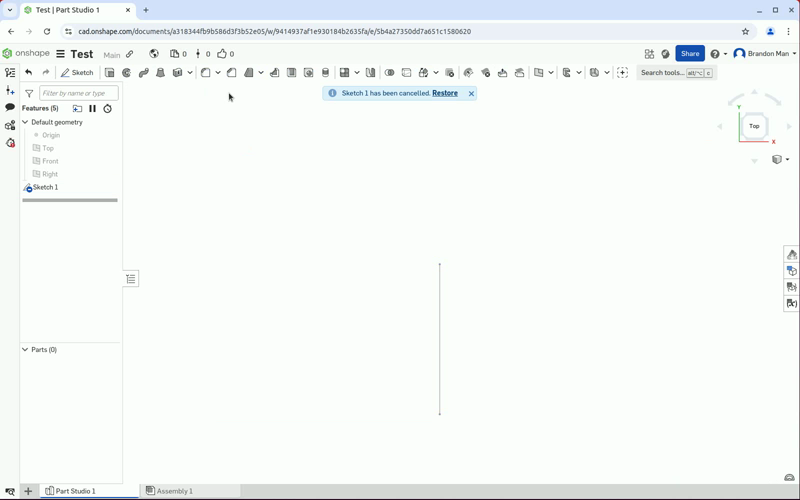
key(shift+s)
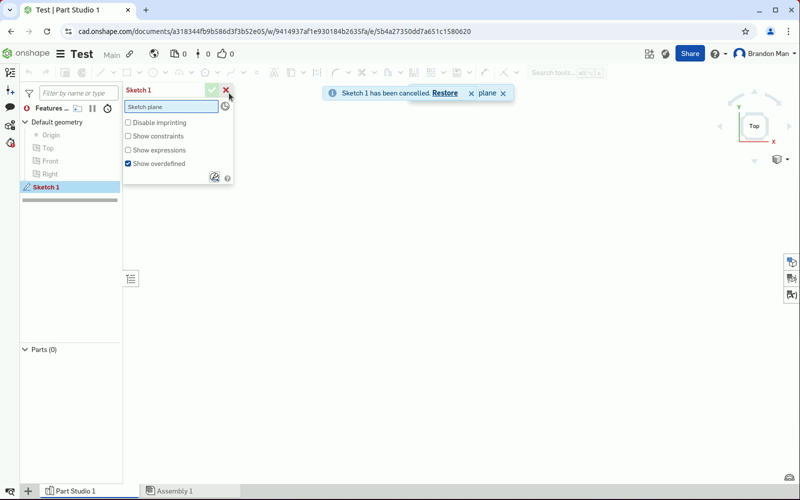
mouse_move(73, 150)
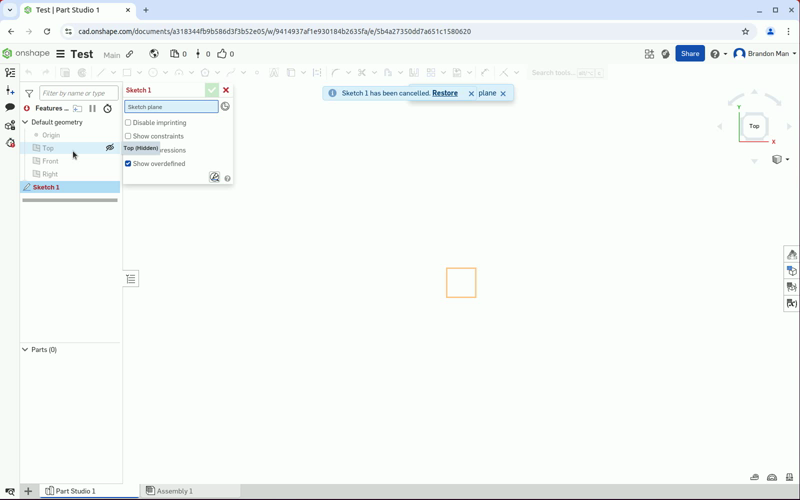
click(73, 150)
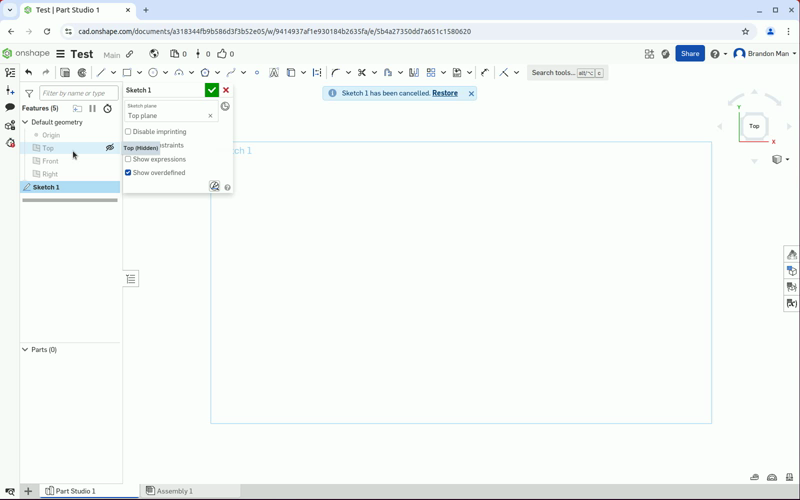
mouse_move(73, 352)
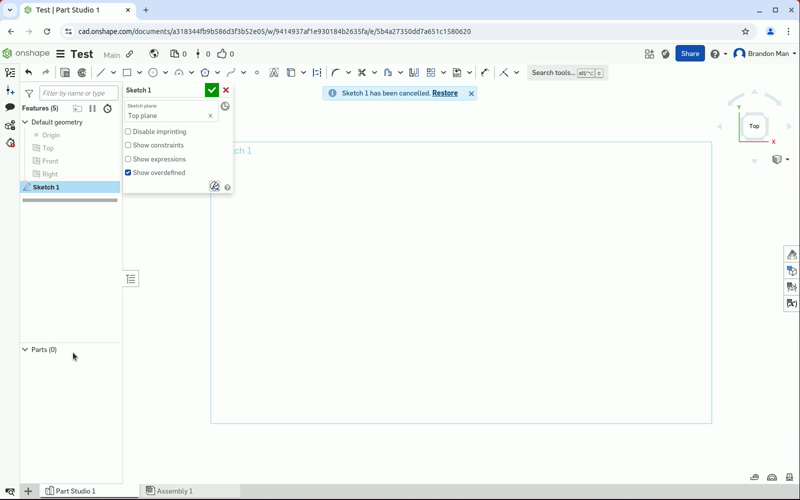
key(y)
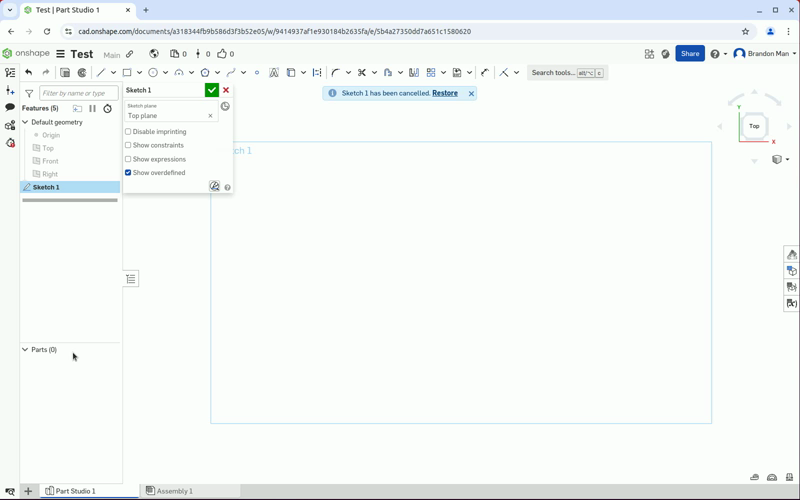
key(l)
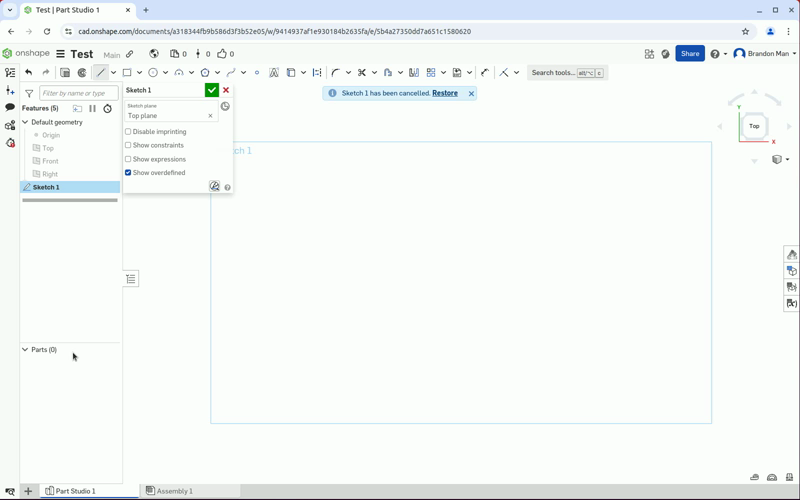
key_down(shift)
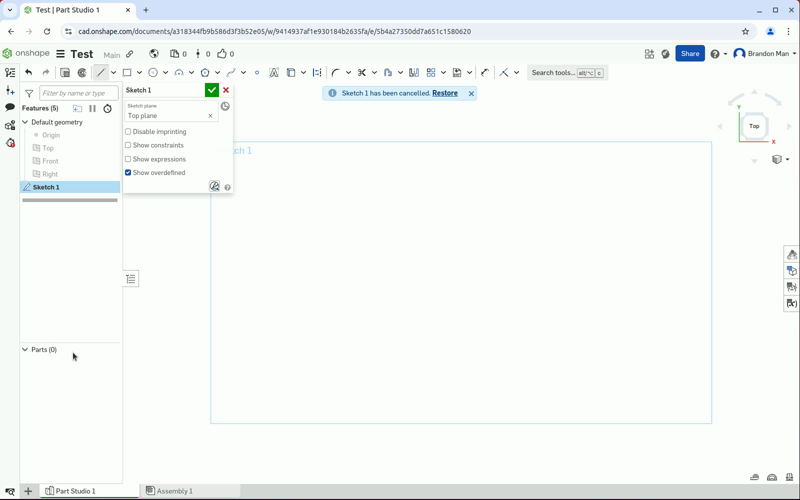
mouse_move(404, 298)
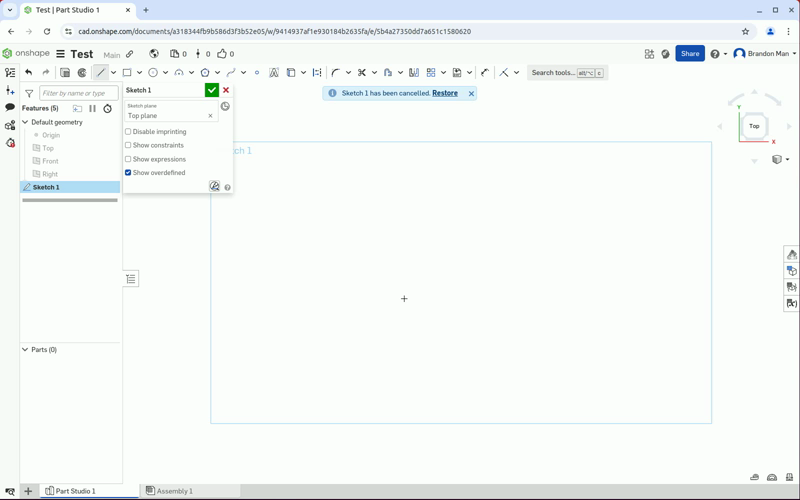
click(404, 298)
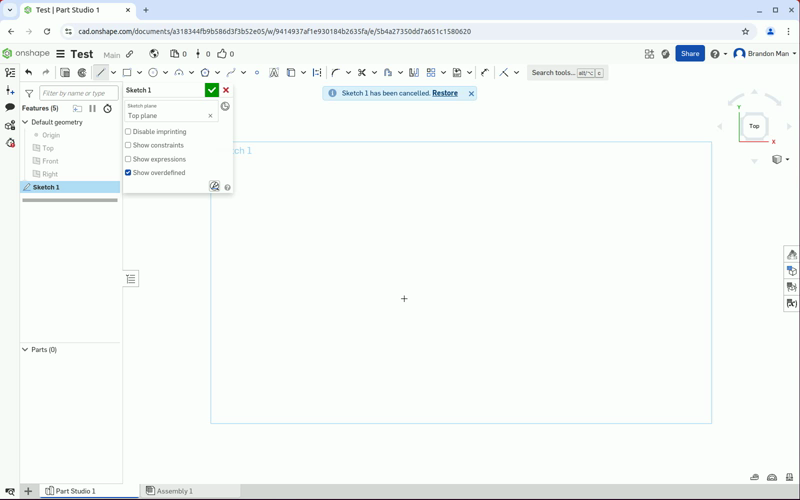
key_up(shift)
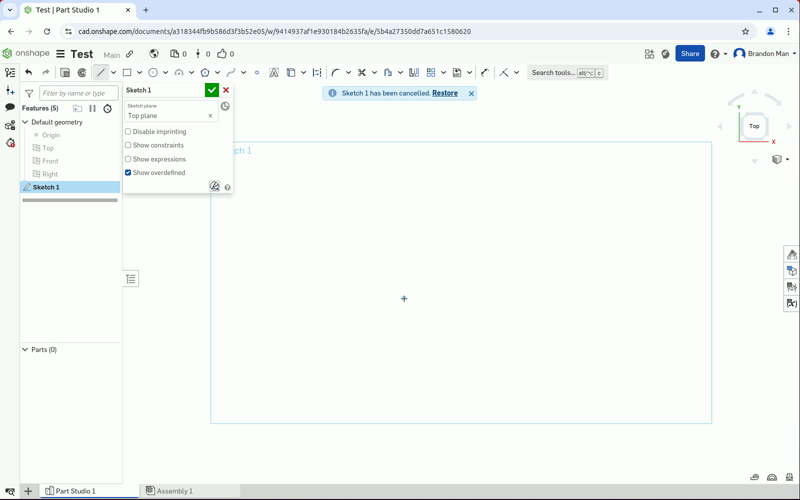
key_down(shift)
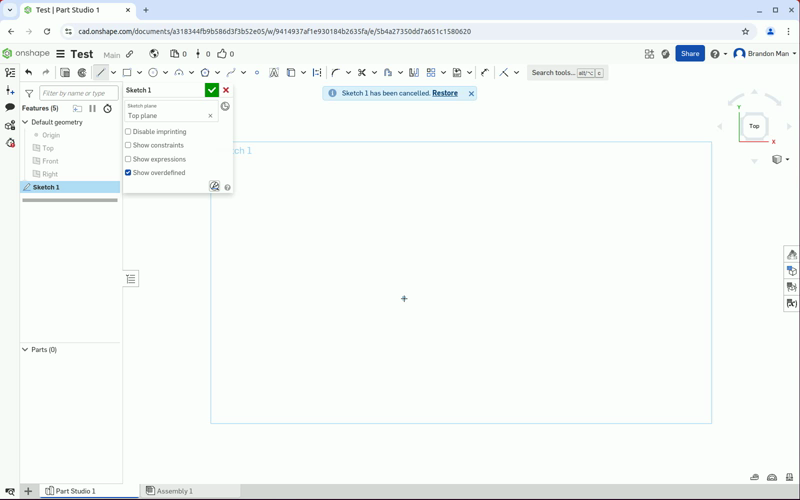
mouse_move(516, 298)
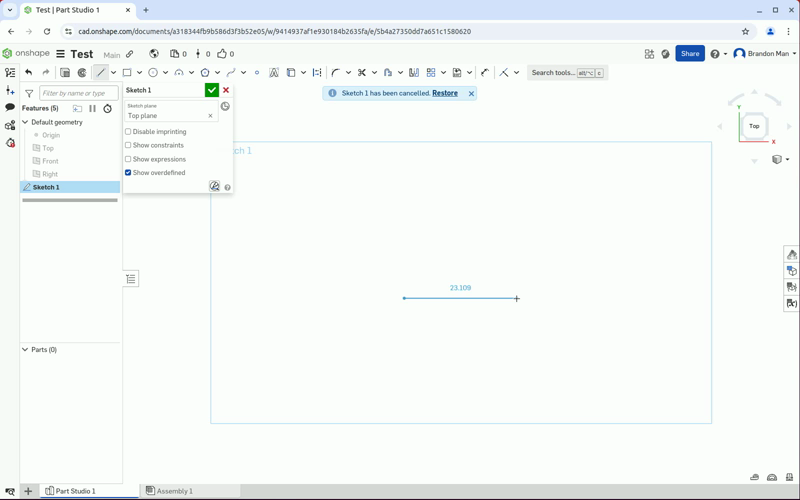
click(516, 298)
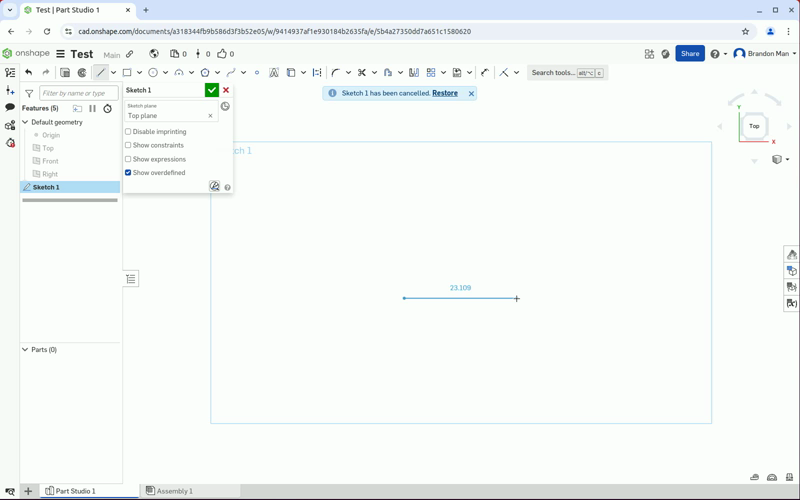
key_up(shift)
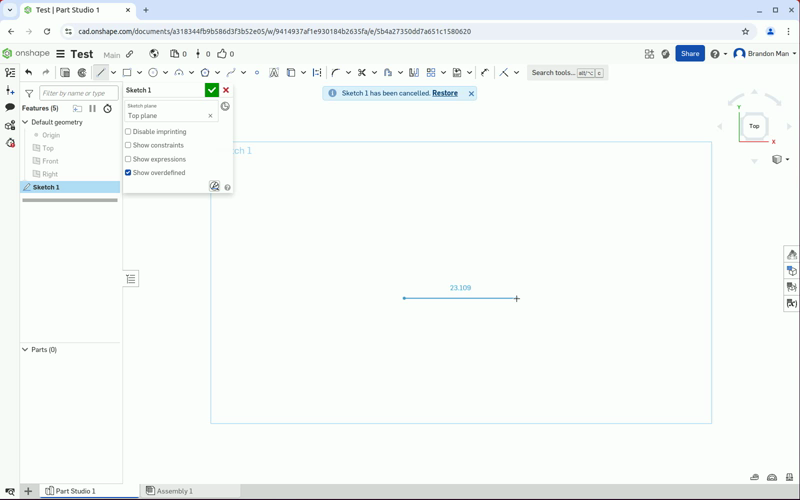
key_down(shift)
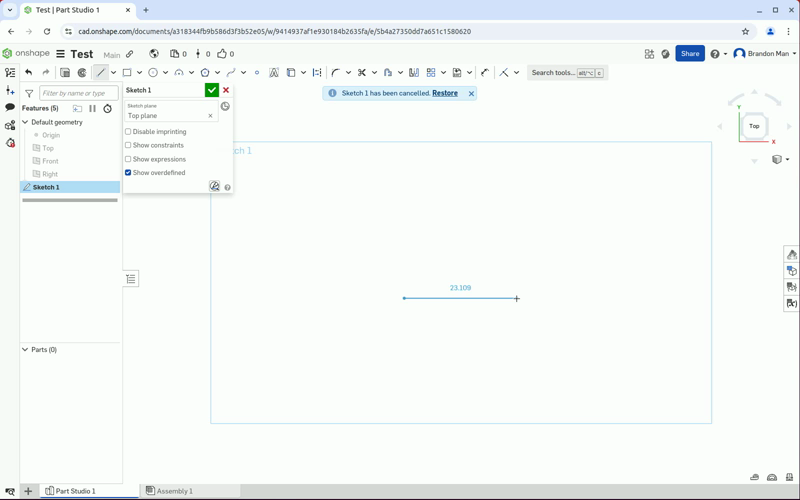
mouse_move(546, 298)
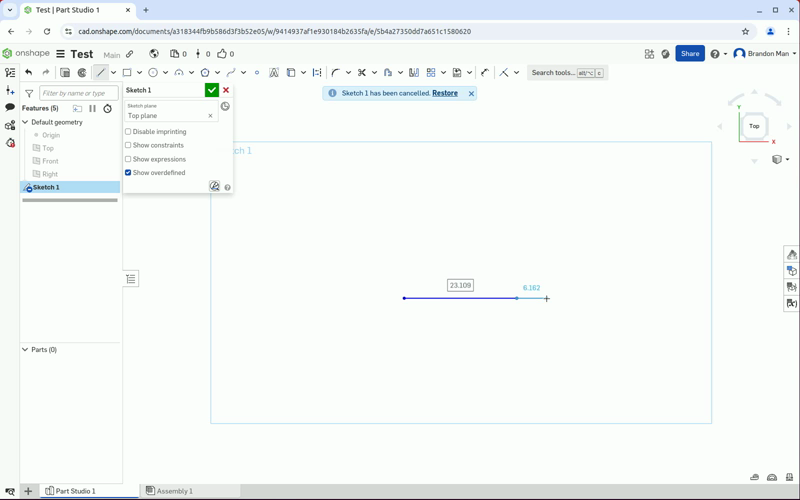
mouse_move(516, 268)
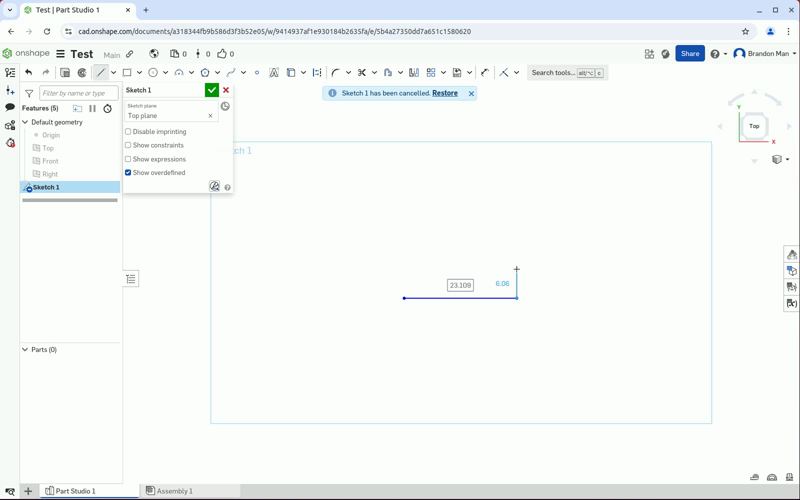
click(516, 268)
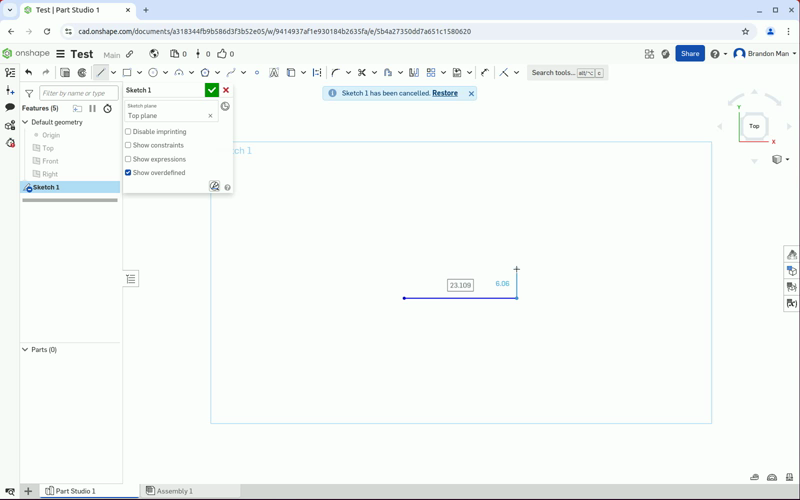
key_up(shift)
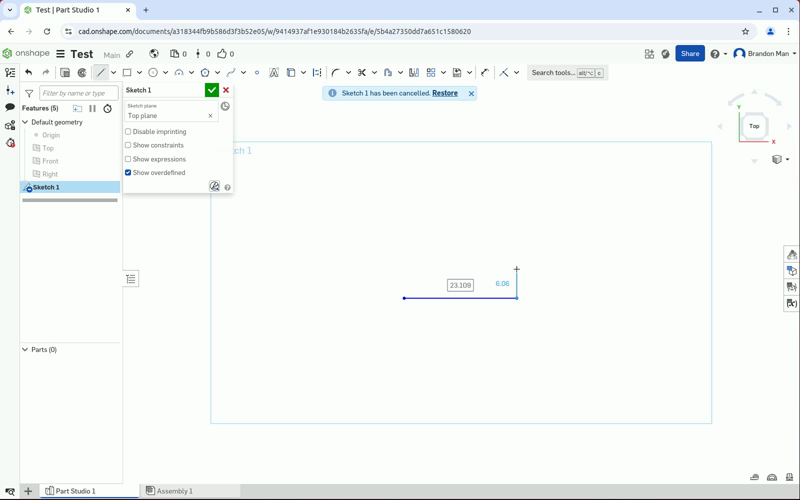
key_down(shift)
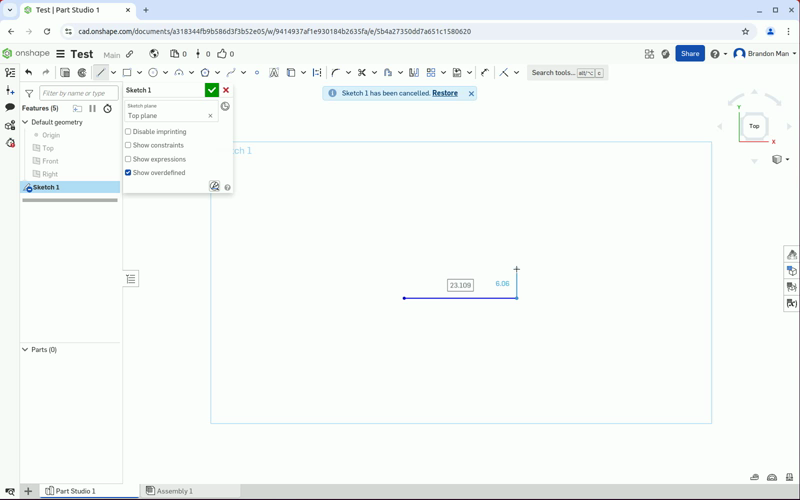
mouse_move(404, 268)
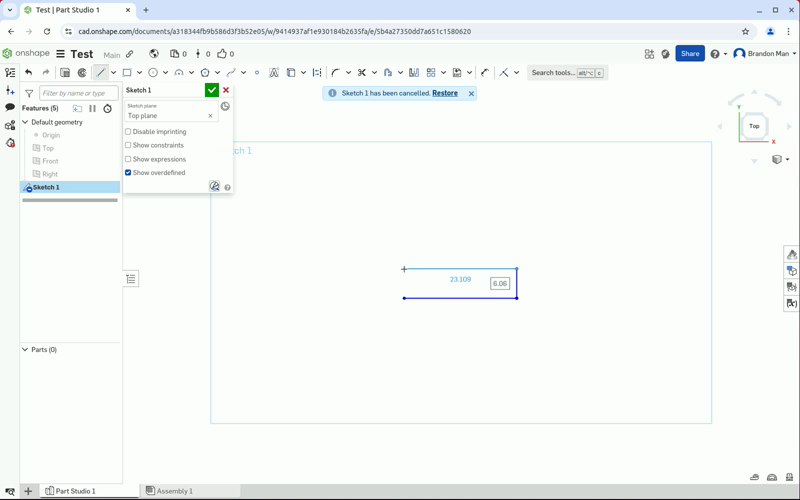
click(404, 268)
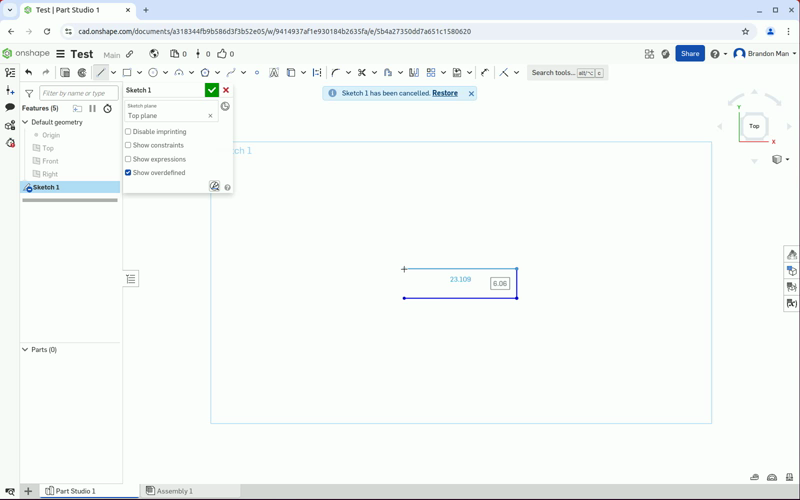
key_up(shift)
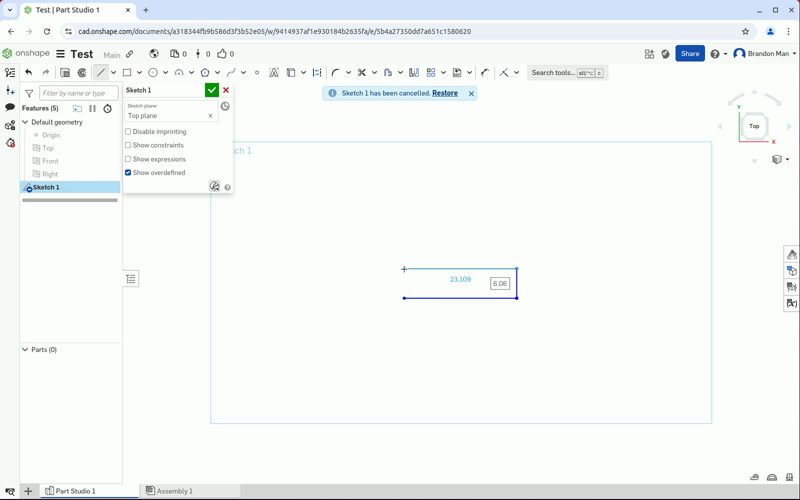
mouse_move(434, 268)
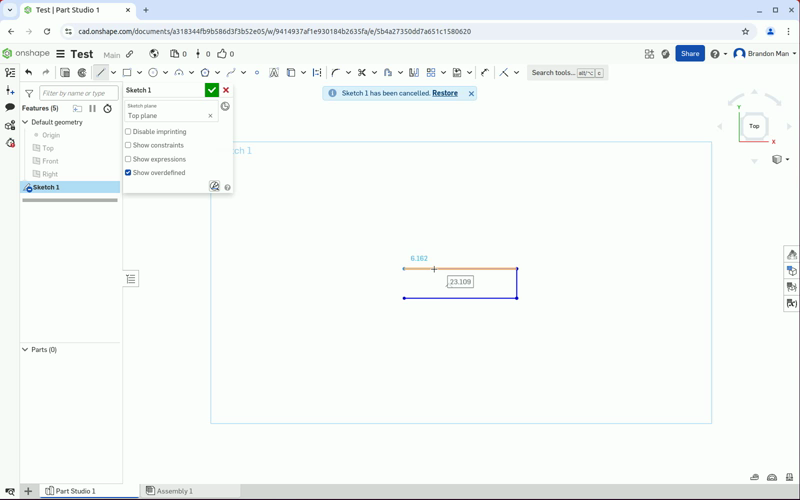
key_down(shift)
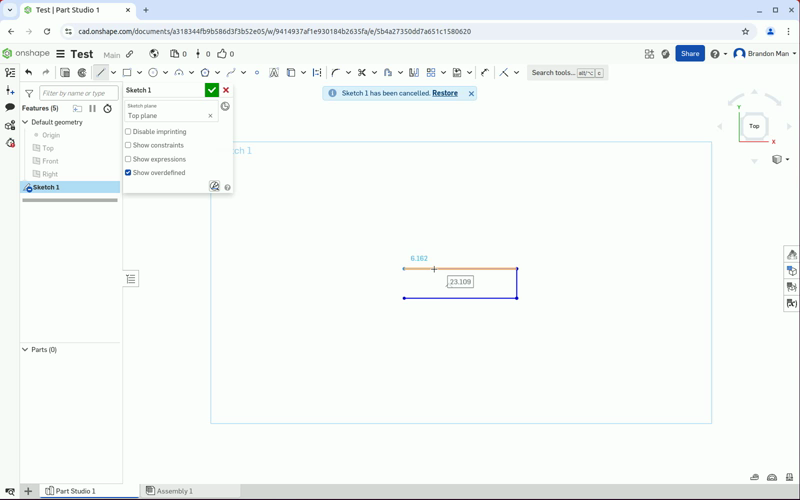
mouse_move(404, 298)
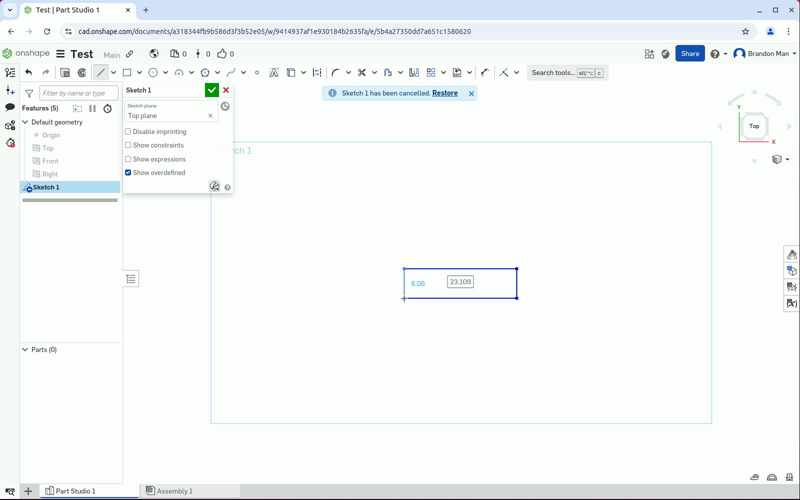
key_up(shift)
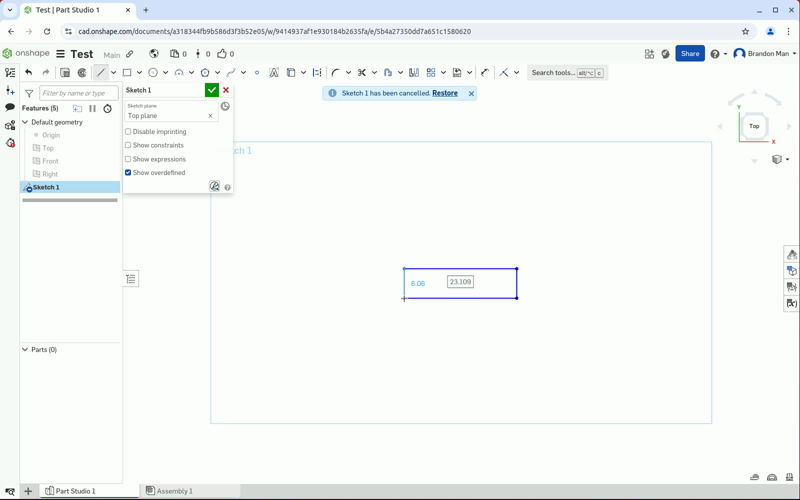
click(404, 298)
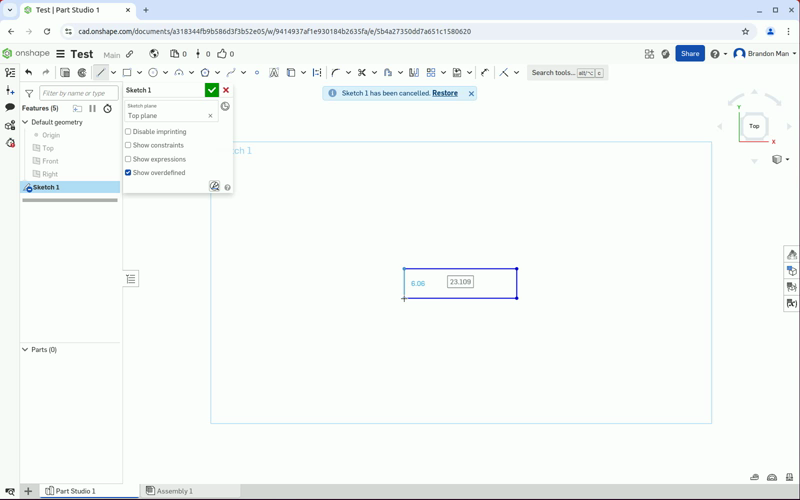
key(esc)
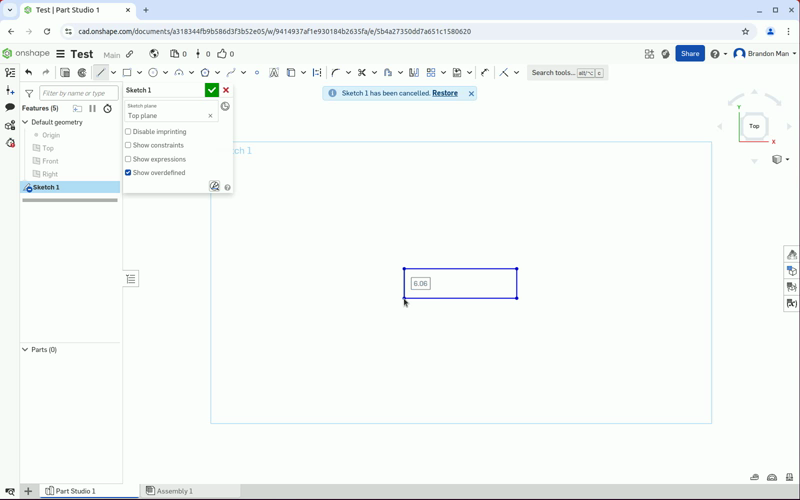
mouse_move(463, 284)
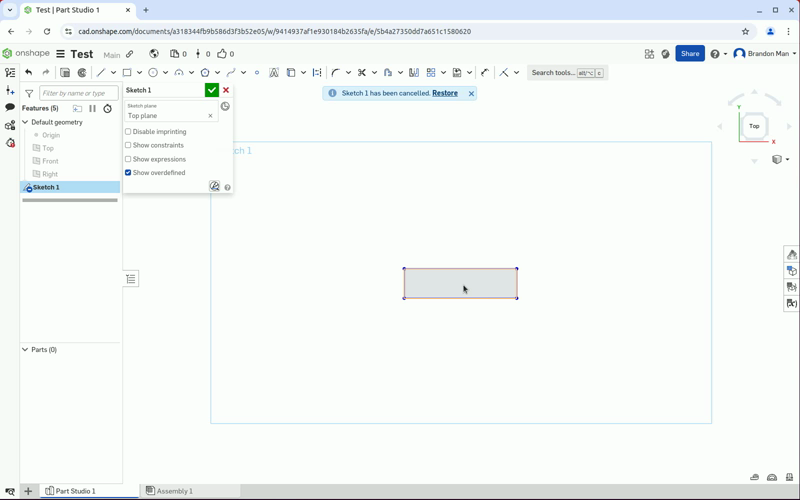
click(463, 284)
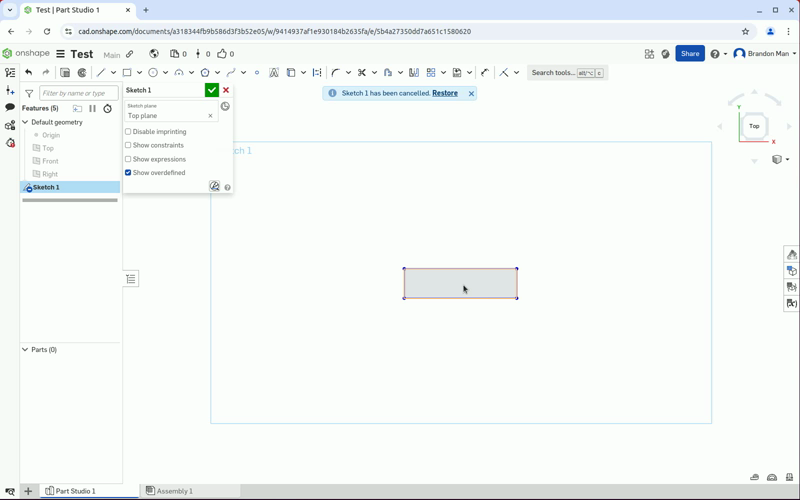
mouse_move(73, 352)
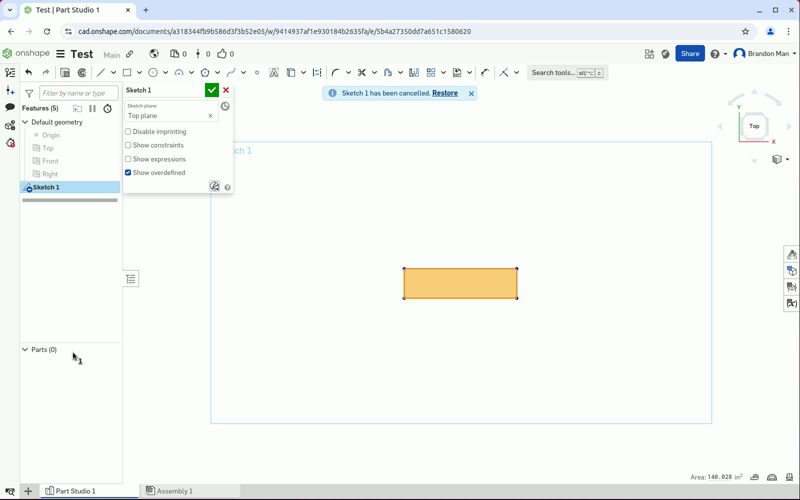
key(shift+y)
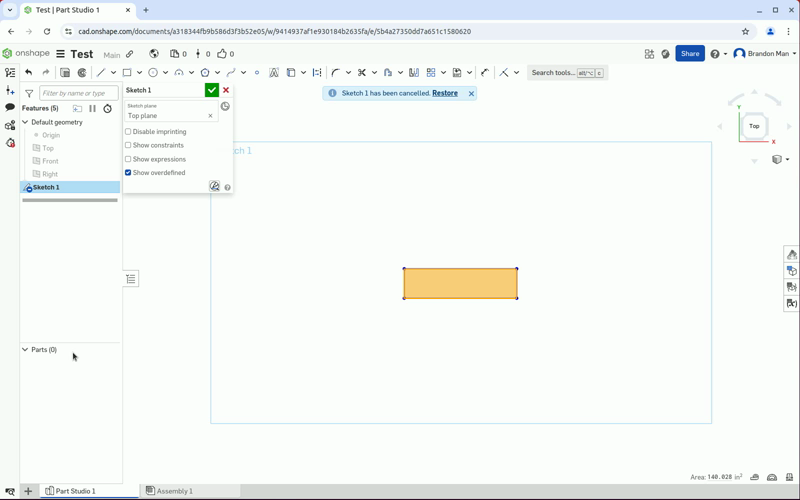
key(shift+e)
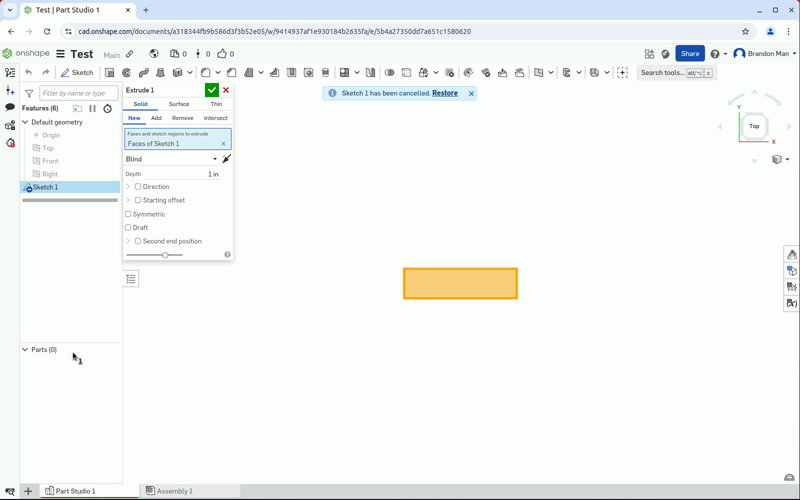
mouse_move(143, 106)
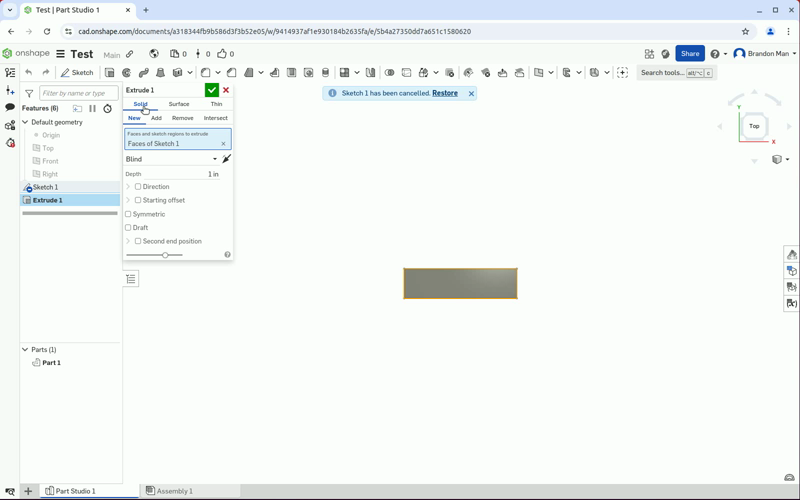
click(143, 106)
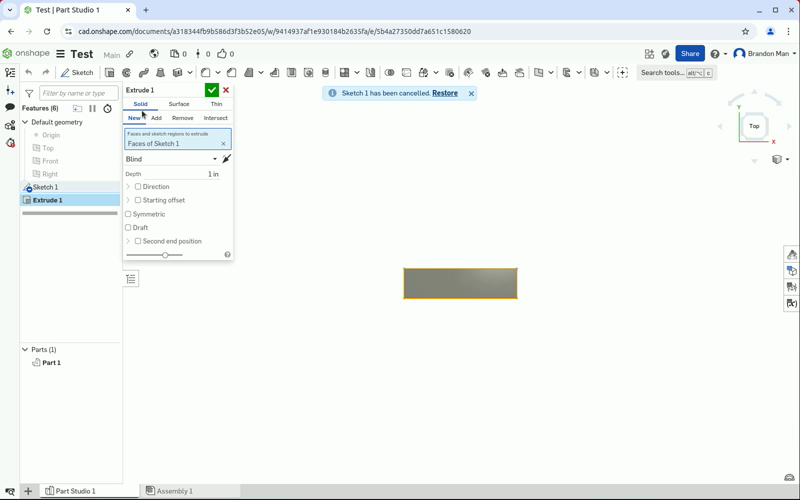
mouse_move(137, 120)
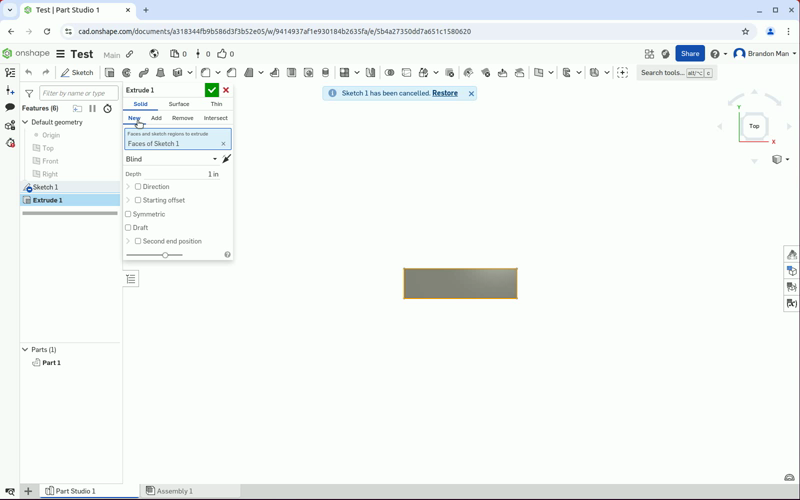
click(137, 120)
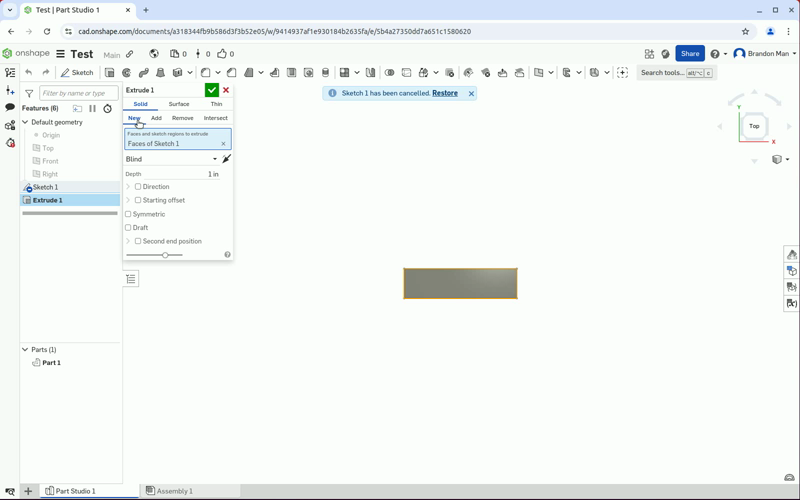
key(tab, 4)
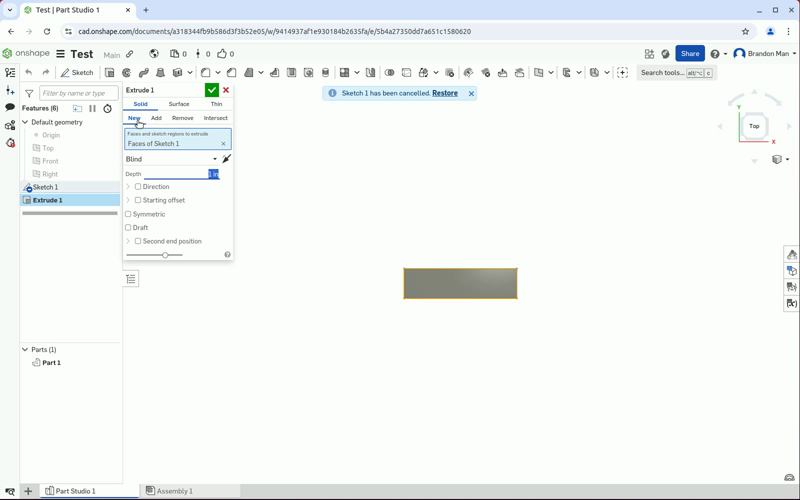
text(0.722)
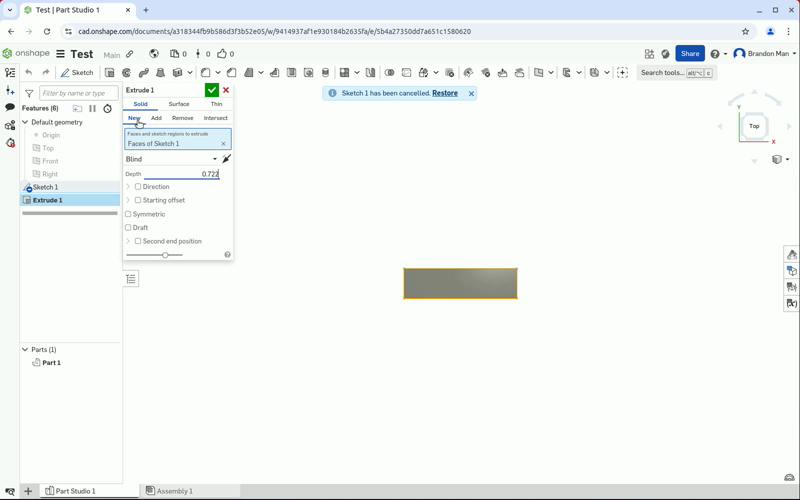
key(enter)
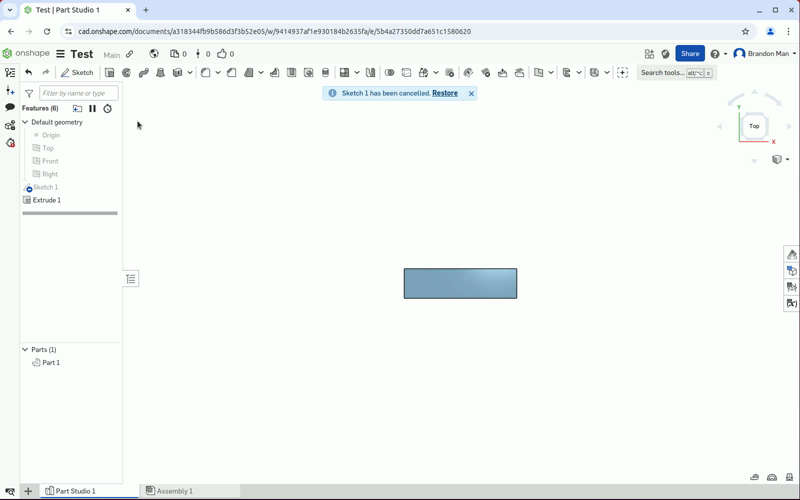
key(shift+h)
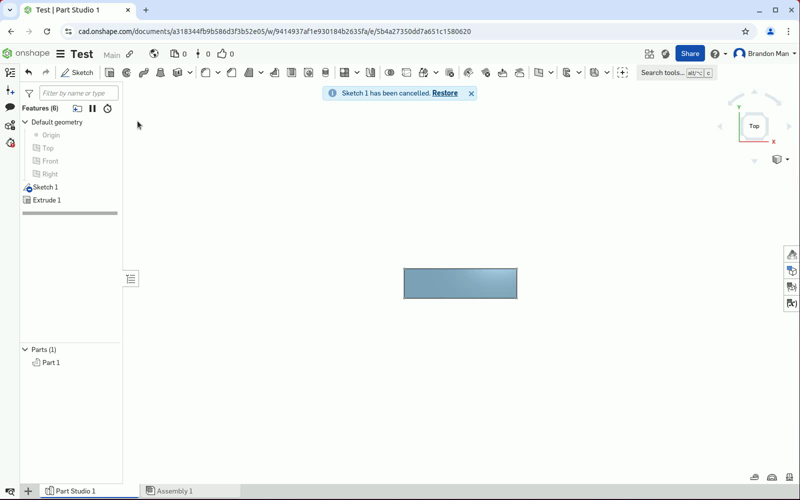
key(shift+h)
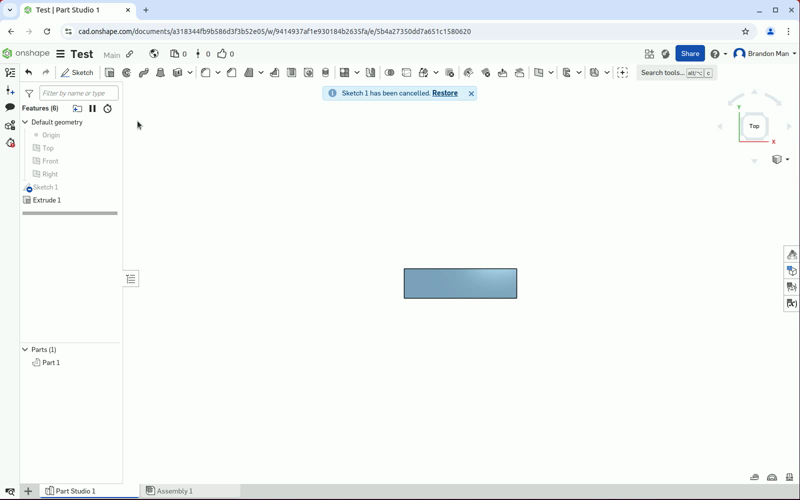
mouse_move(73, 189)
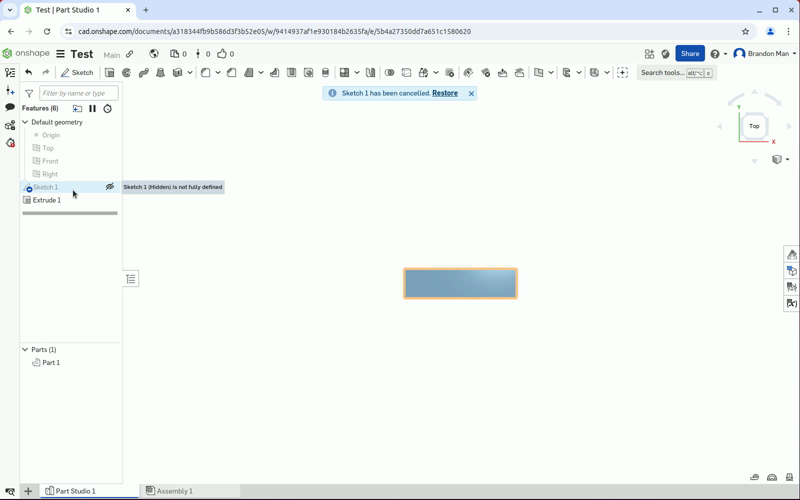
click(73, 189)
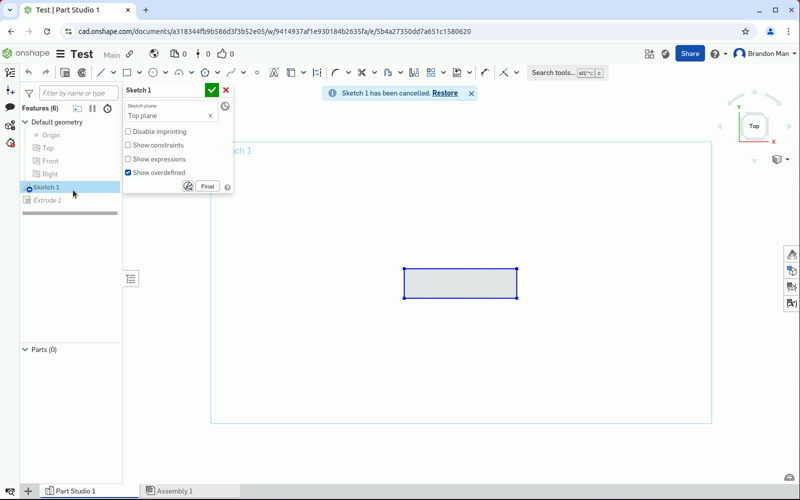
mouse_move(229, 92)
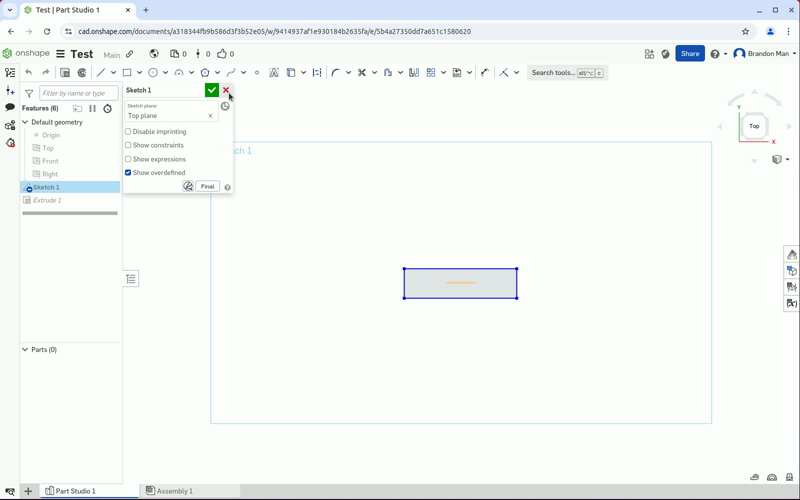
click(229, 92)
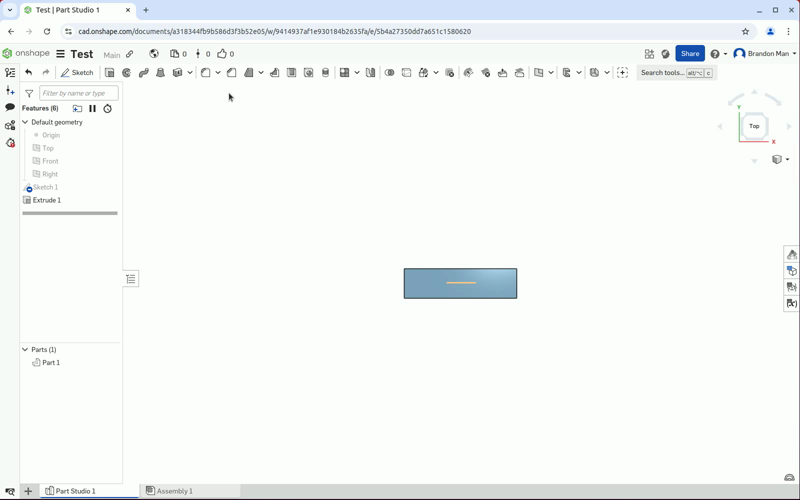
mouse_move(541, 75)
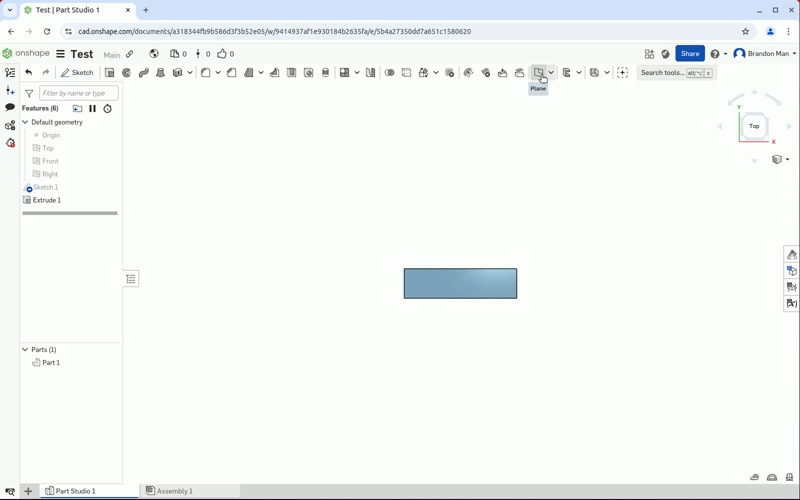
click(541, 75)
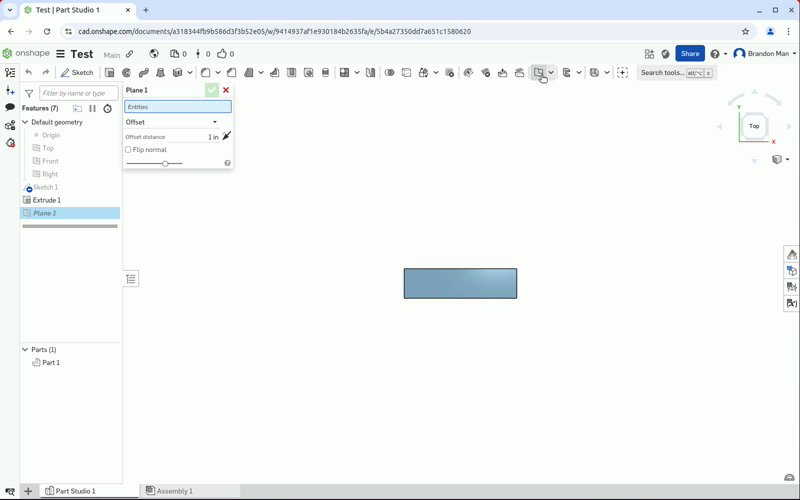
mouse_move(73, 150)
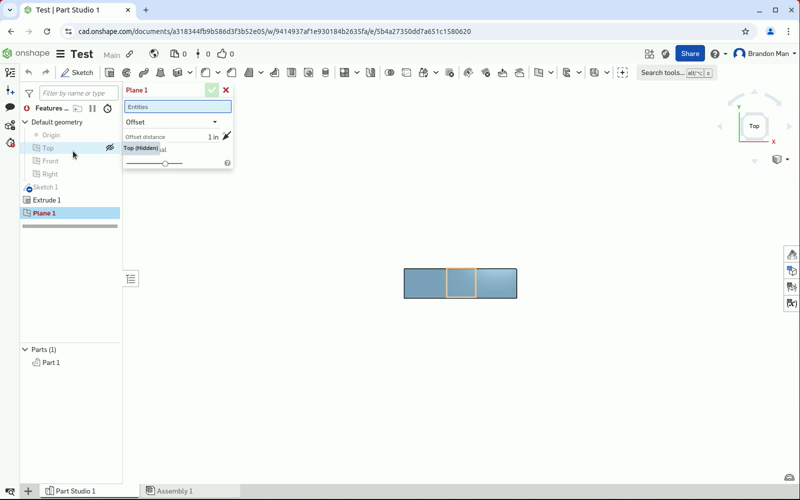
click(73, 150)
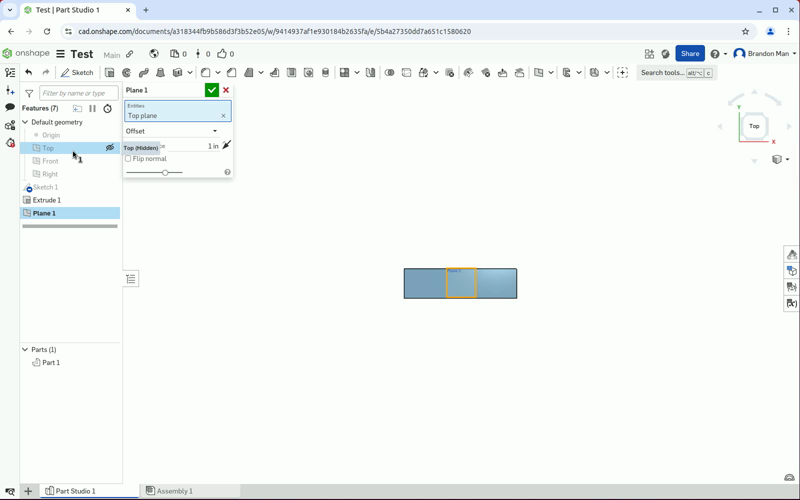
key(tab, 2)
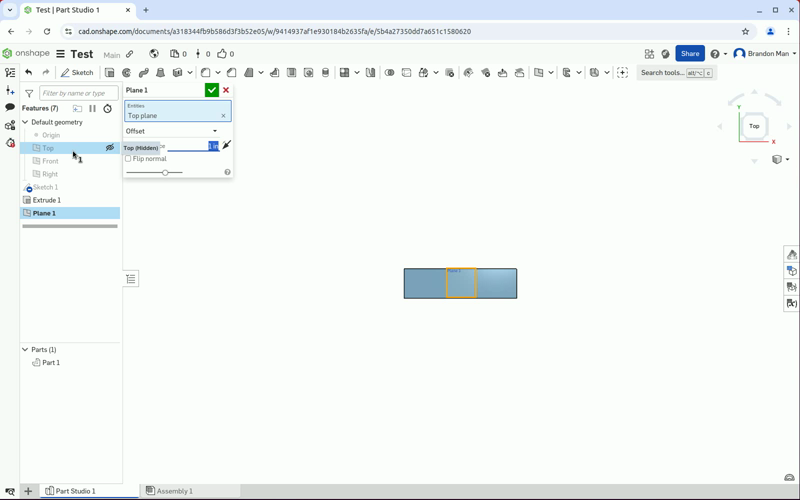
text(0.709)
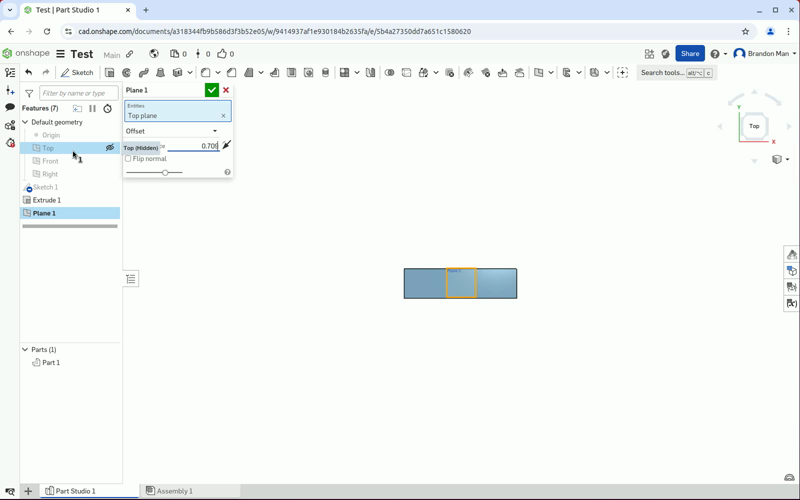
key(enter, 2)
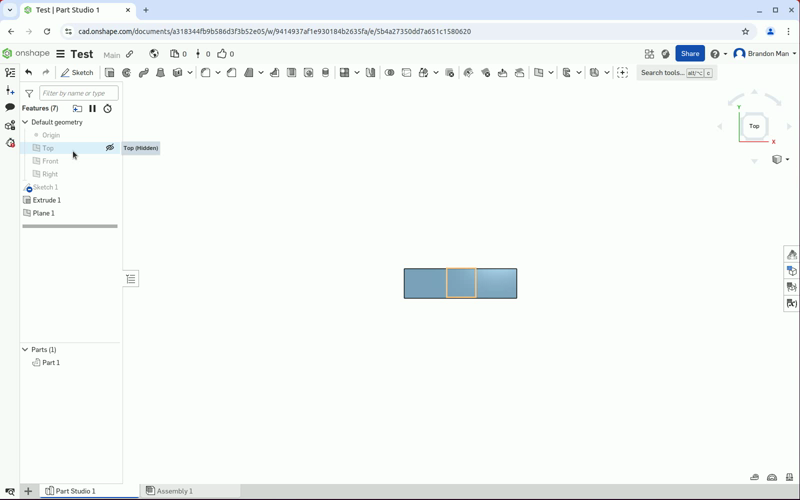
key(shift+s)
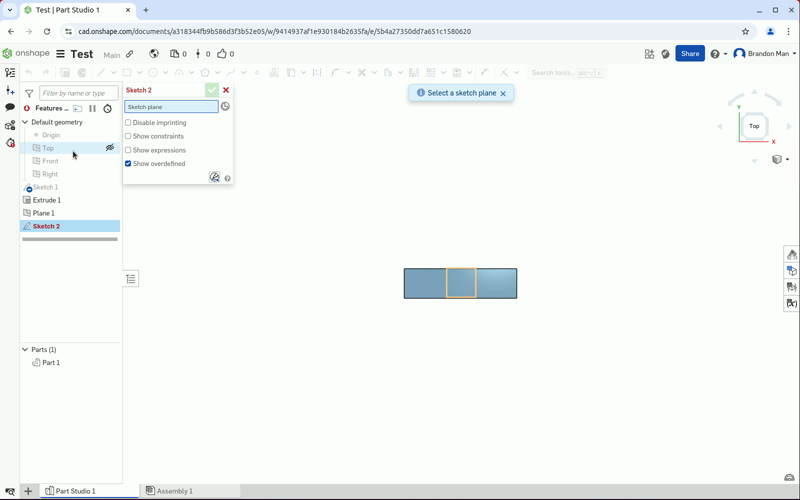
mouse_move(73, 215)
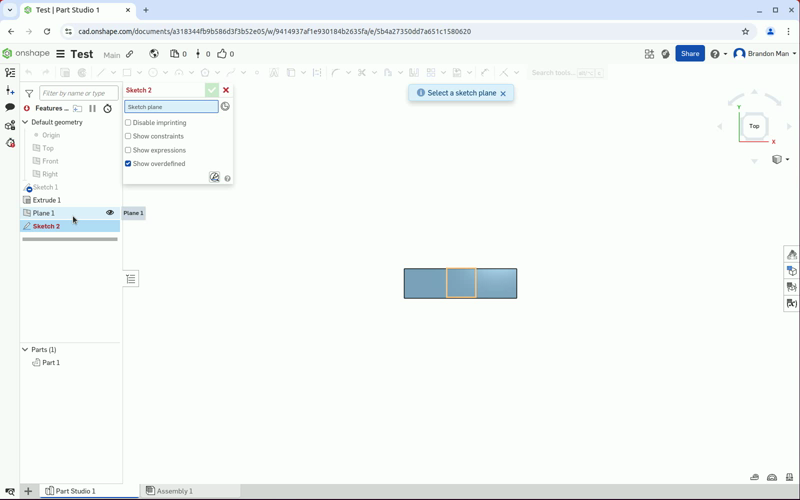
click(73, 215)
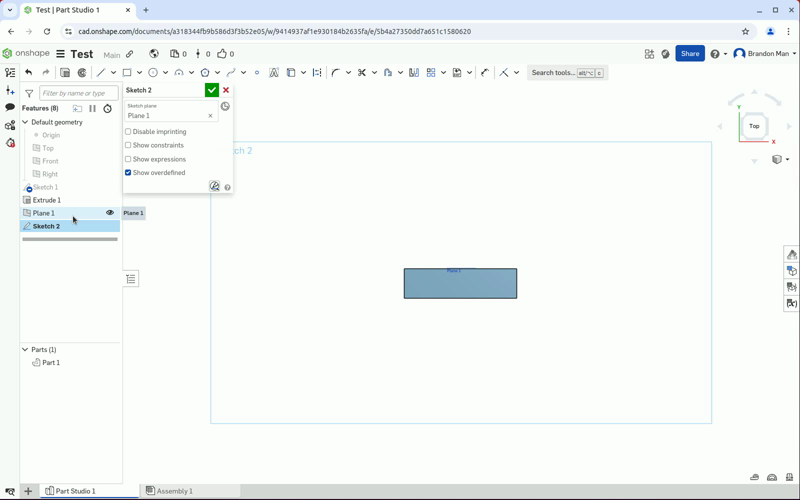
mouse_move(73, 352)
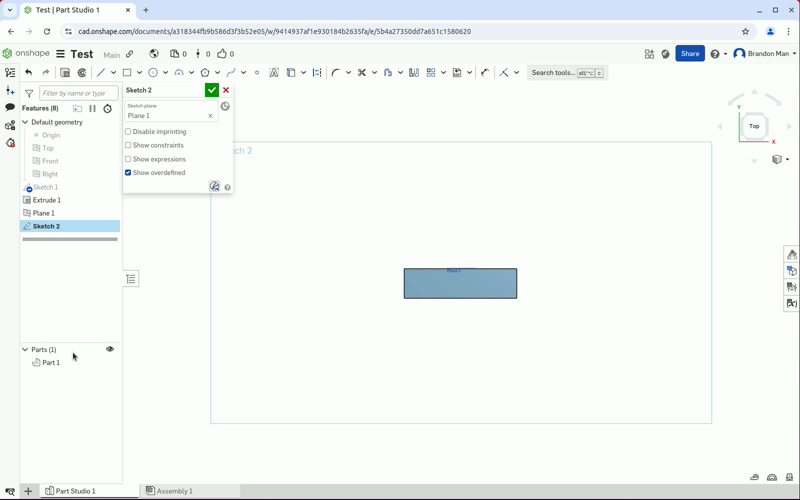
key(y)
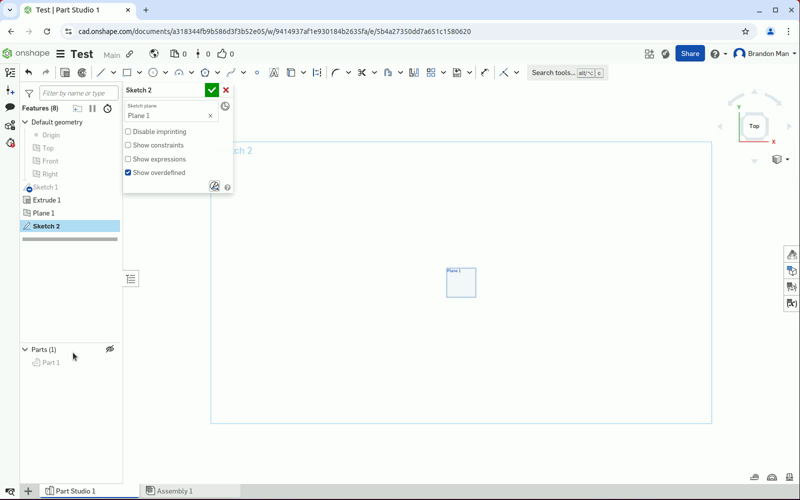
key(l)
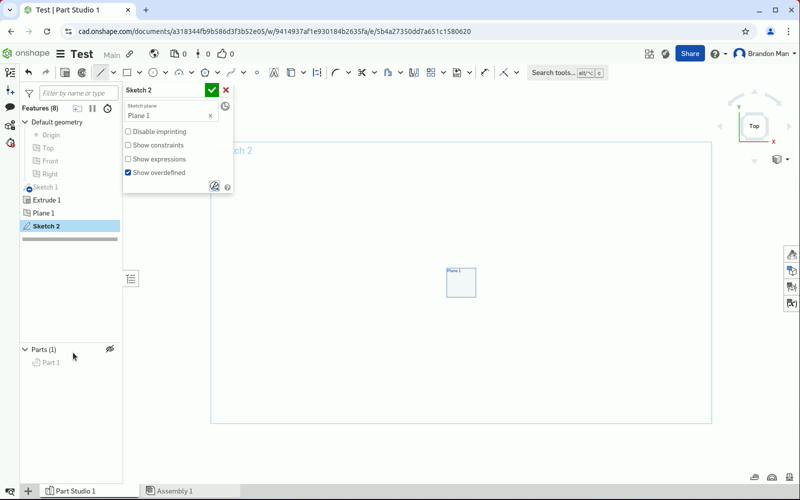
key_down(shift)
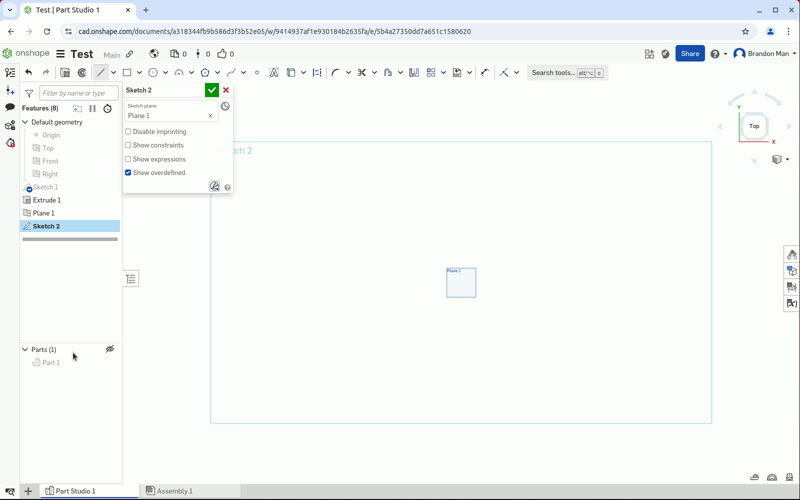
mouse_move(404, 298)
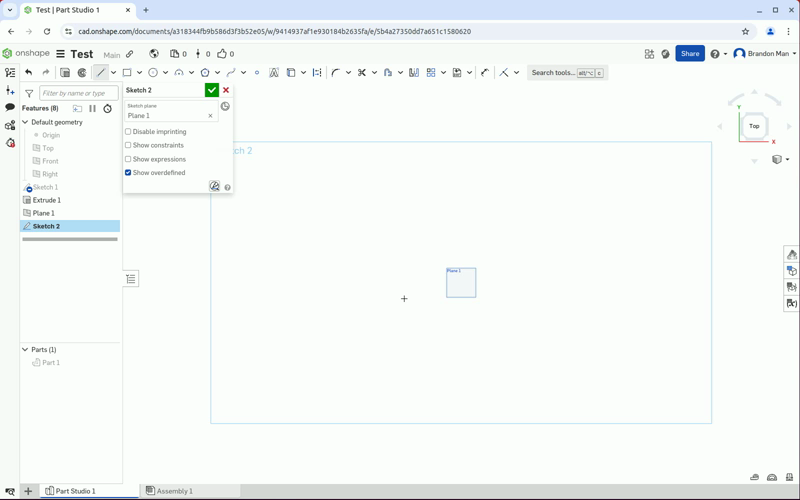
click(404, 298)
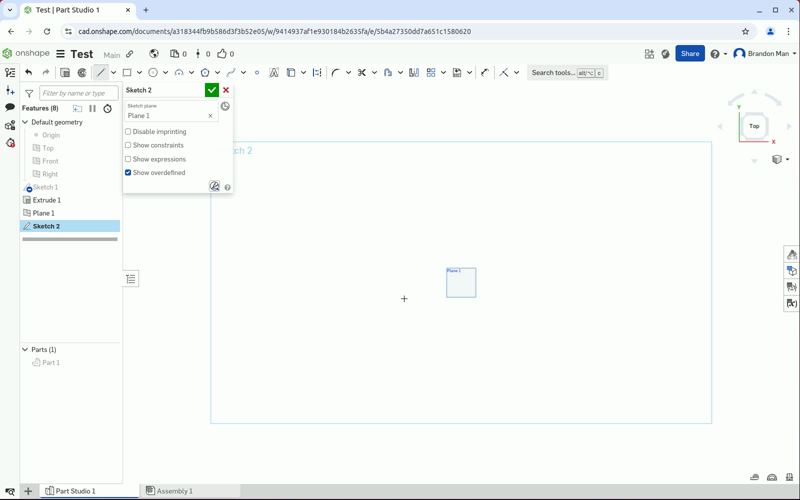
key_up(shift)
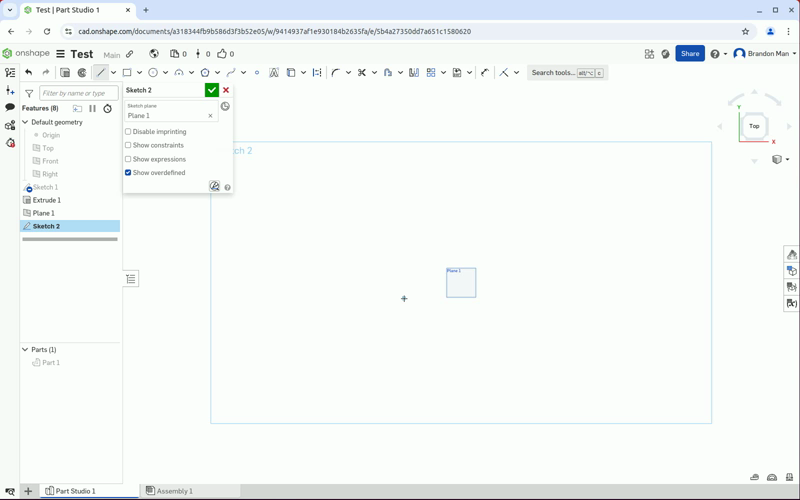
key_down(shift)
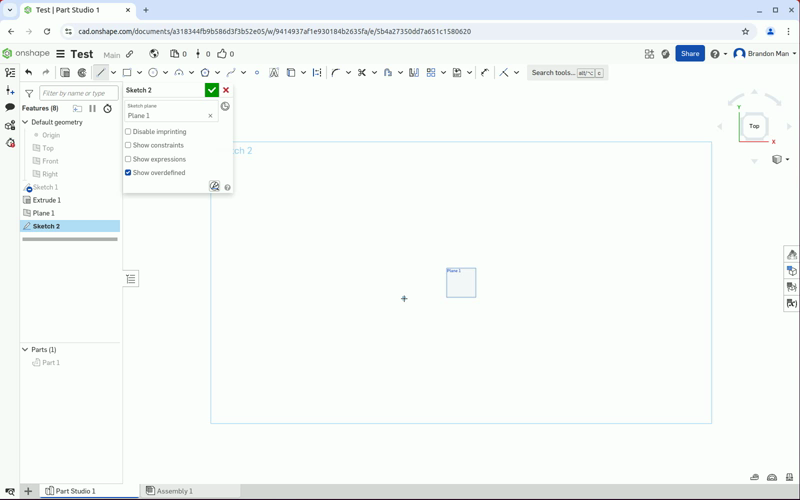
mouse_move(434, 298)
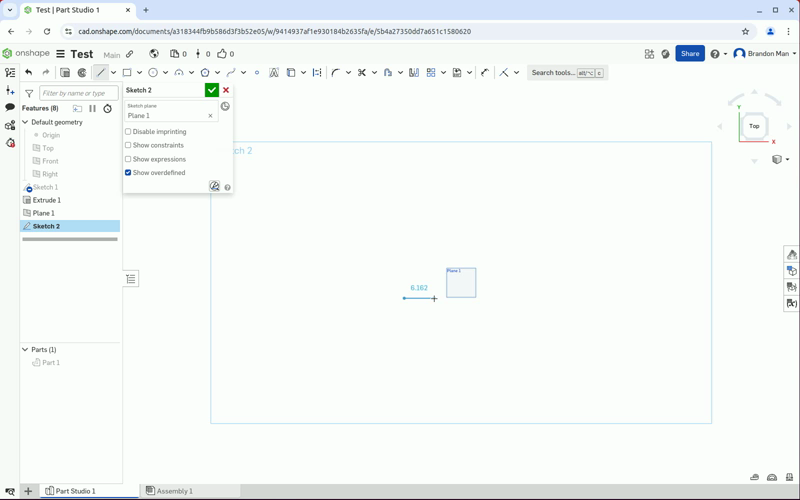
mouse_move(407, 298)
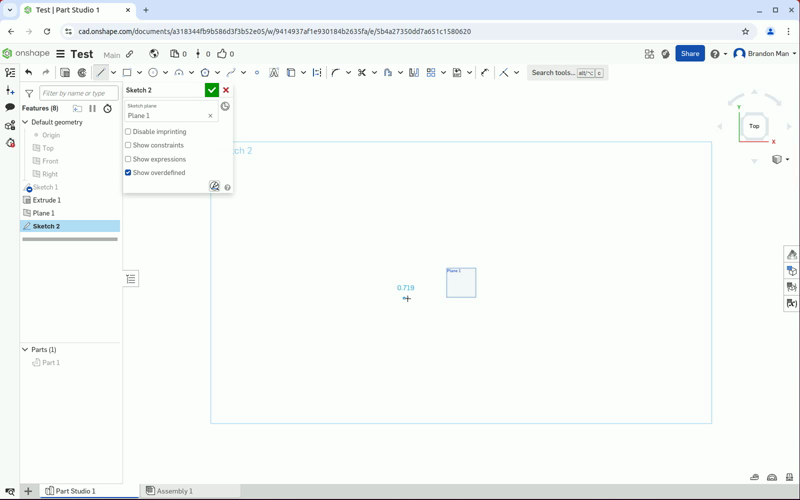
scroll(6)
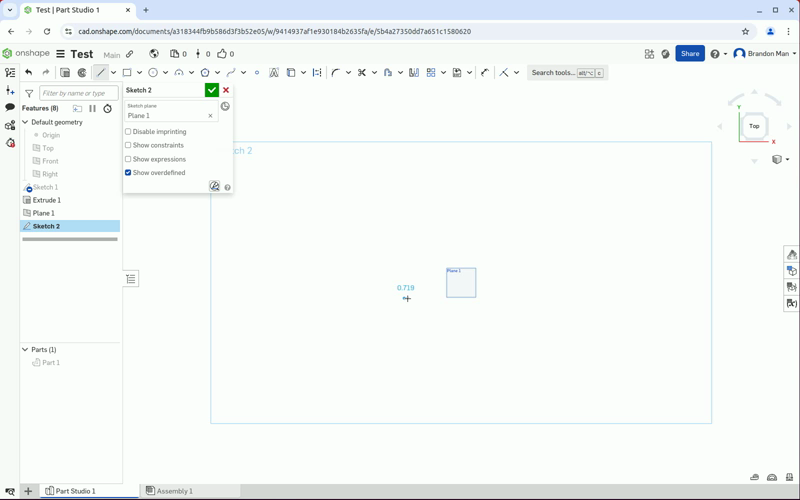
scroll(6)
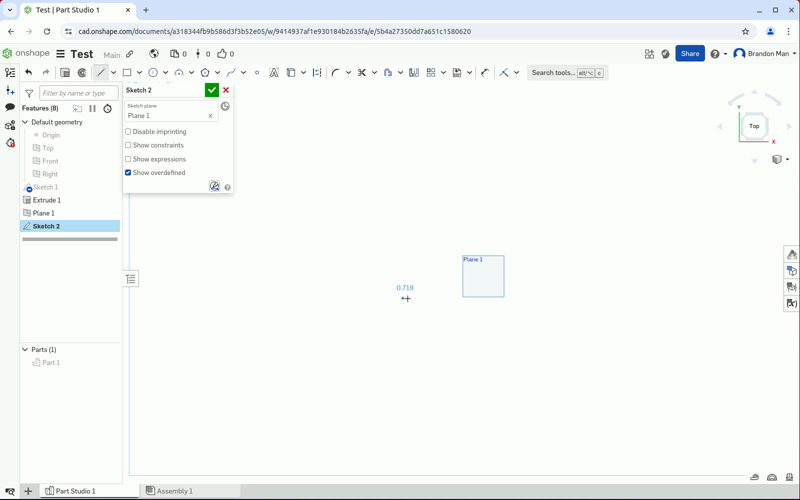
scroll(6)
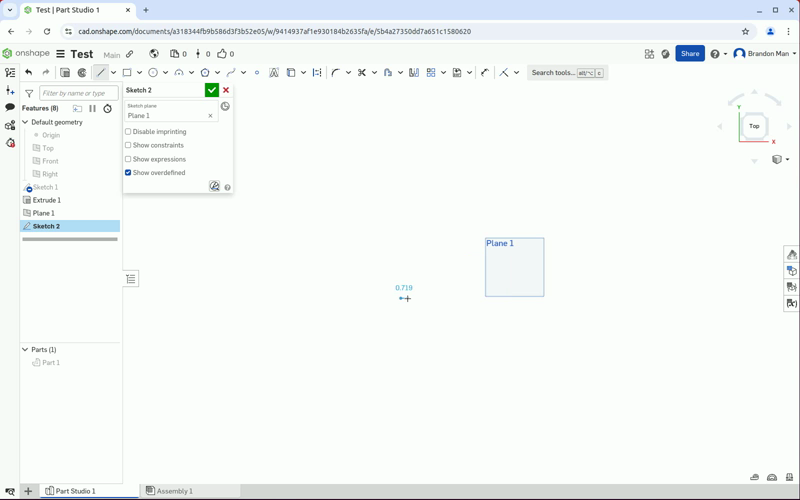
scroll(6)
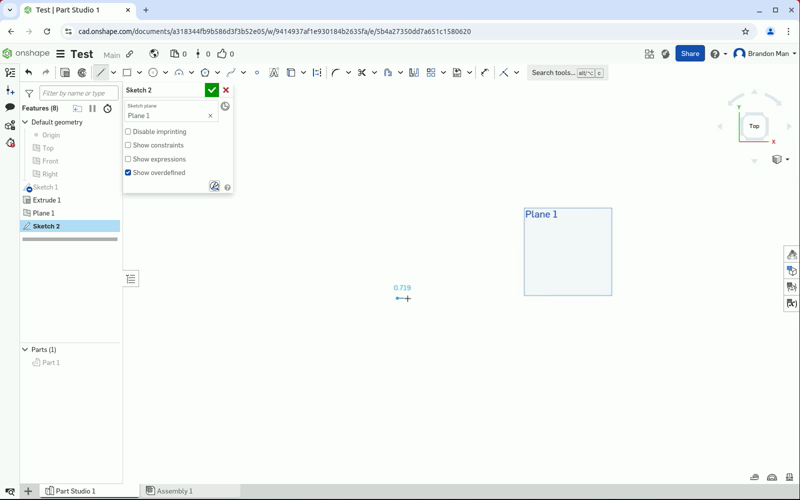
scroll(6)
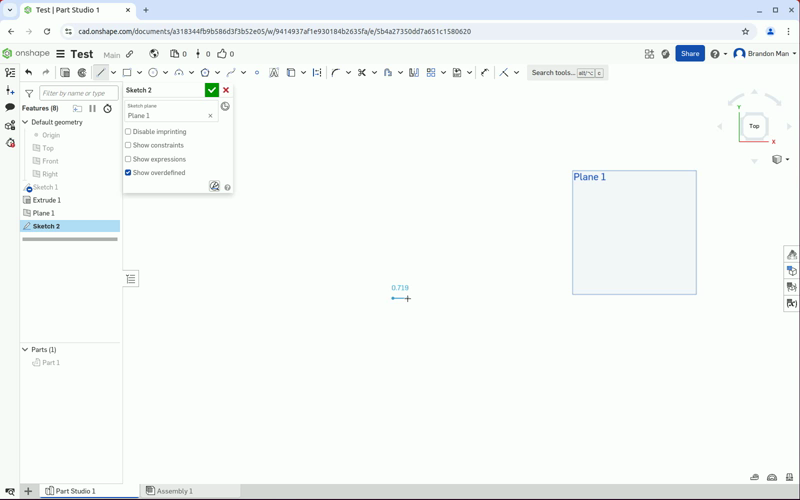
scroll(6)
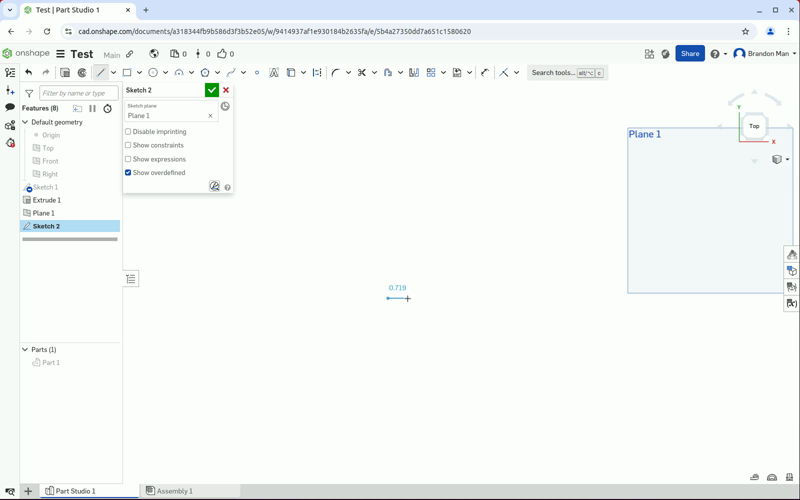
scroll(6)
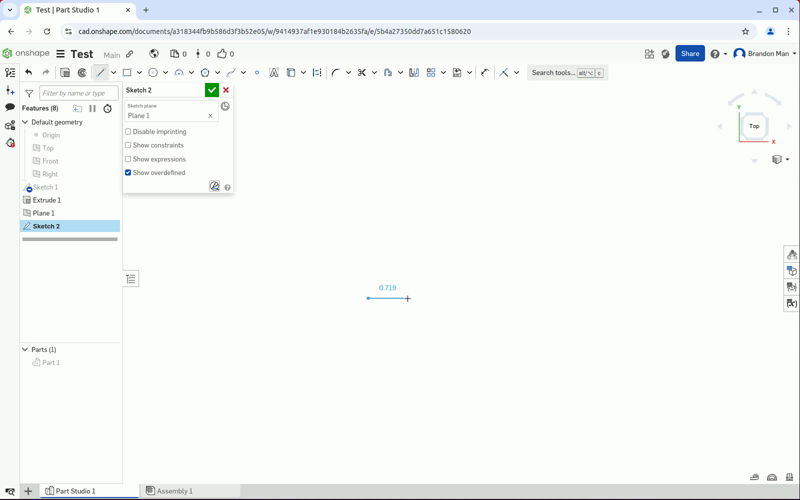
click(407, 298)
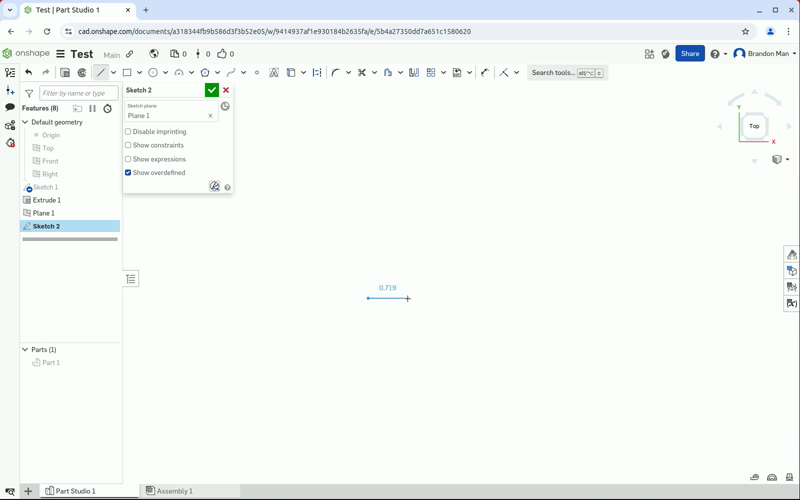
scroll(-6)
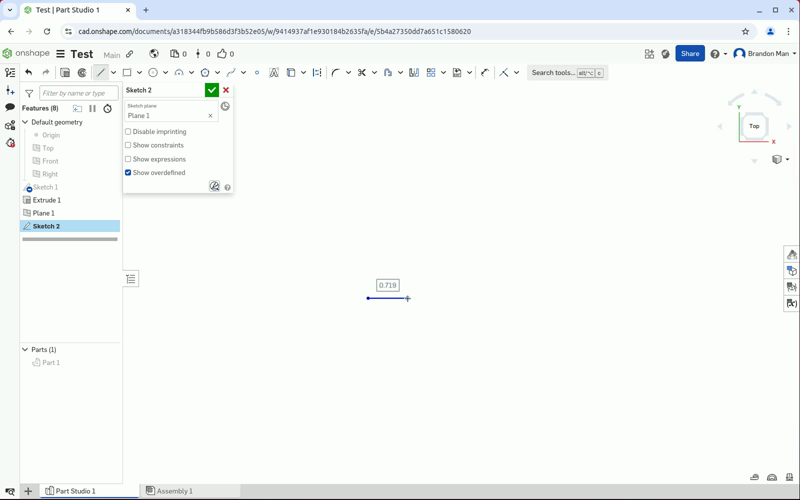
scroll(-6)
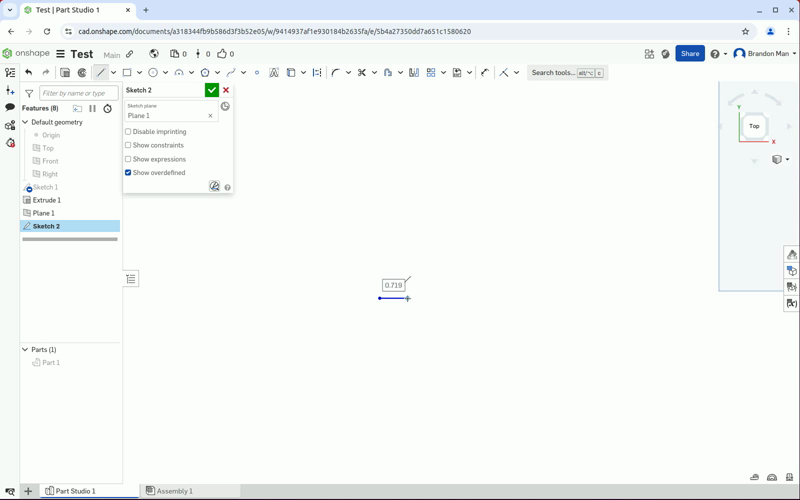
scroll(-6)
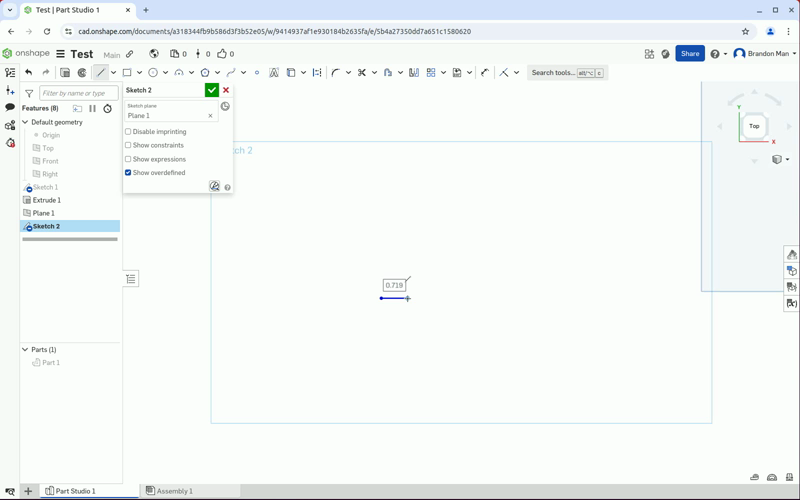
scroll(-6)
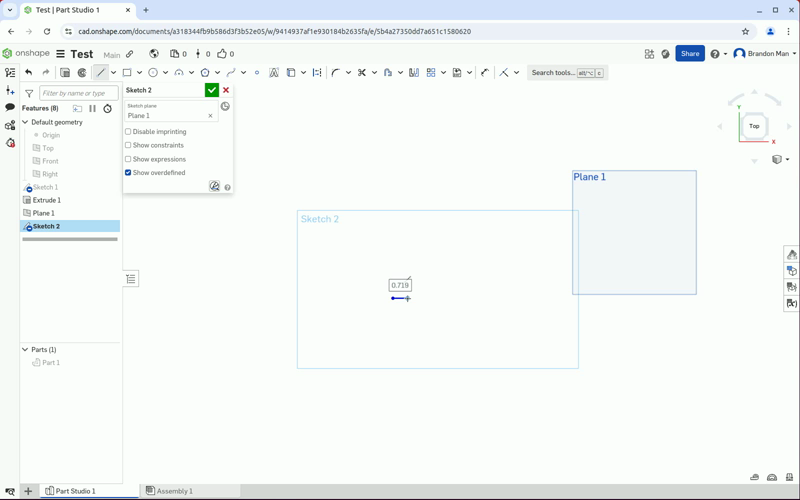
scroll(-6)
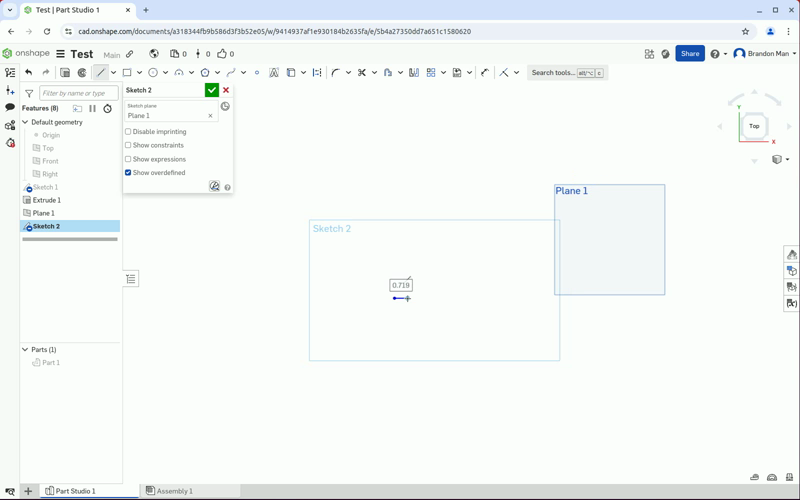
scroll(-6)
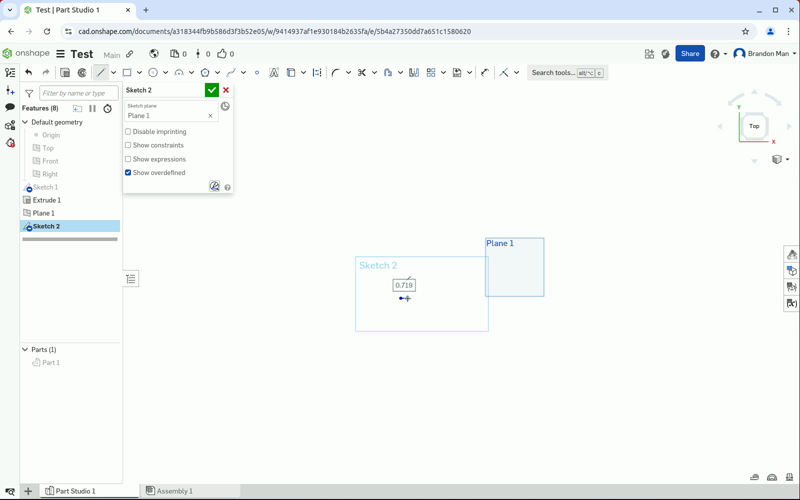
scroll(-6)
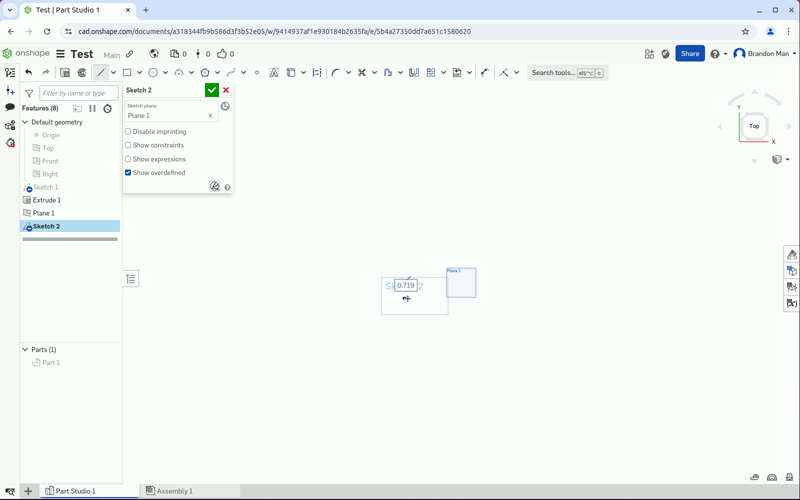
key_up(shift)
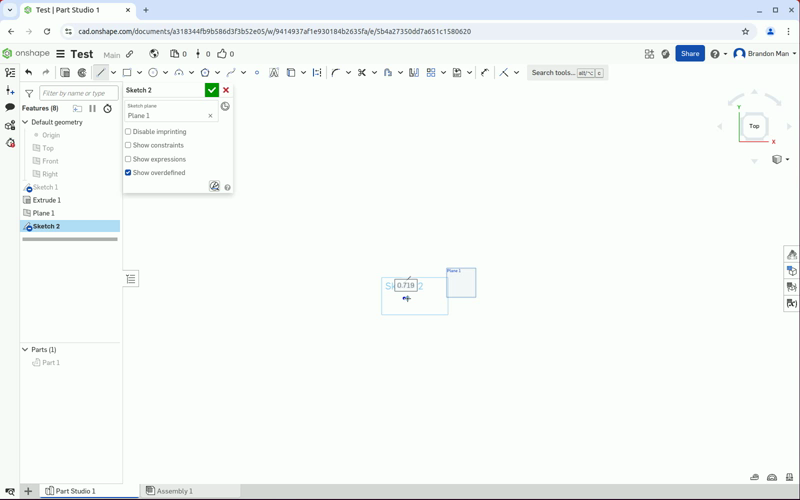
key_down(shift)
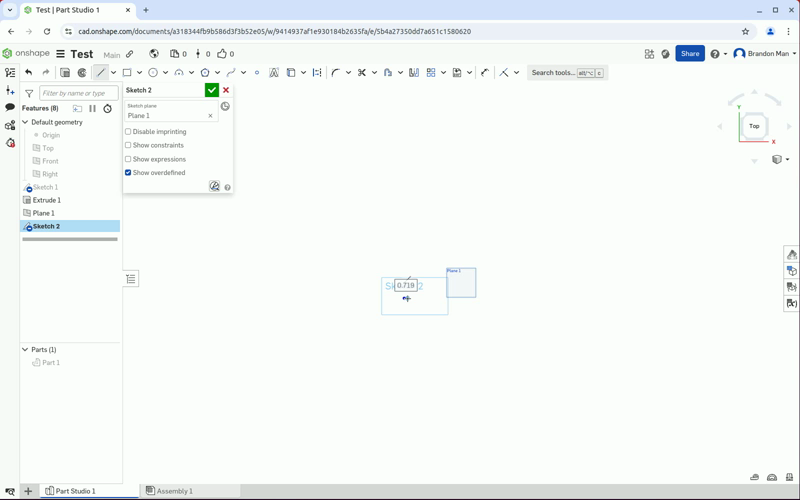
mouse_move(437, 298)
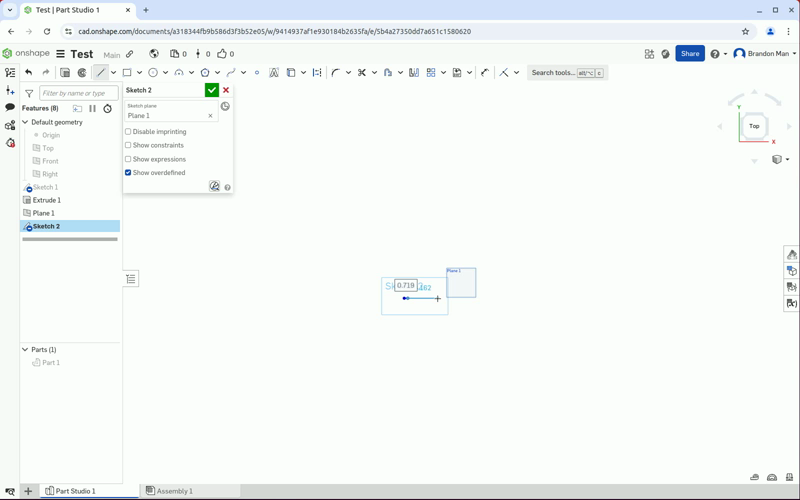
mouse_move(407, 267)
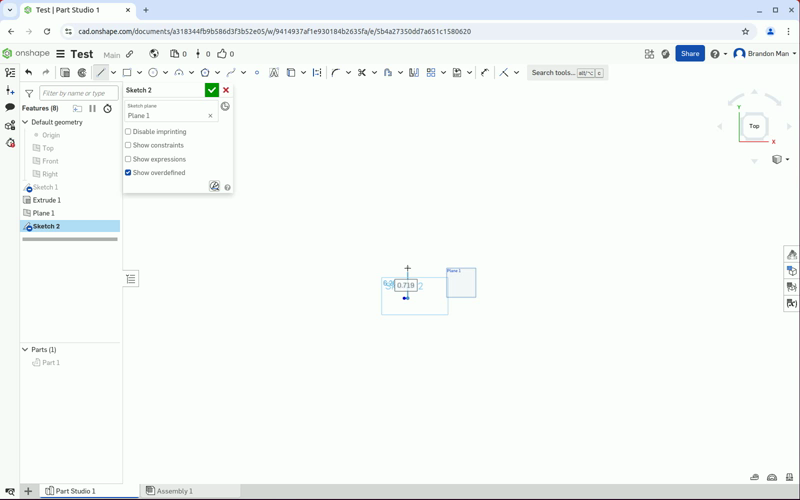
click(407, 267)
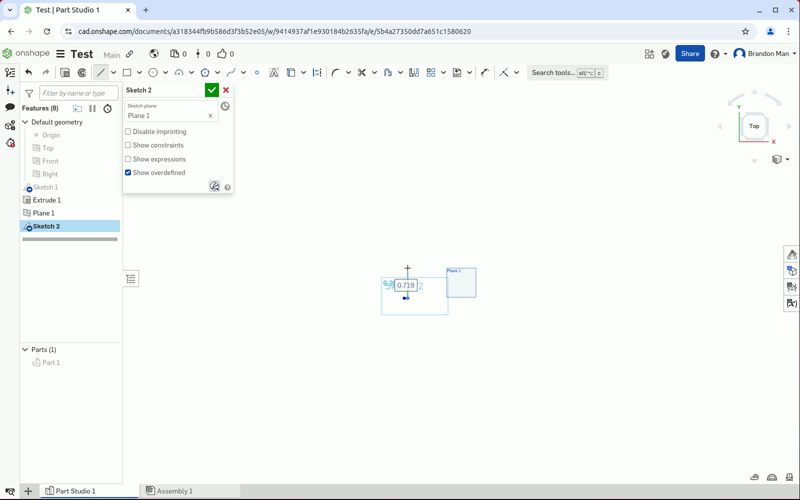
key_up(shift)
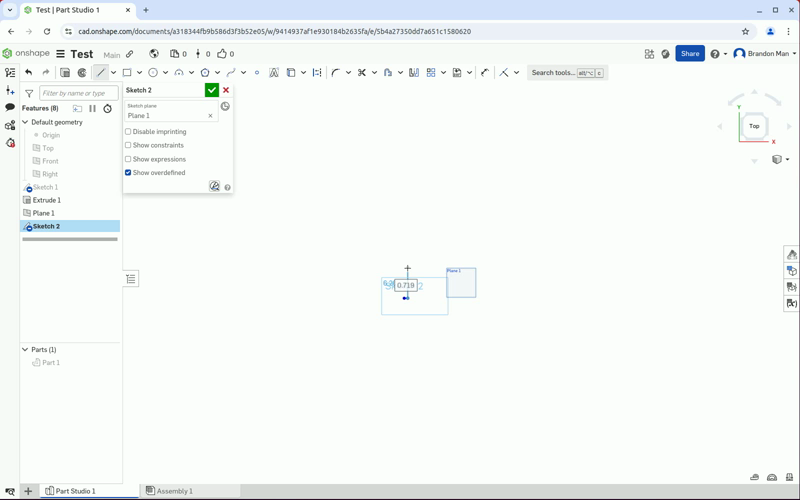
key_down(shift)
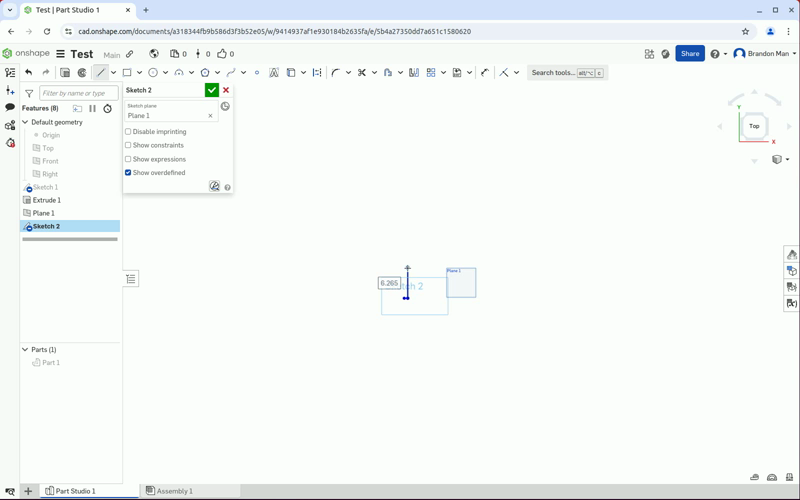
mouse_move(437, 267)
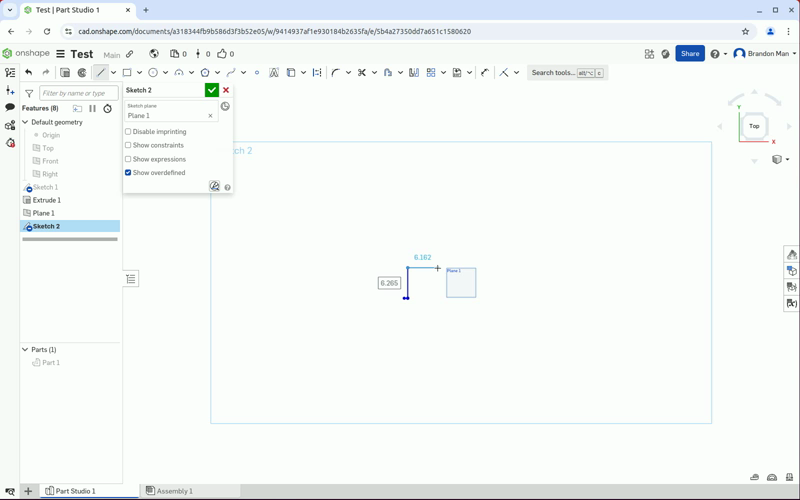
mouse_move(404, 267)
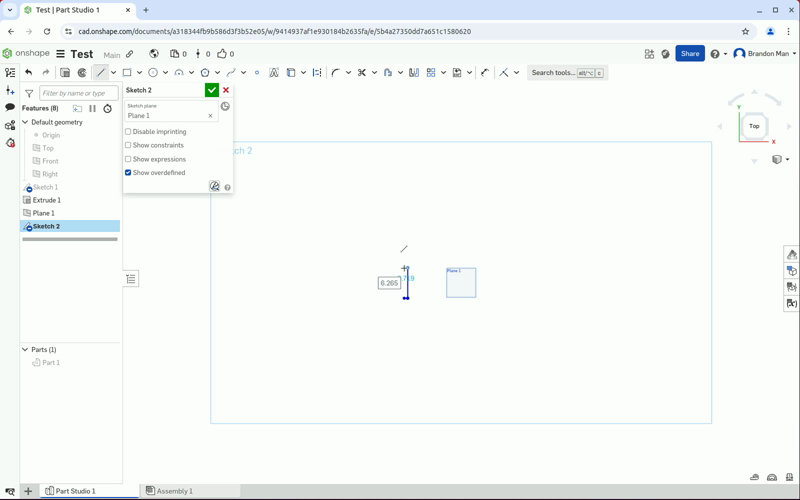
scroll(6)
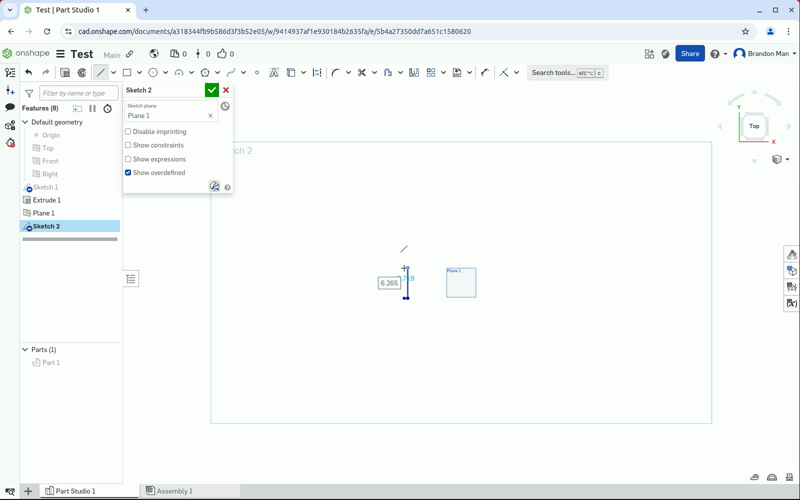
scroll(6)
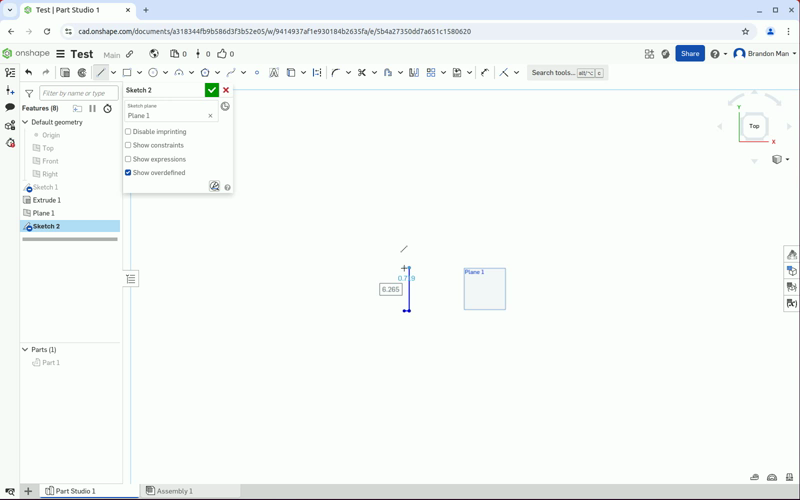
scroll(6)
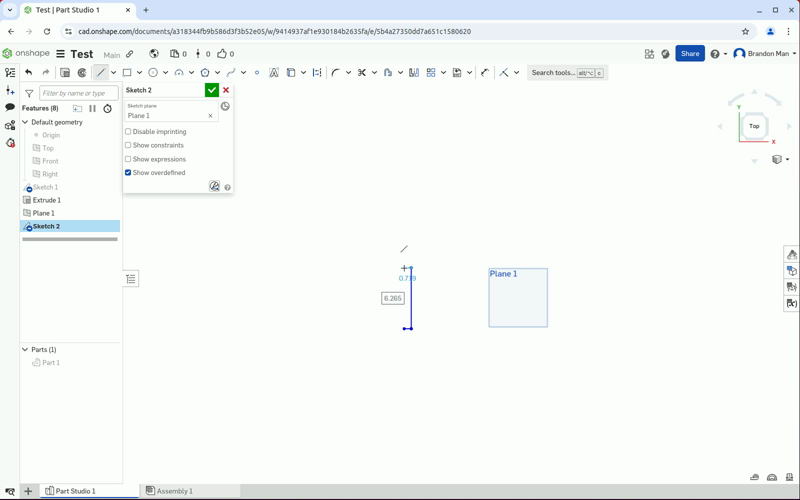
scroll(6)
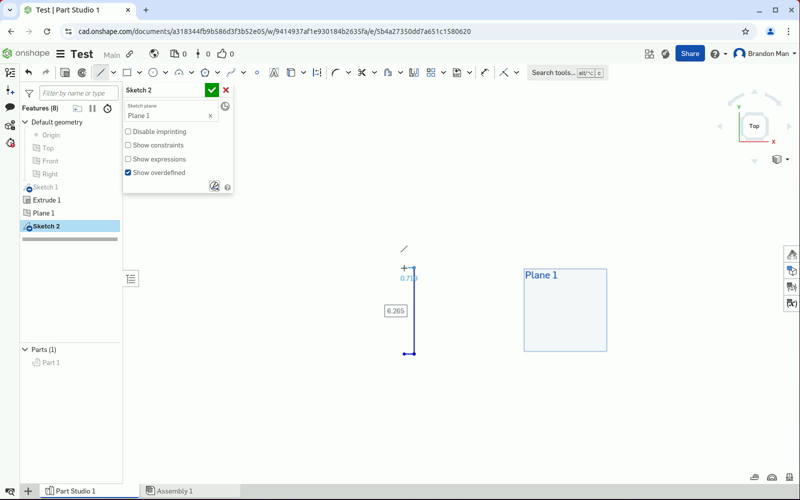
scroll(6)
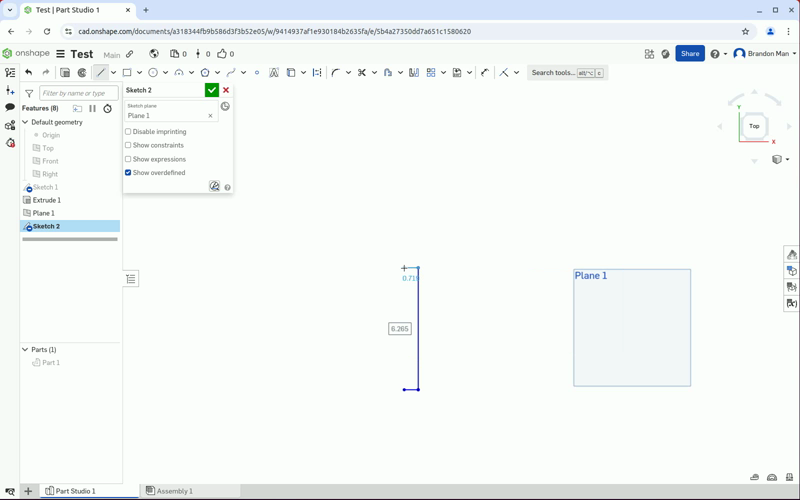
scroll(6)
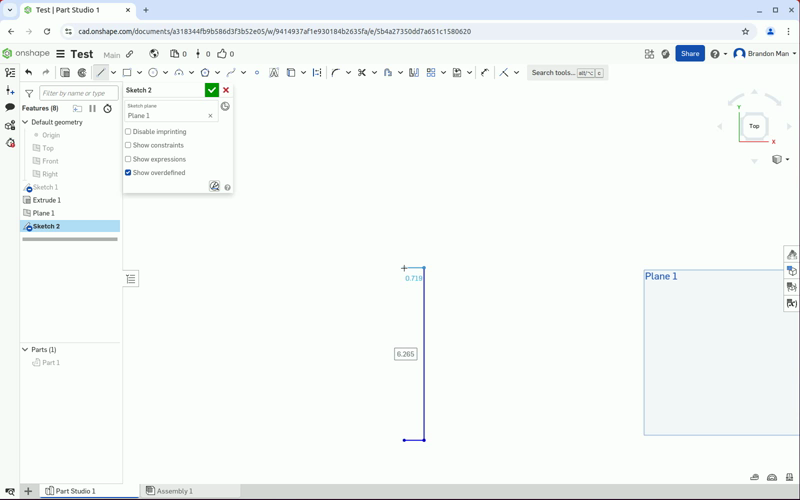
scroll(6)
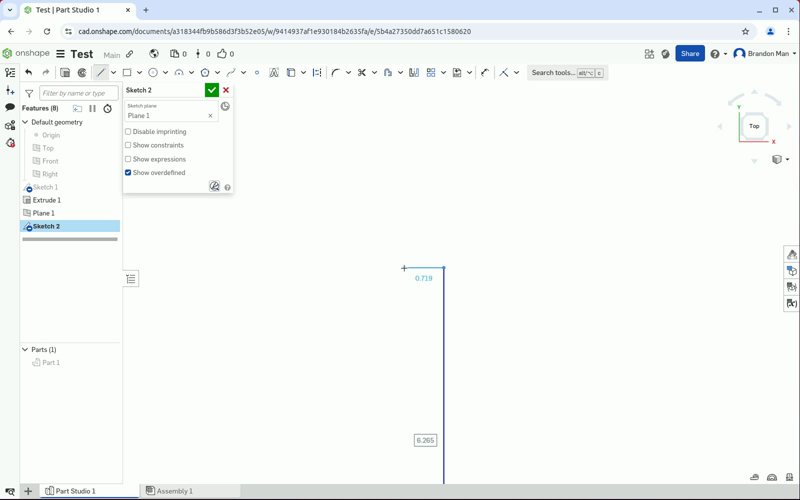
click(404, 267)
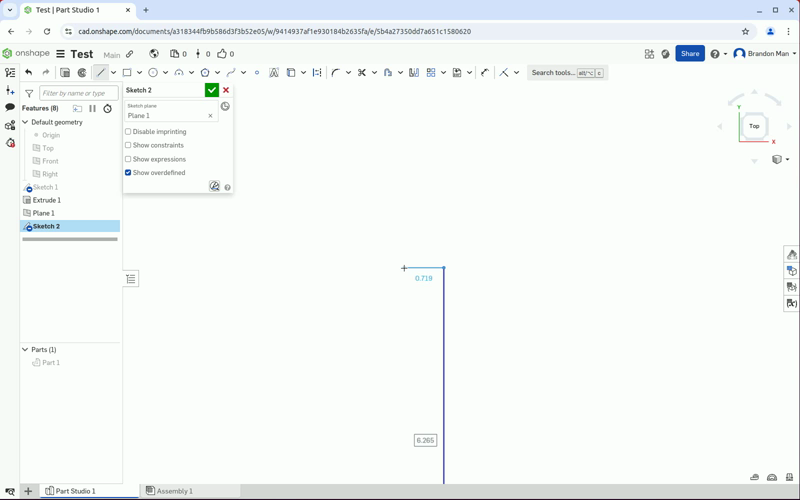
scroll(-6)
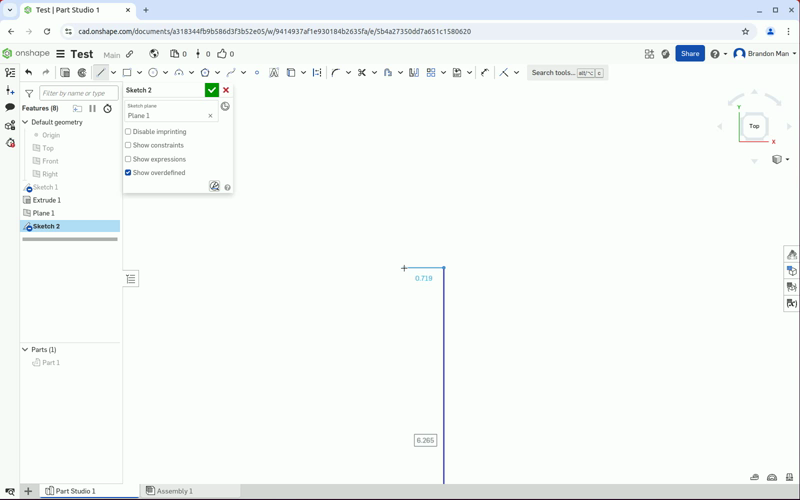
scroll(-6)
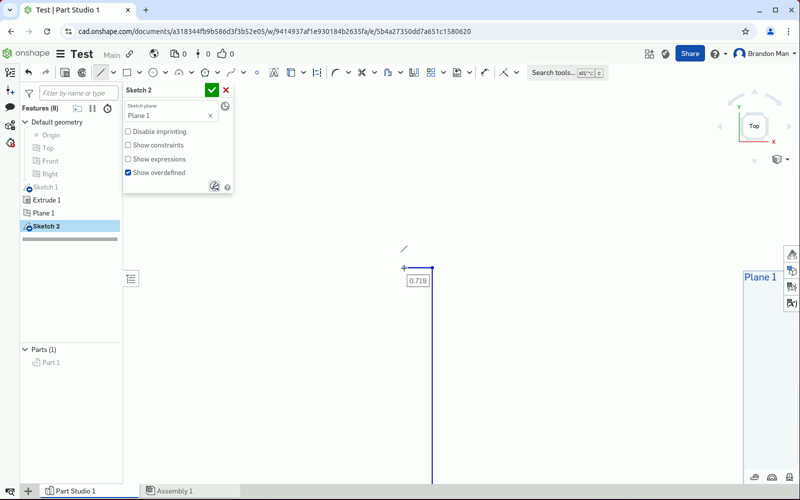
scroll(-6)
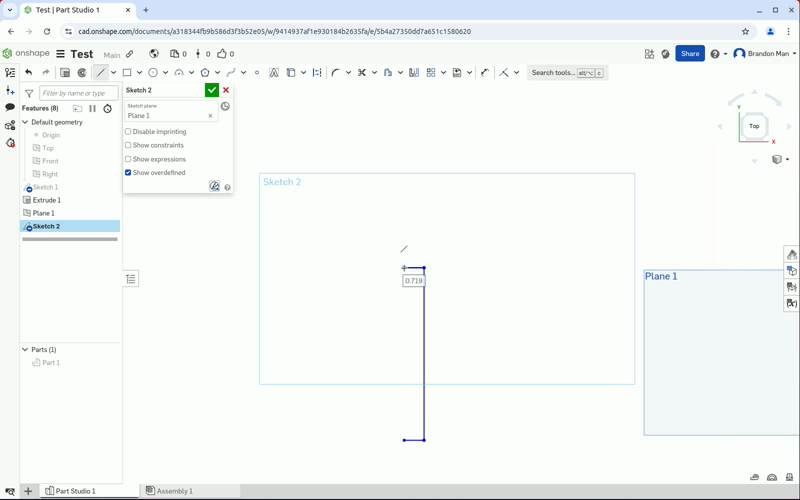
scroll(-6)
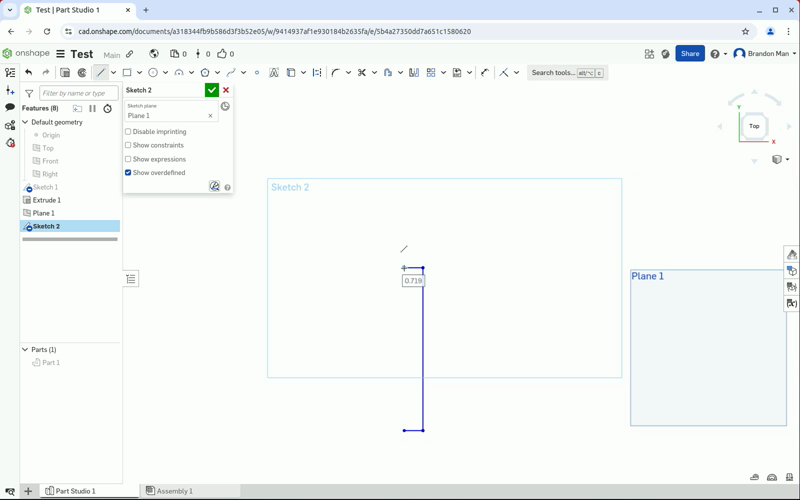
scroll(-6)
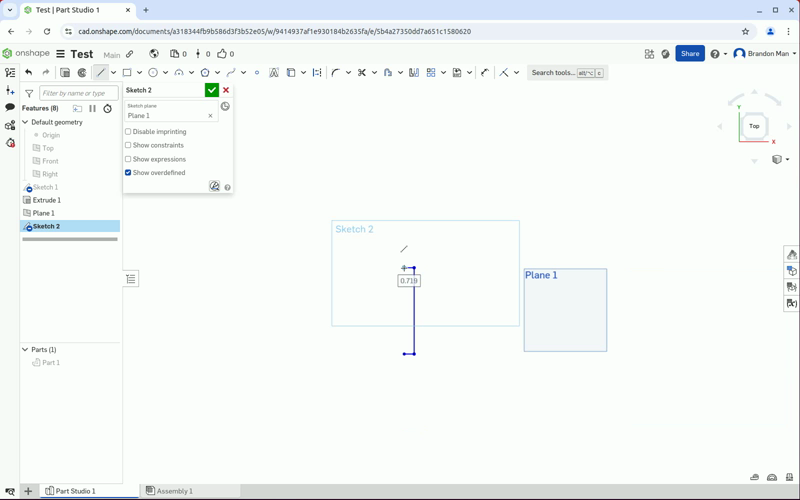
scroll(-6)
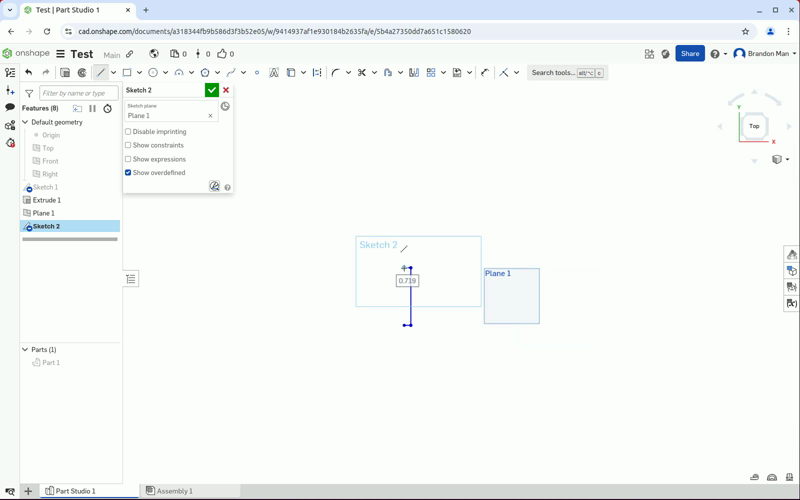
scroll(-6)
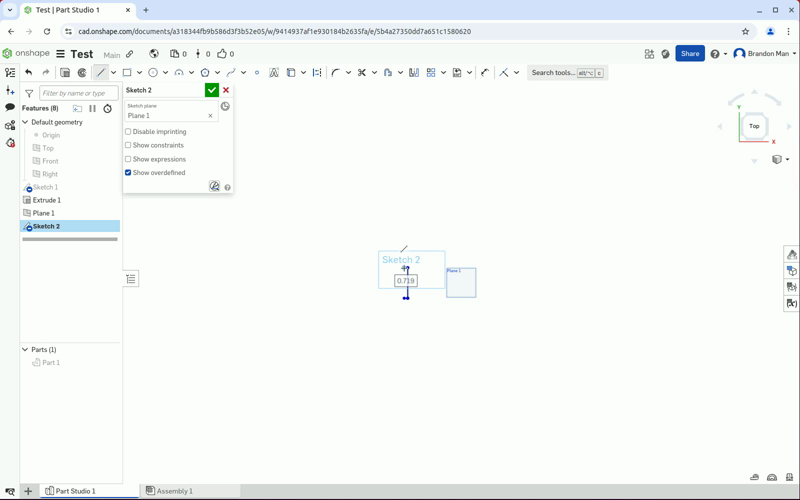
key_up(shift)
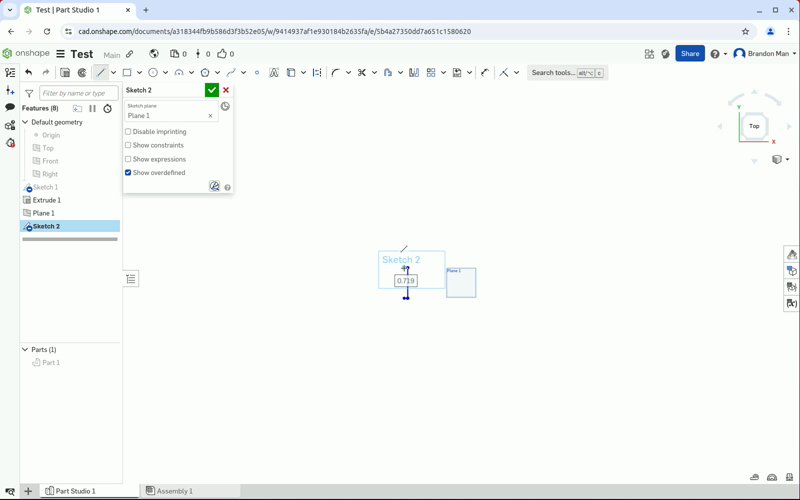
mouse_move(434, 267)
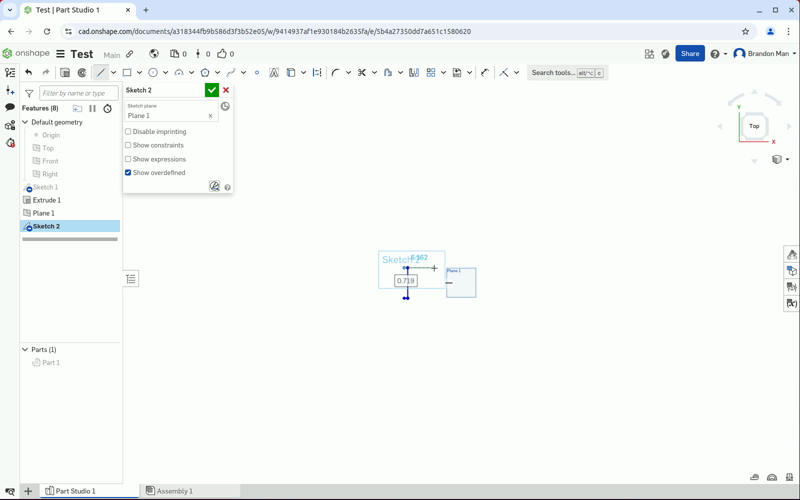
key_down(shift)
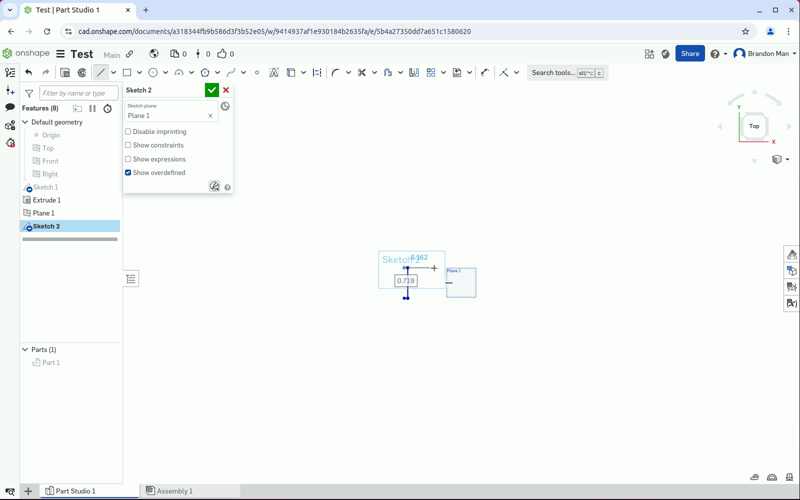
mouse_move(404, 298)
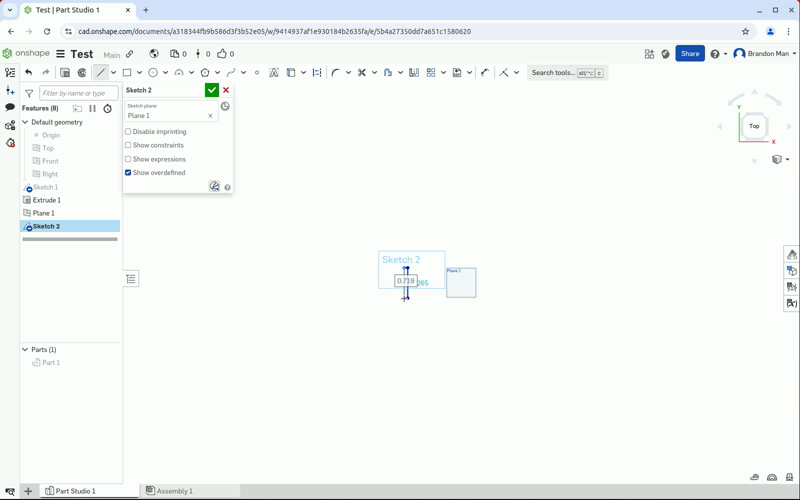
scroll(6)
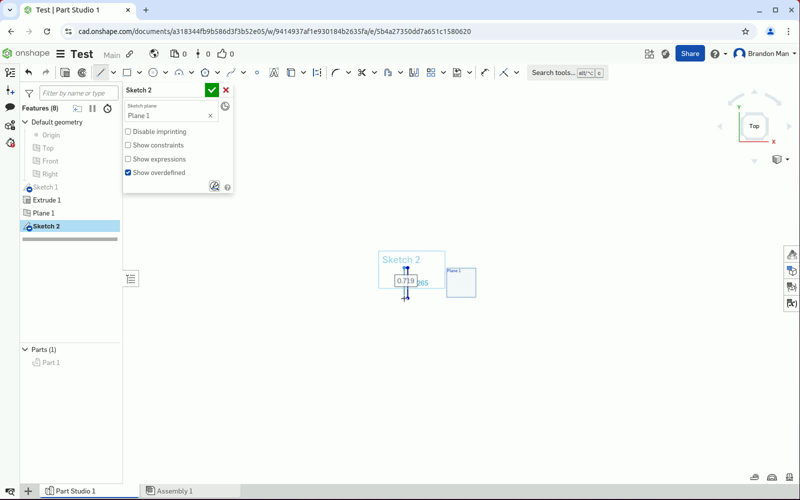
scroll(6)
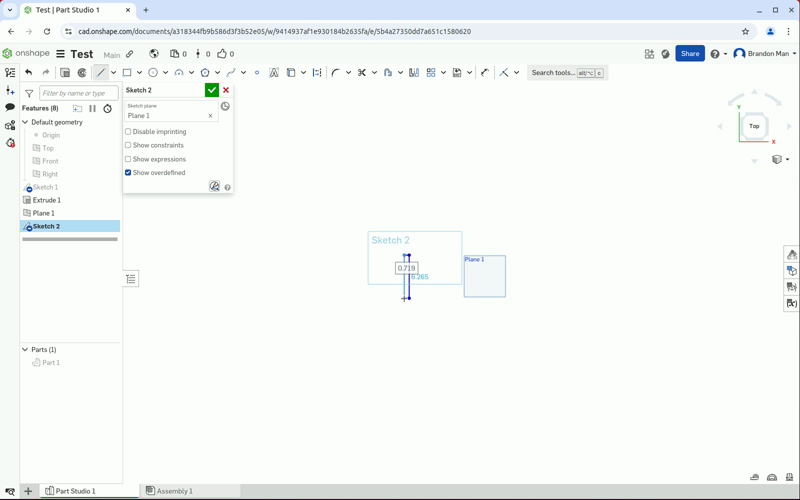
scroll(6)
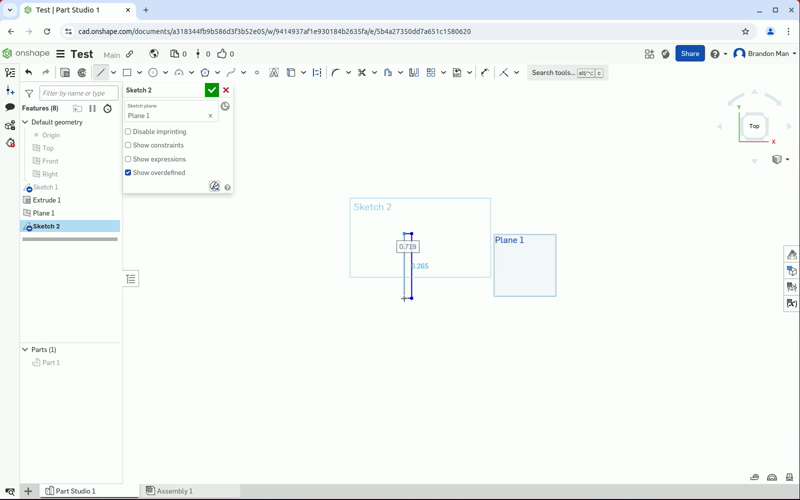
scroll(6)
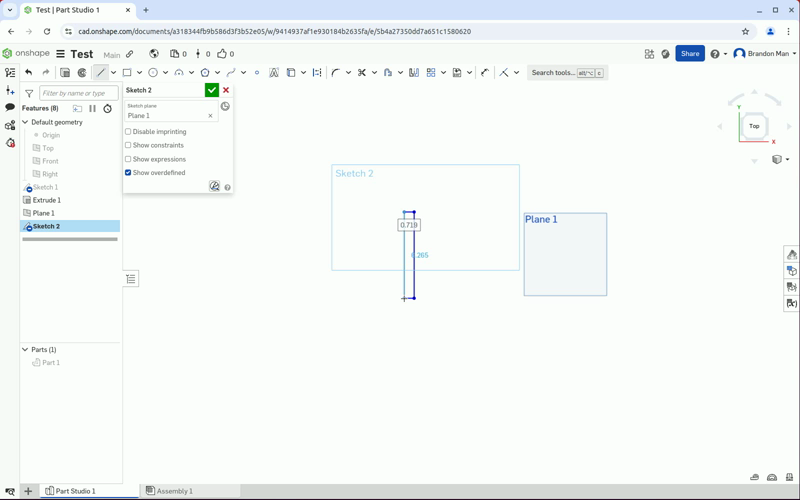
scroll(6)
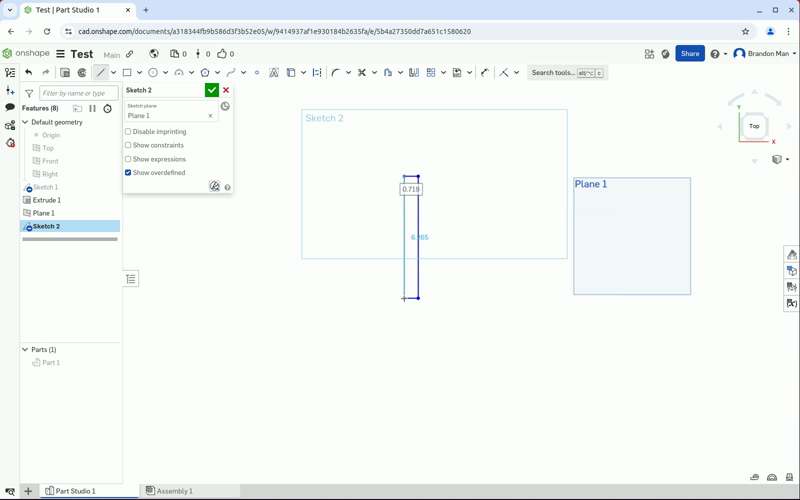
scroll(6)
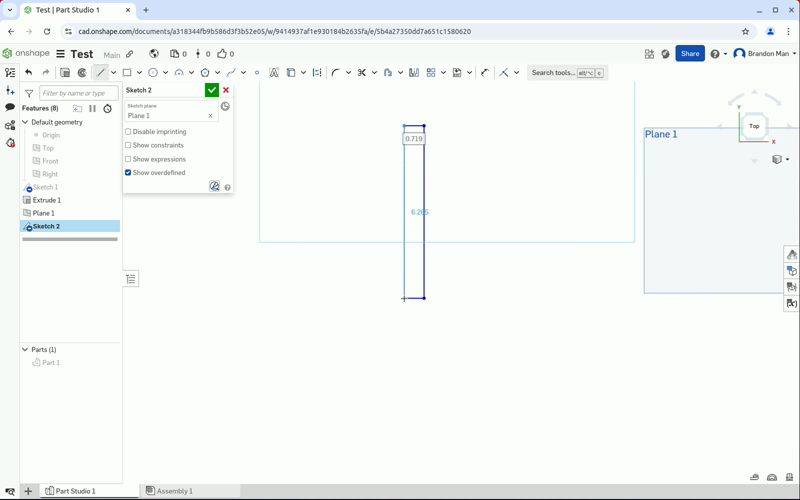
scroll(6)
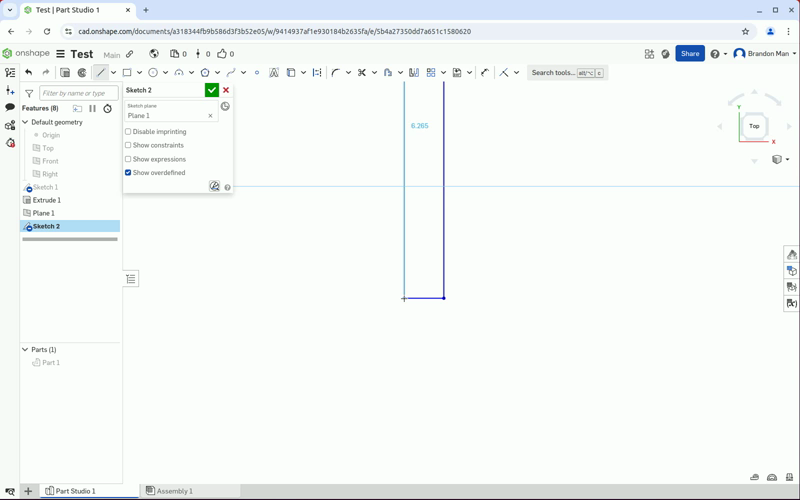
key_up(shift)
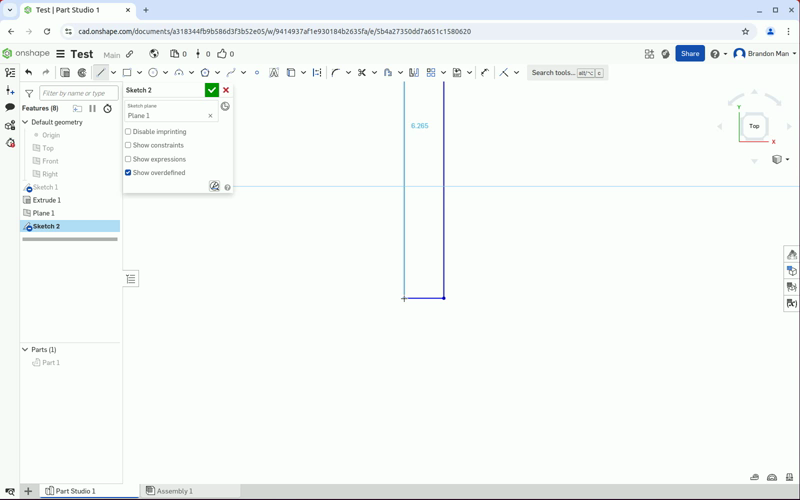
click(404, 298)
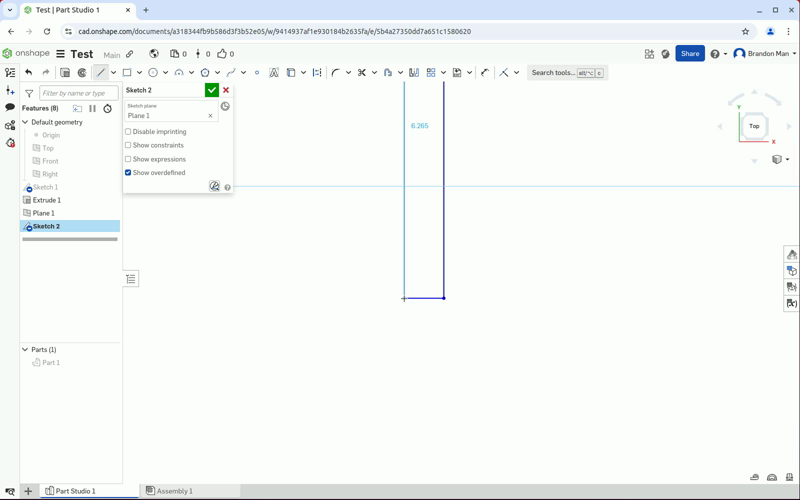
scroll(-6)
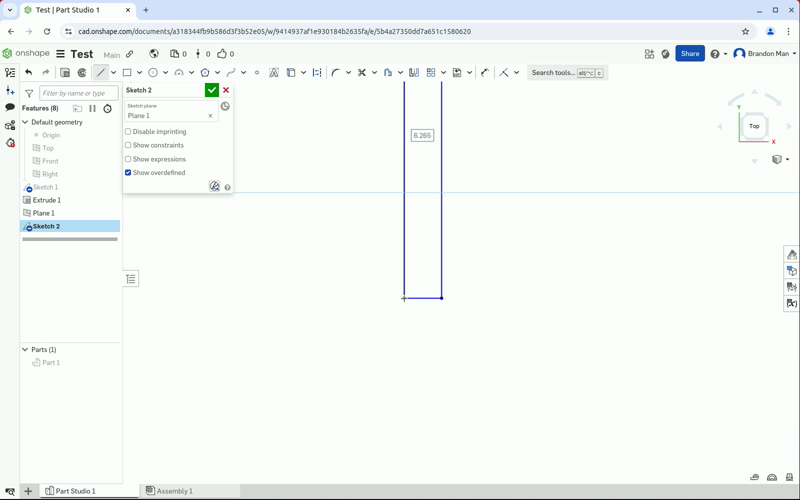
scroll(-6)
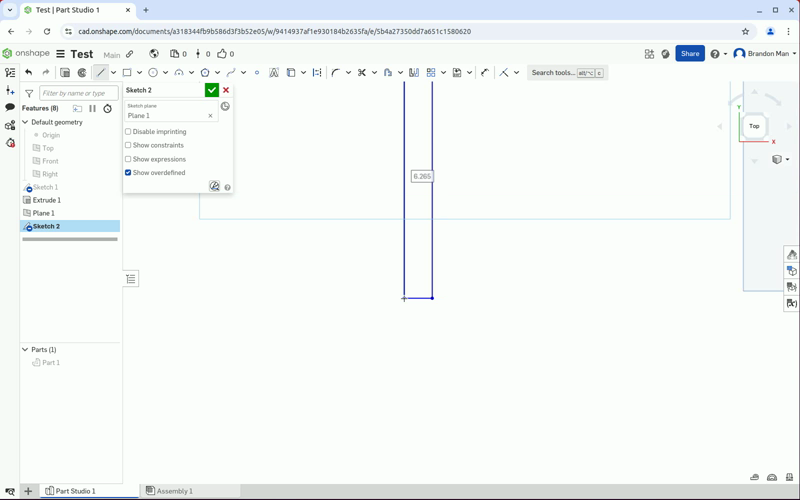
scroll(-6)
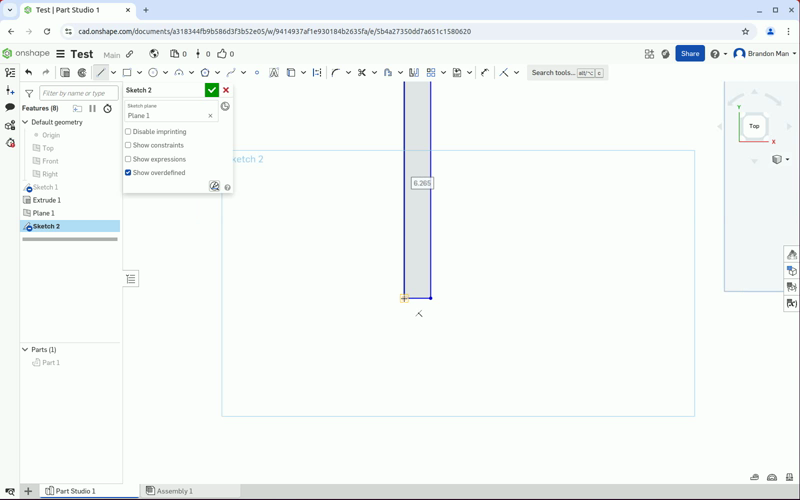
scroll(-6)
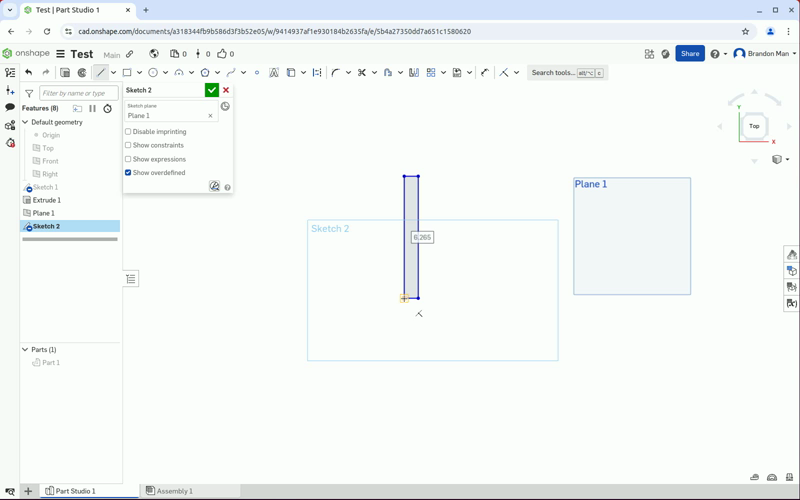
scroll(-6)
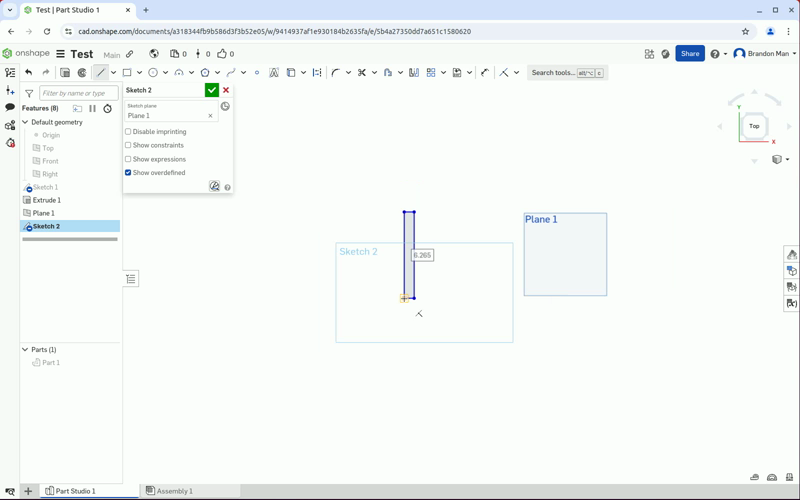
scroll(-6)
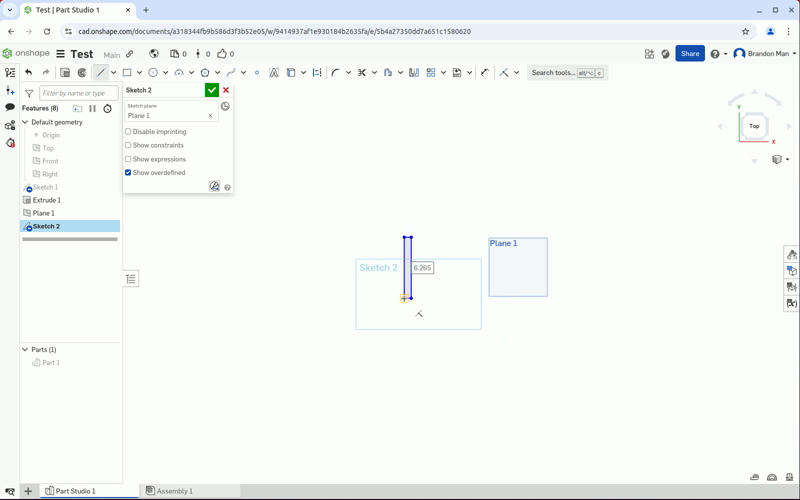
scroll(-6)
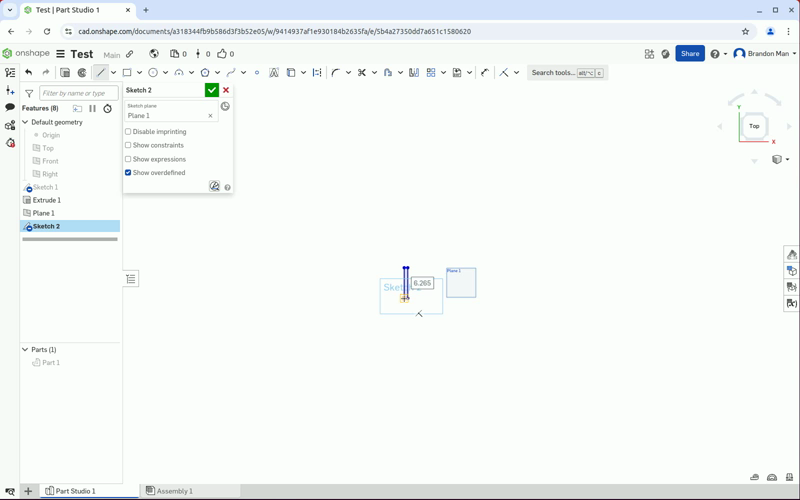
key(esc)
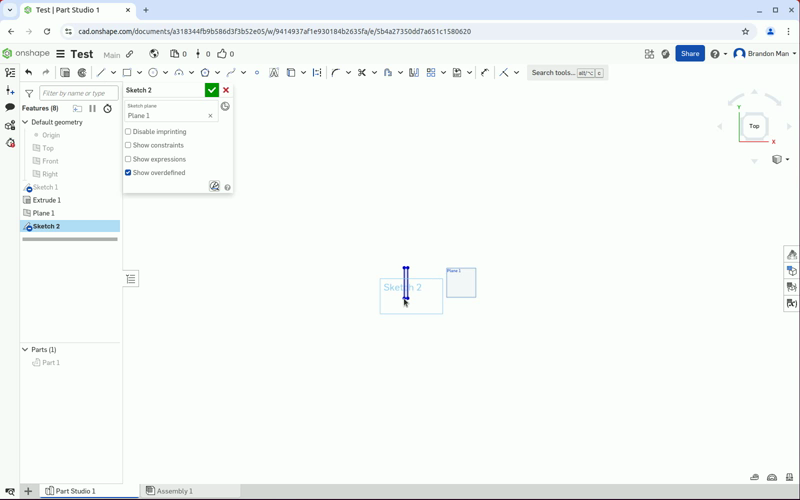
mouse_move(405, 274)
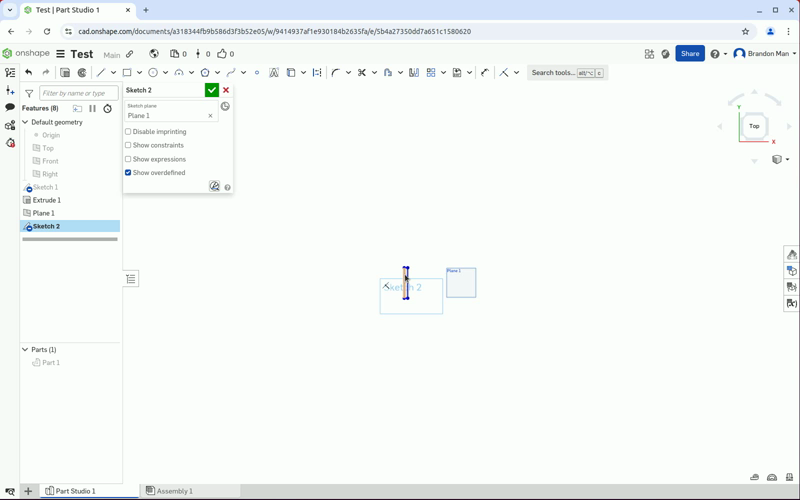
scroll(6)
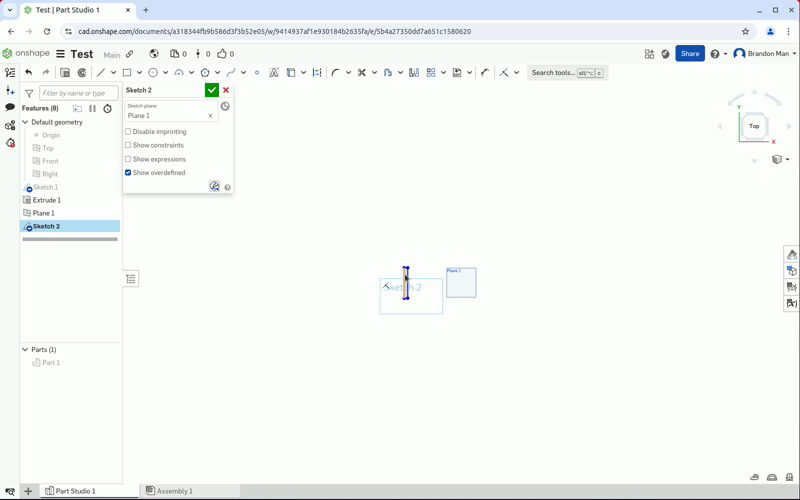
scroll(6)
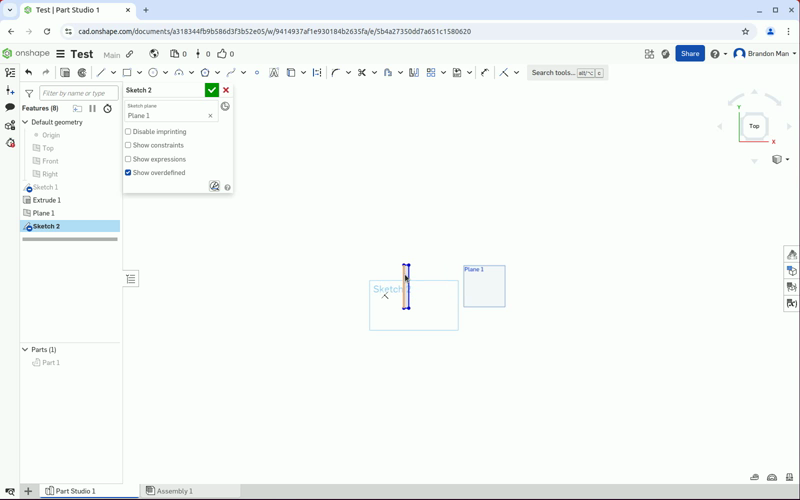
scroll(6)
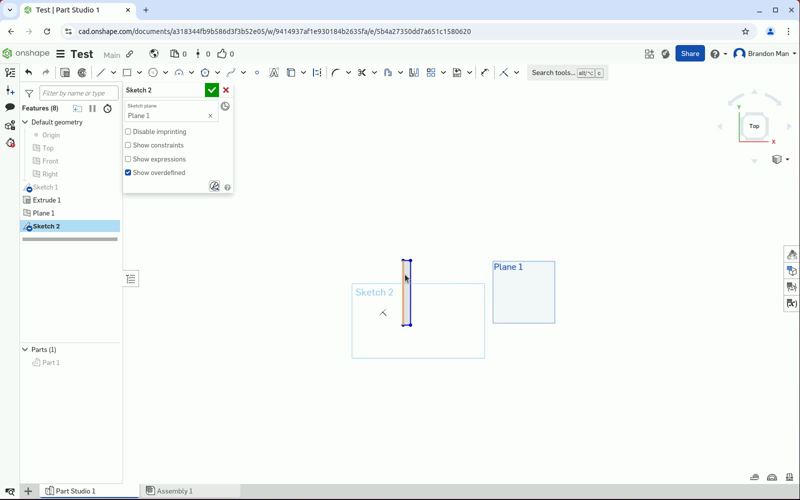
scroll(6)
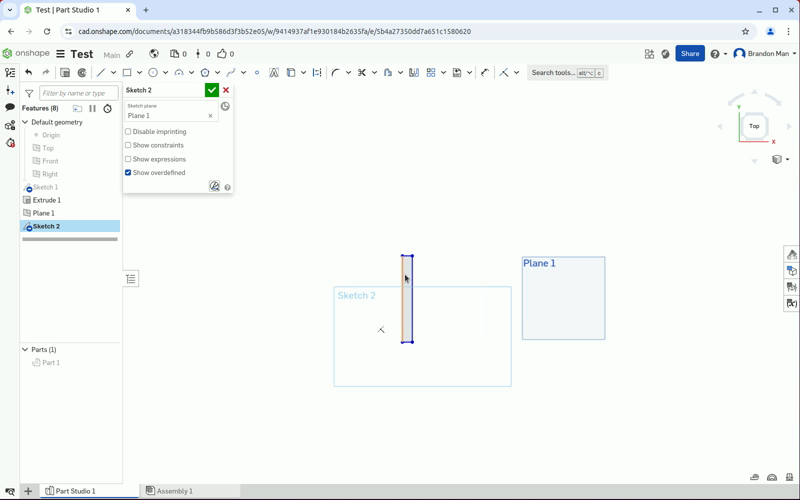
scroll(6)
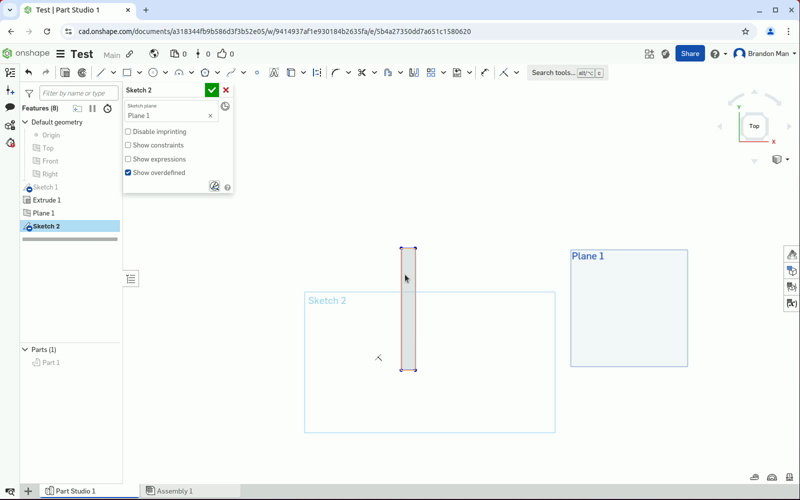
scroll(6)
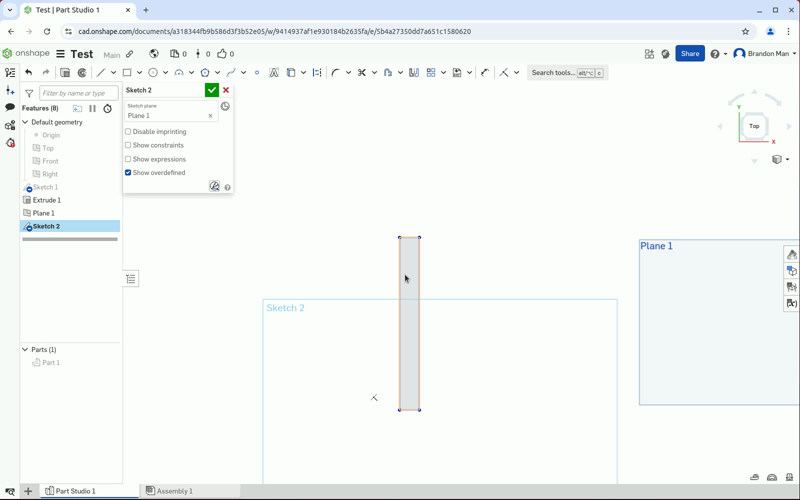
scroll(6)
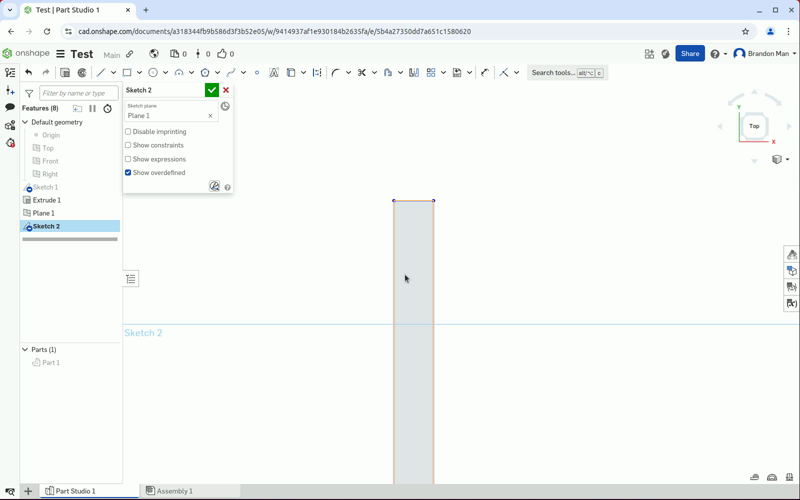
click(405, 274)
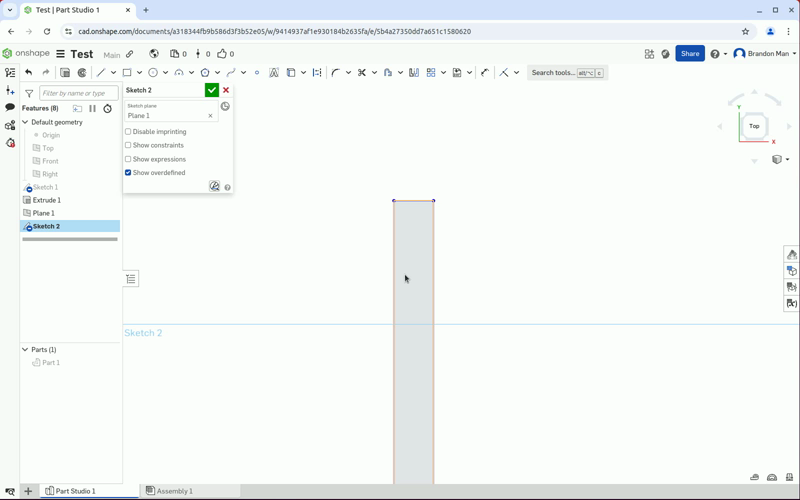
scroll(-6)
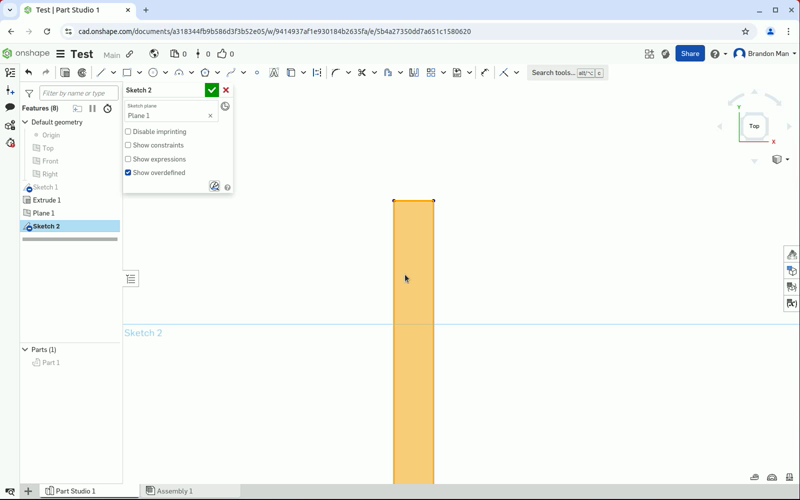
scroll(-6)
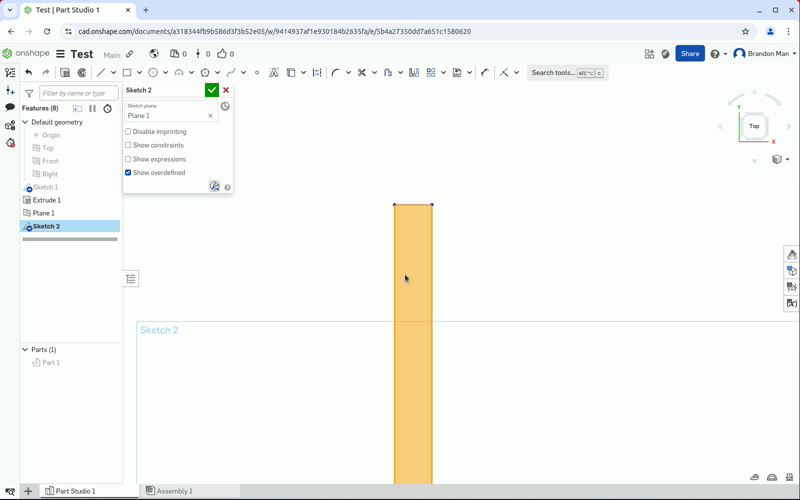
scroll(-6)
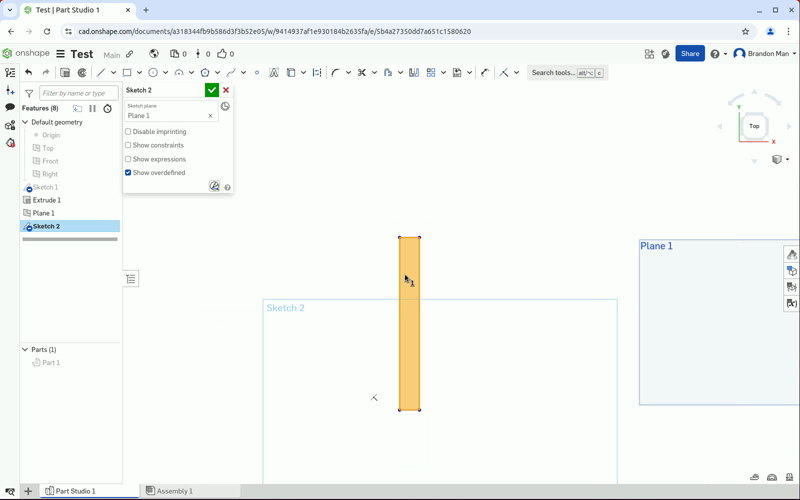
scroll(-6)
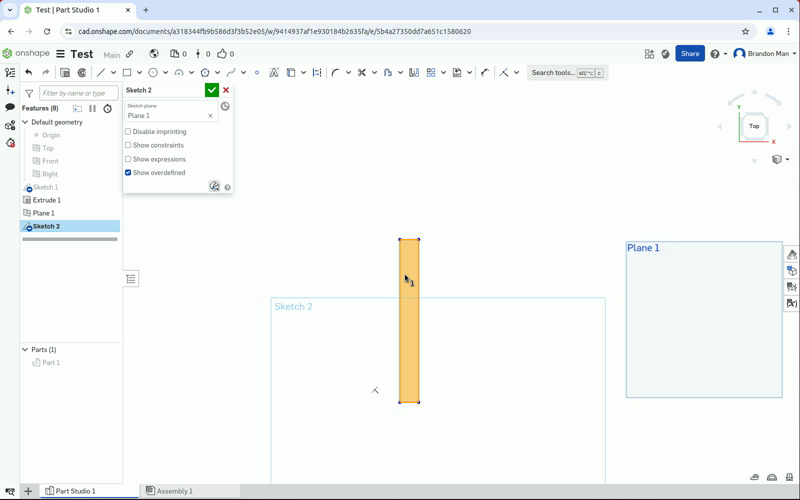
scroll(-6)
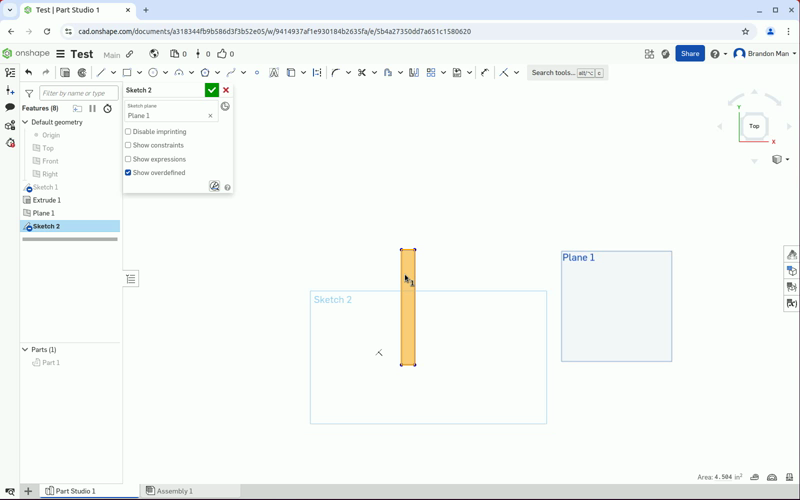
scroll(-6)
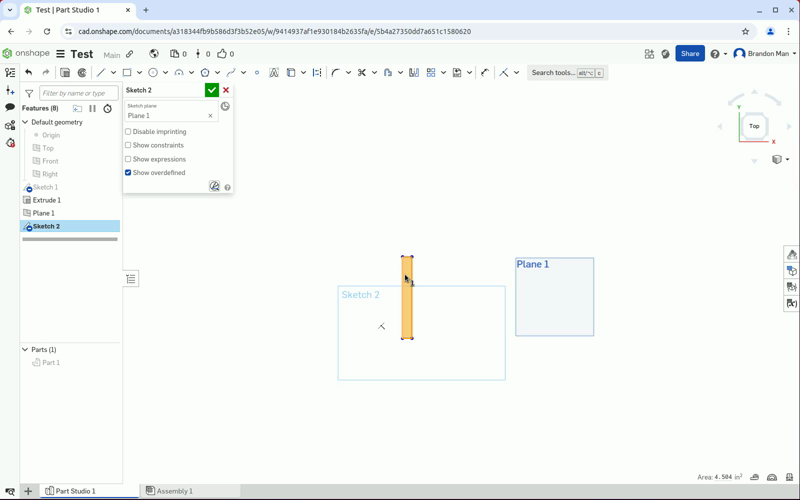
scroll(-6)
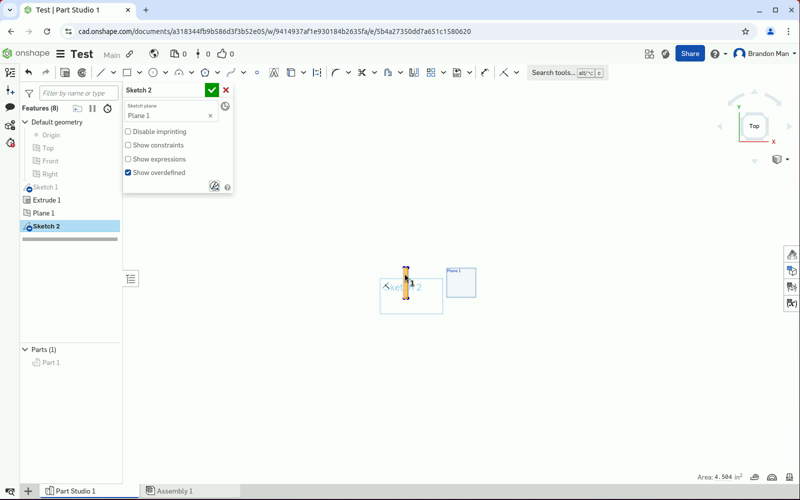
mouse_move(73, 352)
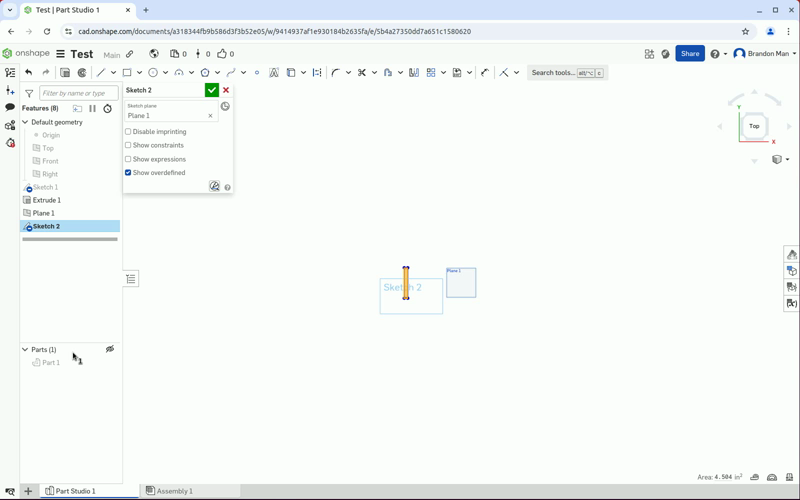
key(shift+y)
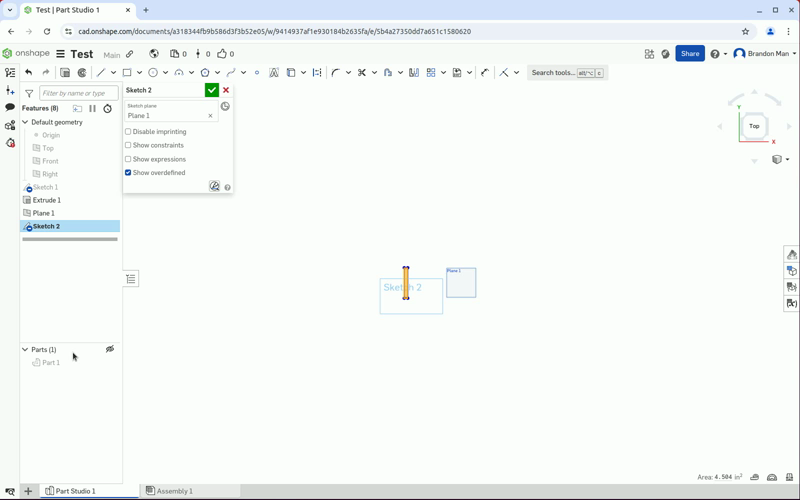
key(shift+e)
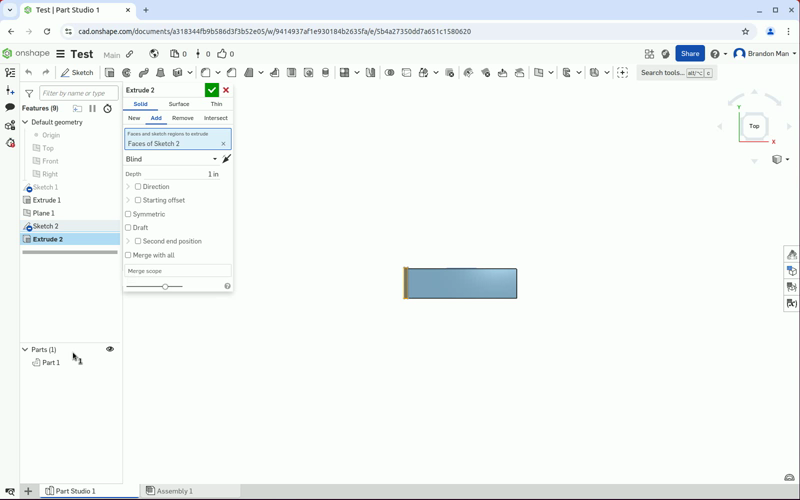
mouse_move(143, 106)
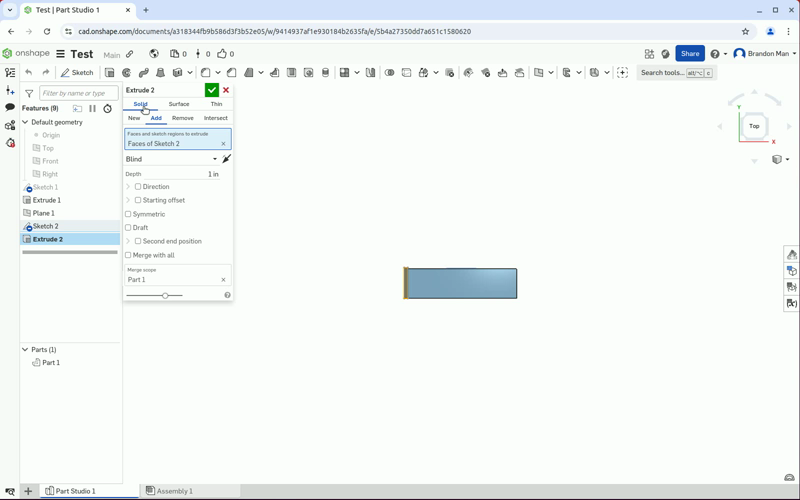
click(143, 106)
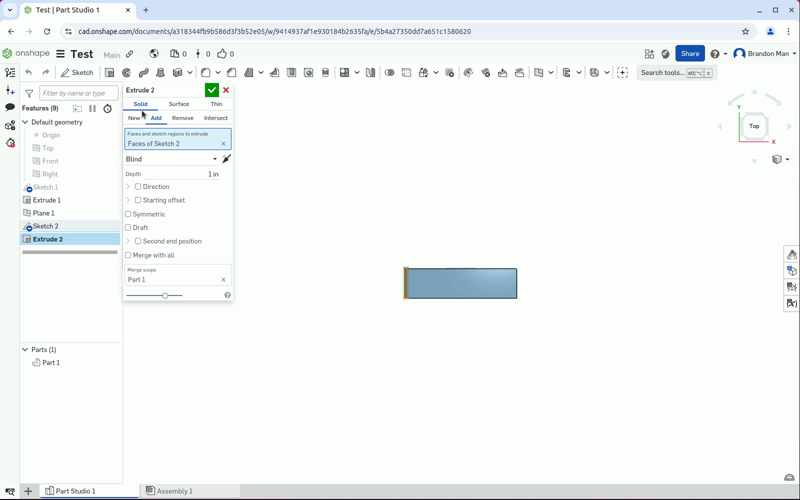
mouse_move(137, 120)
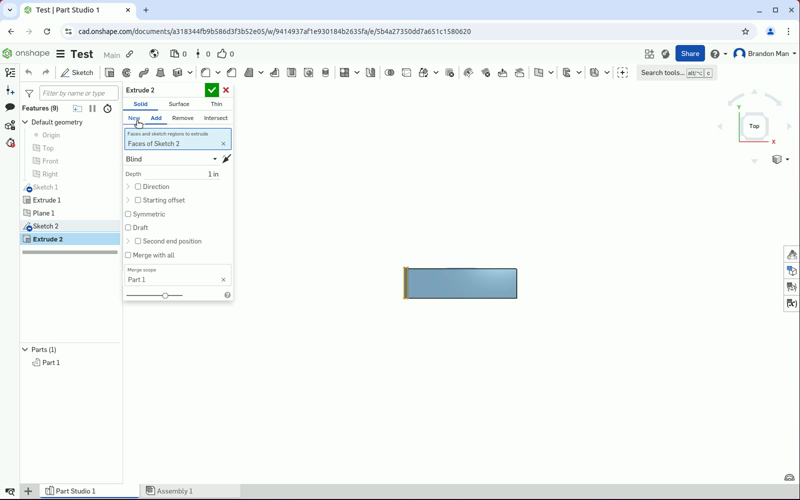
click(137, 120)
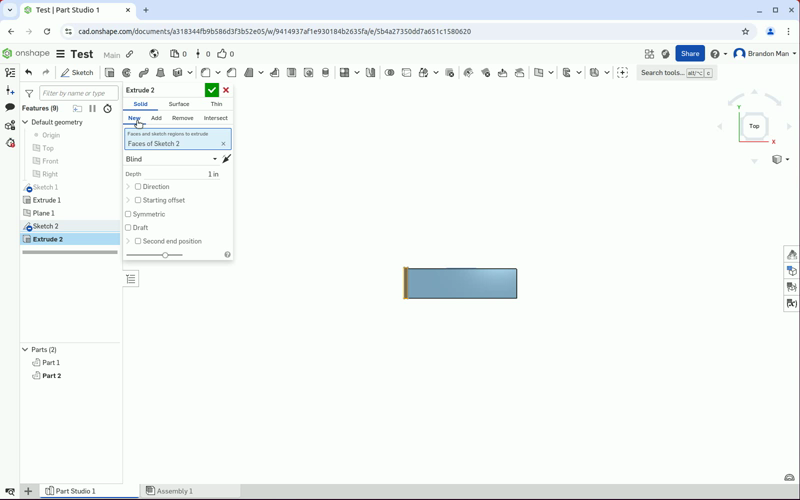
key(tab, 4)
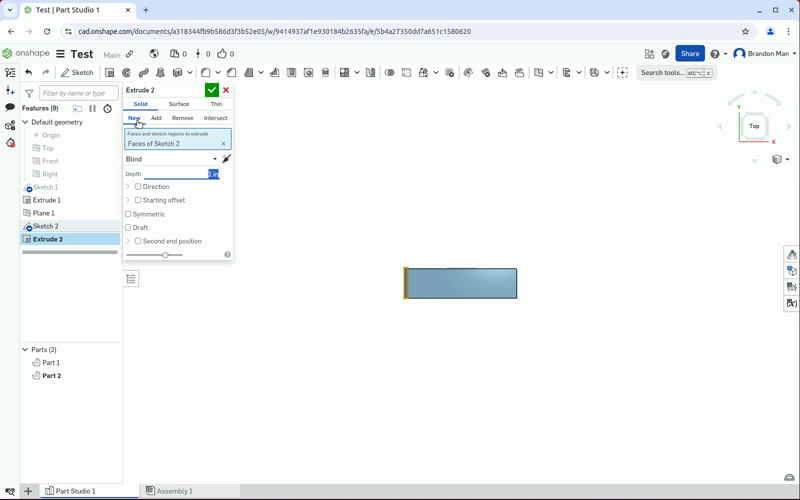
text(10.832)
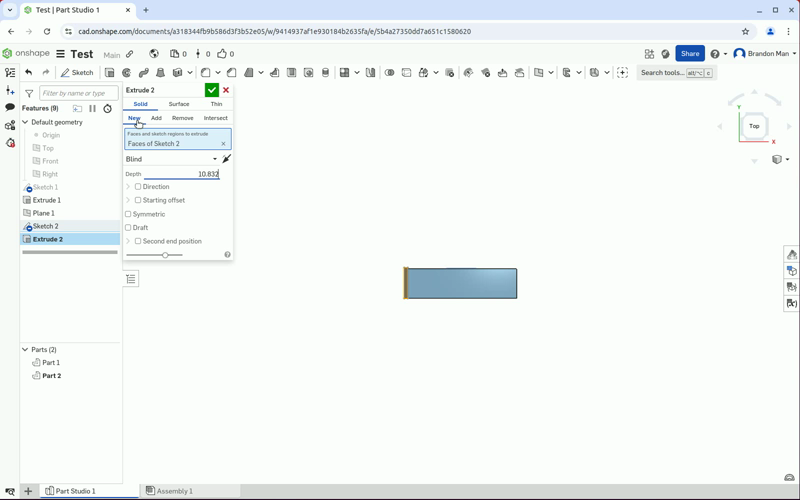
key(enter)
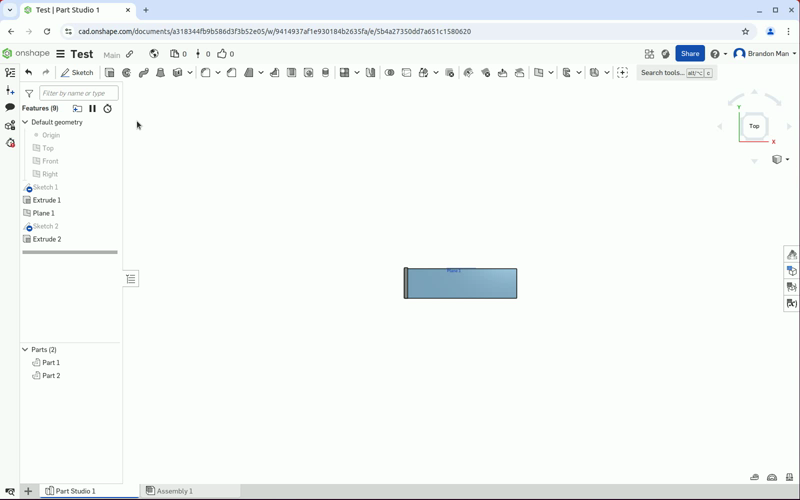
key(shift+h)
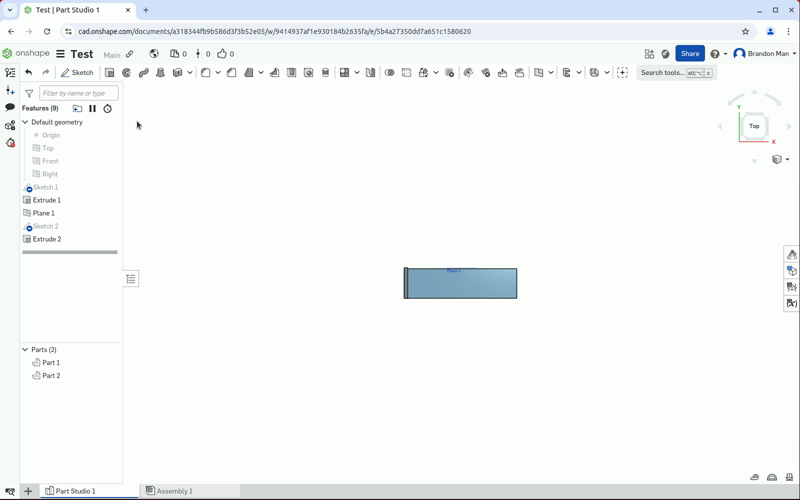
key(shift+h)
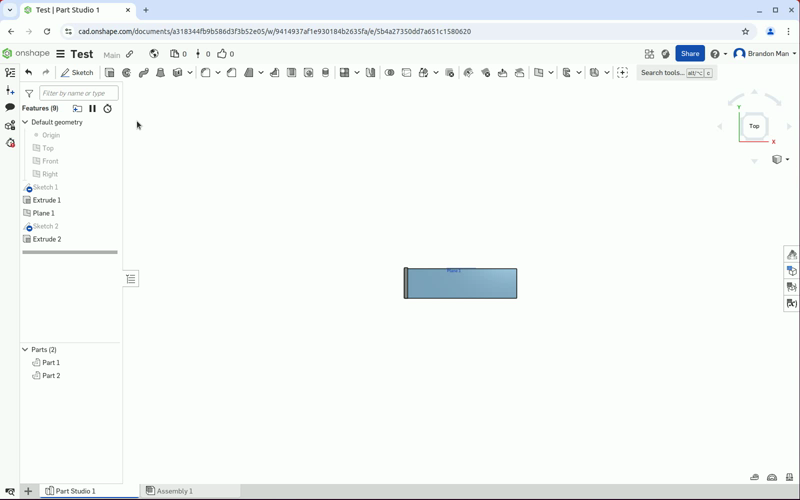
mouse_move(73, 189)
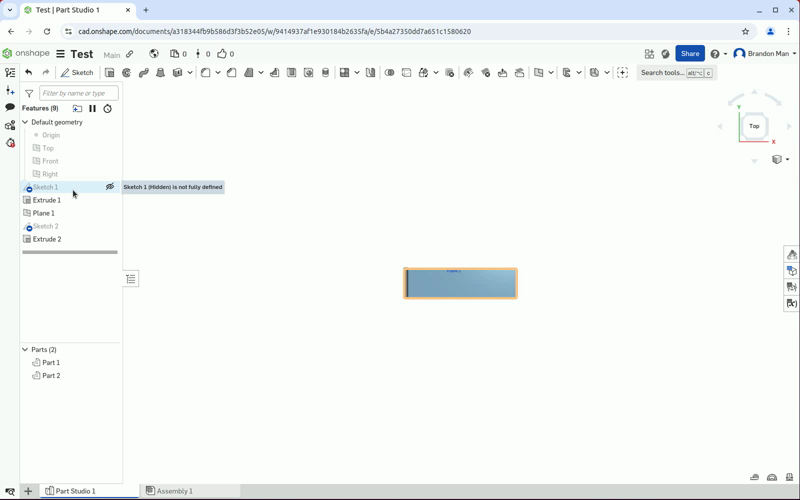
click(73, 189)
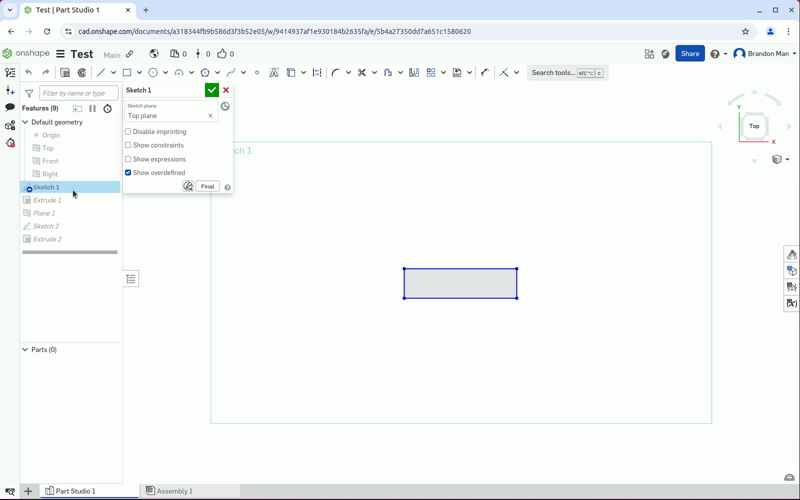
mouse_move(229, 92)
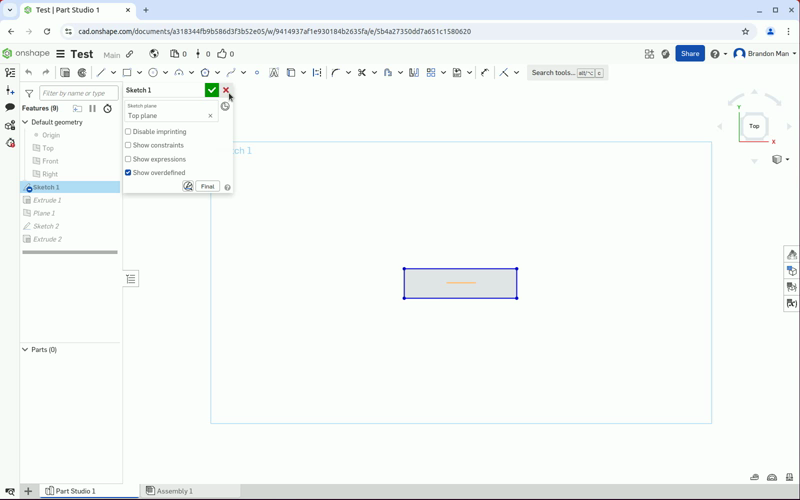
click(229, 92)
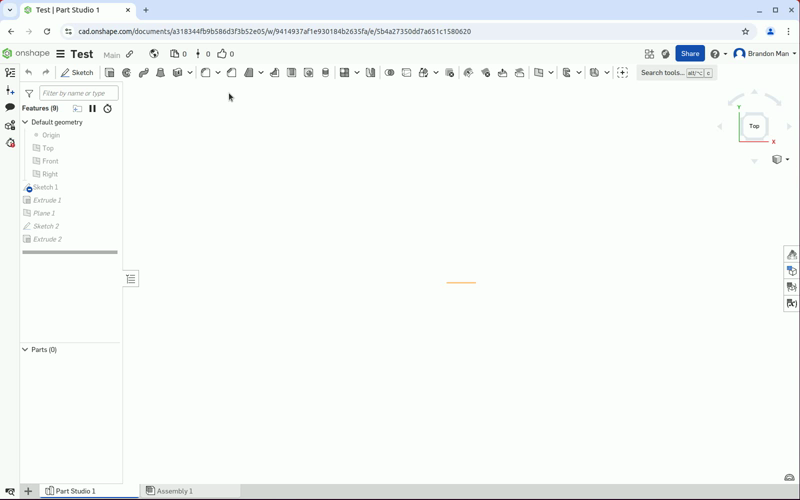
key(shift+s)
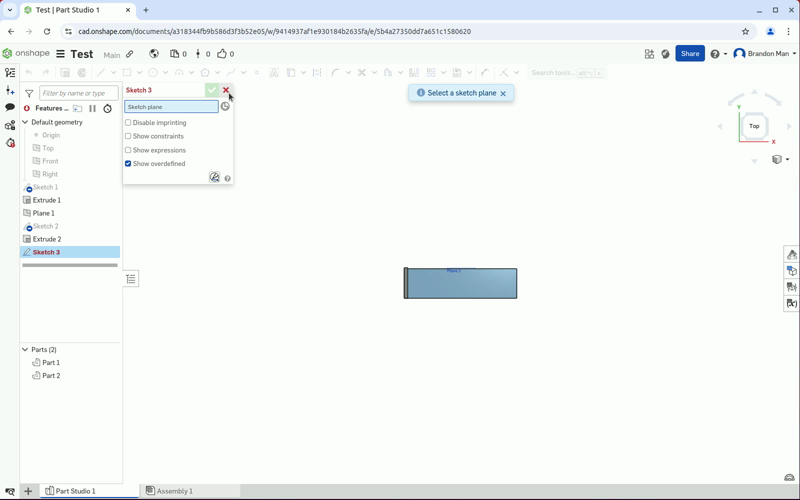
mouse_move(73, 215)
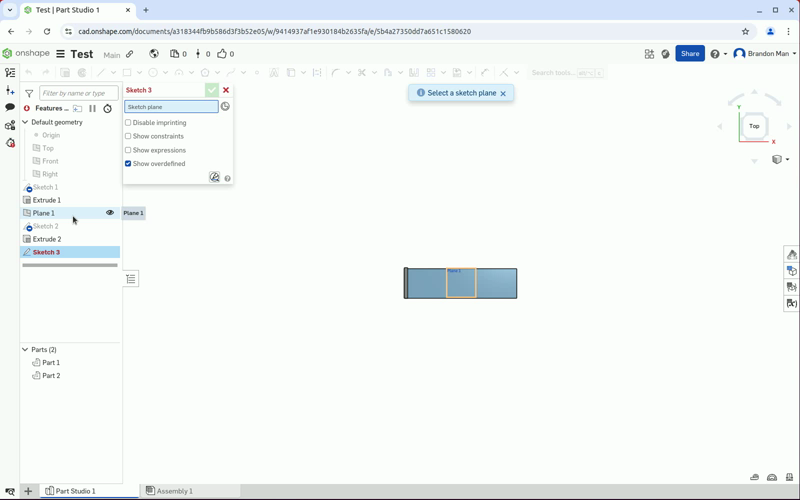
click(73, 215)
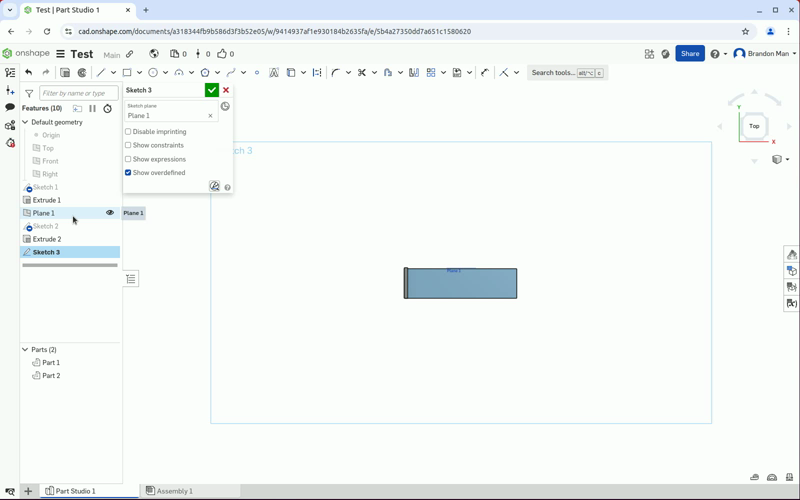
mouse_move(73, 352)
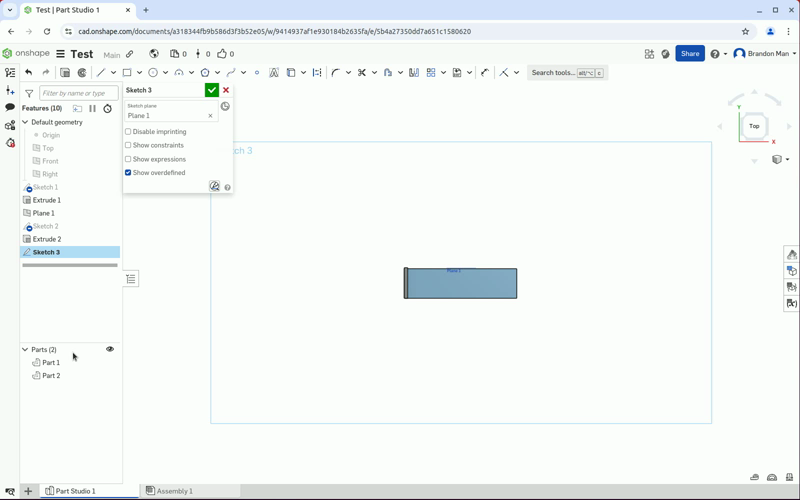
key(y)
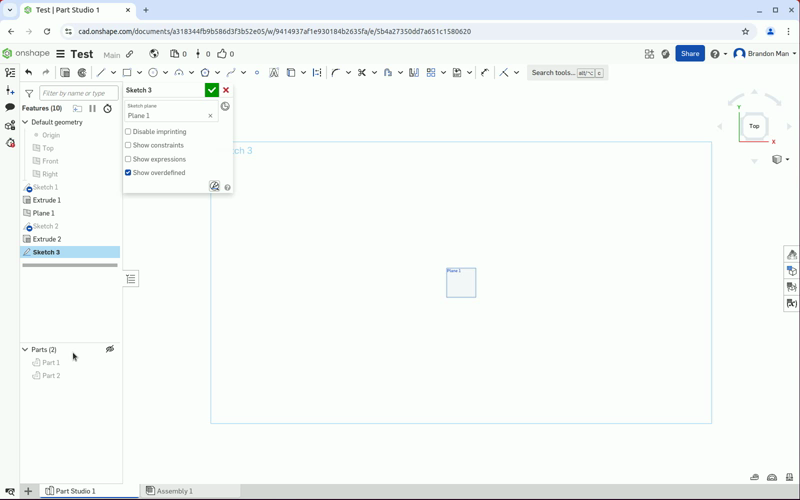
key(l)
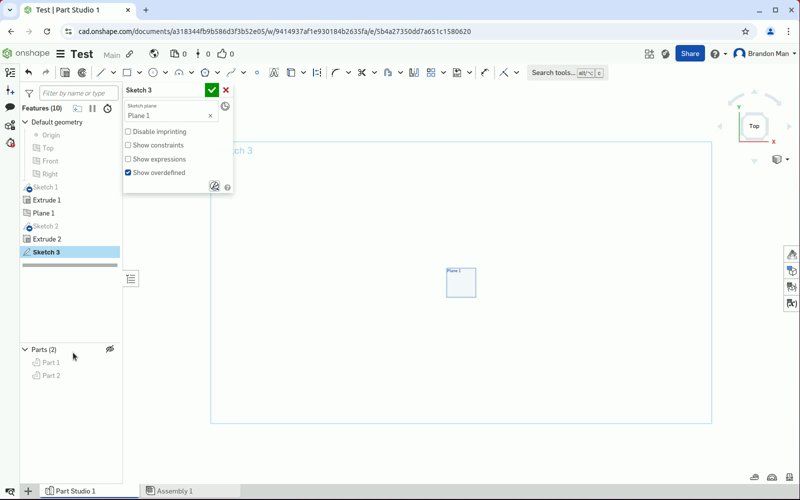
key_down(shift)
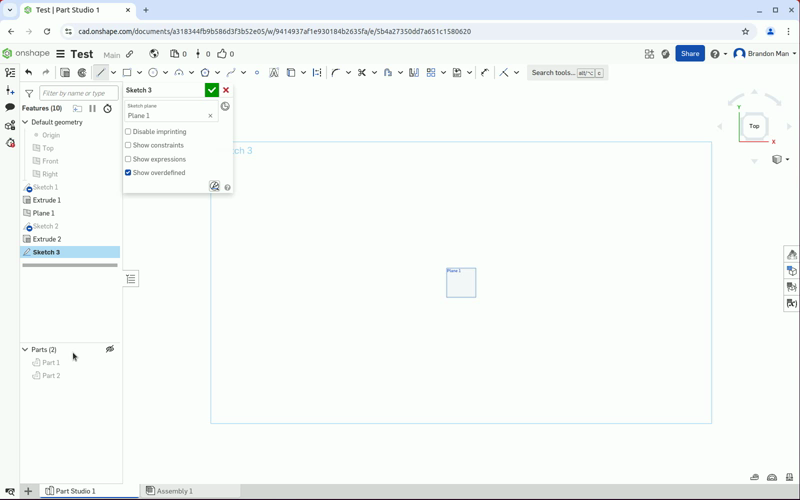
mouse_move(513, 298)
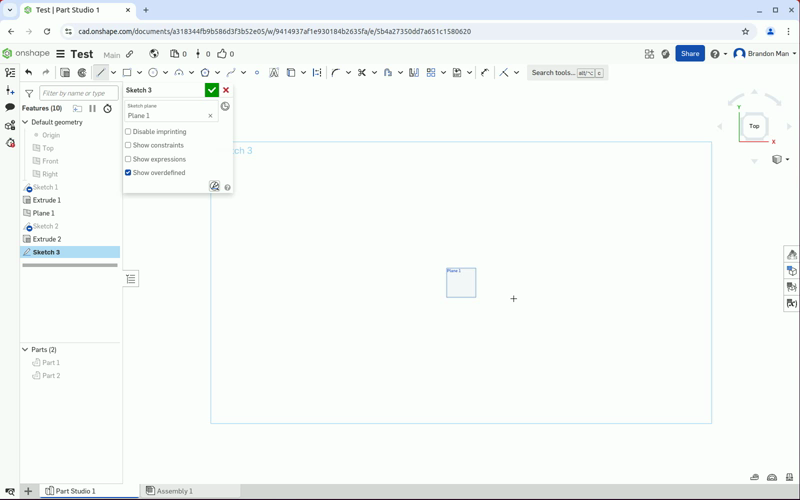
click(513, 298)
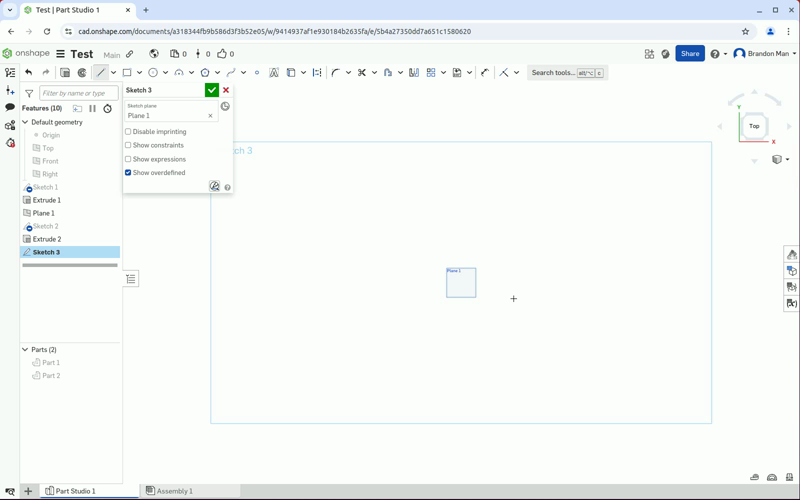
key_up(shift)
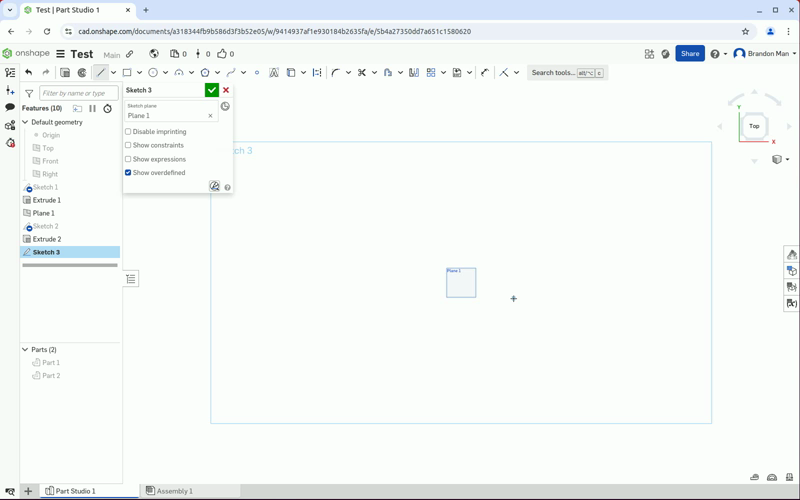
key_down(shift)
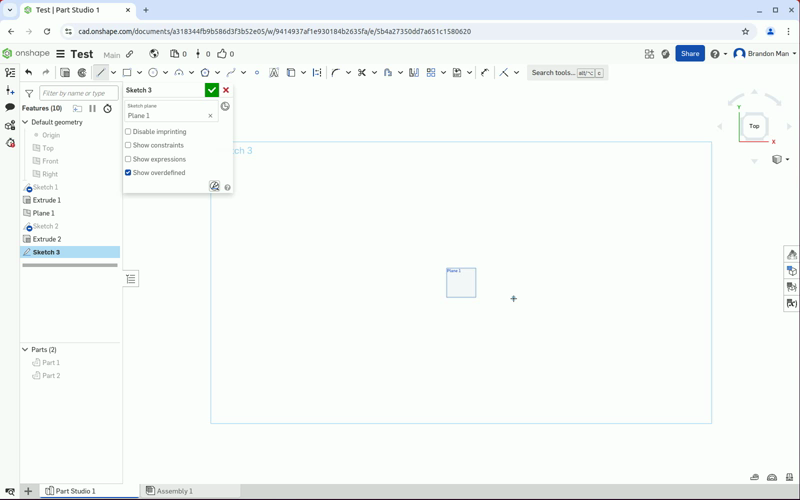
mouse_move(543, 298)
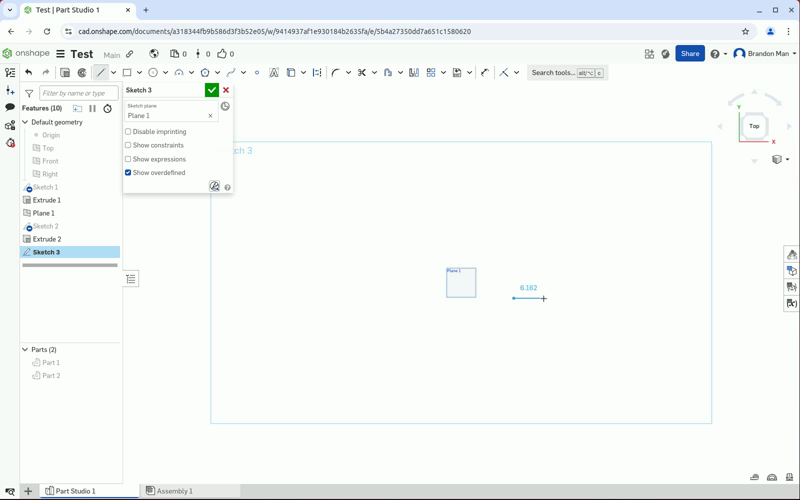
mouse_move(517, 298)
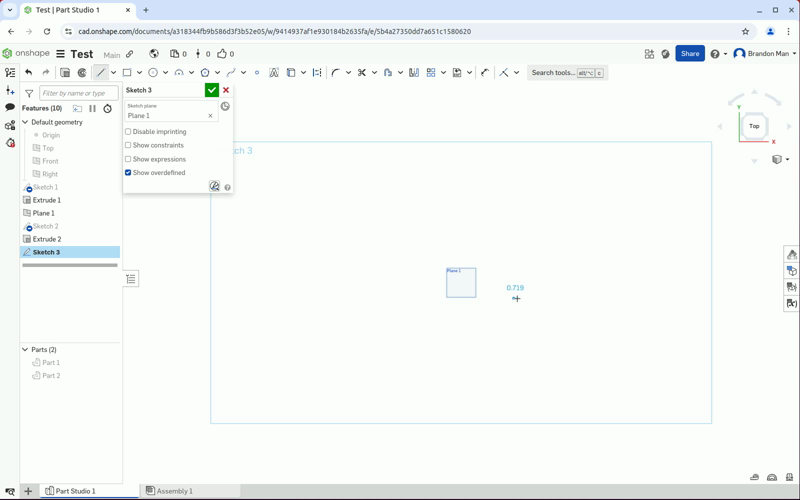
scroll(6)
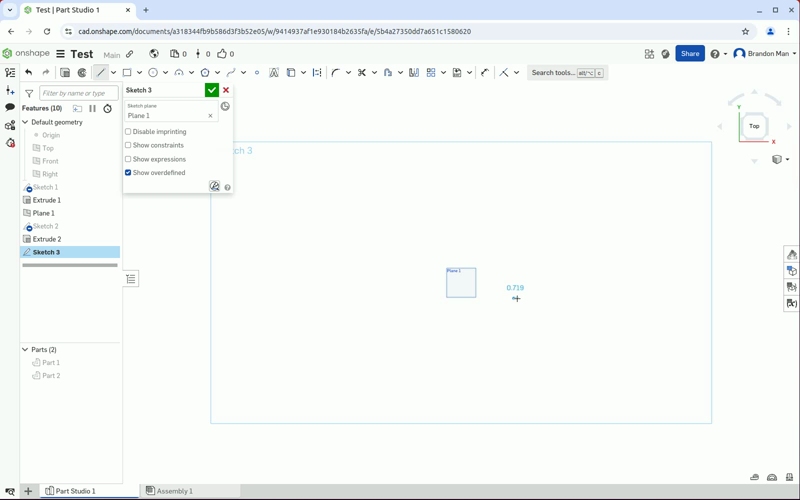
scroll(6)
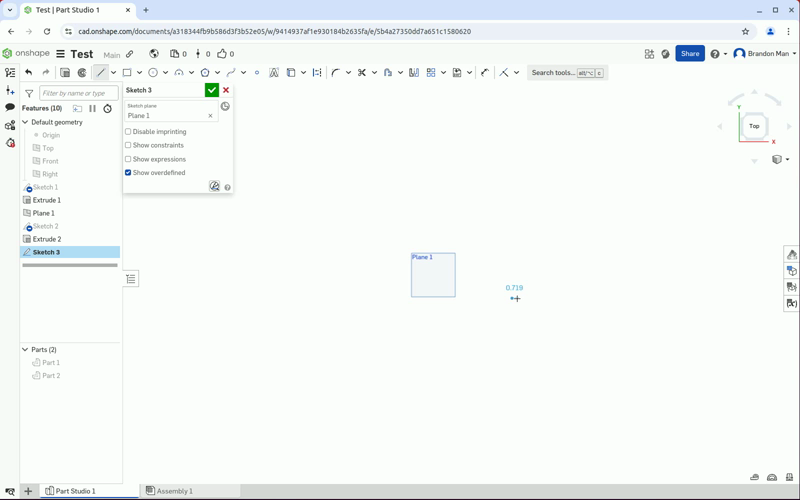
scroll(6)
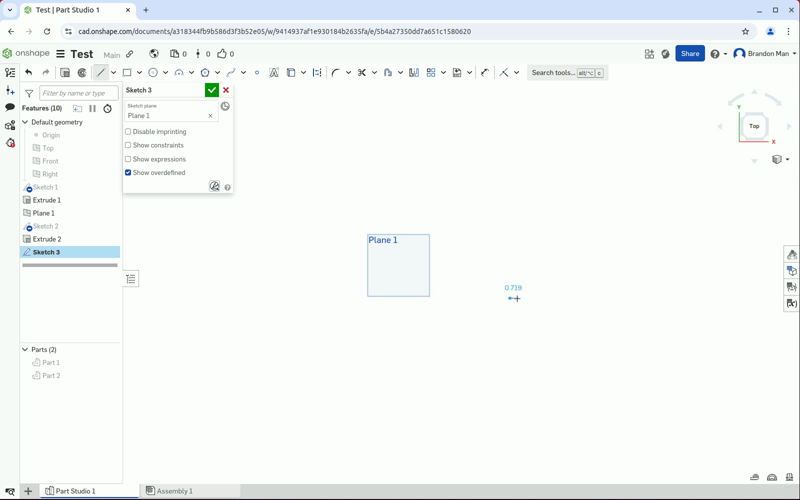
scroll(6)
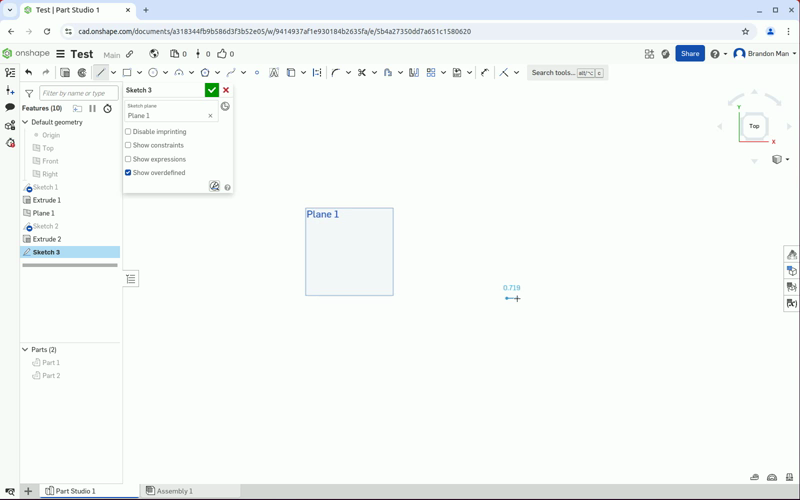
scroll(6)
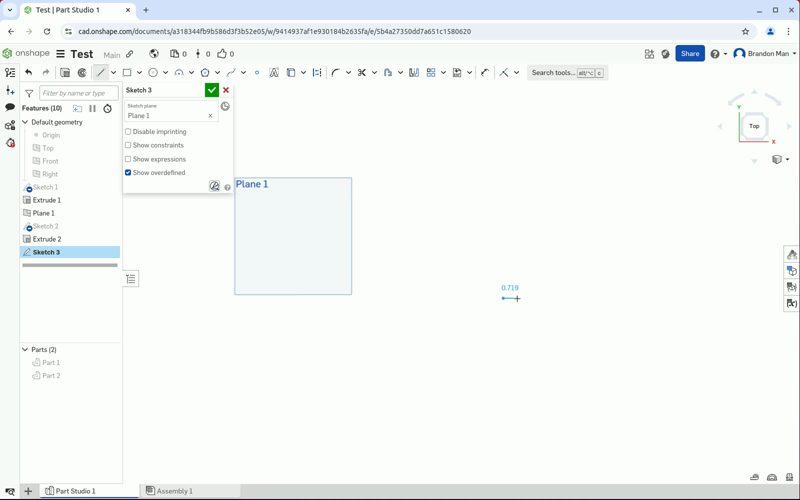
scroll(6)
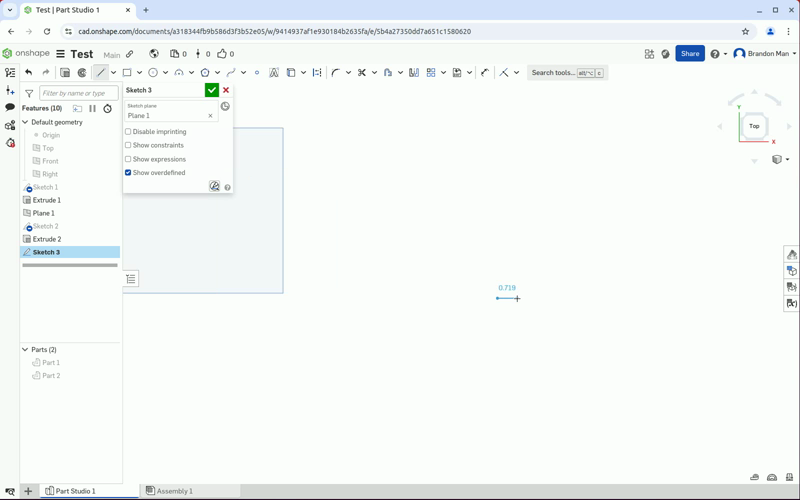
scroll(6)
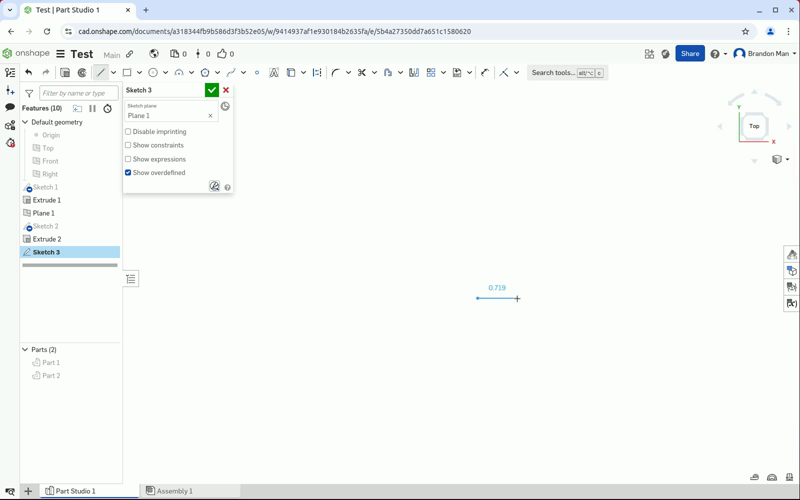
click(517, 298)
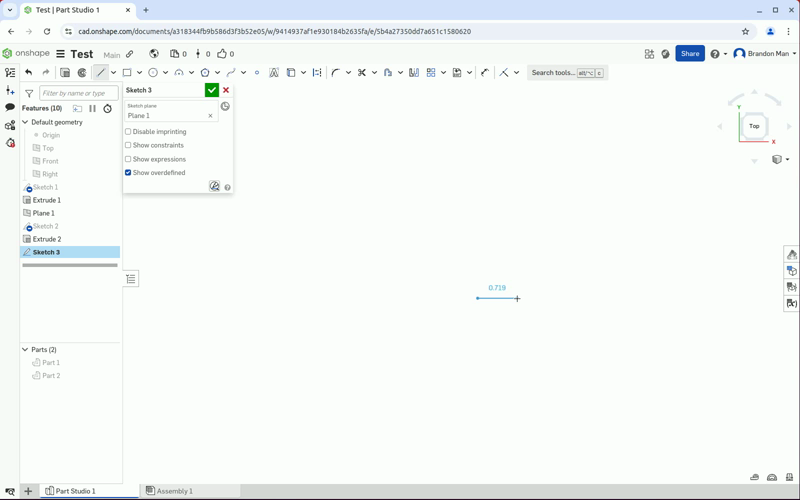
scroll(-6)
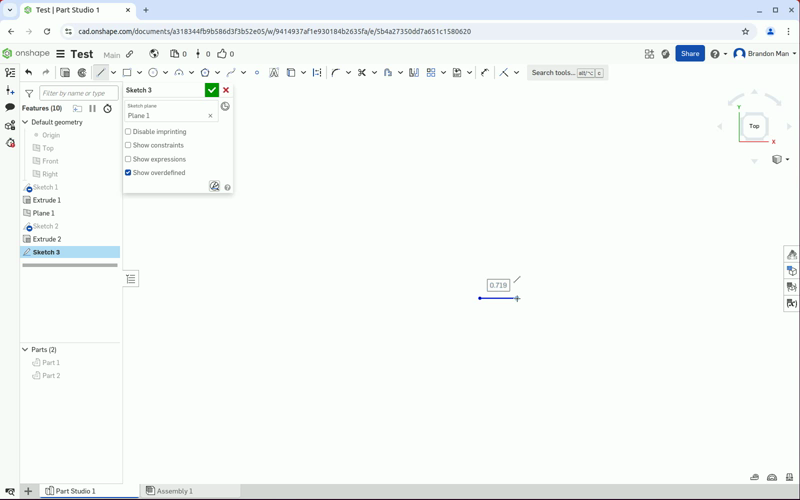
scroll(-6)
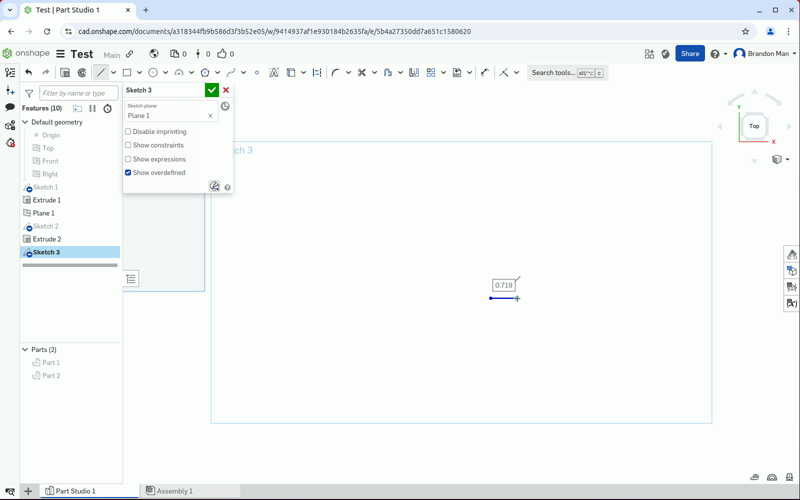
scroll(-6)
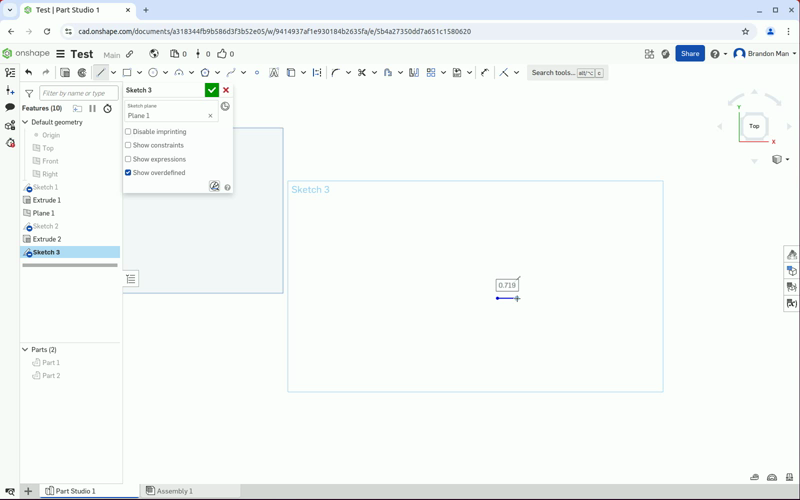
scroll(-6)
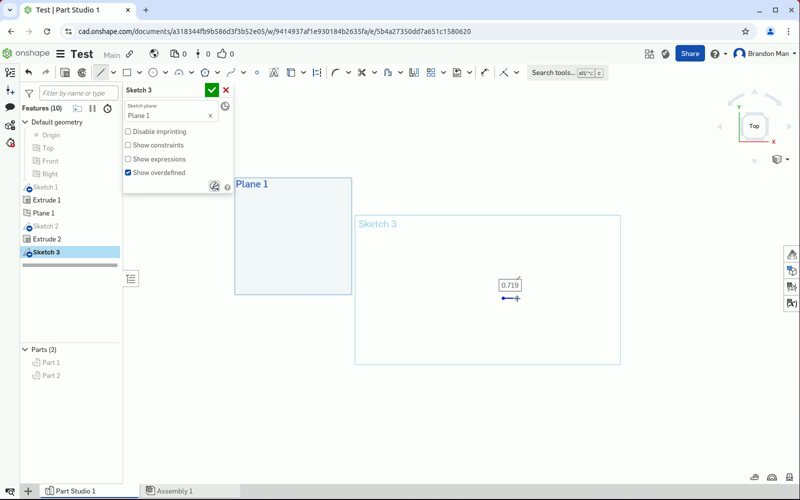
scroll(-6)
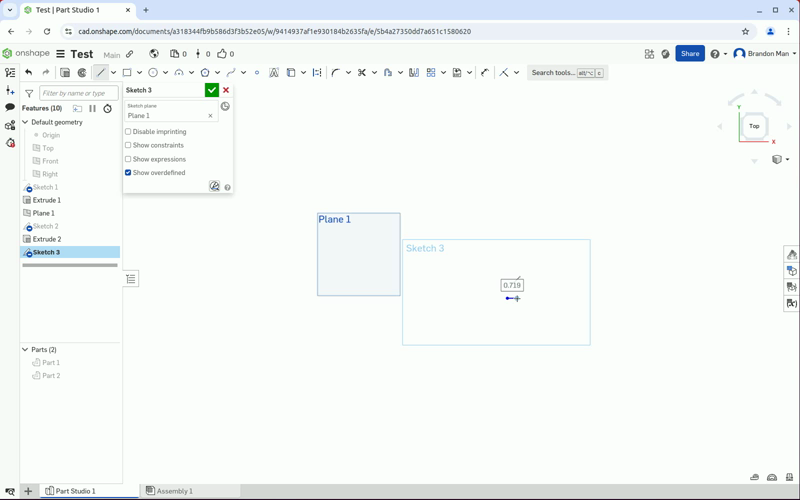
scroll(-6)
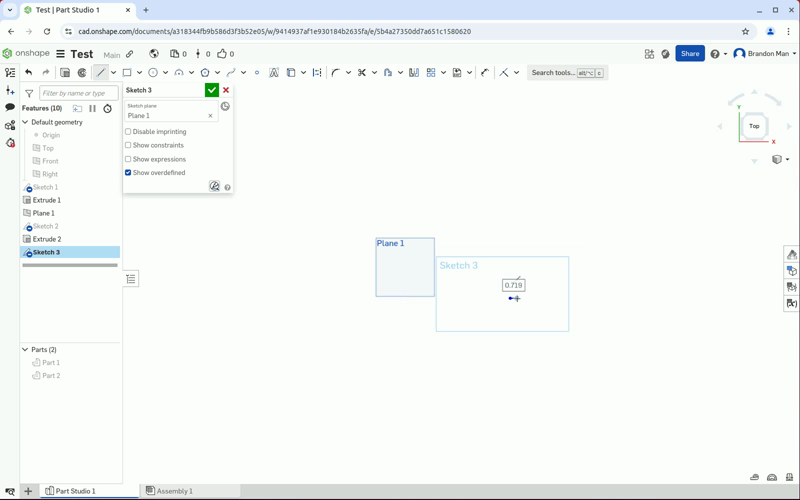
scroll(-6)
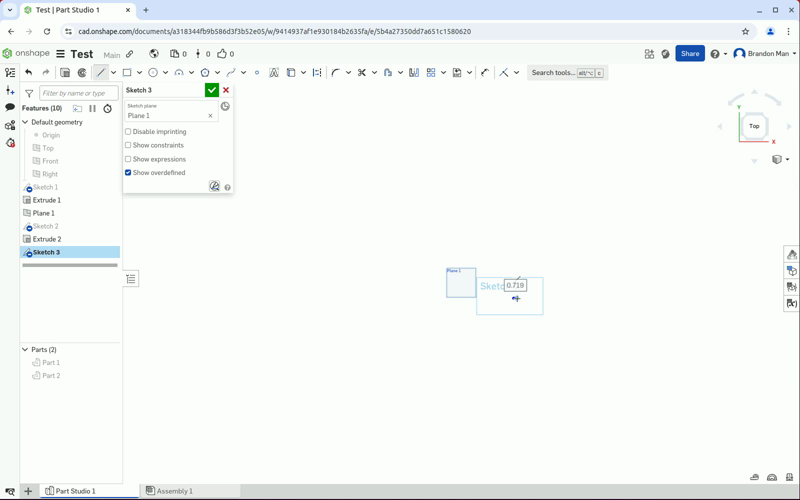
key_up(shift)
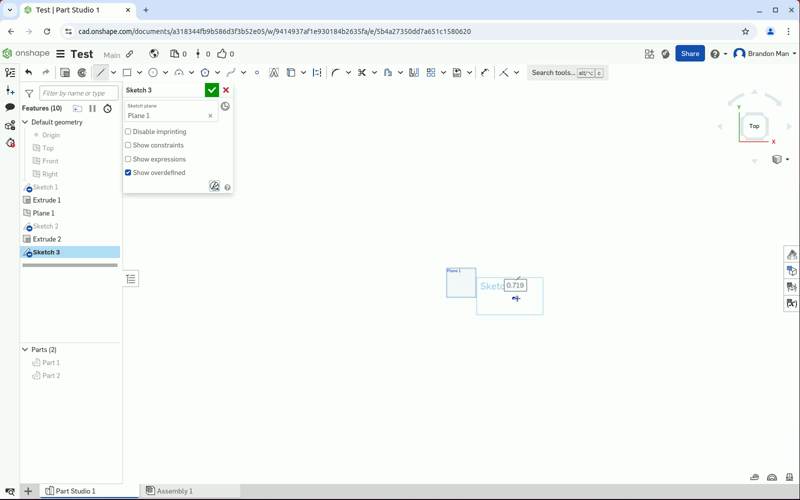
key_down(shift)
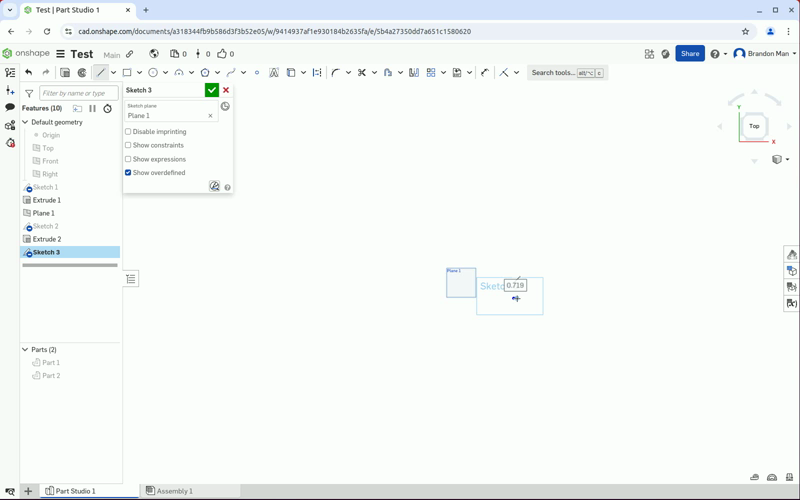
mouse_move(547, 298)
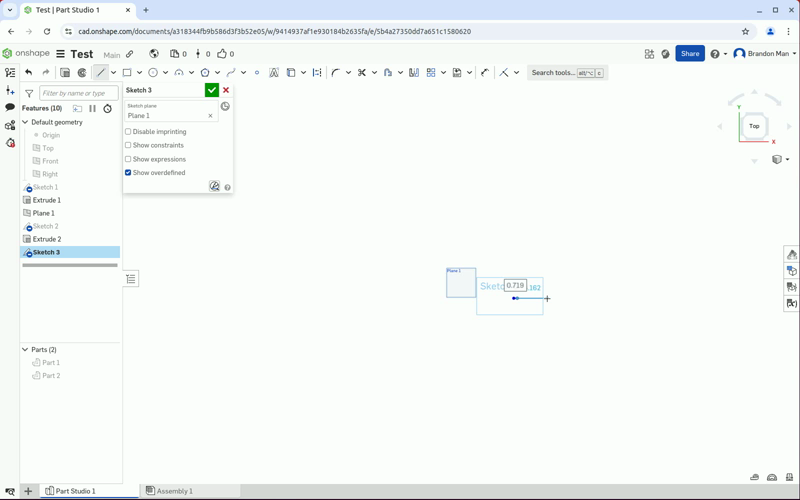
mouse_move(517, 267)
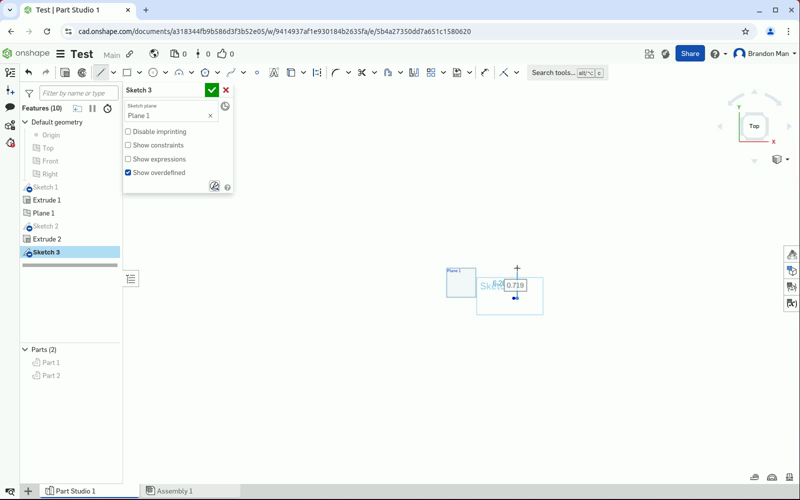
click(517, 267)
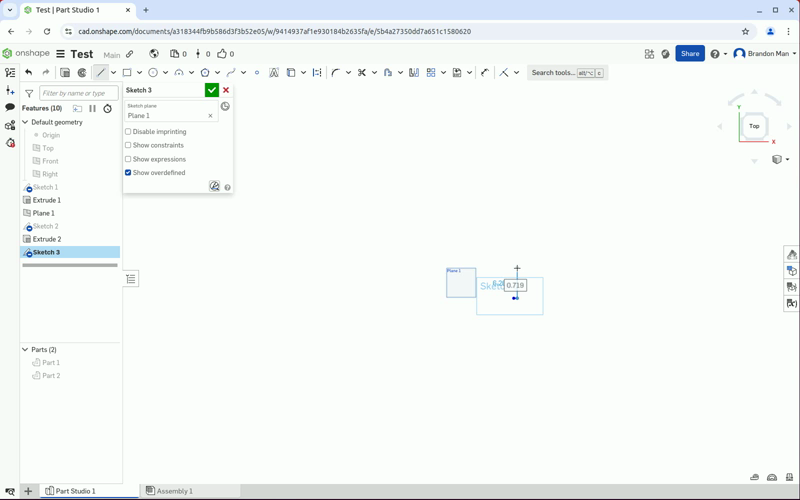
key_up(shift)
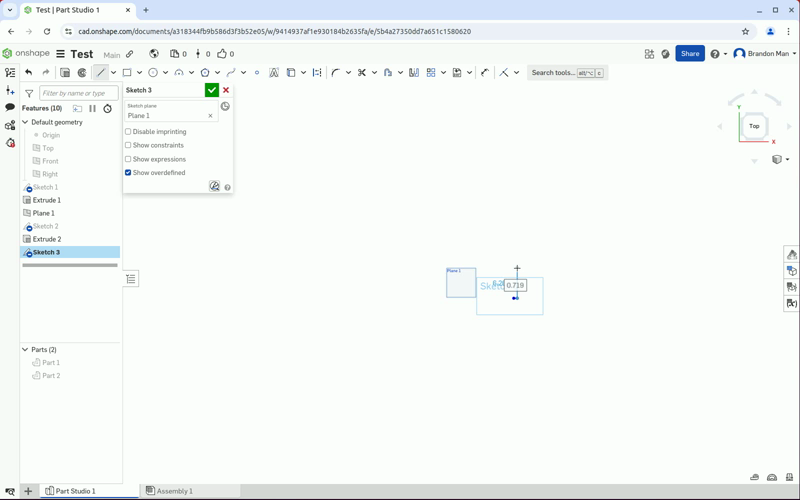
key_down(shift)
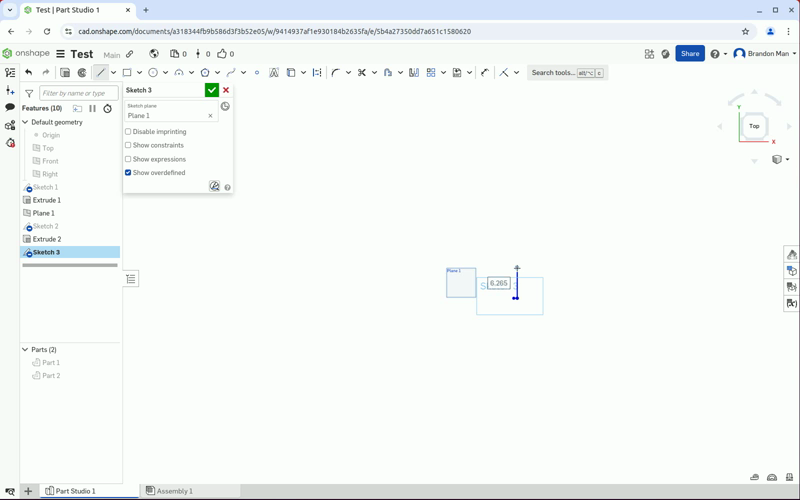
mouse_move(547, 267)
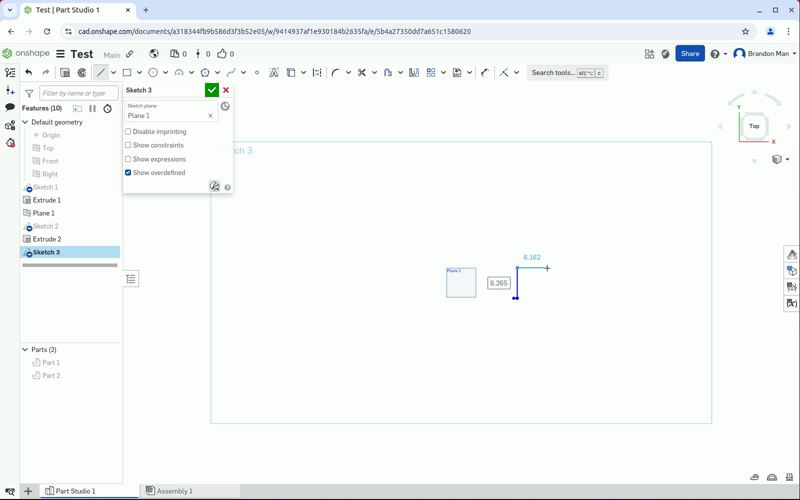
mouse_move(513, 267)
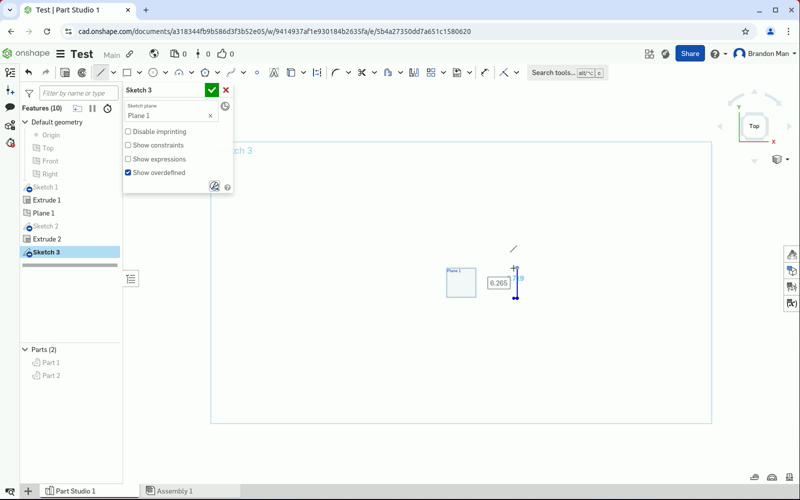
scroll(6)
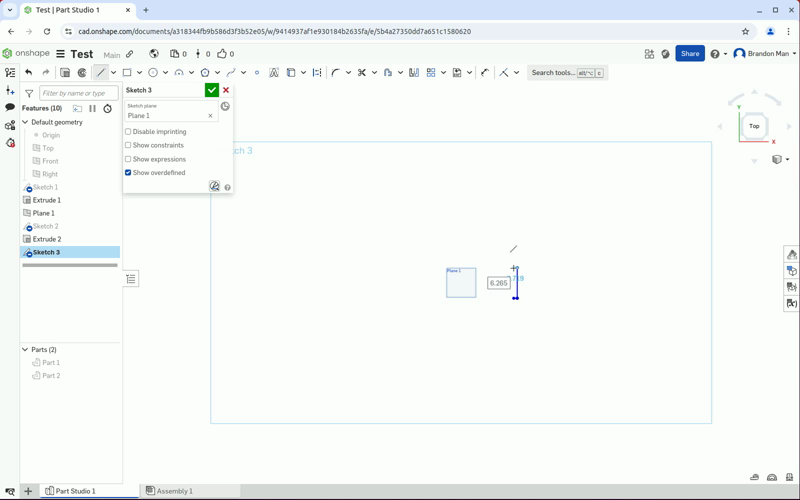
scroll(6)
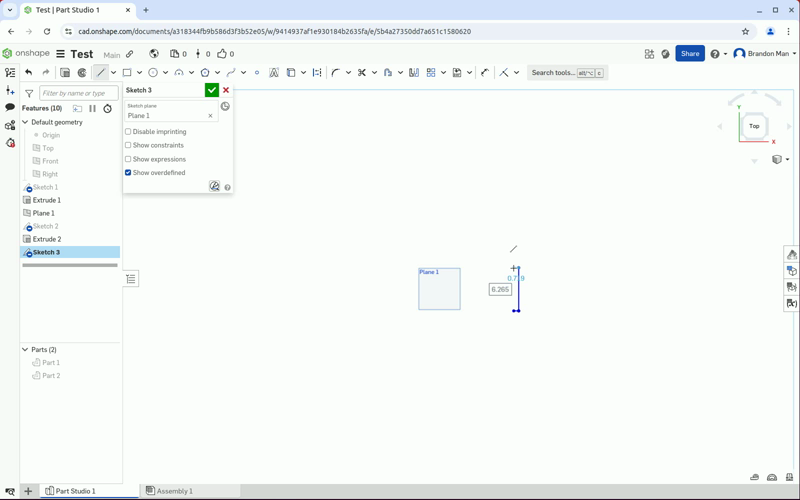
scroll(6)
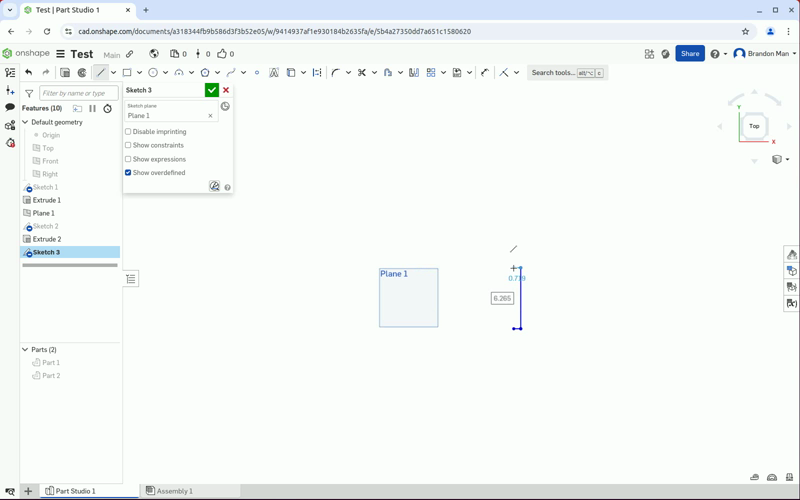
scroll(6)
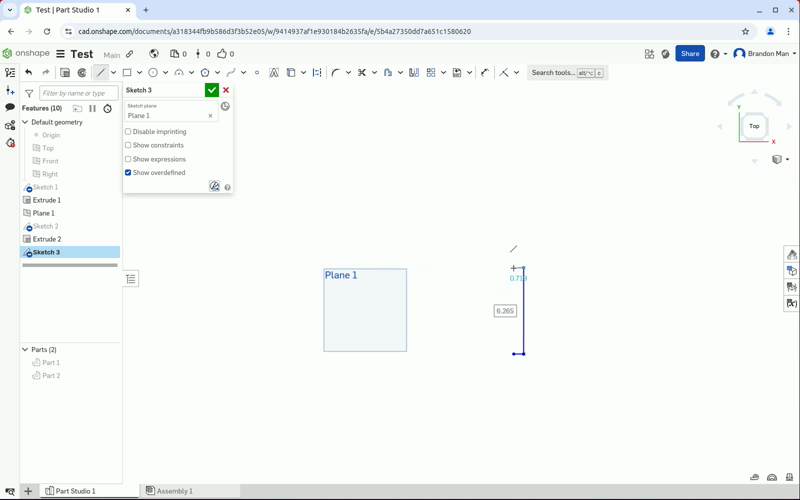
scroll(6)
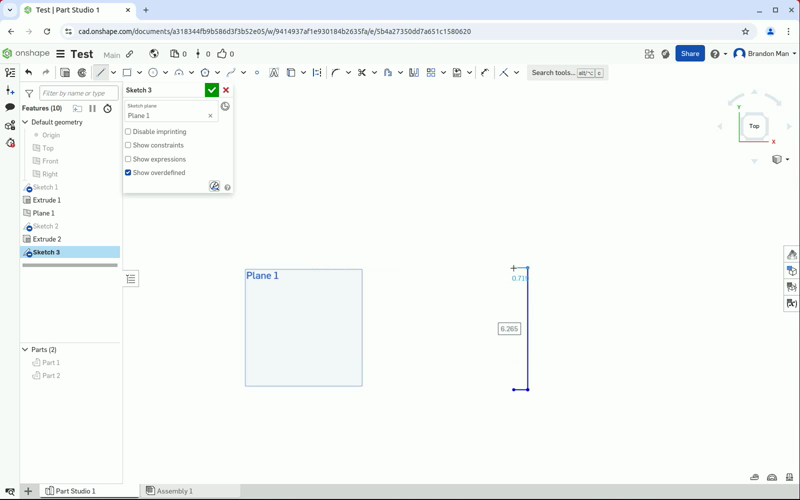
scroll(6)
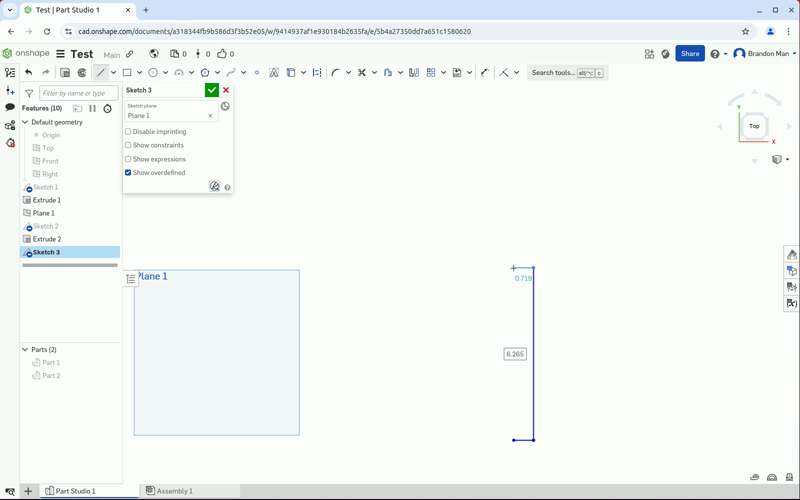
scroll(6)
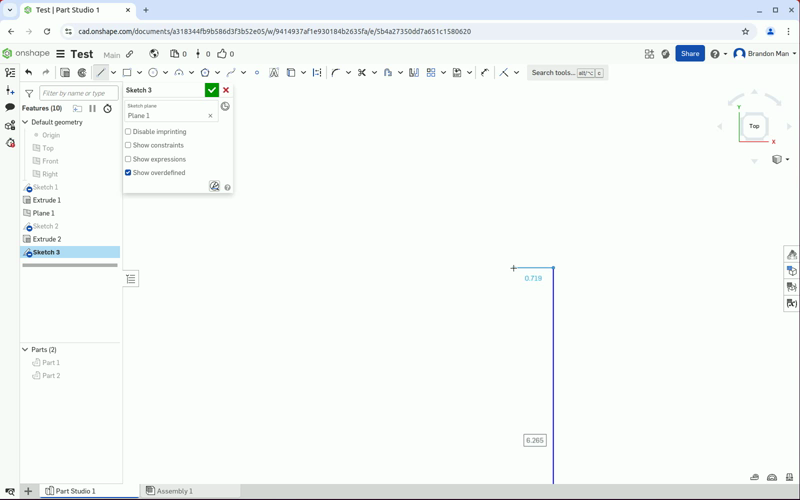
click(513, 267)
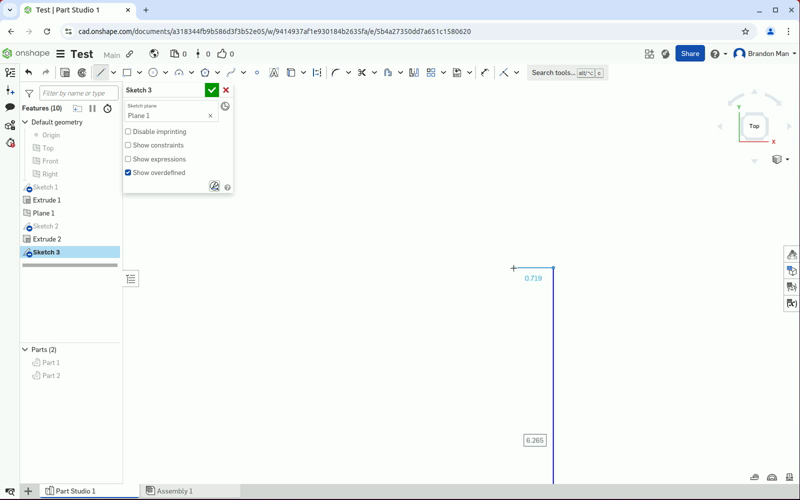
scroll(-6)
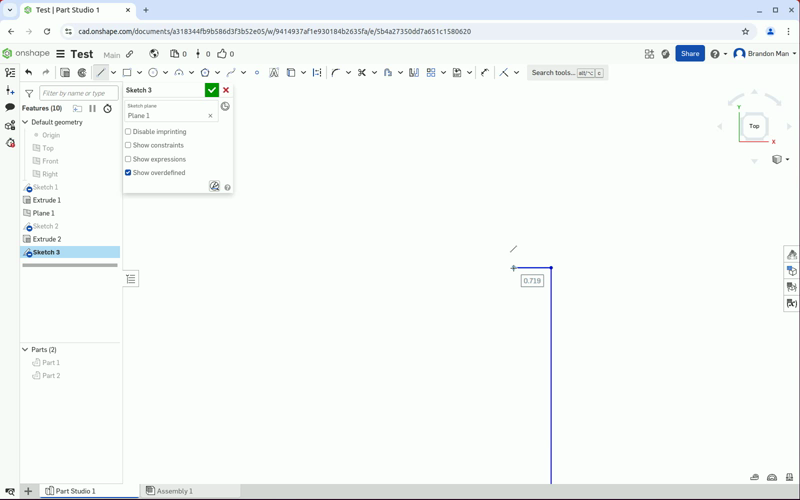
scroll(-6)
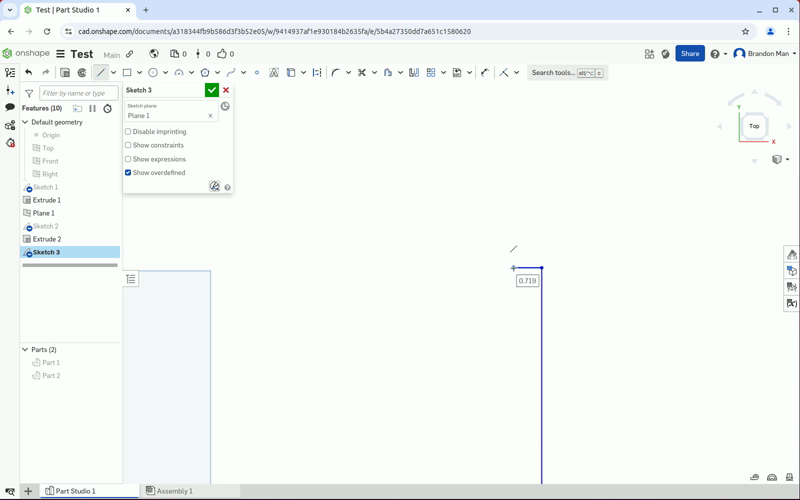
scroll(-6)
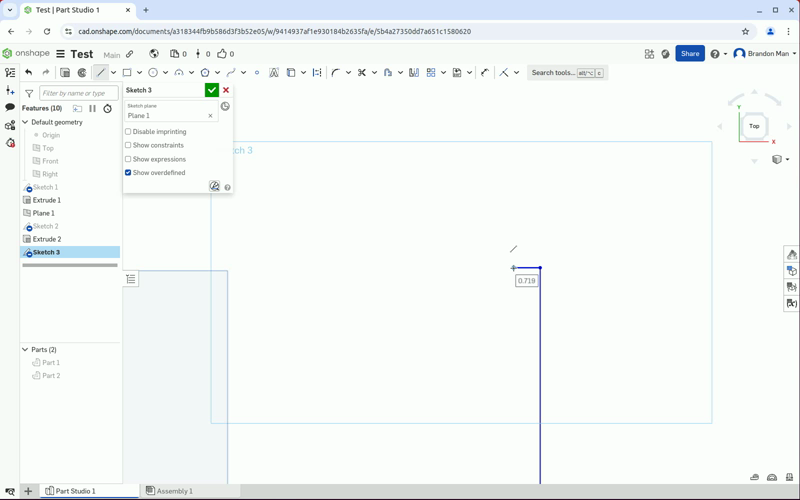
scroll(-6)
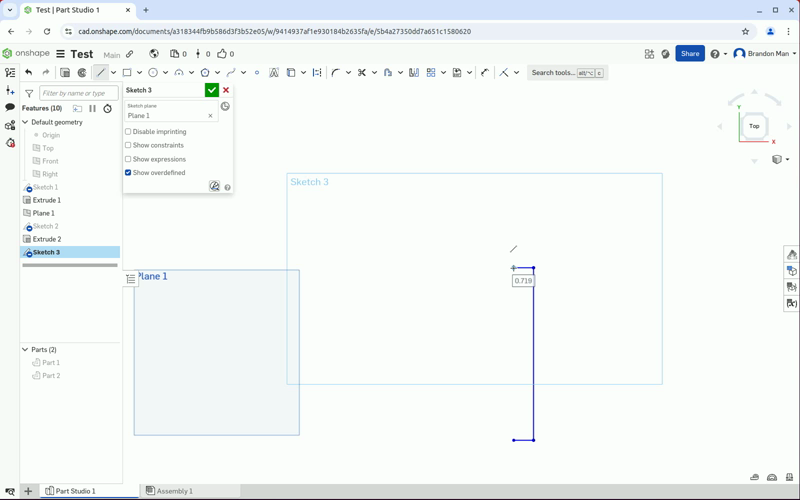
scroll(-6)
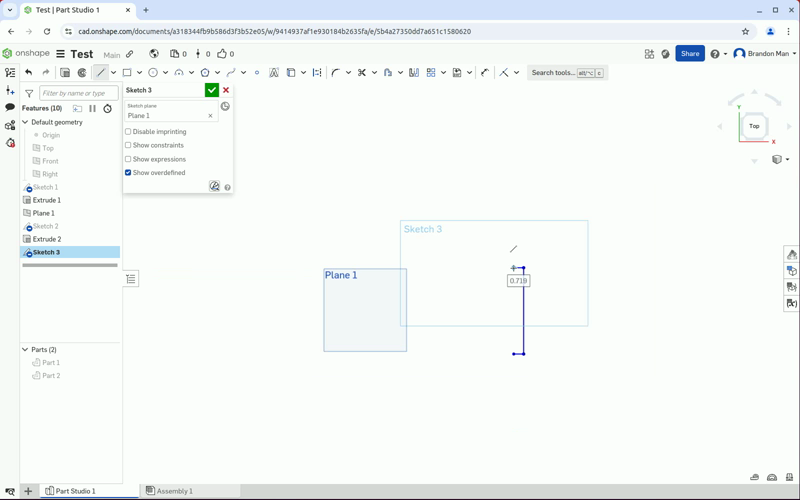
scroll(-6)
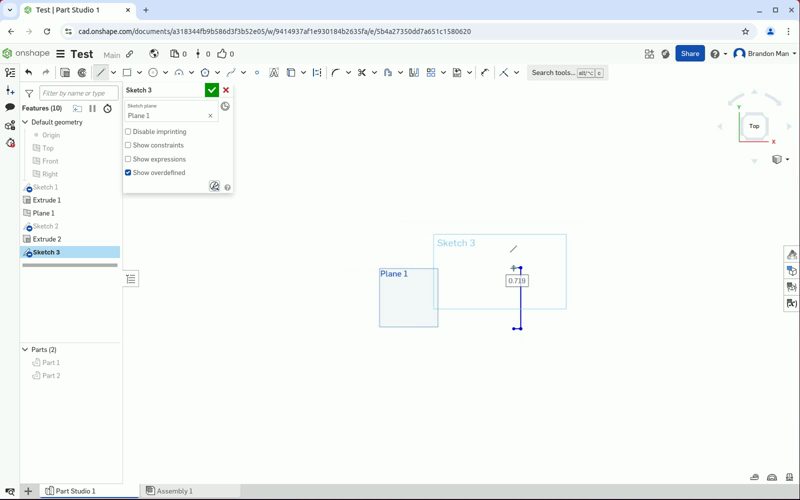
scroll(-6)
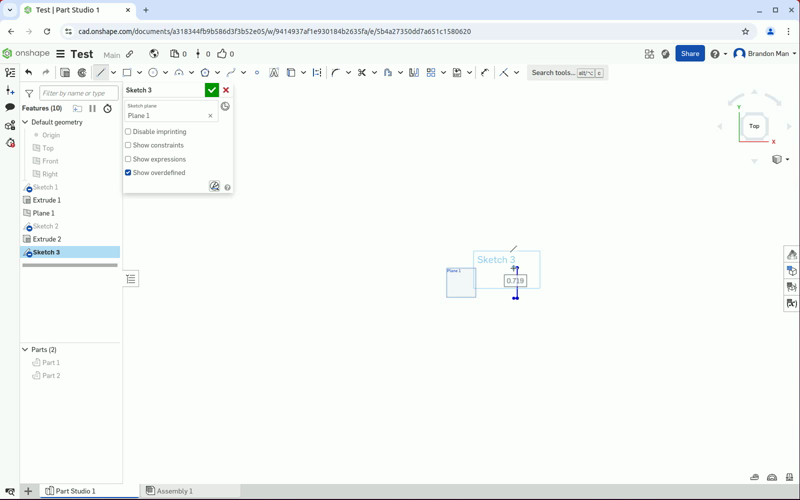
key_up(shift)
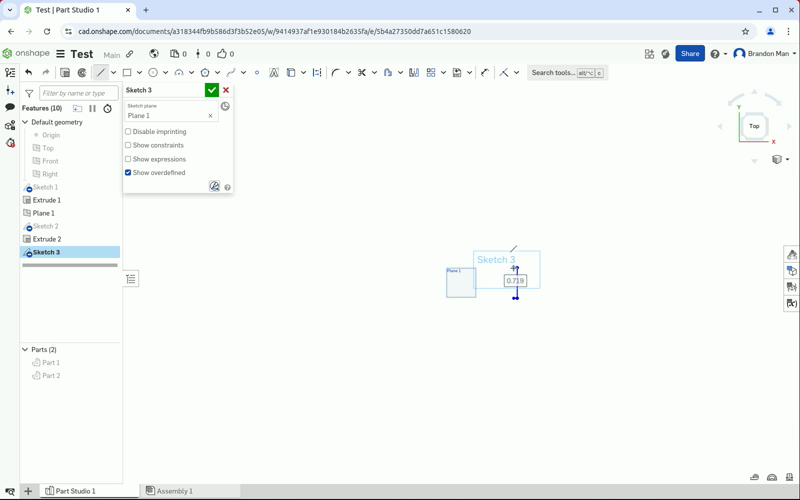
mouse_move(543, 267)
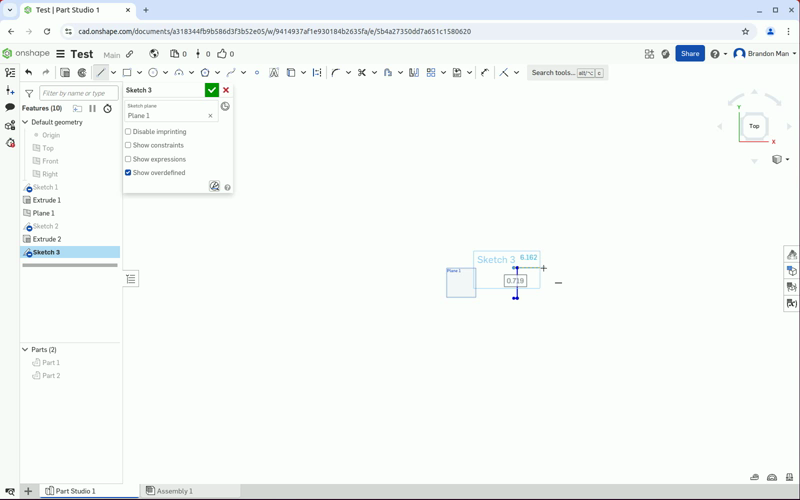
key_down(shift)
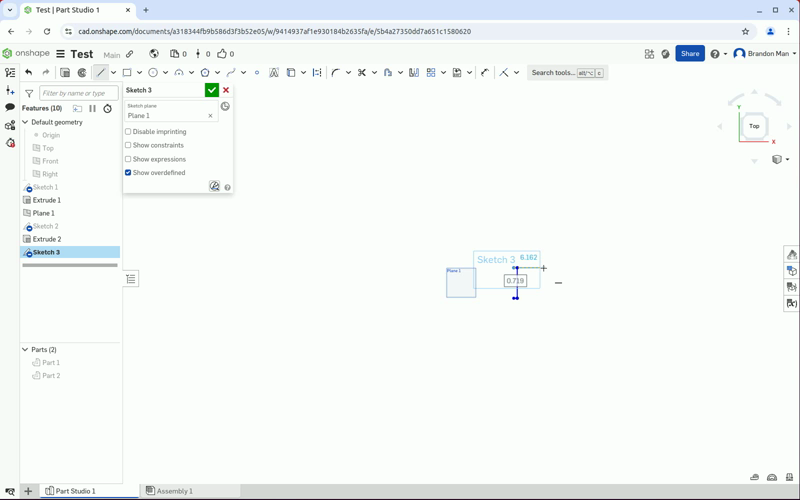
mouse_move(513, 298)
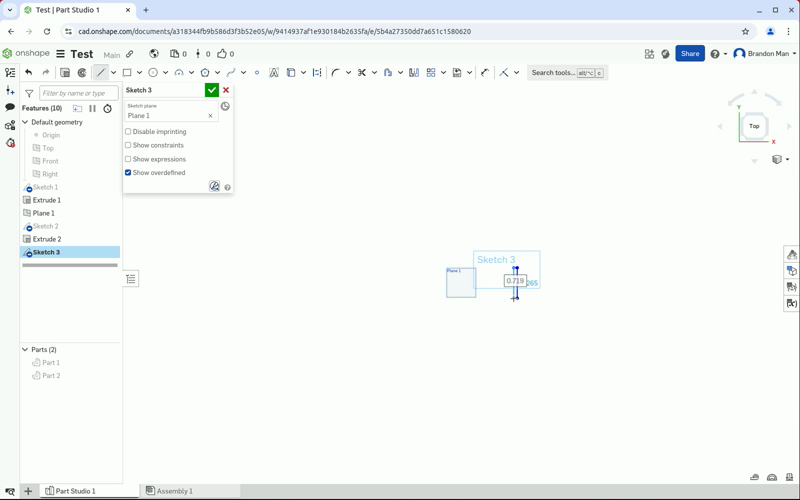
scroll(6)
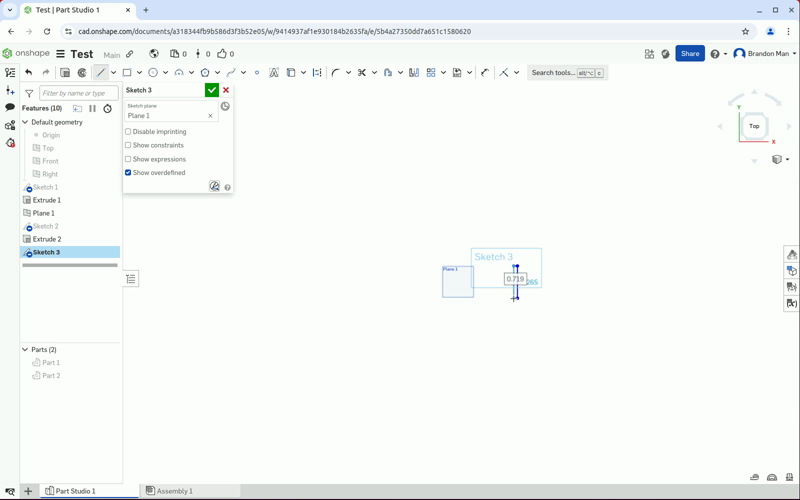
scroll(6)
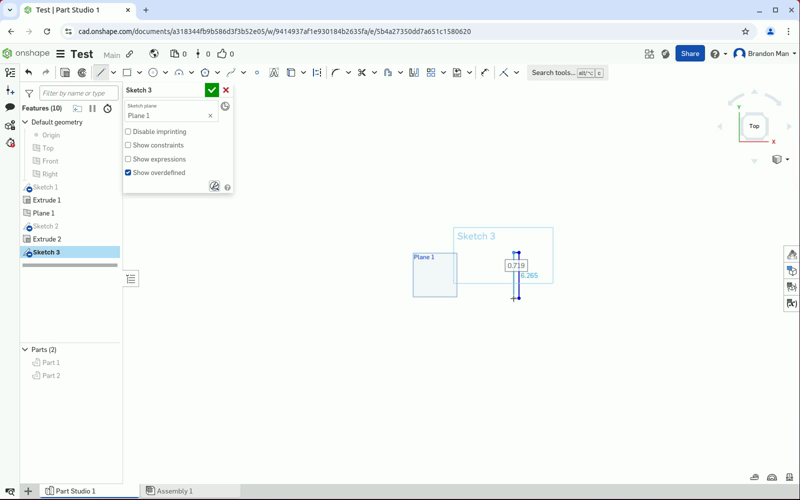
scroll(6)
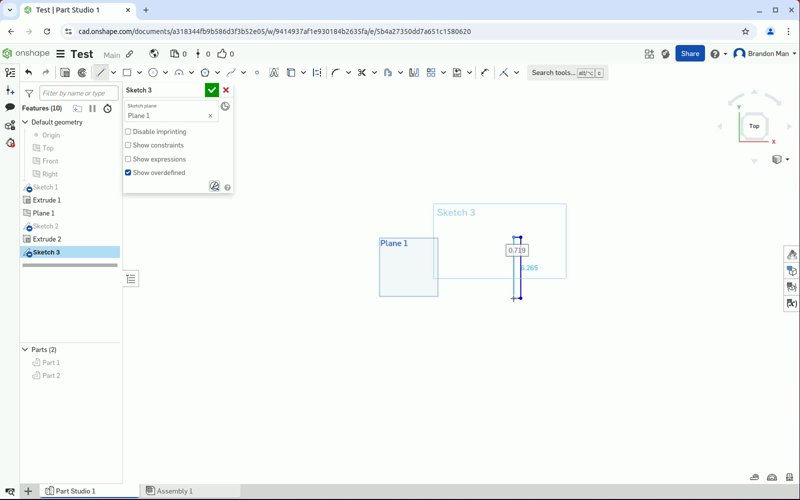
scroll(6)
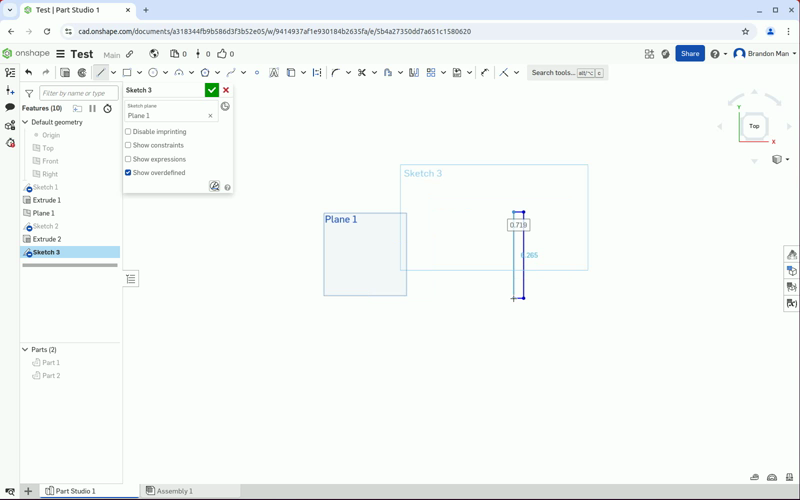
scroll(6)
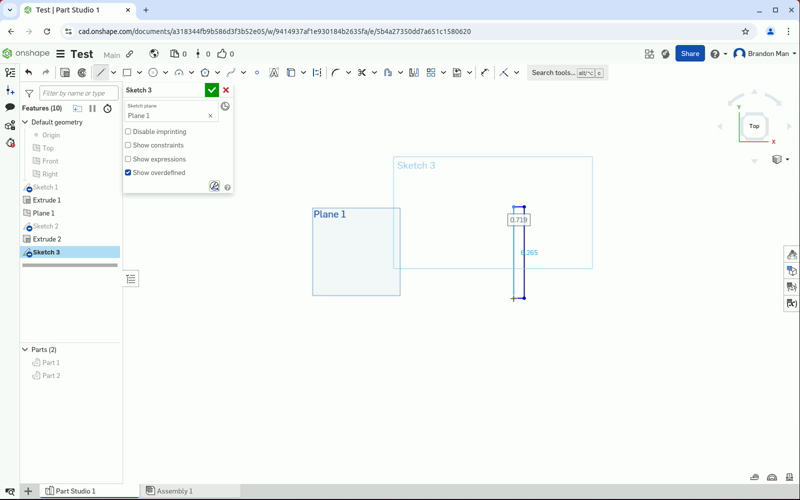
scroll(6)
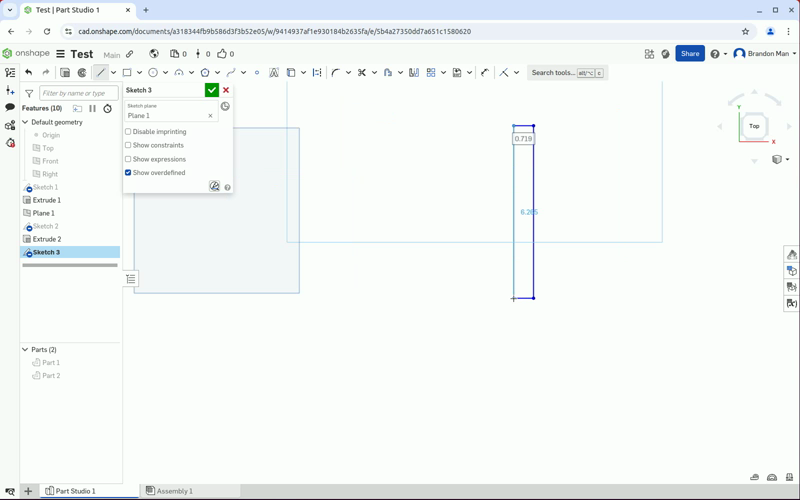
scroll(6)
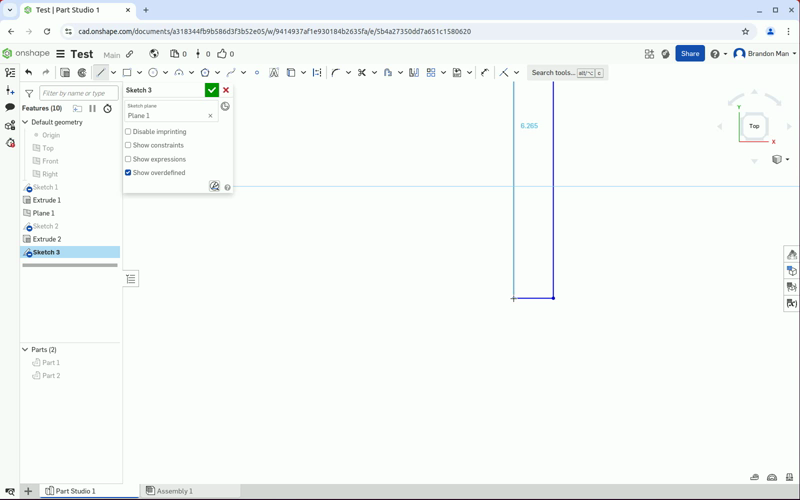
key_up(shift)
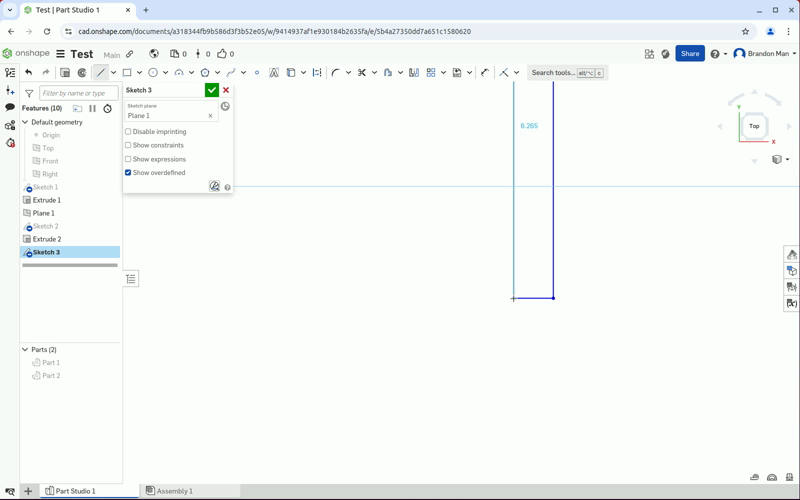
click(513, 298)
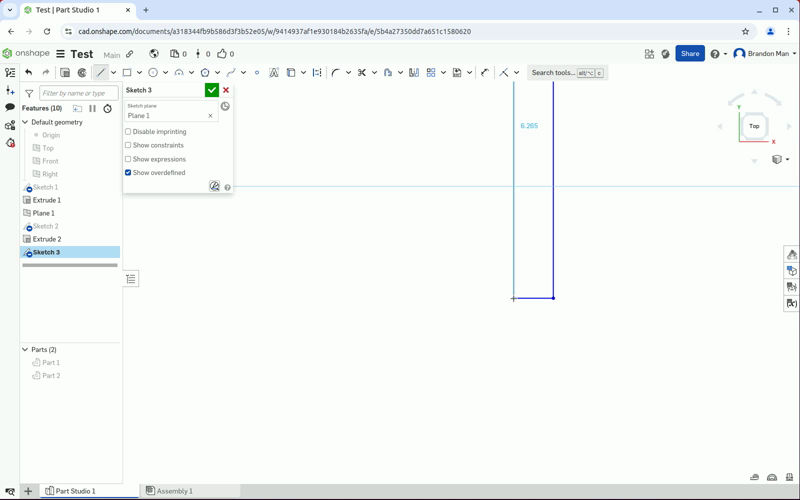
scroll(-6)
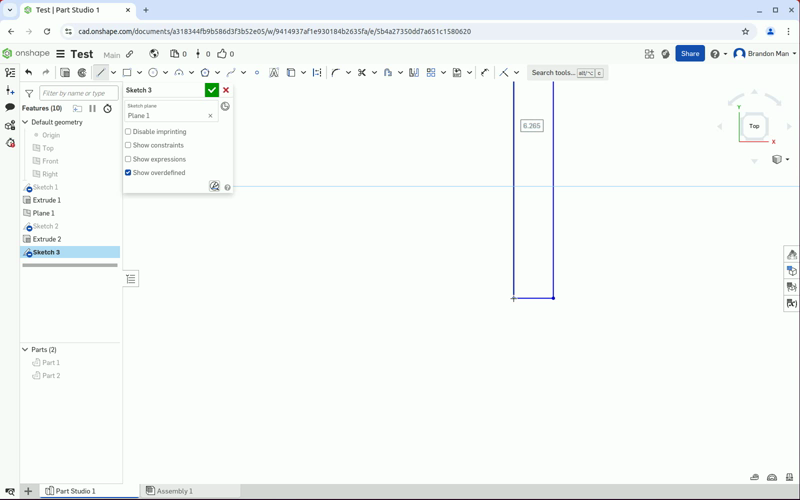
scroll(-6)
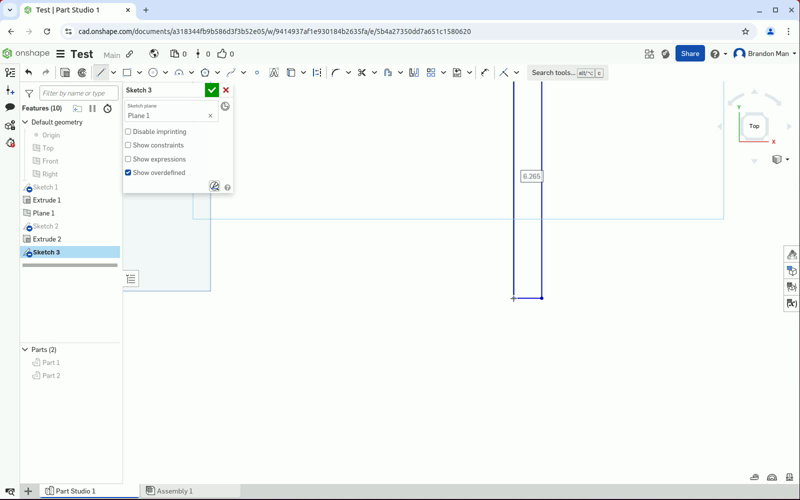
scroll(-6)
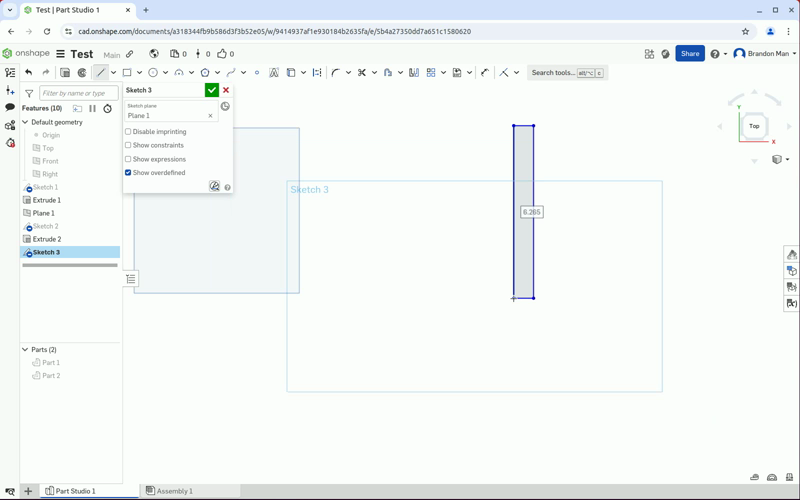
scroll(-6)
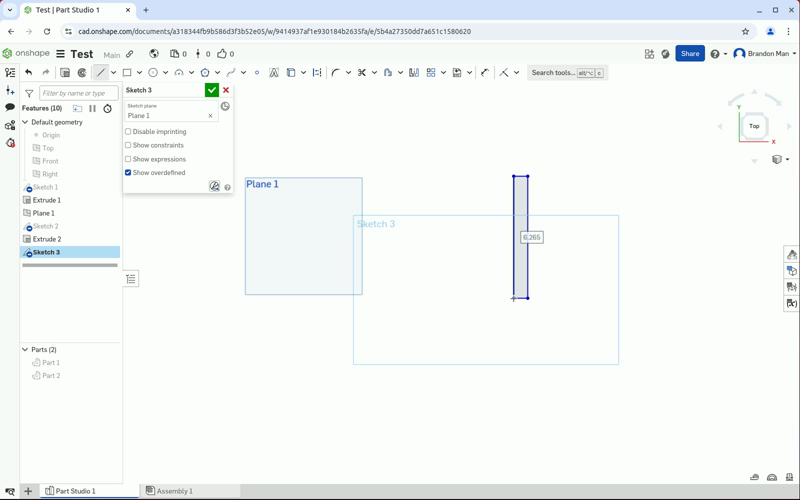
scroll(-6)
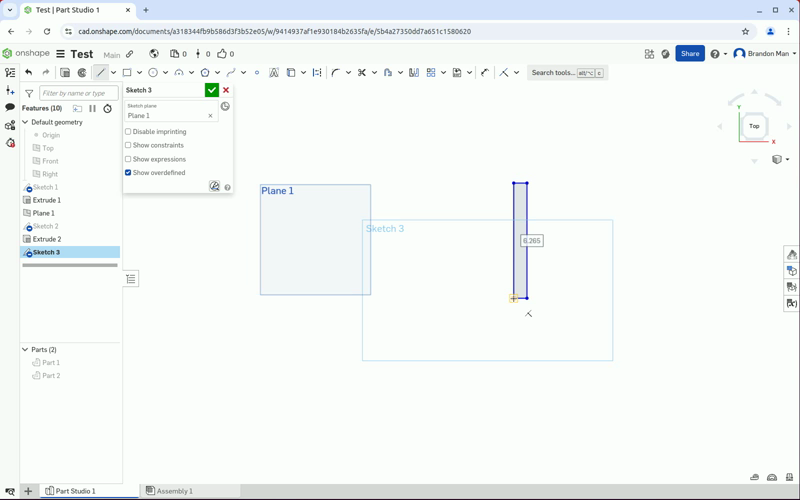
scroll(-6)
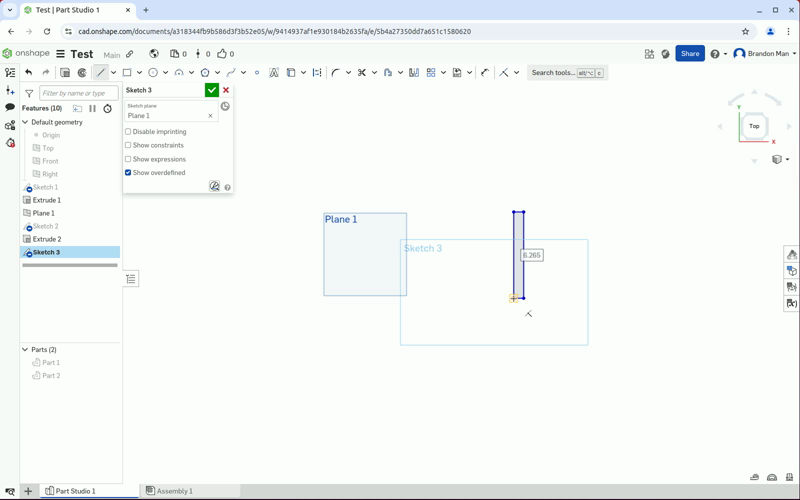
scroll(-6)
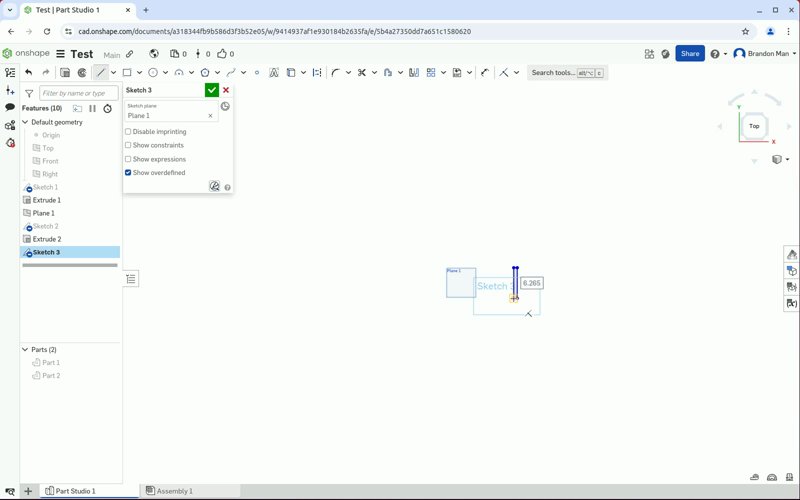
key(esc)
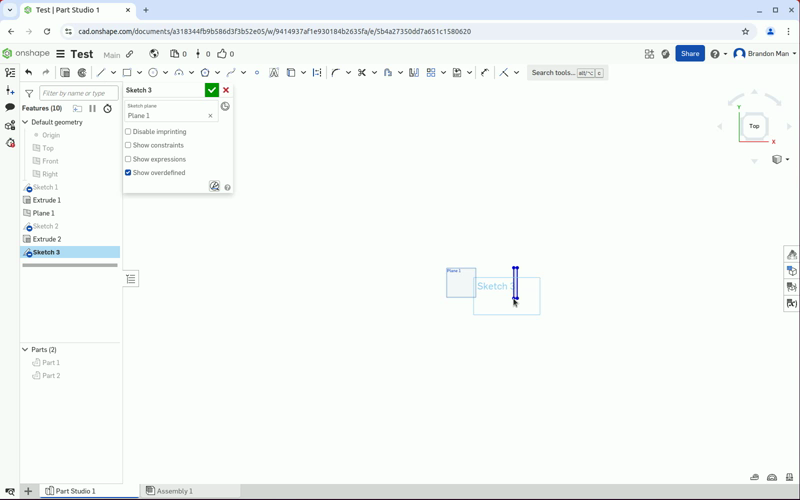
mouse_move(516, 272)
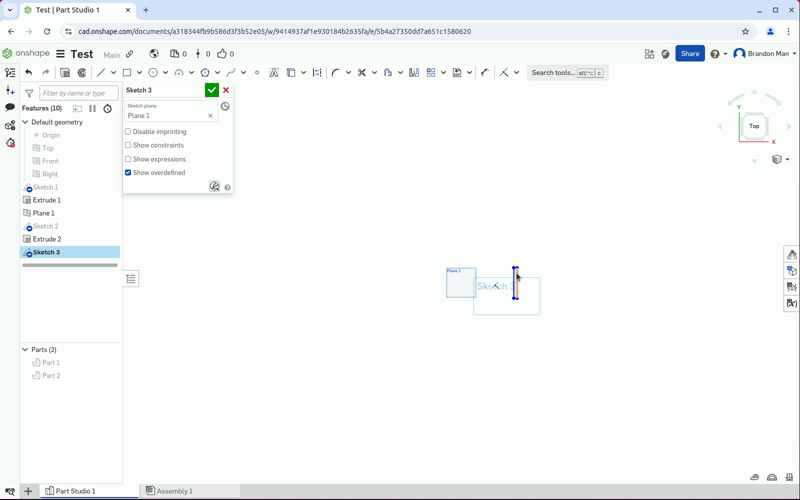
scroll(6)
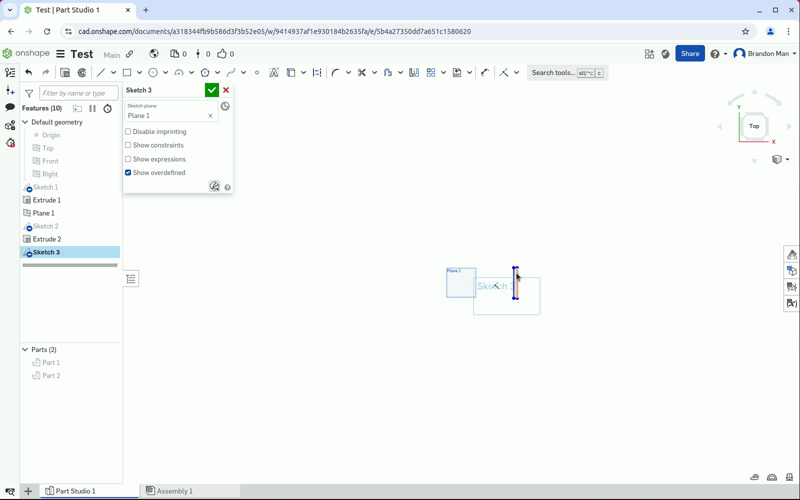
scroll(6)
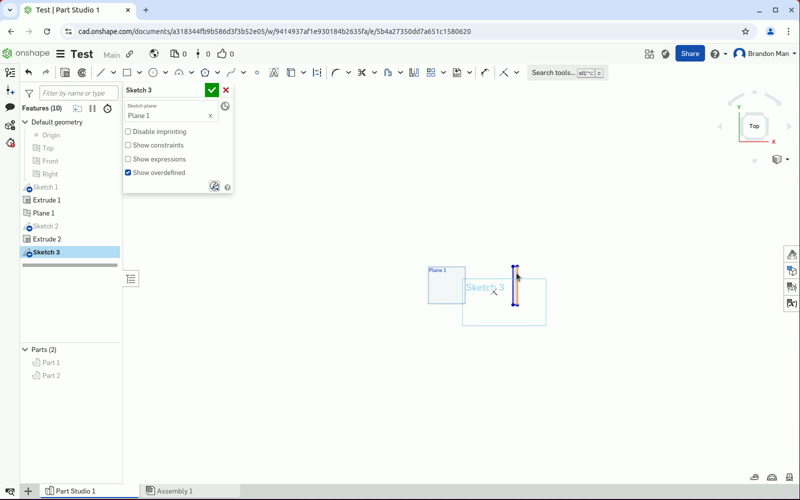
scroll(6)
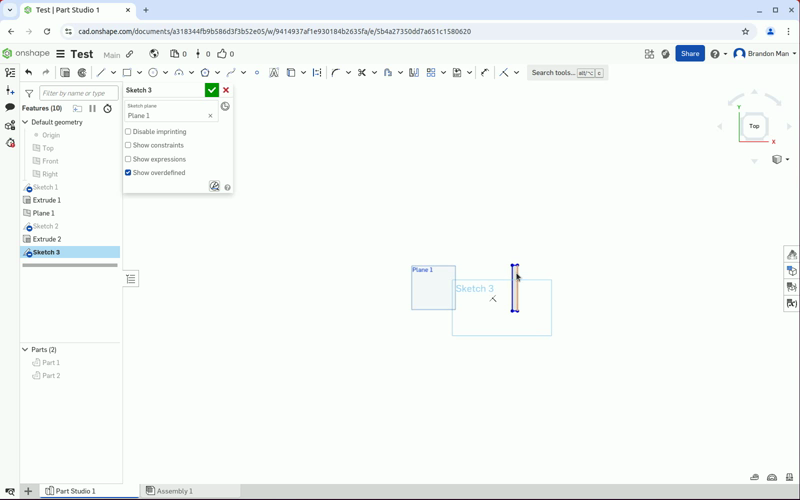
scroll(6)
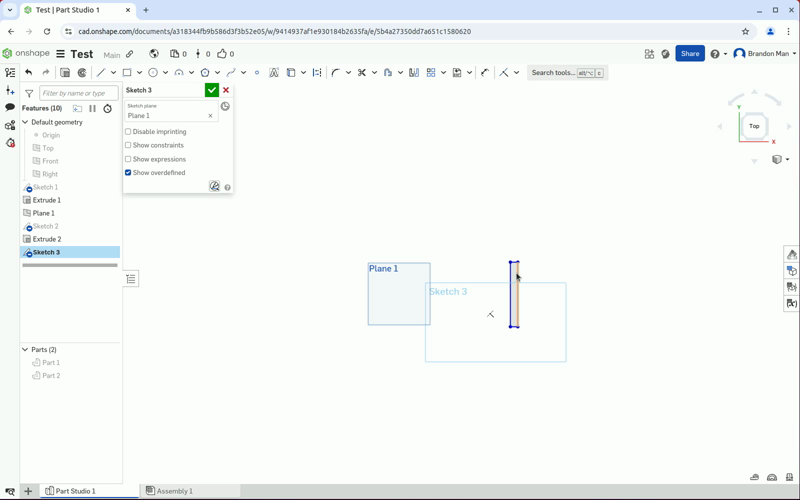
scroll(6)
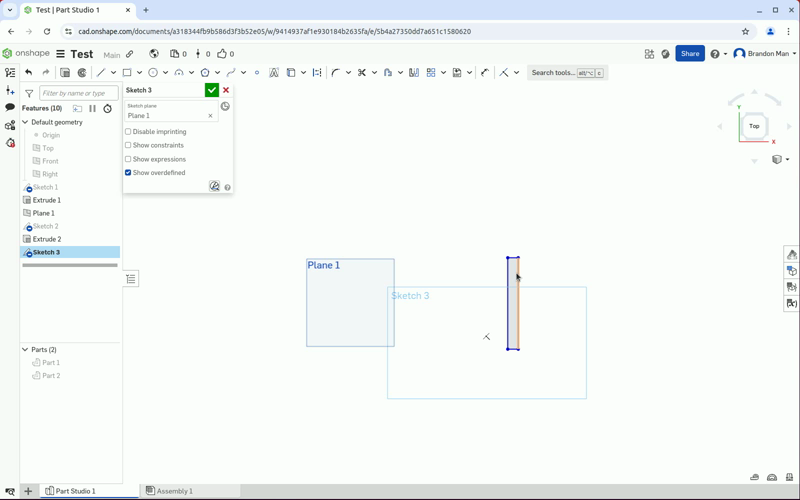
scroll(6)
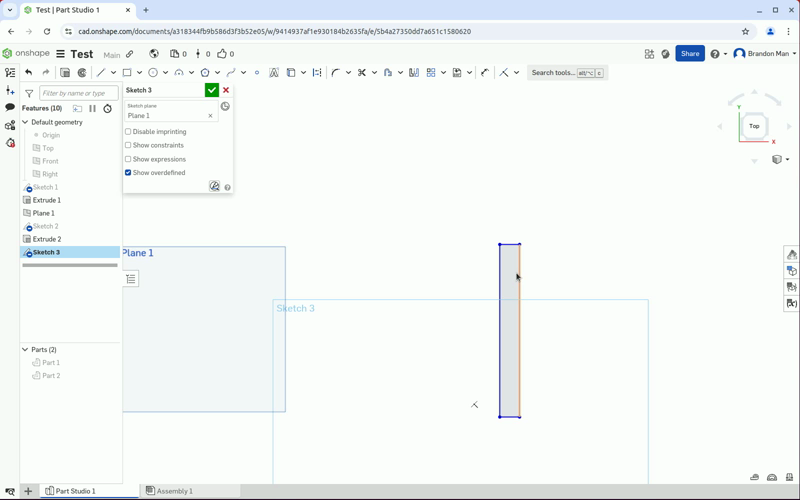
scroll(6)
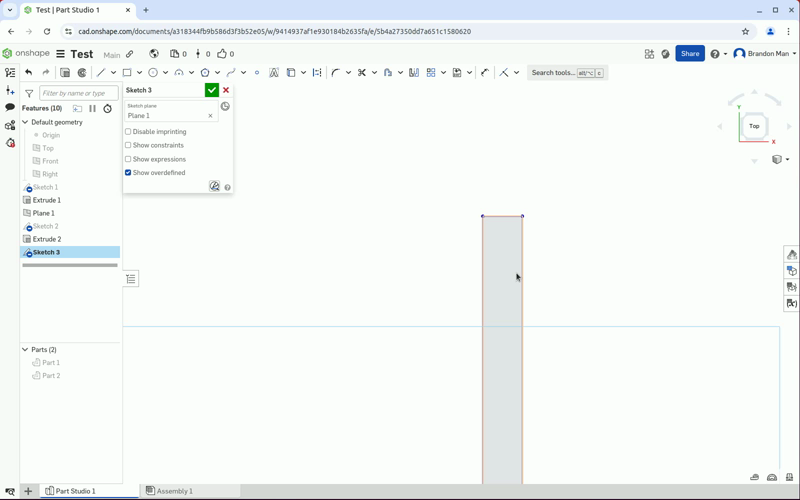
click(516, 272)
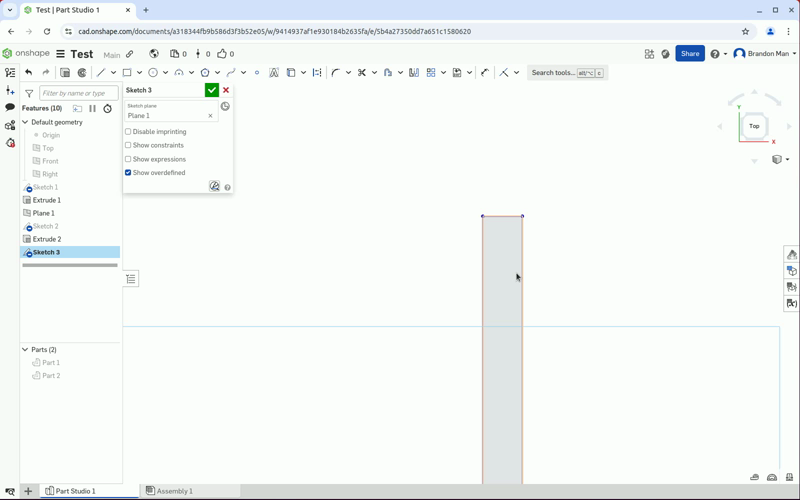
scroll(-6)
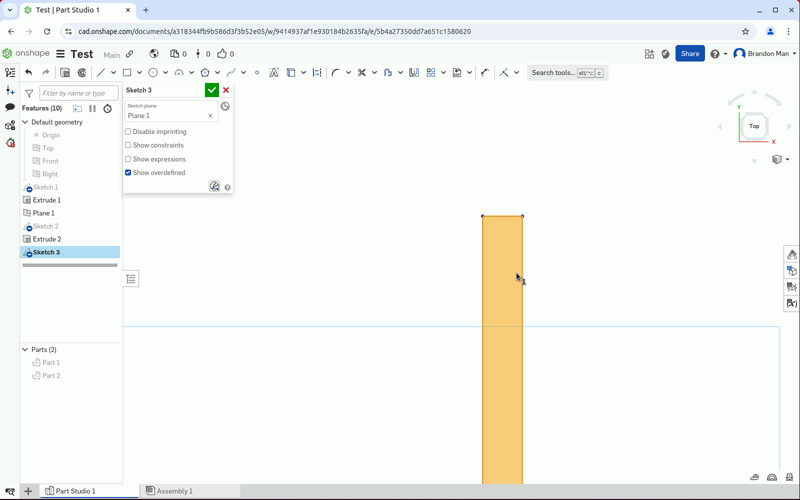
scroll(-6)
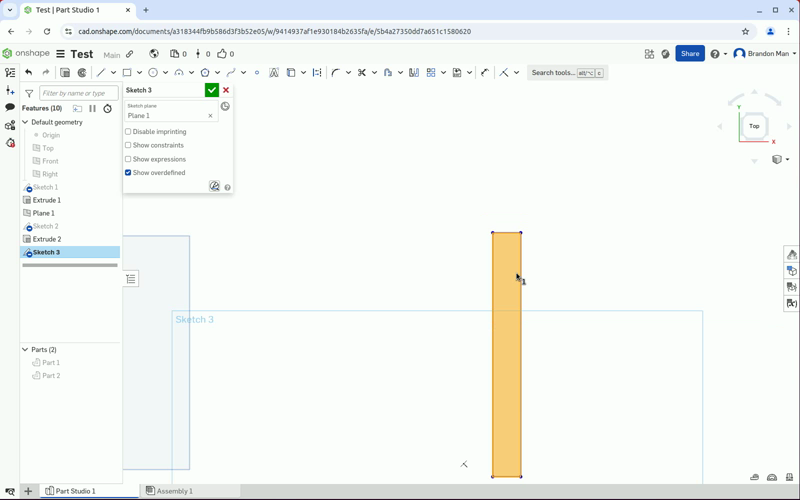
scroll(-6)
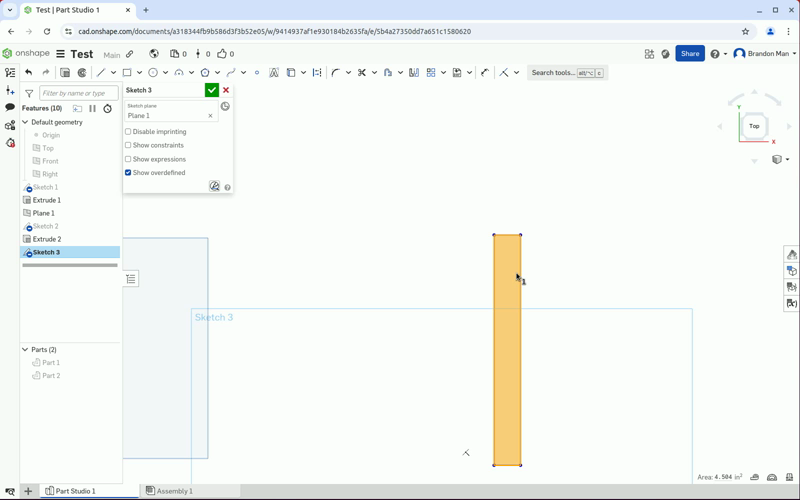
scroll(-6)
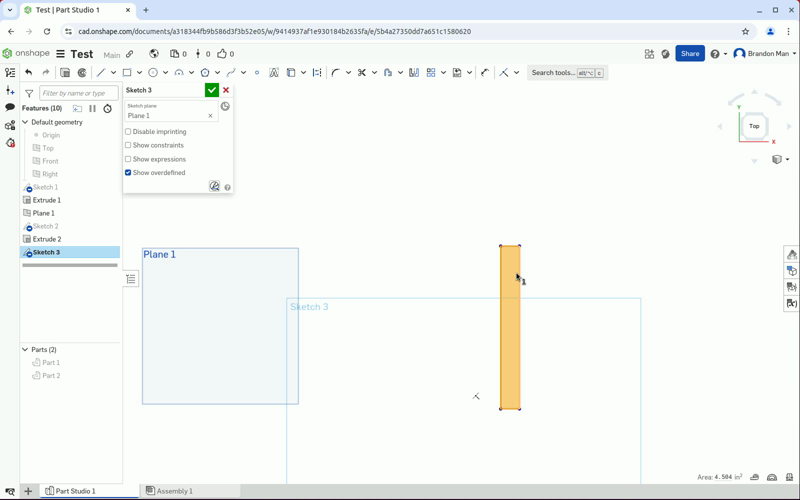
scroll(-6)
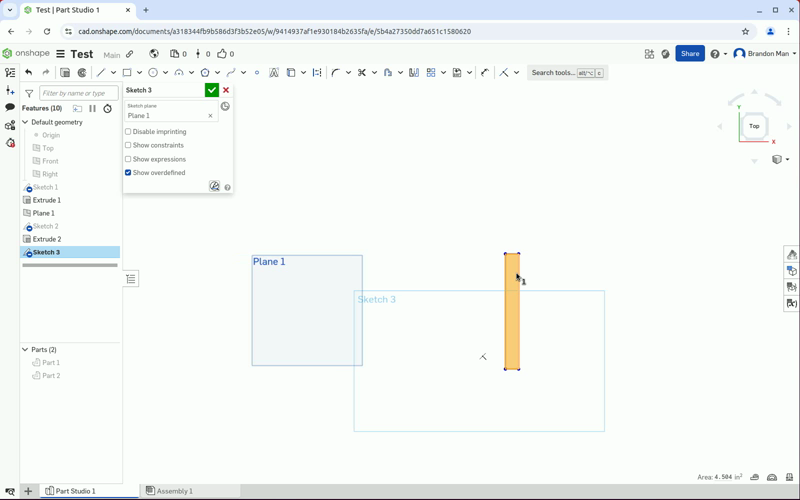
scroll(-6)
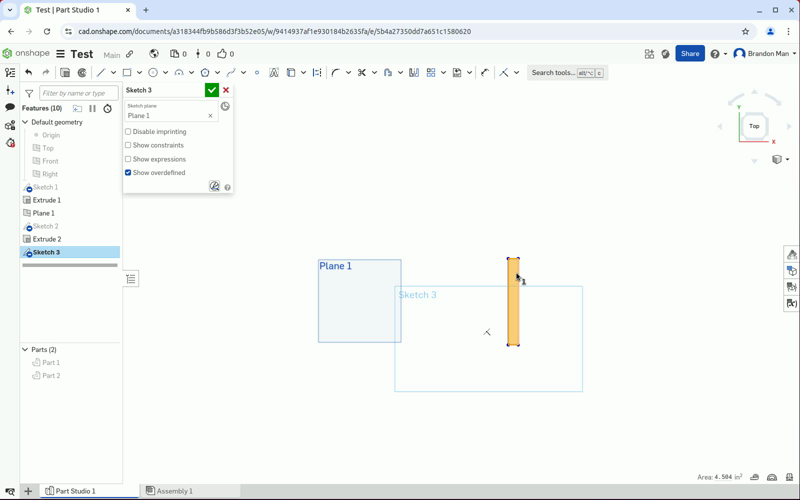
scroll(-6)
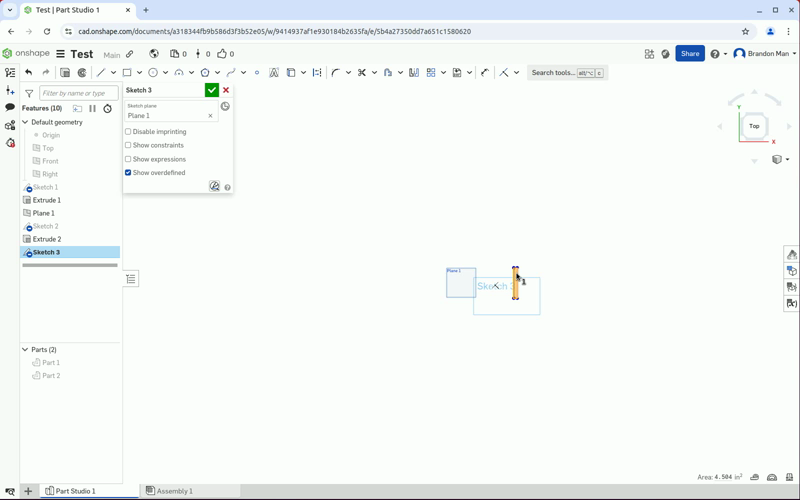
mouse_move(73, 352)
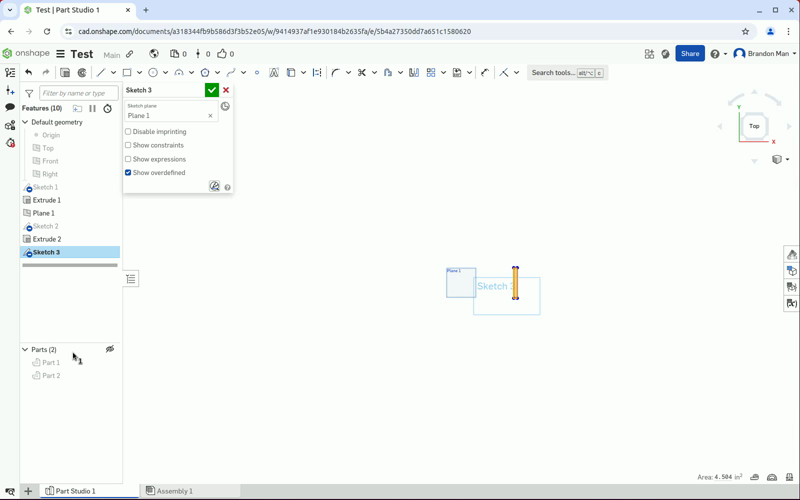
key(shift+y)
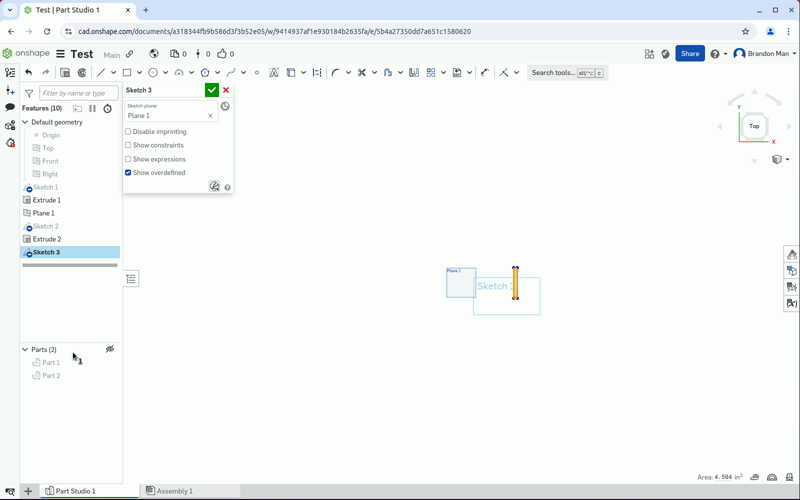
key(shift+e)
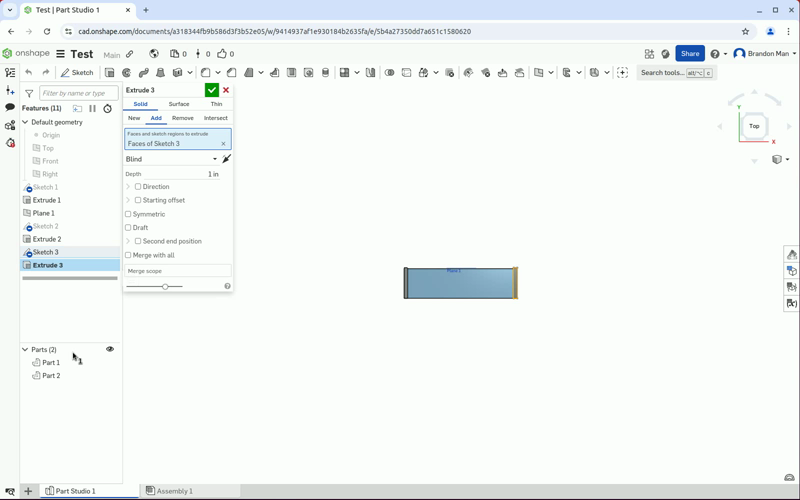
mouse_move(143, 106)
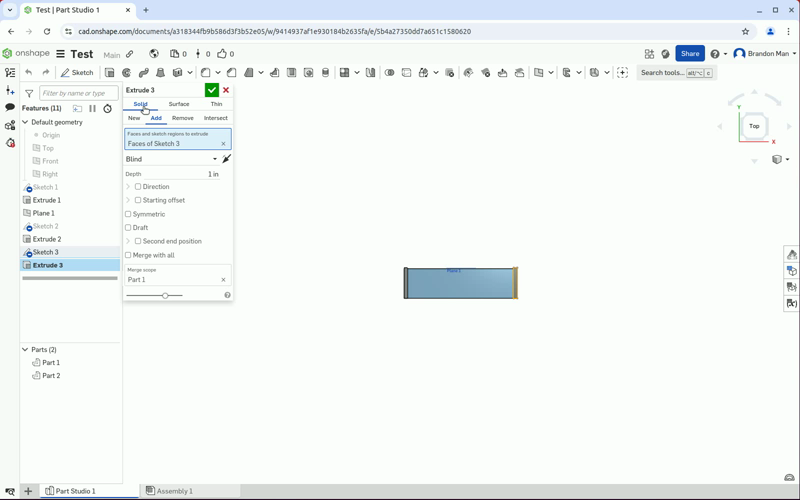
click(143, 106)
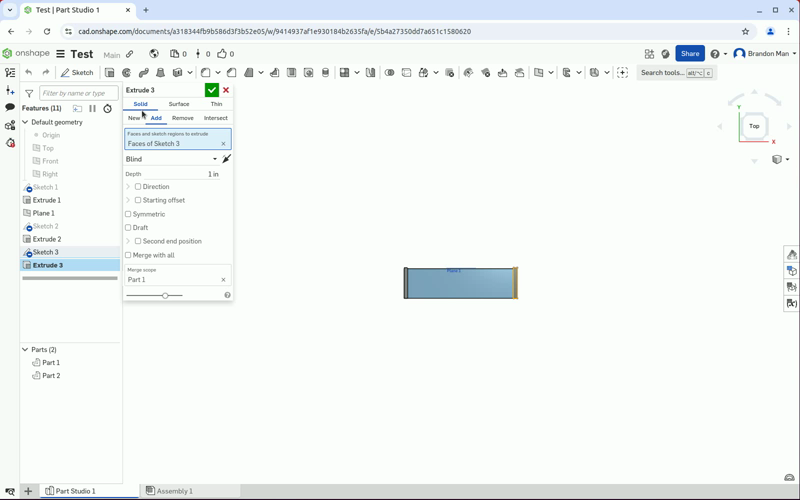
mouse_move(137, 120)
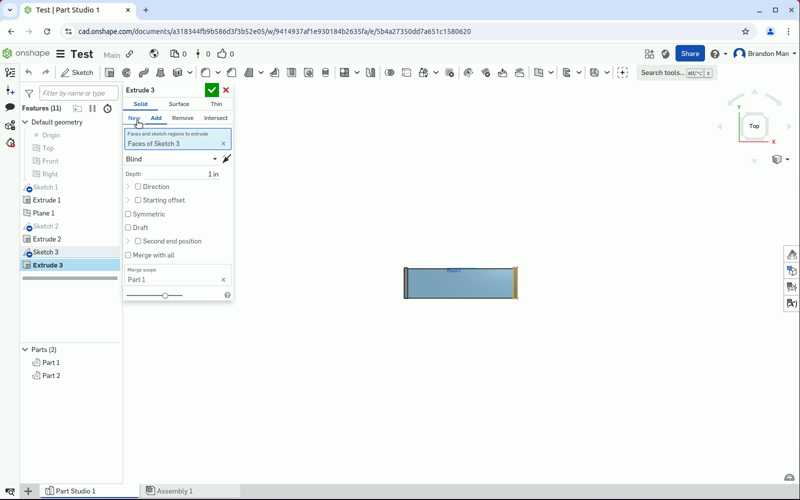
click(137, 120)
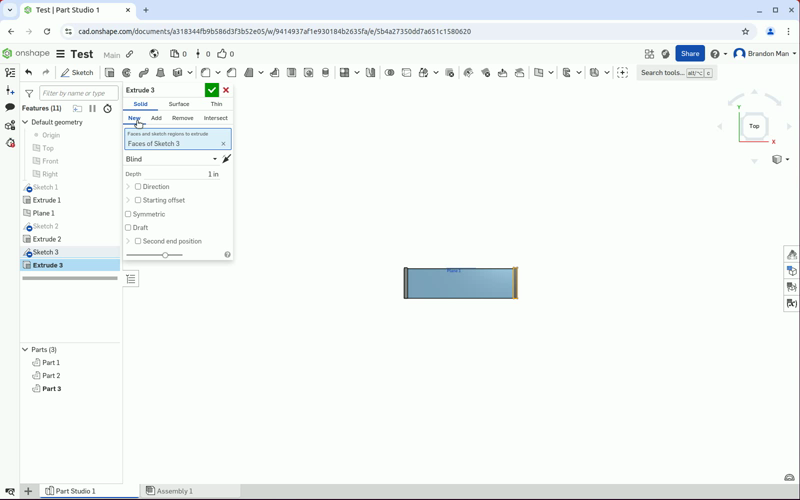
key(tab, 4)
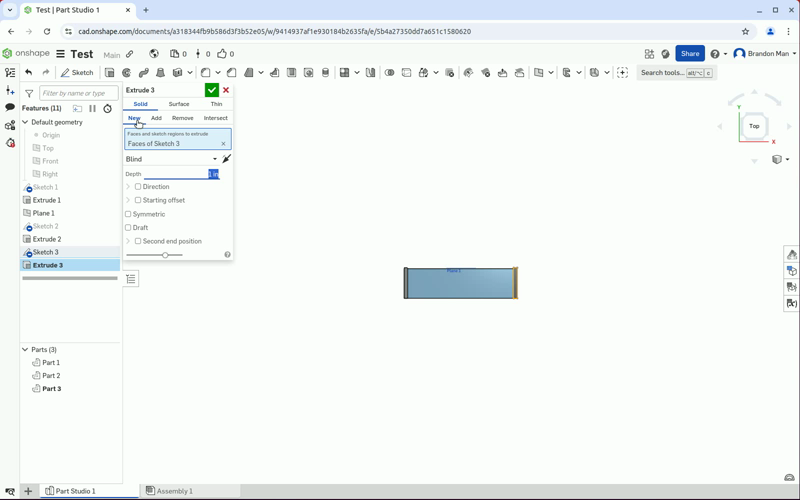
text(10.832)
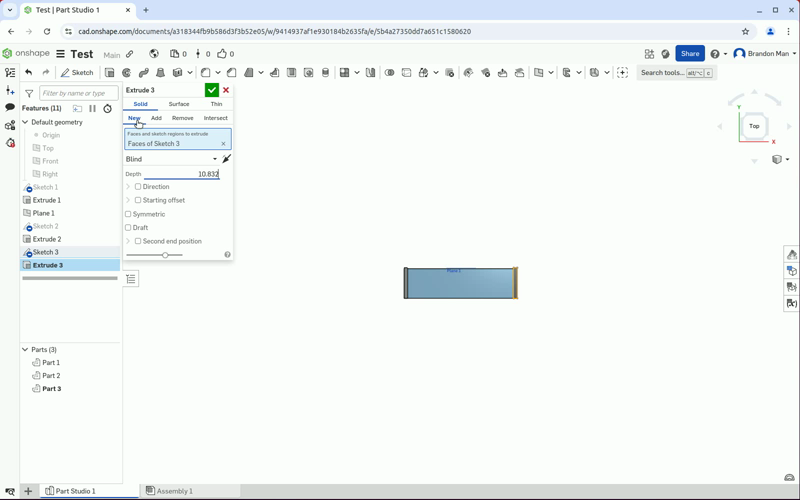
key(enter)
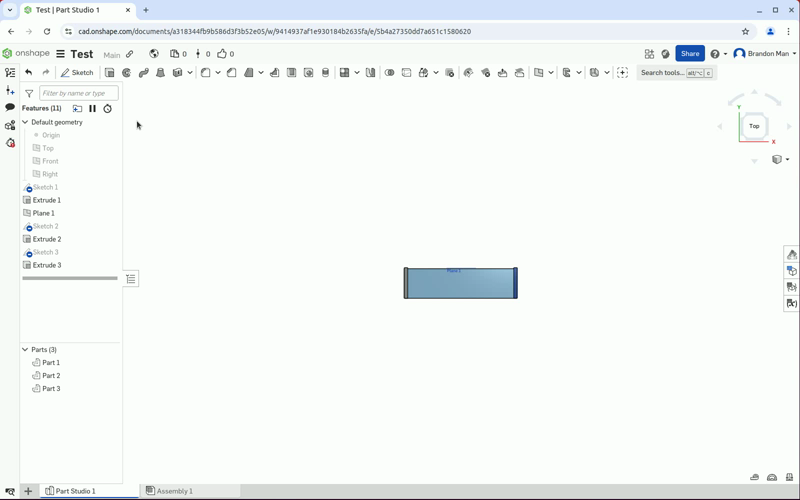
key(shift+h)
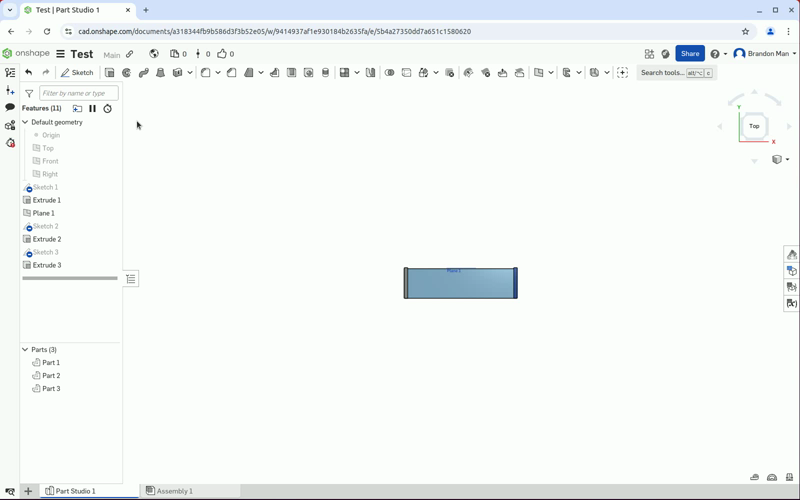
key(shift+h)
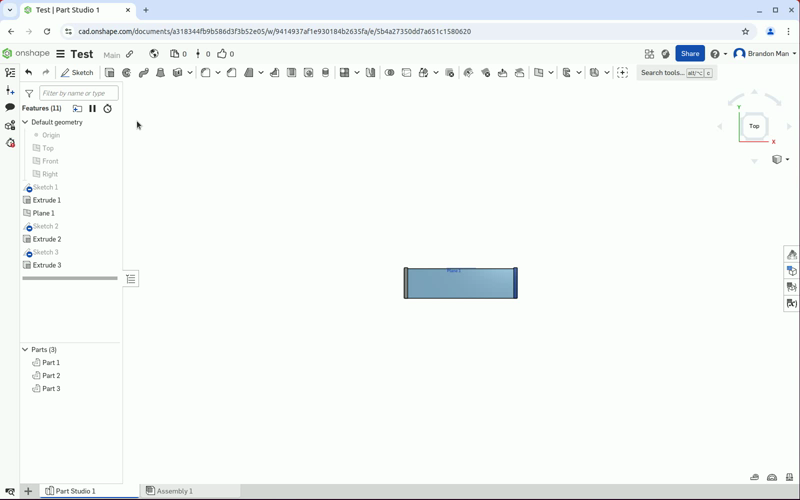
mouse_move(73, 189)
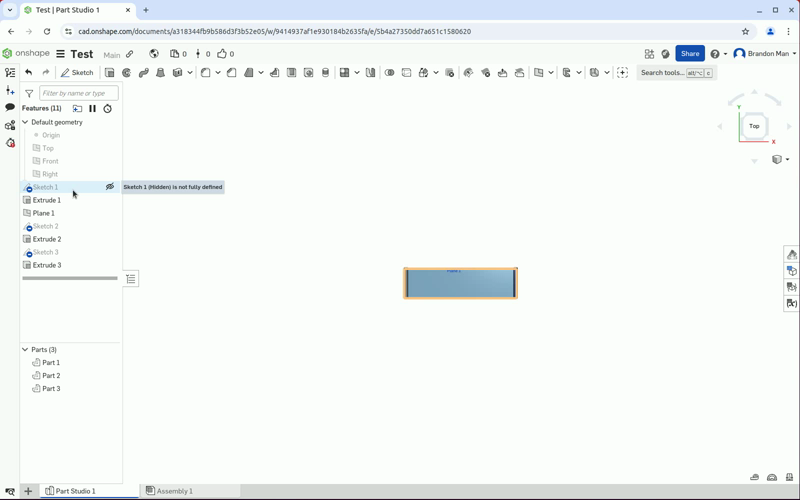
click(73, 189)
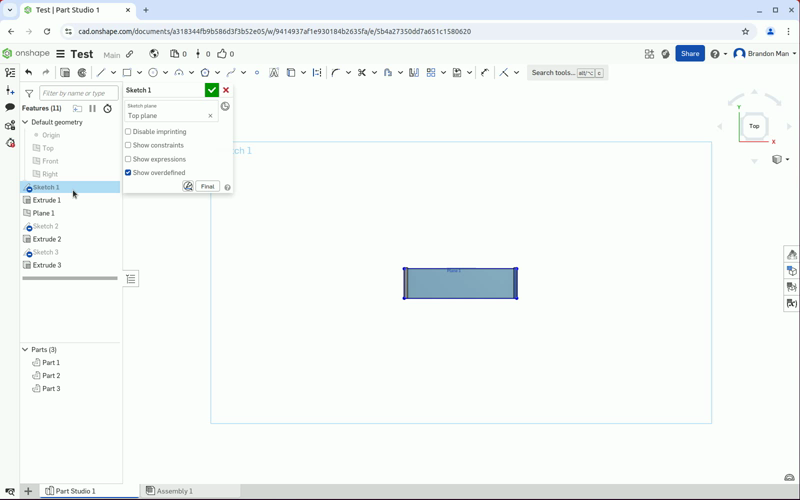
mouse_move(229, 92)
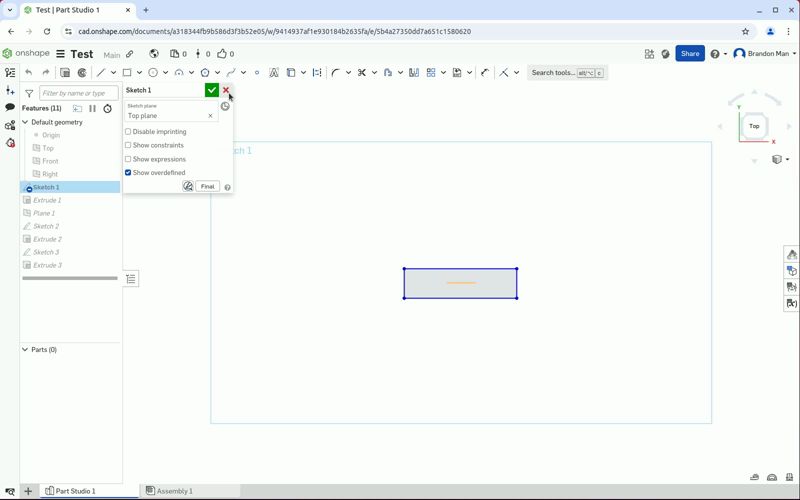
click(229, 92)
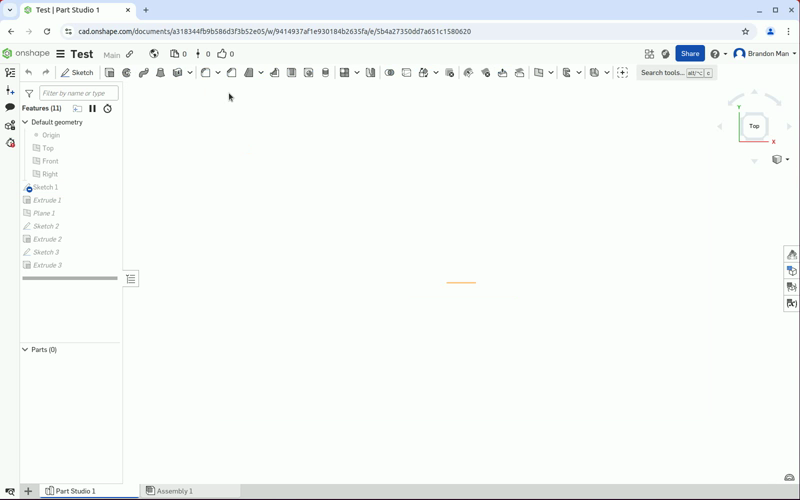
key(shift+s)
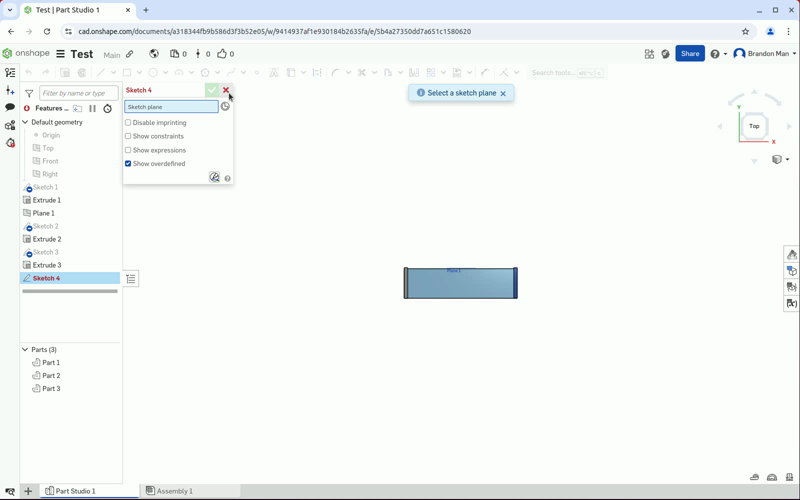
mouse_move(73, 215)
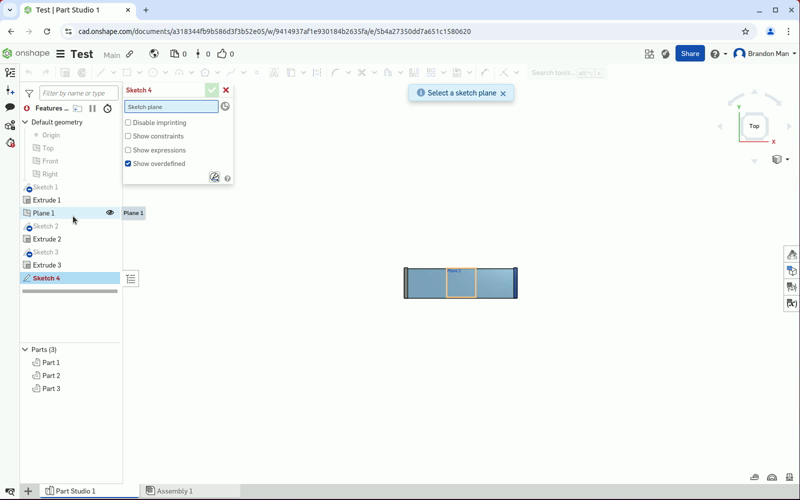
click(73, 215)
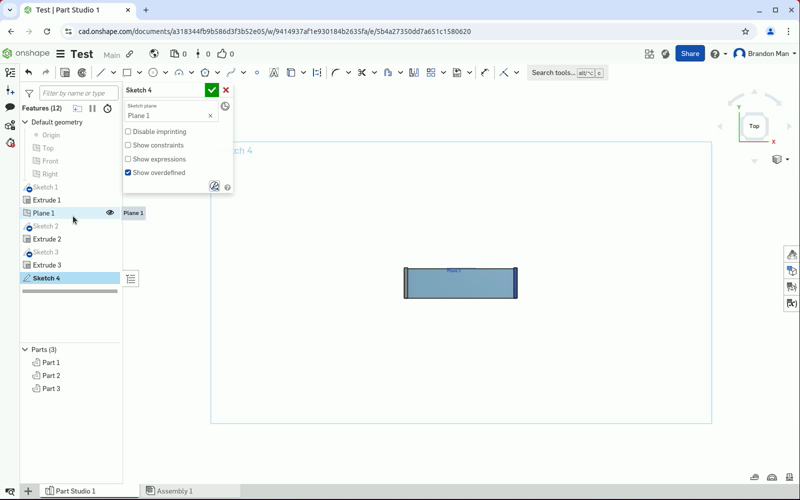
mouse_move(73, 352)
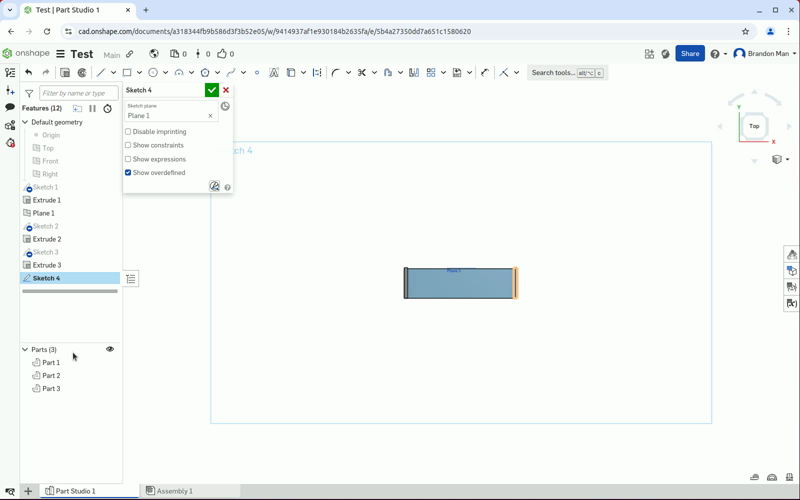
key(y)
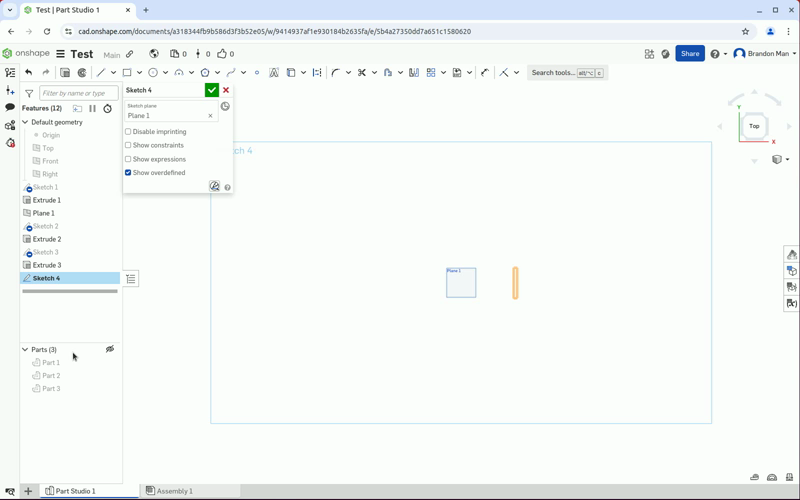
key(l)
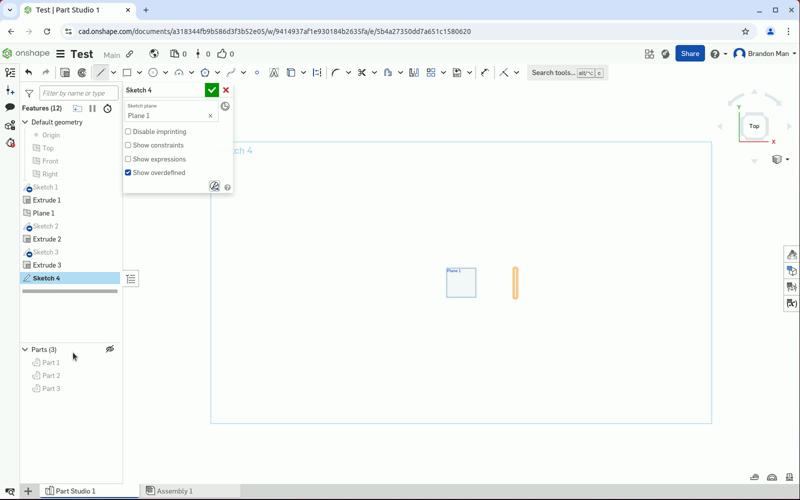
key_down(shift)
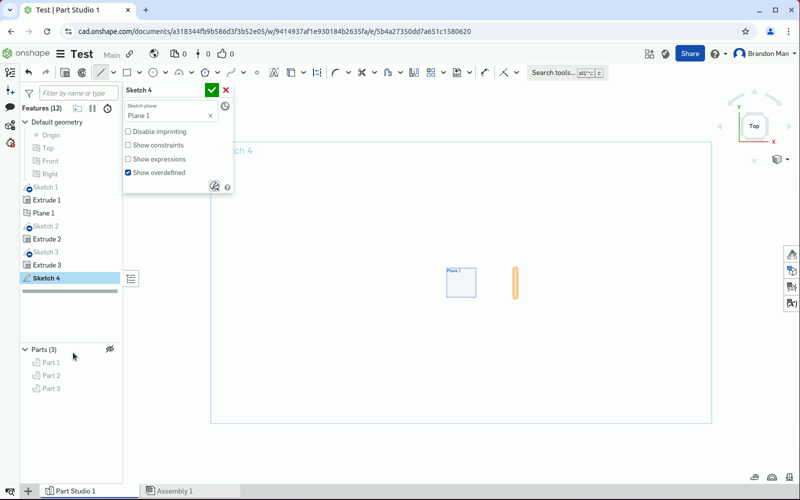
mouse_move(486, 298)
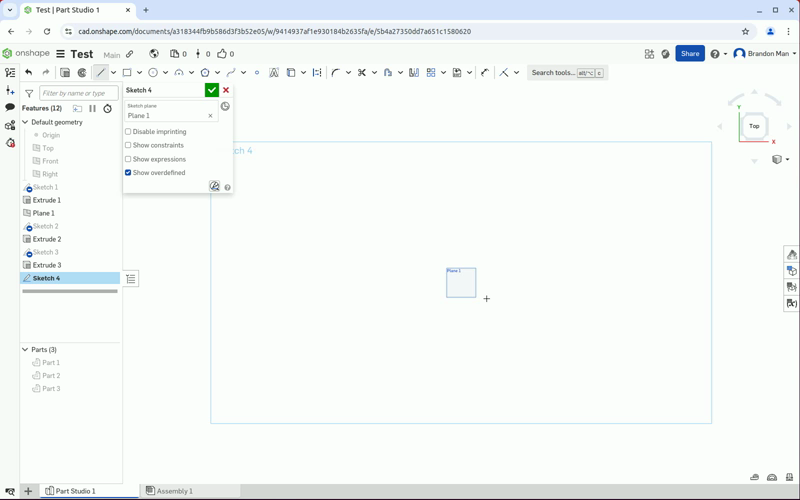
click(486, 298)
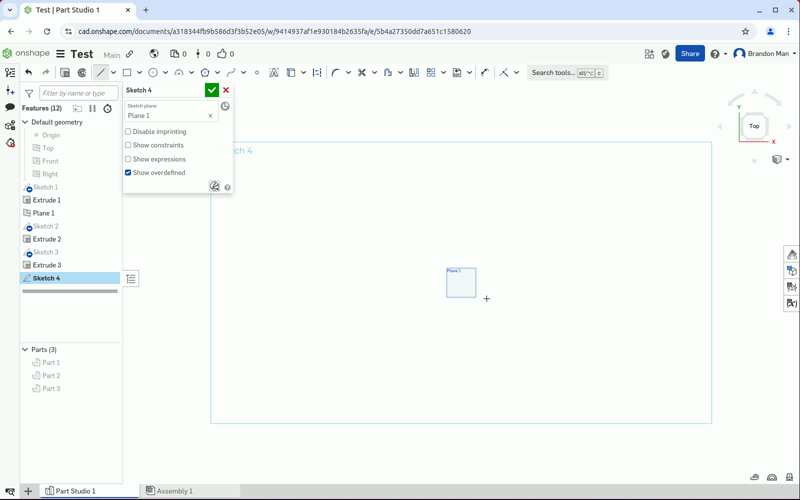
key_up(shift)
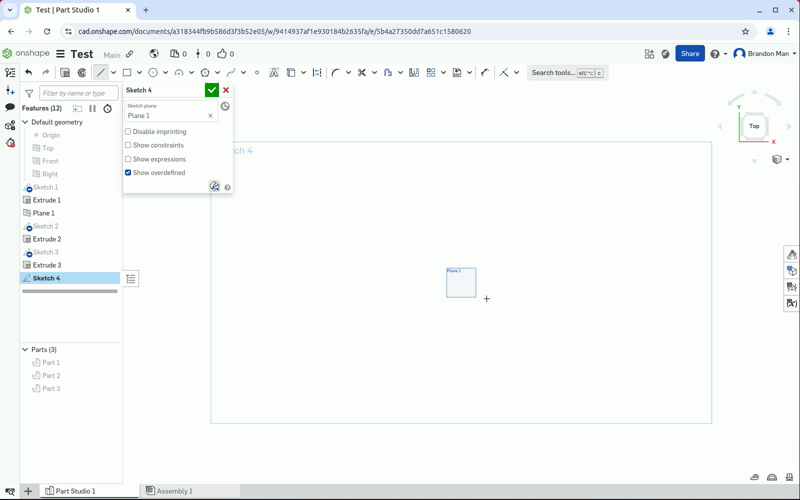
key_down(shift)
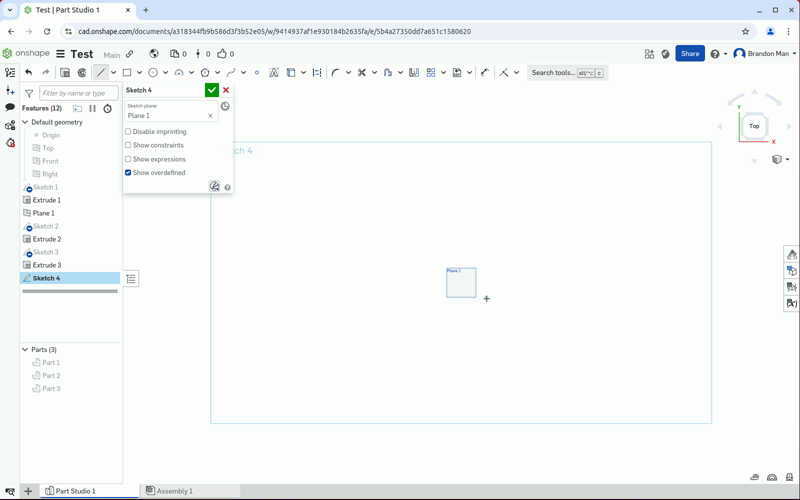
mouse_move(516, 298)
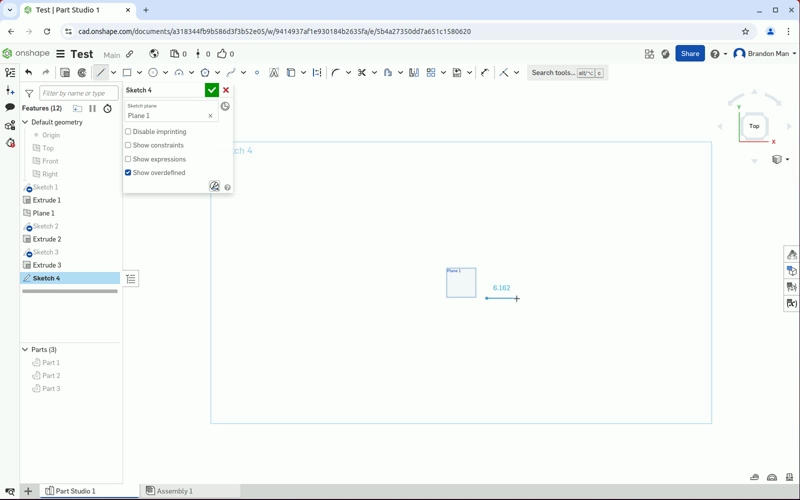
mouse_move(487, 298)
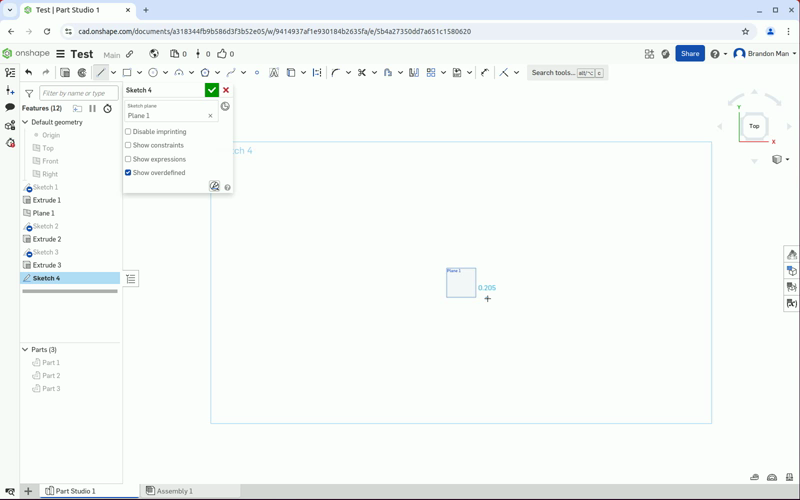
scroll(6)
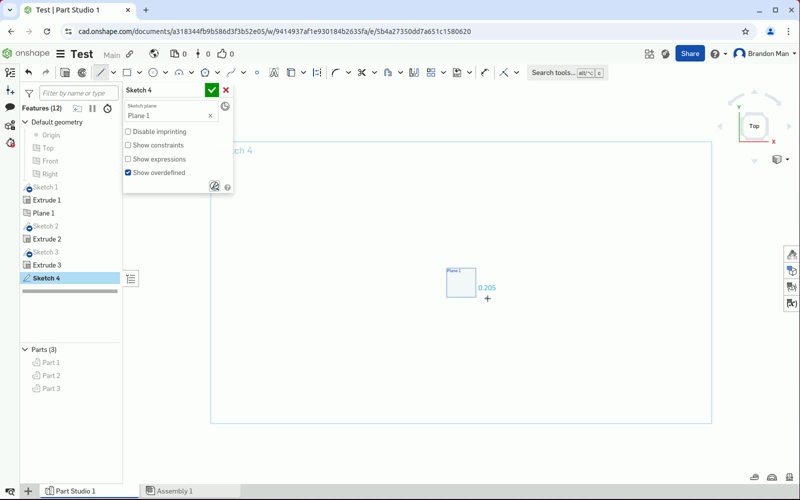
scroll(6)
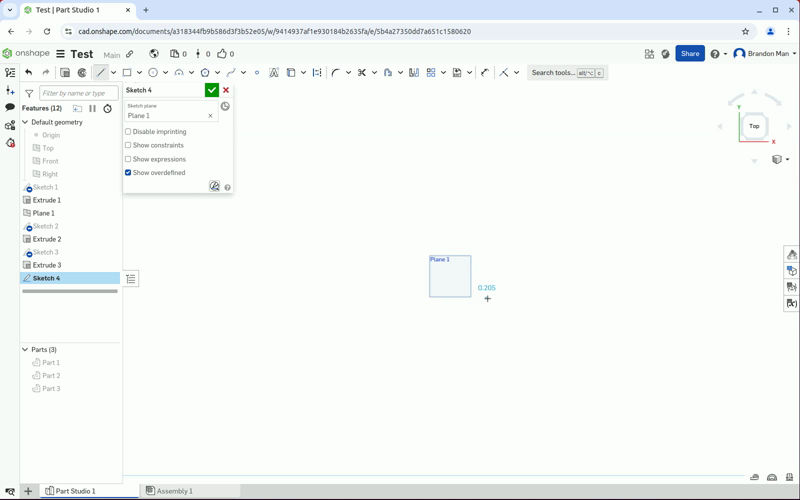
scroll(6)
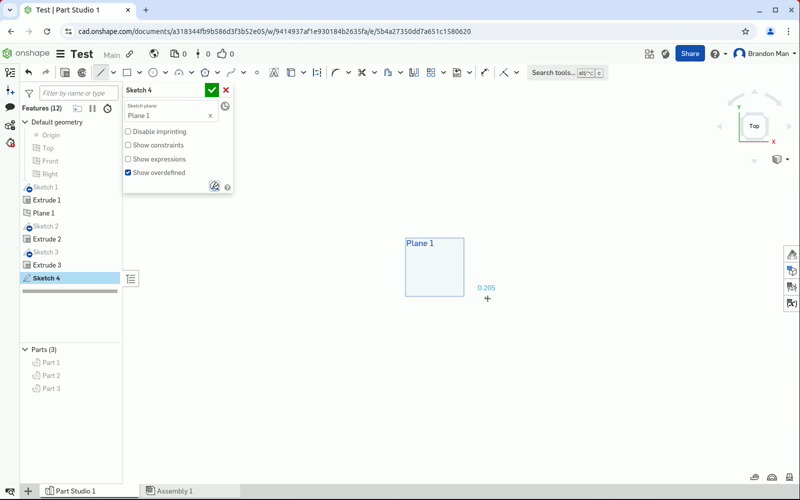
scroll(6)
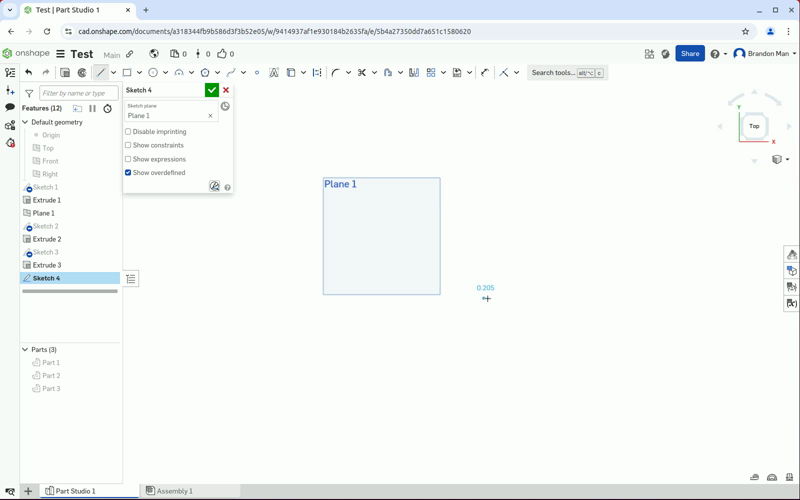
scroll(6)
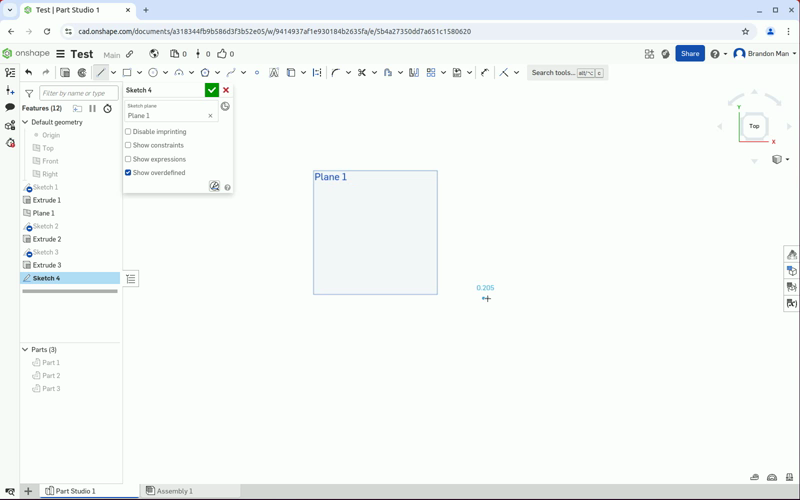
scroll(6)
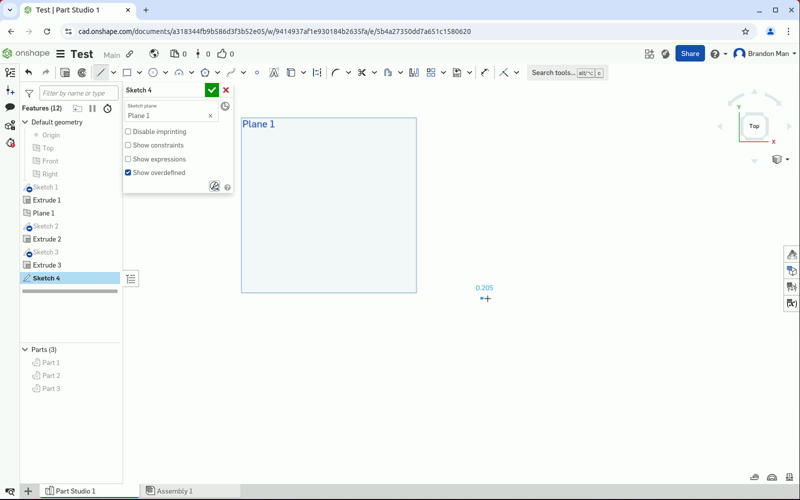
scroll(6)
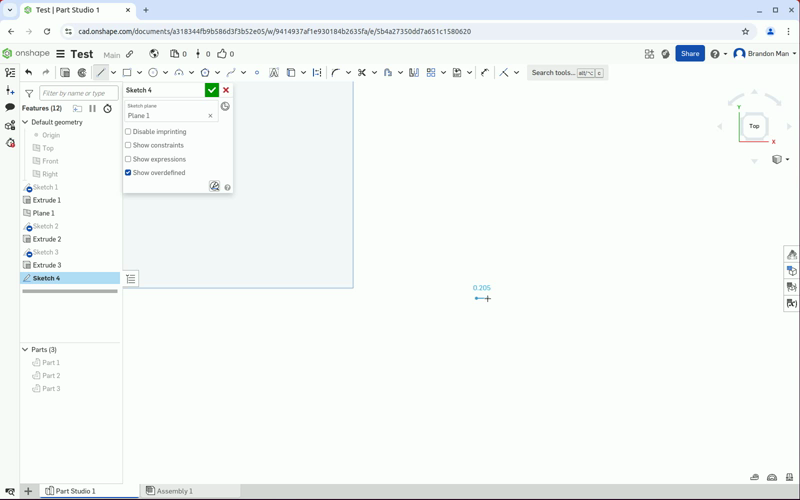
click(487, 298)
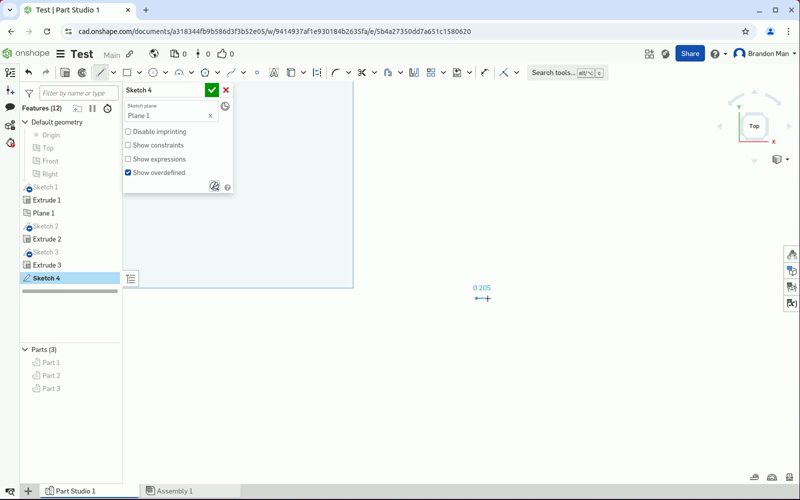
scroll(-6)
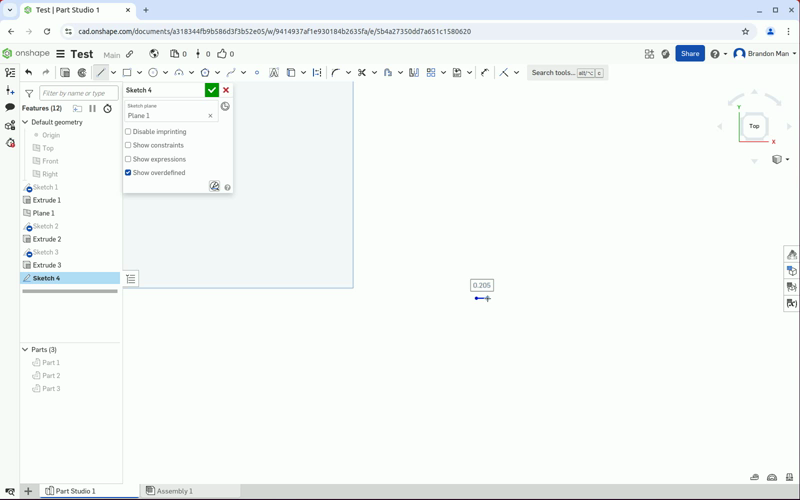
scroll(-6)
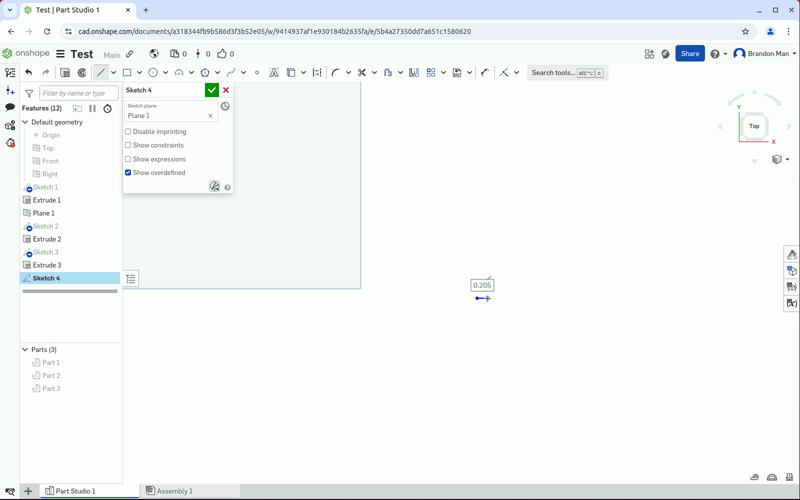
scroll(-6)
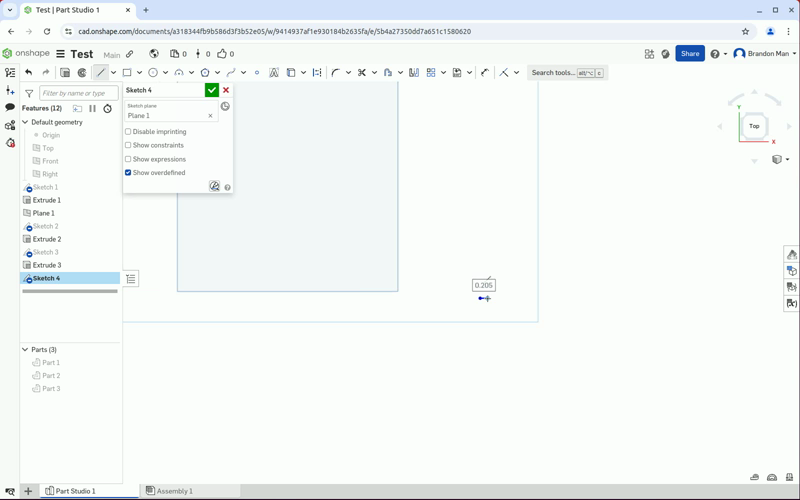
scroll(-6)
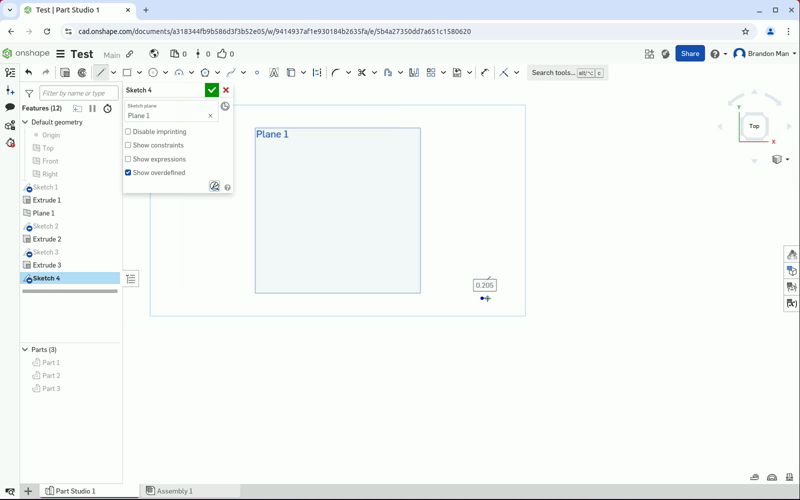
scroll(-6)
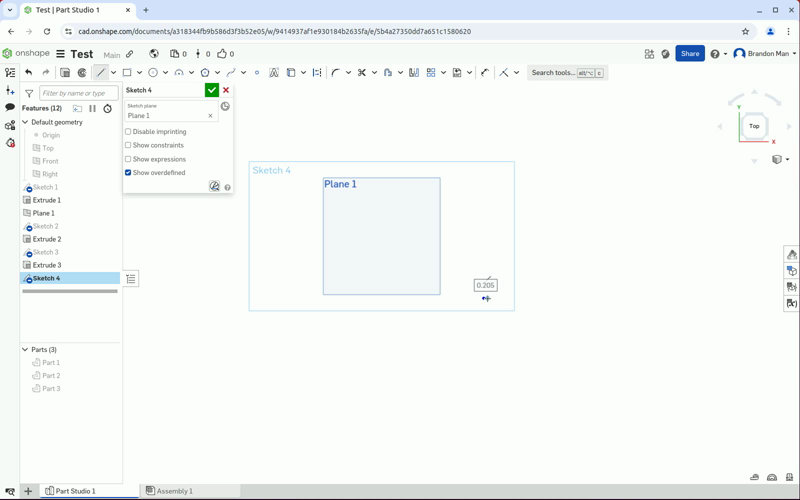
scroll(-6)
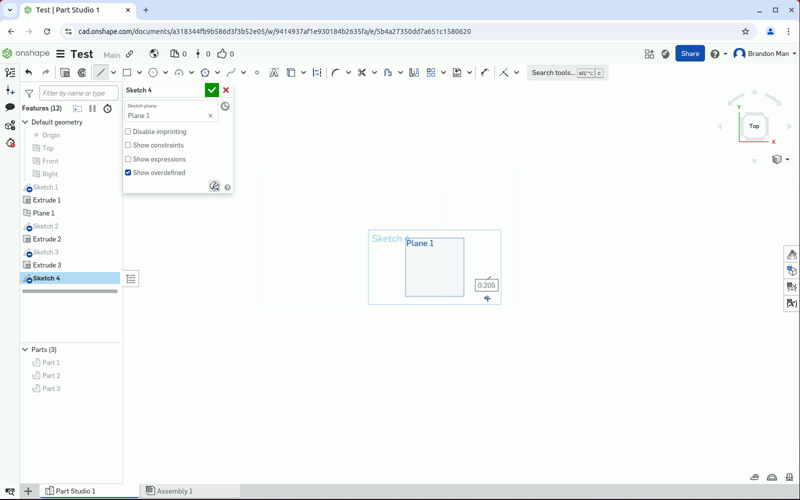
scroll(-6)
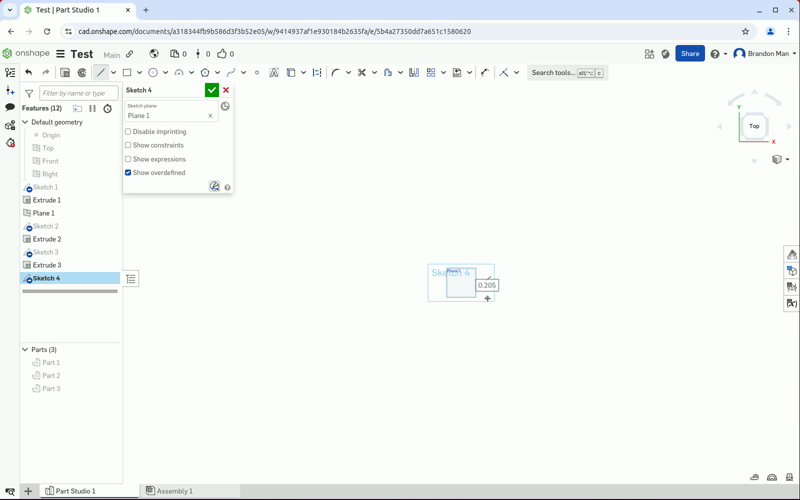
key_up(shift)
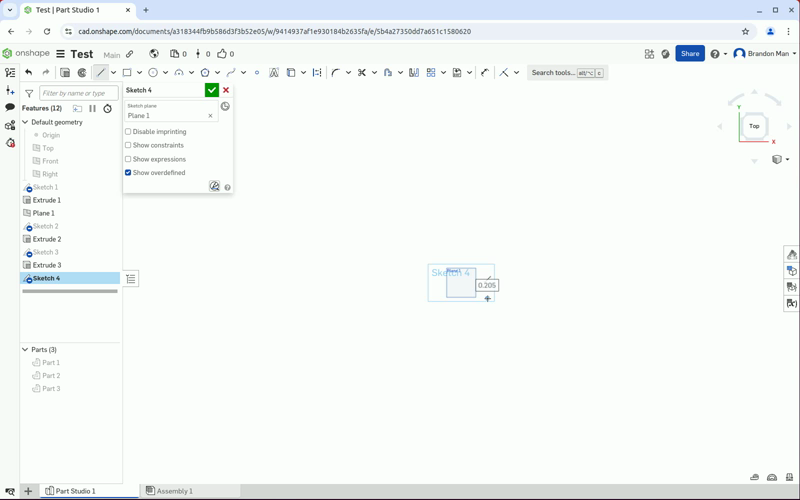
key_down(shift)
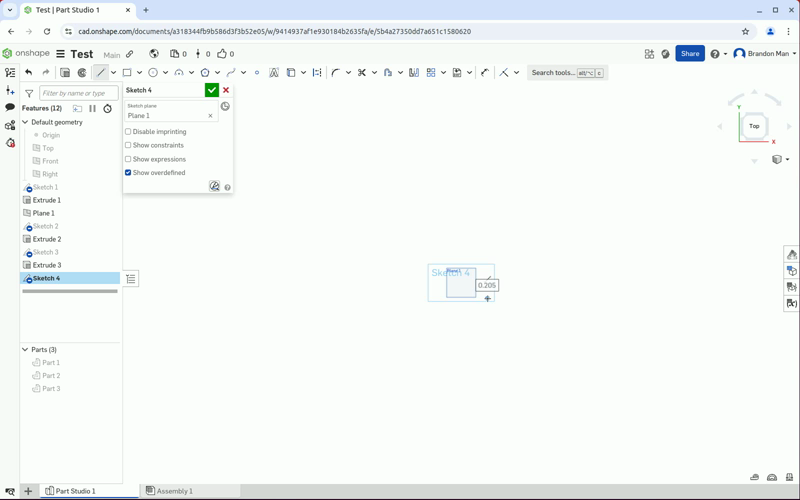
mouse_move(517, 298)
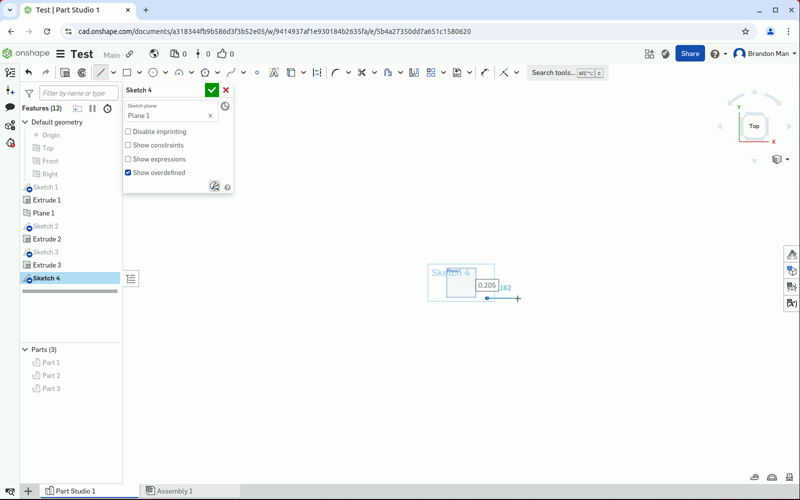
mouse_move(487, 267)
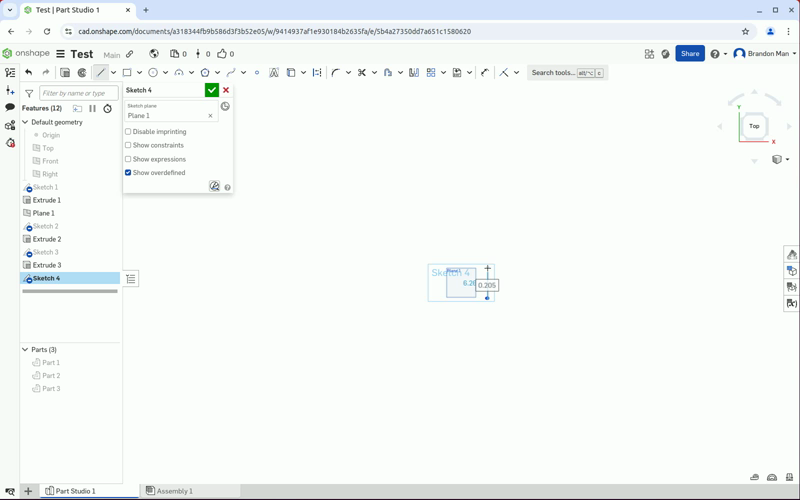
click(487, 267)
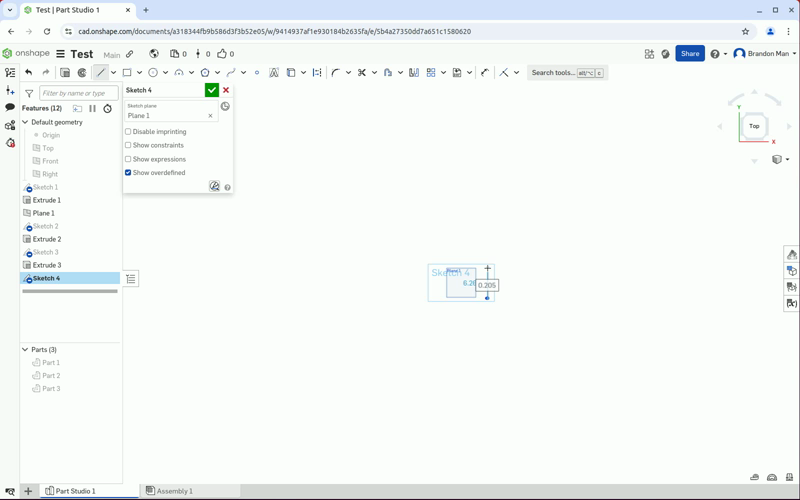
key_up(shift)
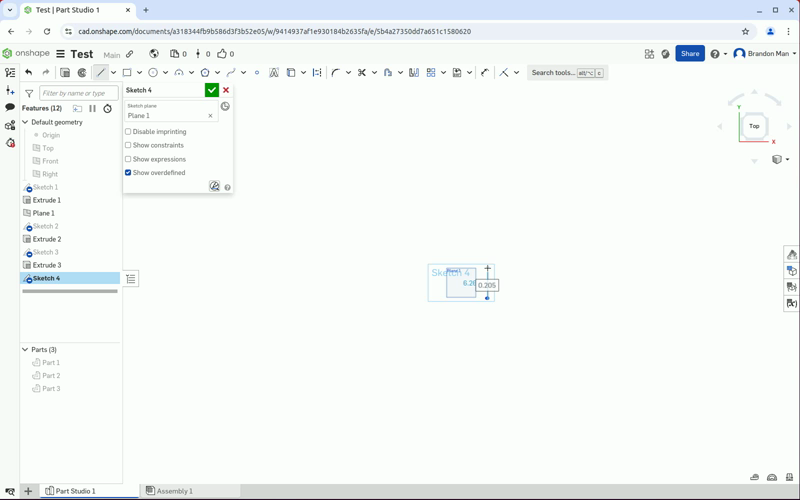
key_down(shift)
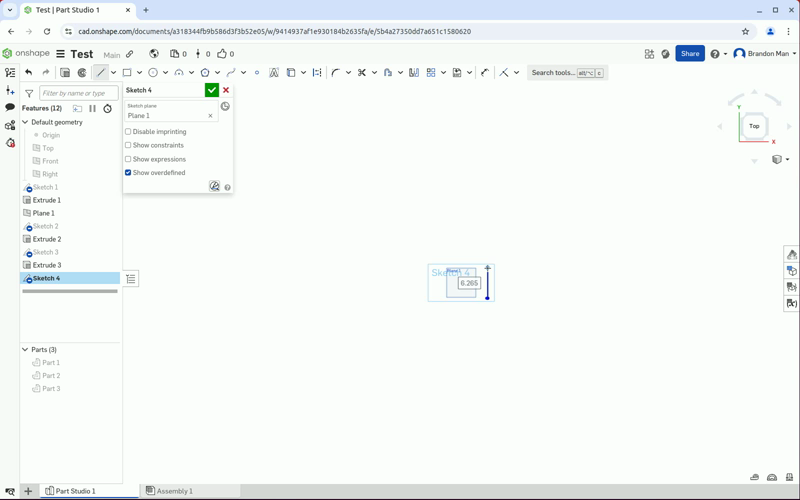
mouse_move(517, 267)
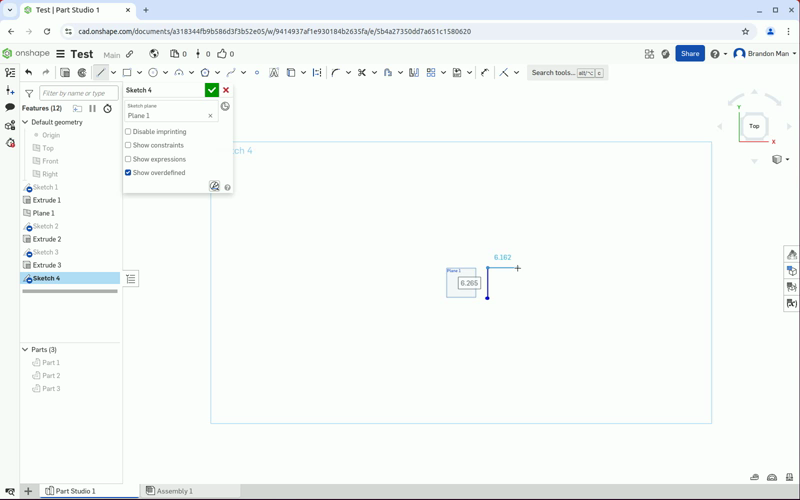
mouse_move(486, 267)
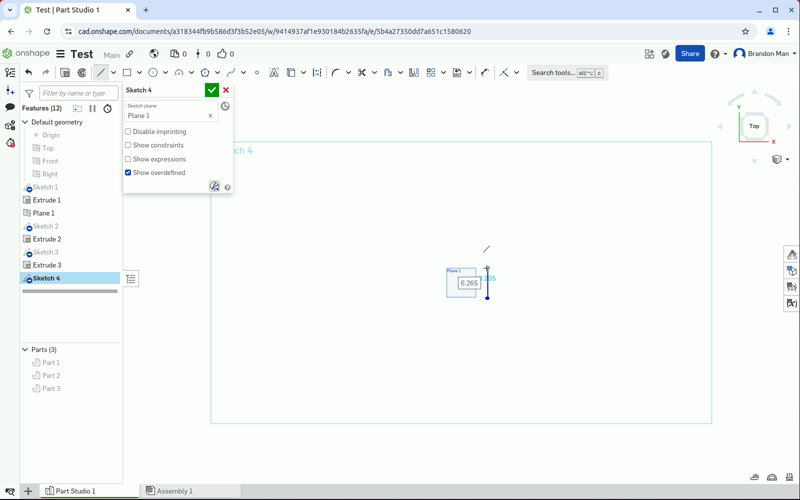
scroll(6)
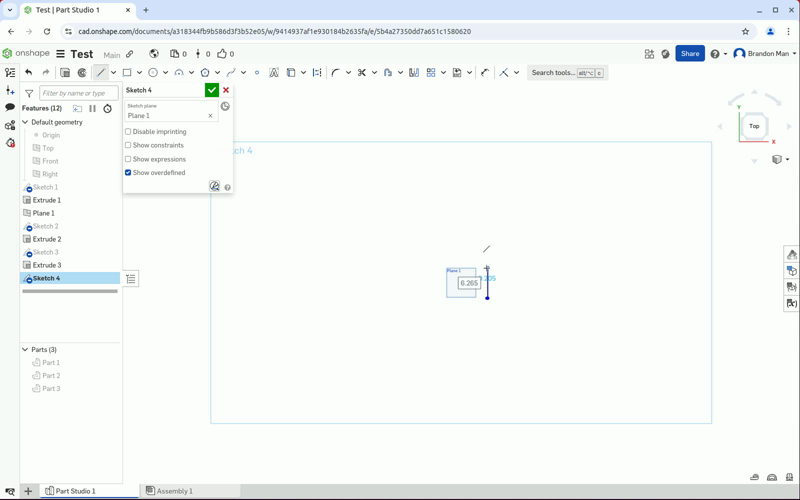
scroll(6)
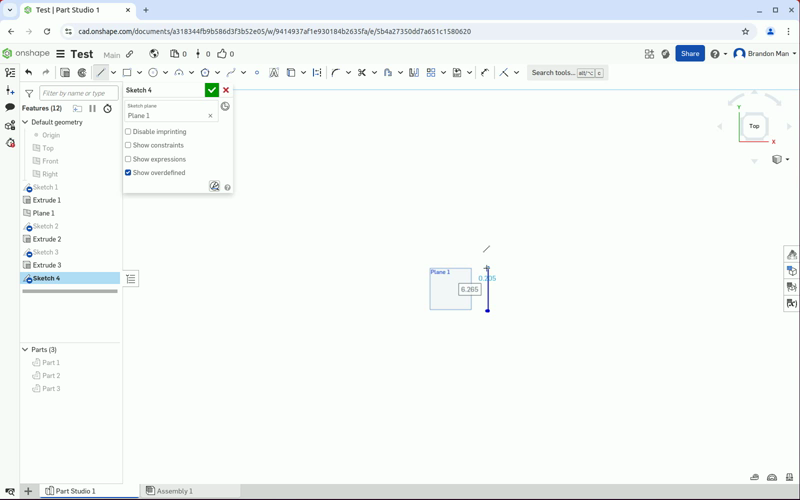
scroll(6)
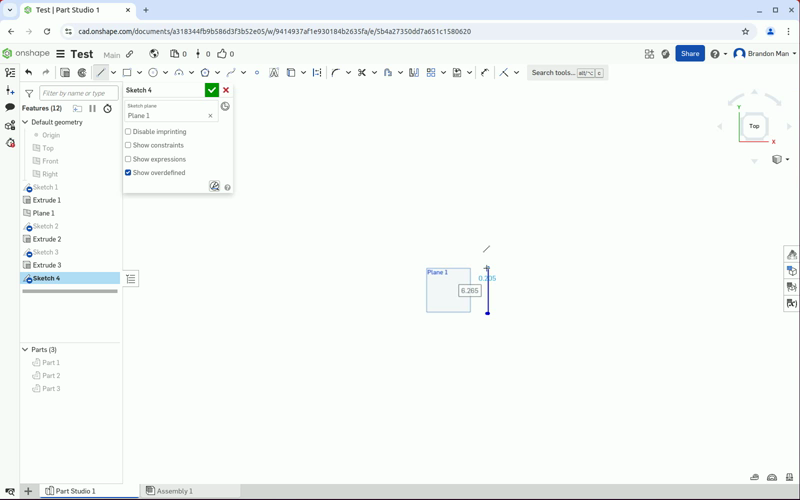
scroll(6)
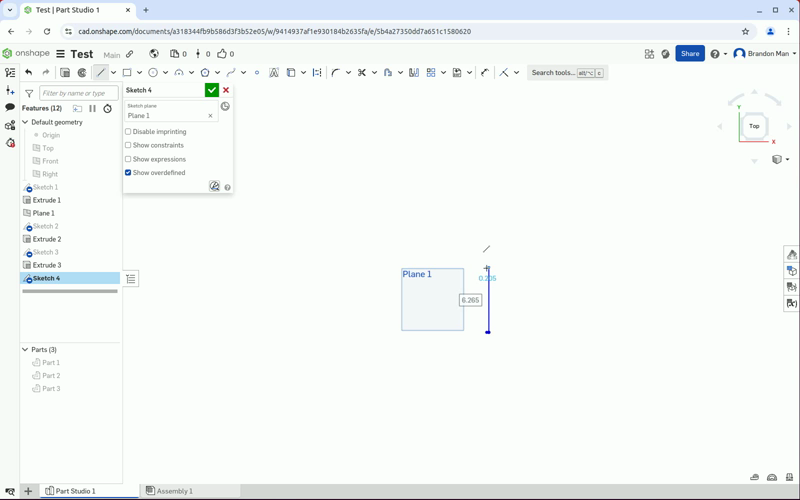
scroll(6)
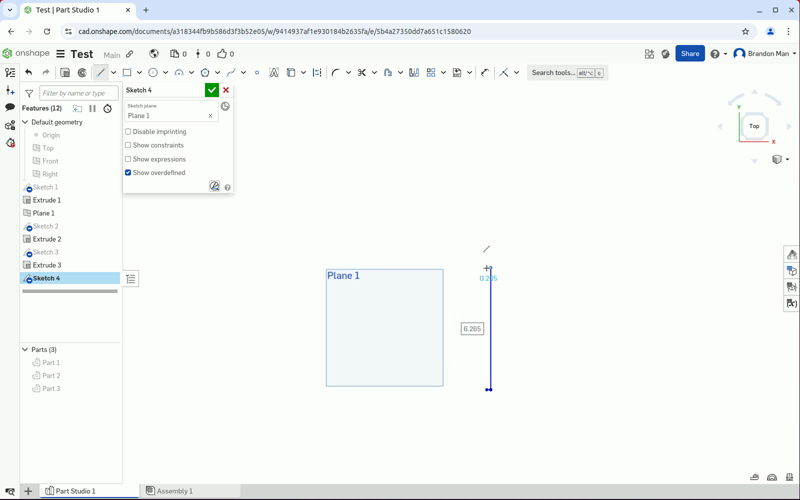
scroll(6)
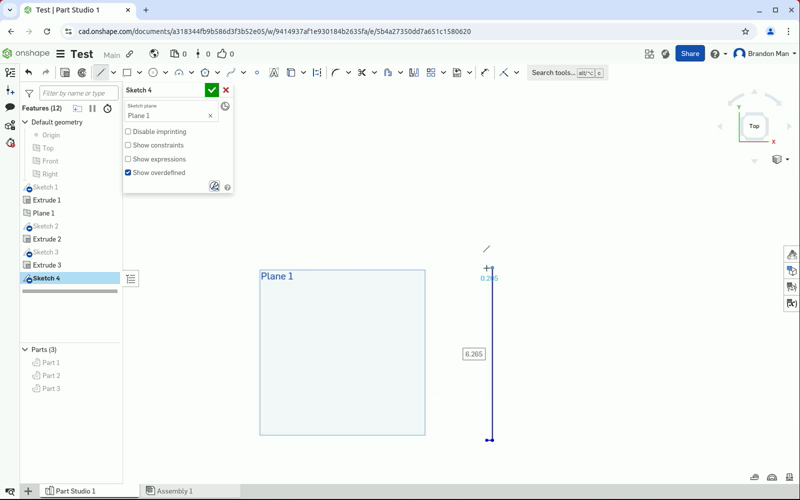
scroll(6)
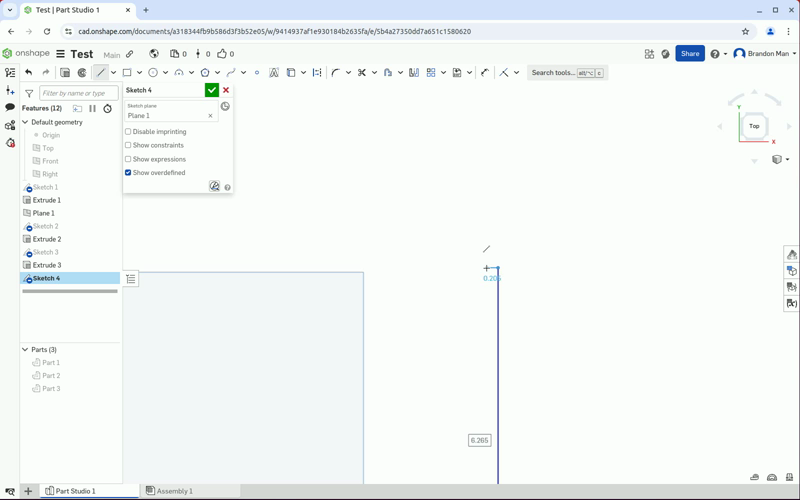
click(486, 267)
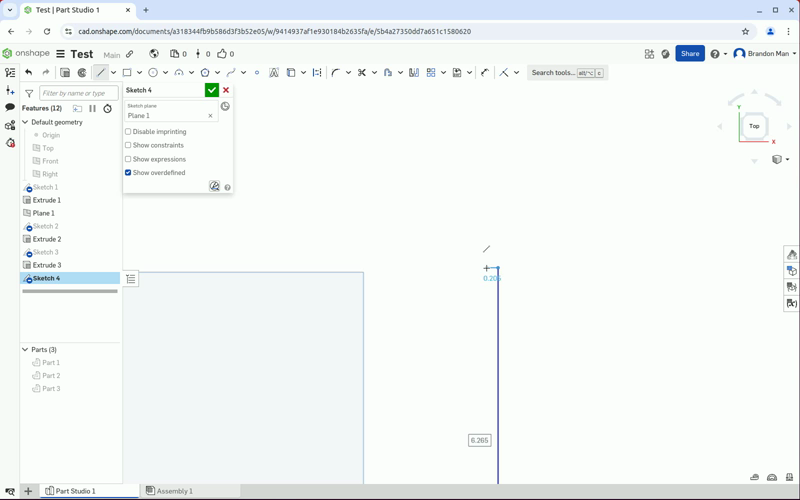
scroll(-6)
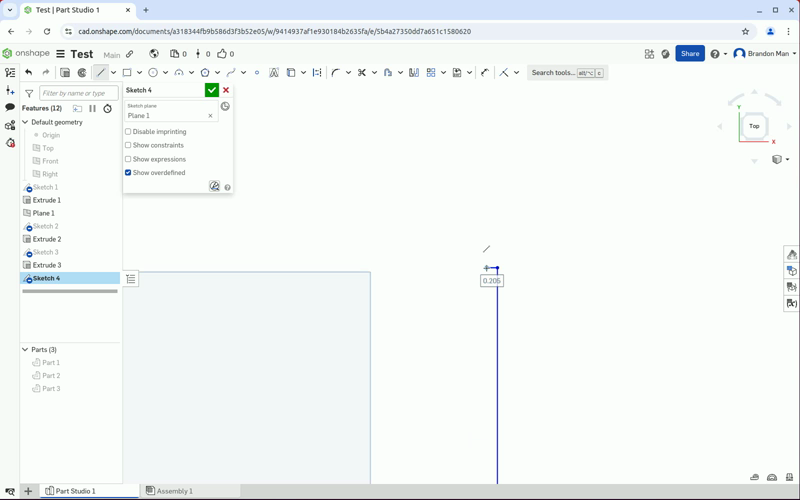
scroll(-6)
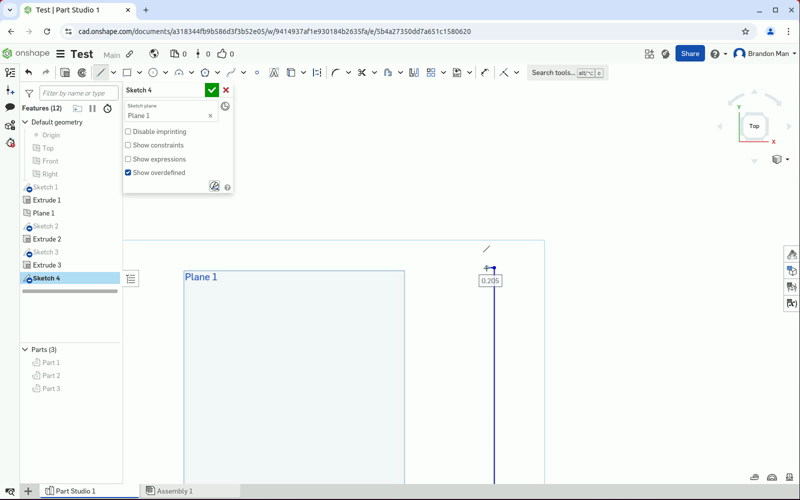
scroll(-6)
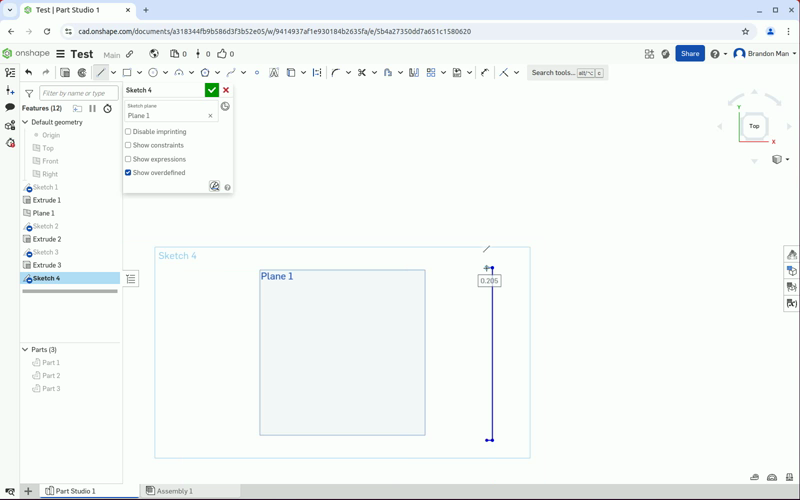
scroll(-6)
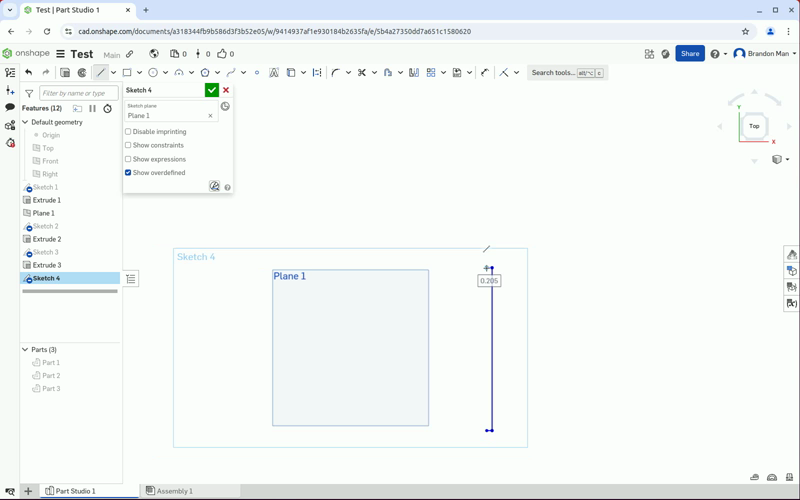
scroll(-6)
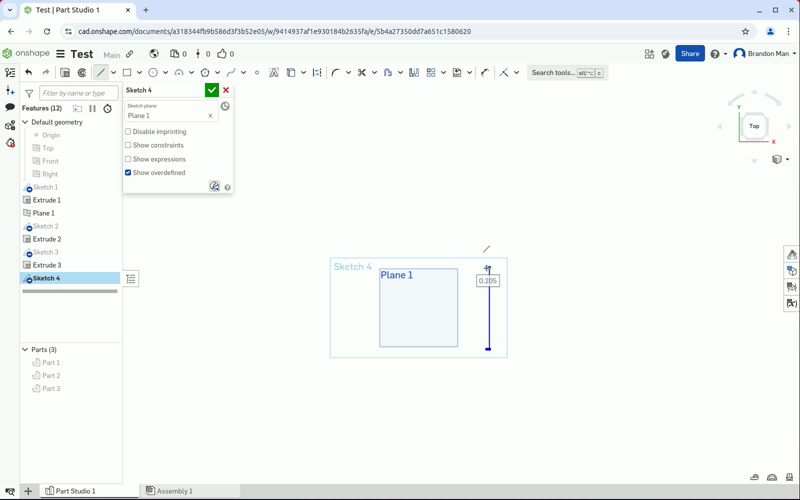
scroll(-6)
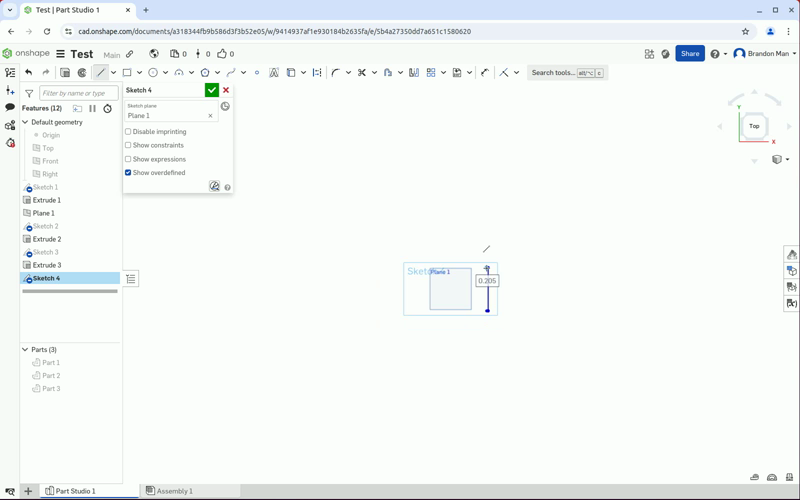
scroll(-6)
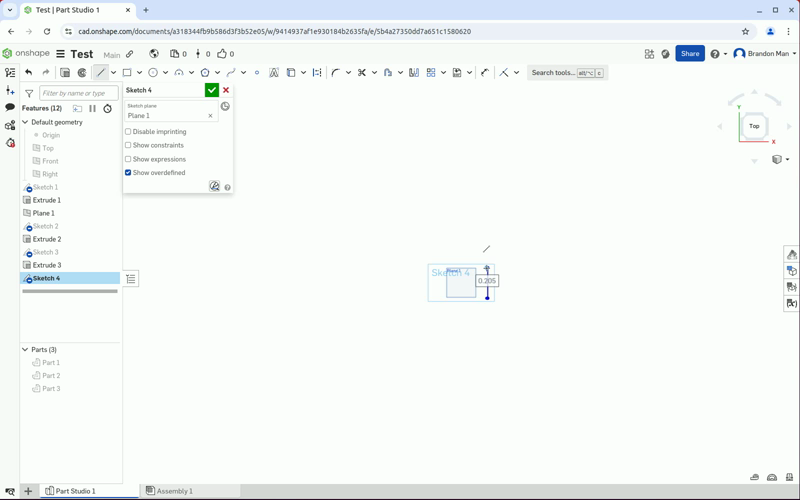
key_up(shift)
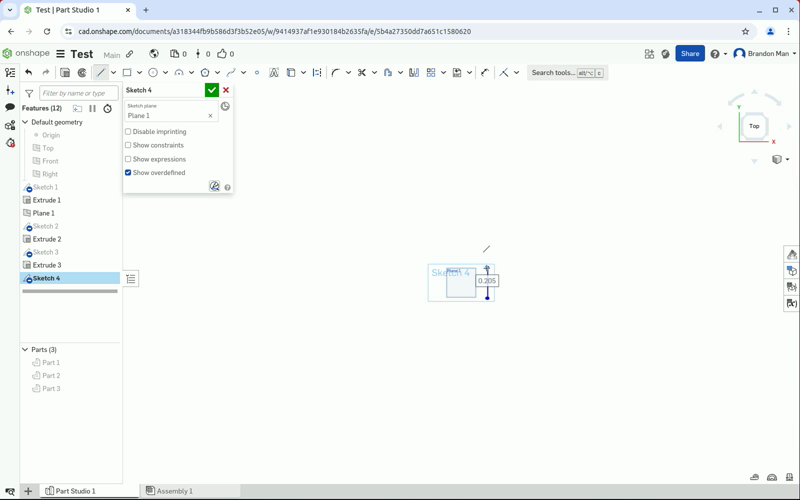
mouse_move(516, 267)
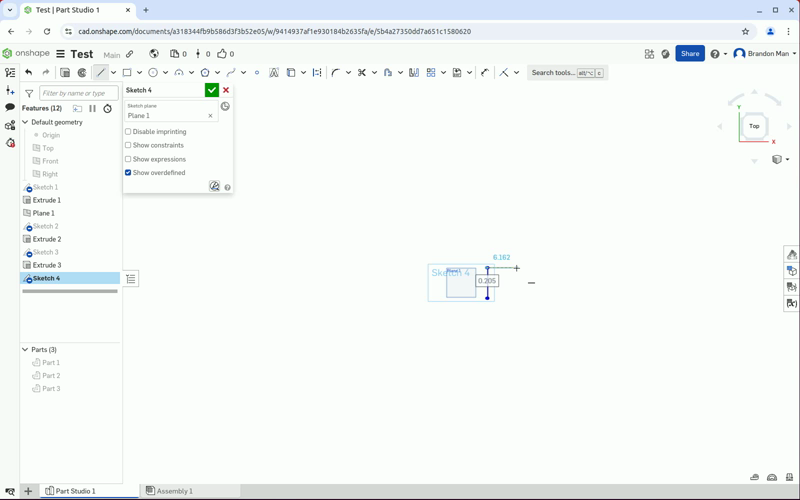
key_down(shift)
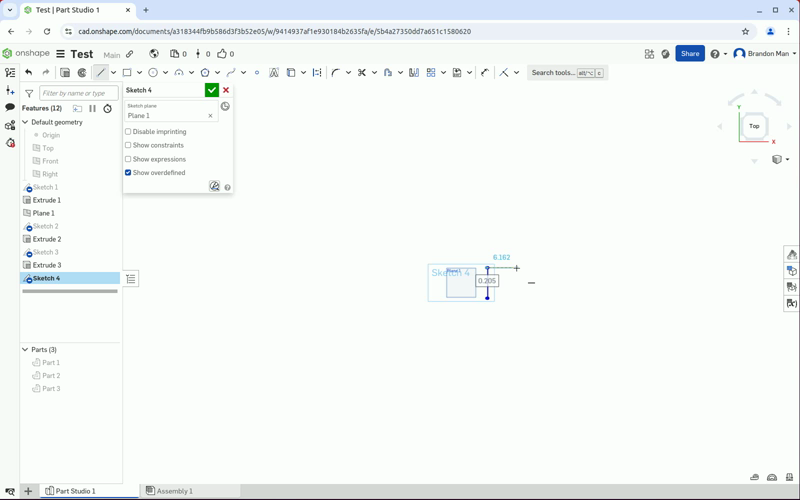
mouse_move(486, 298)
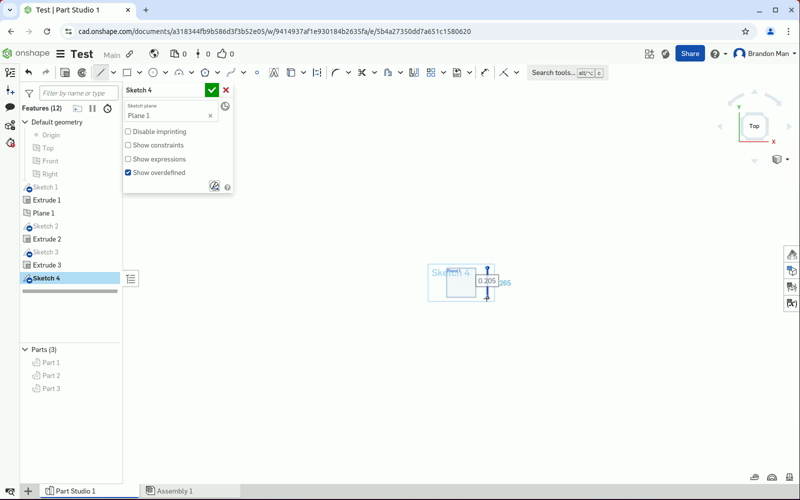
scroll(6)
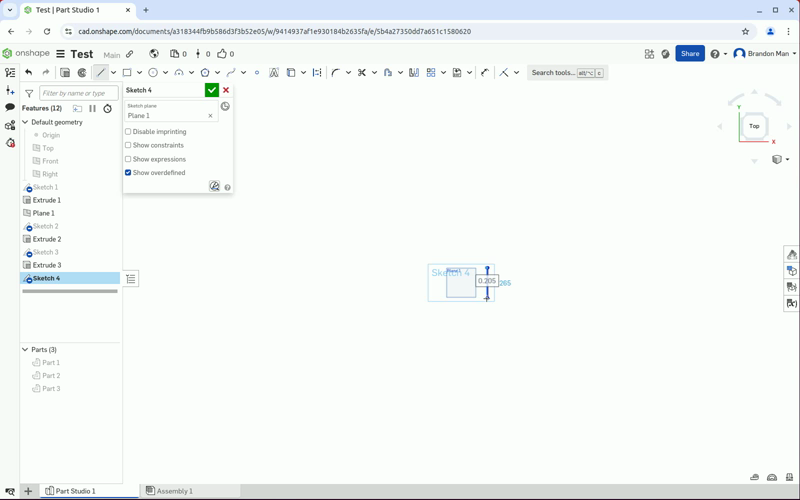
scroll(6)
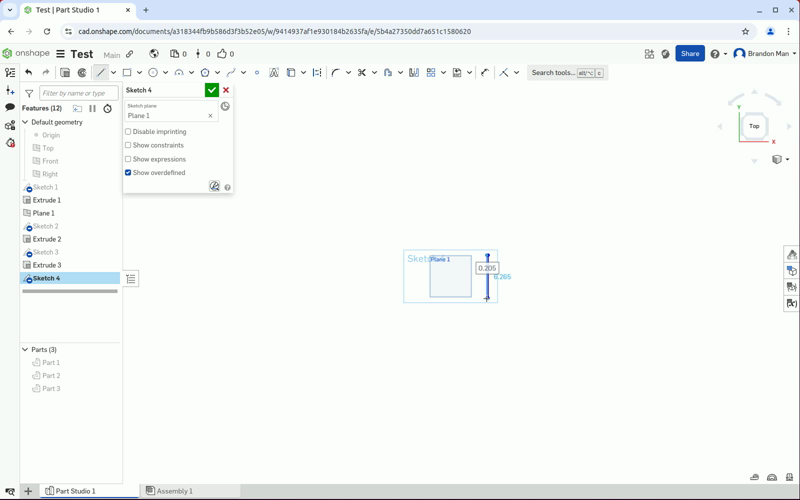
scroll(6)
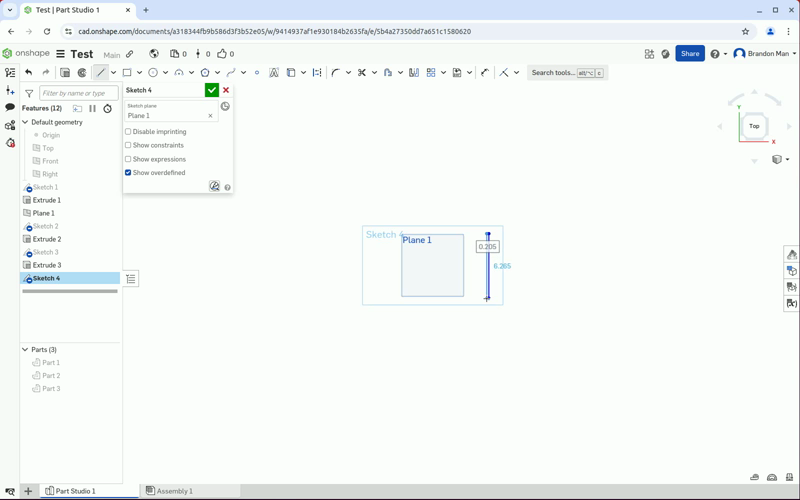
scroll(6)
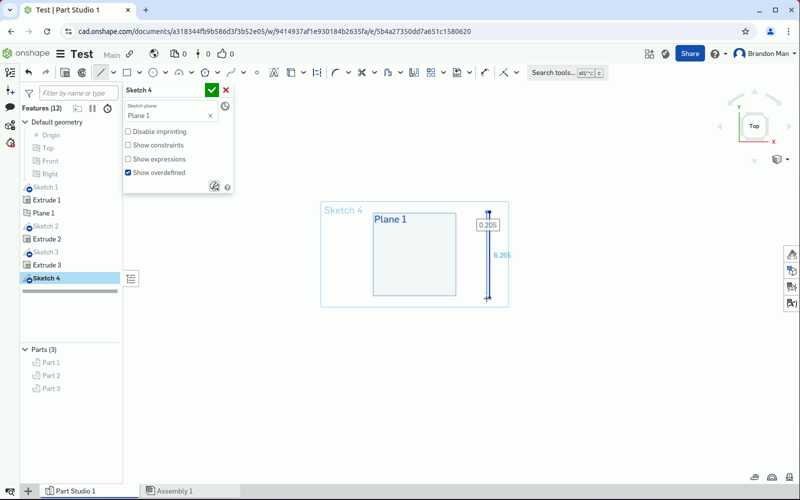
scroll(6)
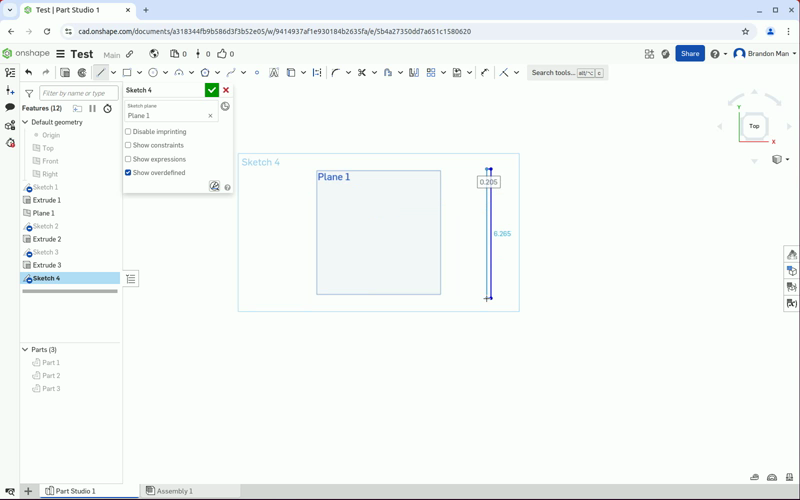
scroll(6)
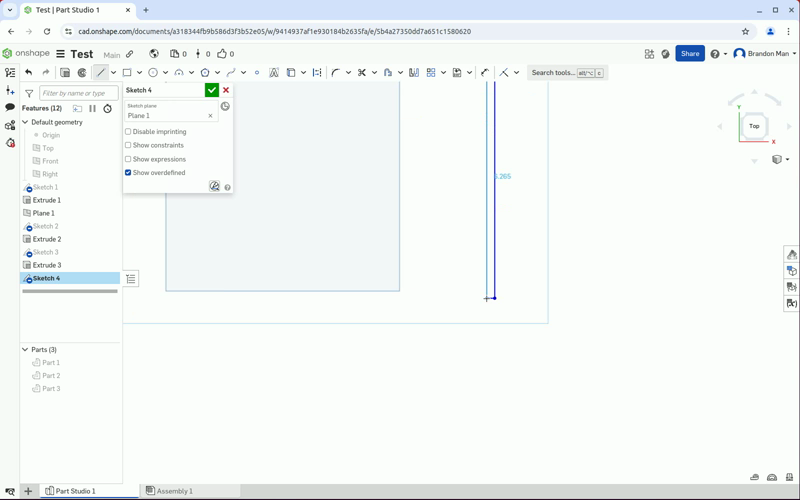
scroll(6)
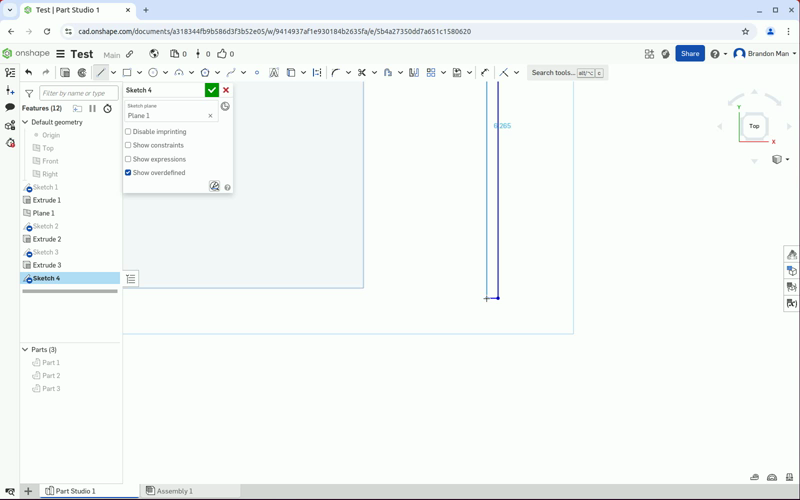
key_up(shift)
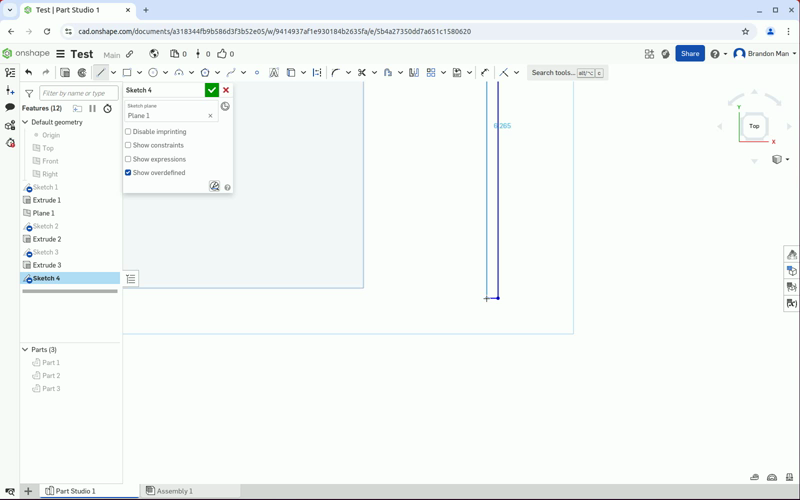
click(486, 298)
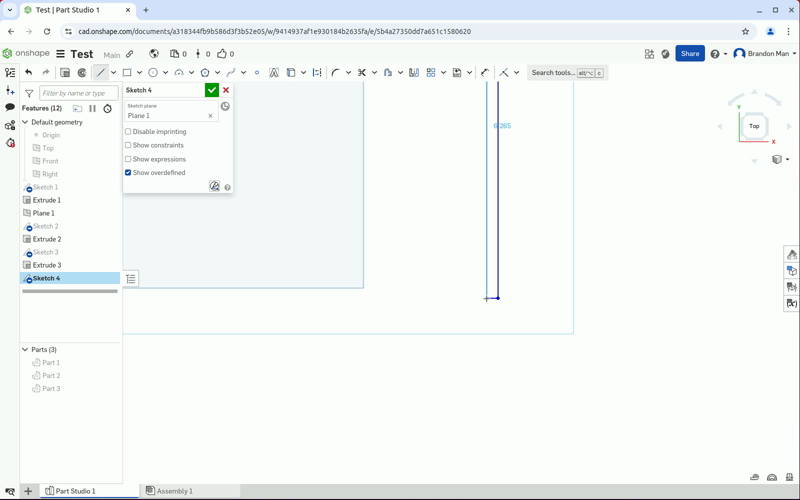
scroll(-6)
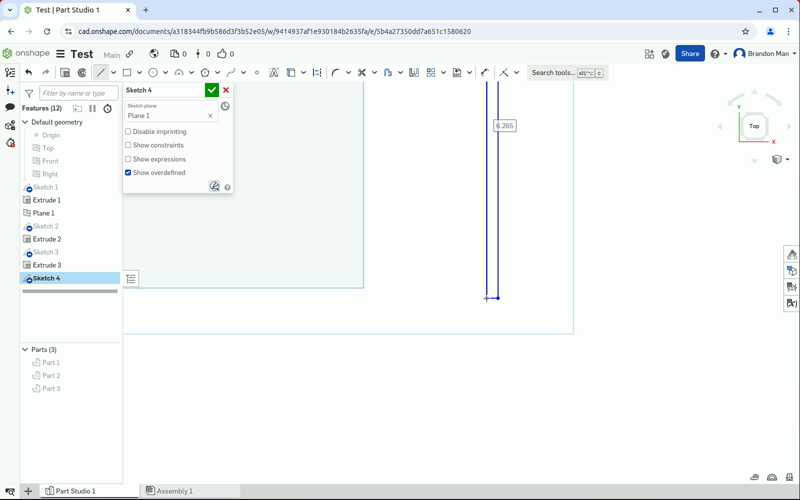
scroll(-6)
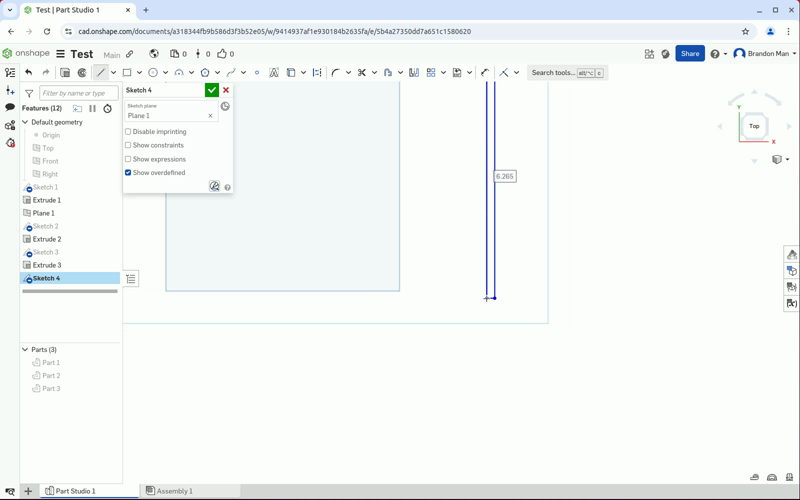
scroll(-6)
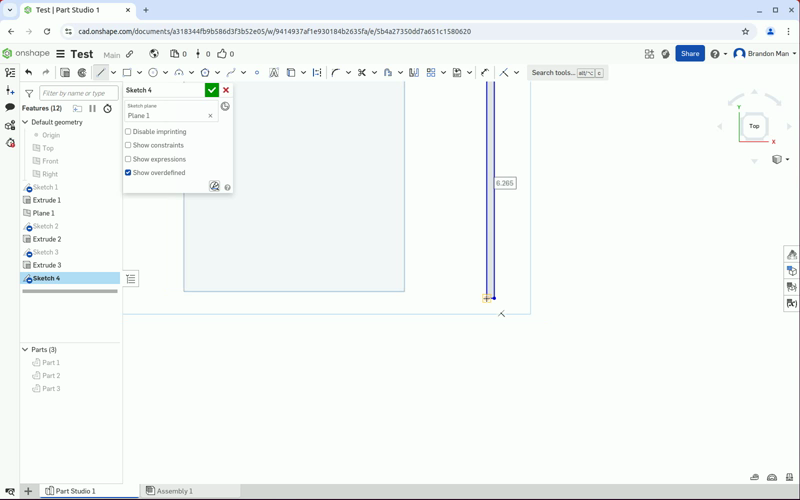
scroll(-6)
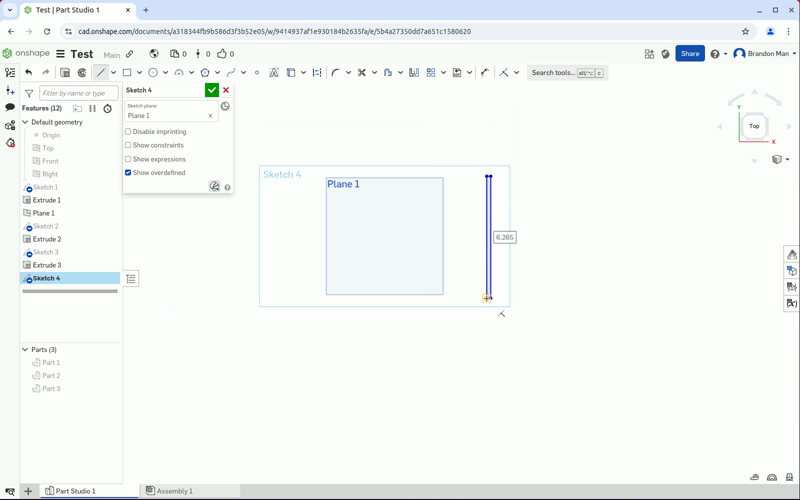
scroll(-6)
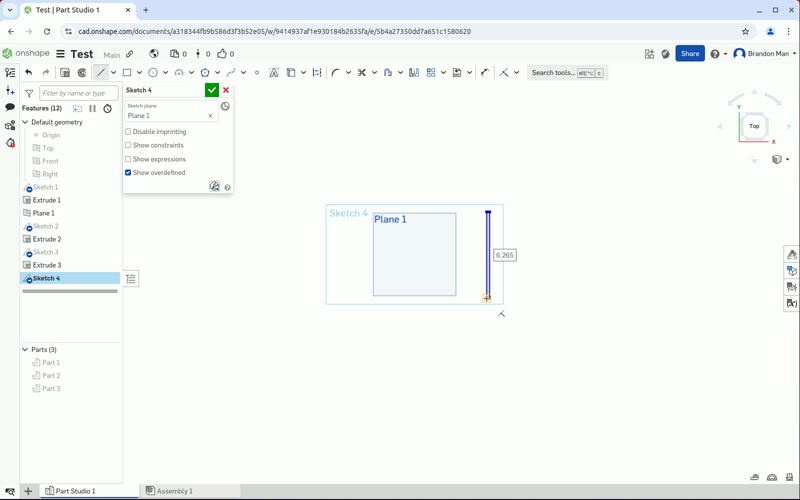
scroll(-6)
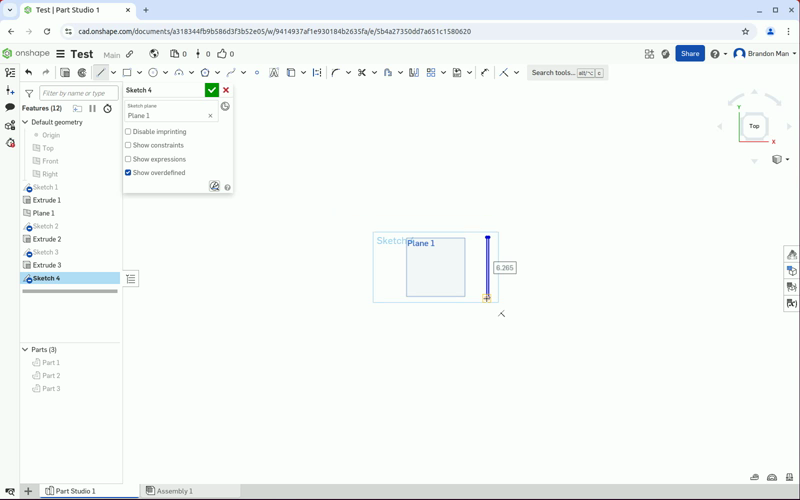
scroll(-6)
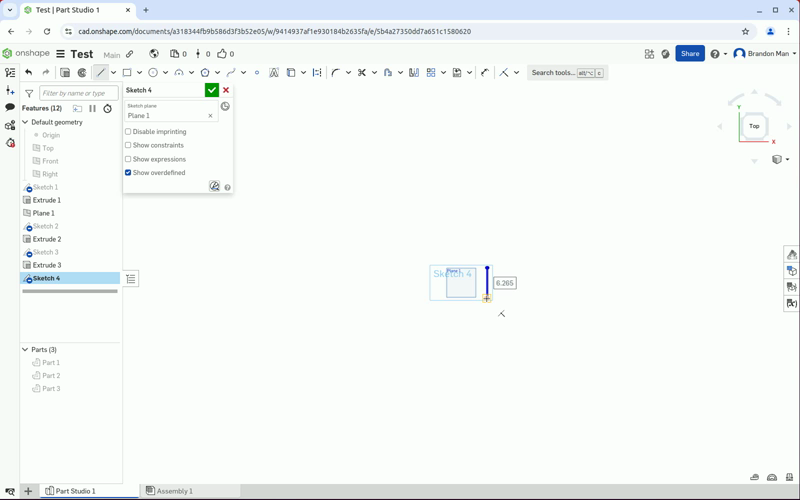
key(esc)
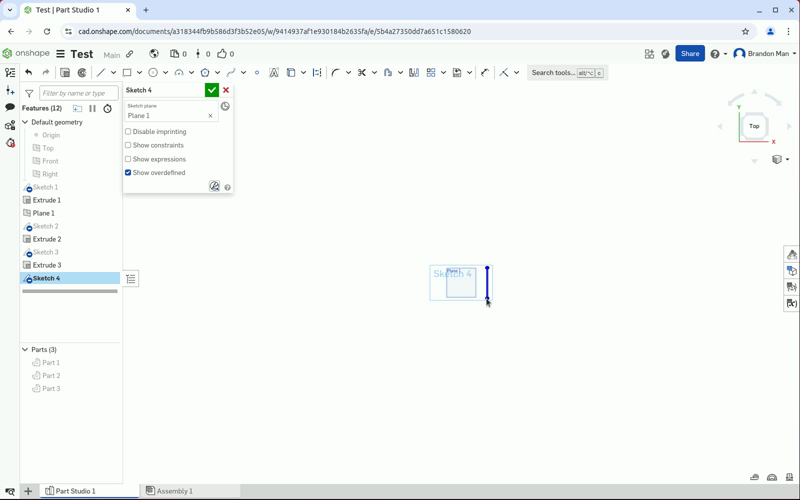
mouse_move(486, 270)
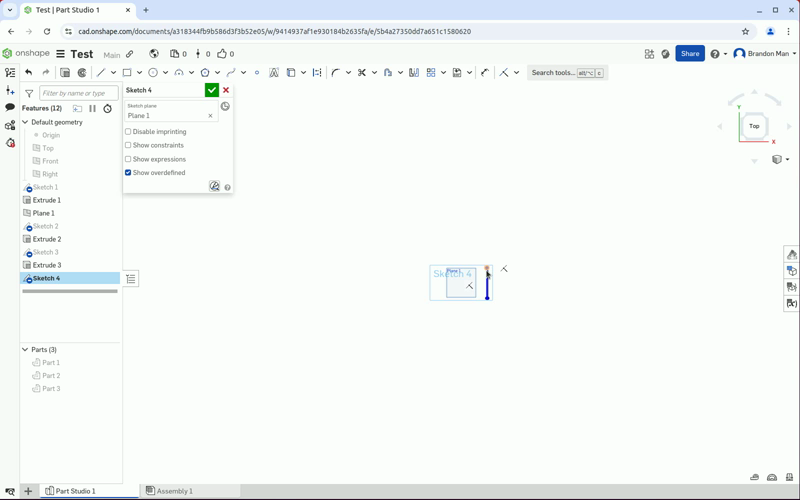
scroll(6)
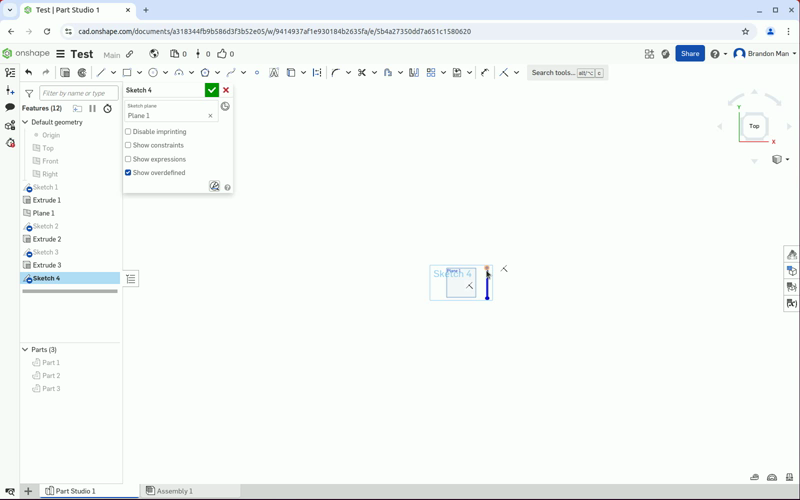
scroll(6)
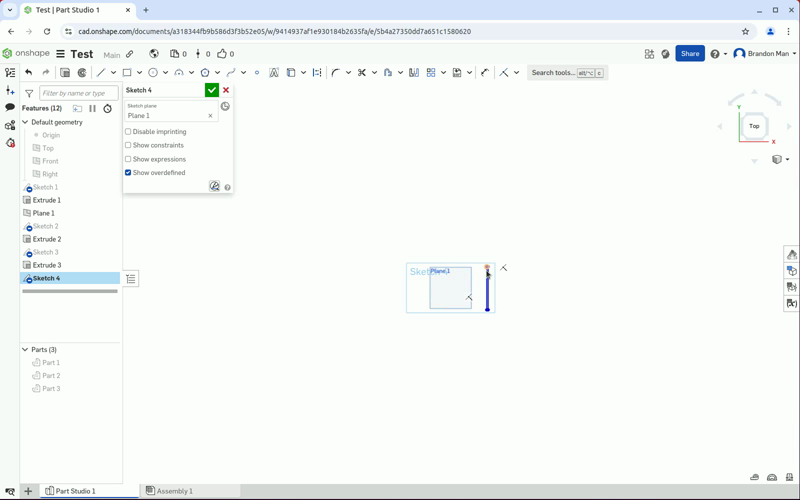
scroll(6)
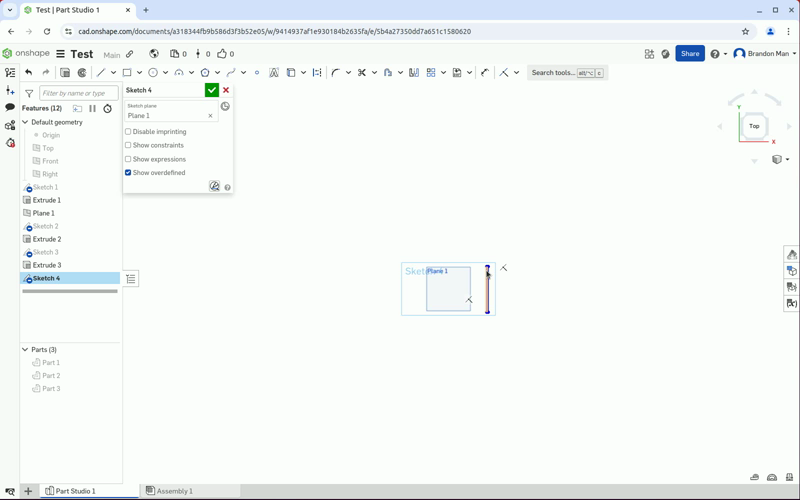
scroll(6)
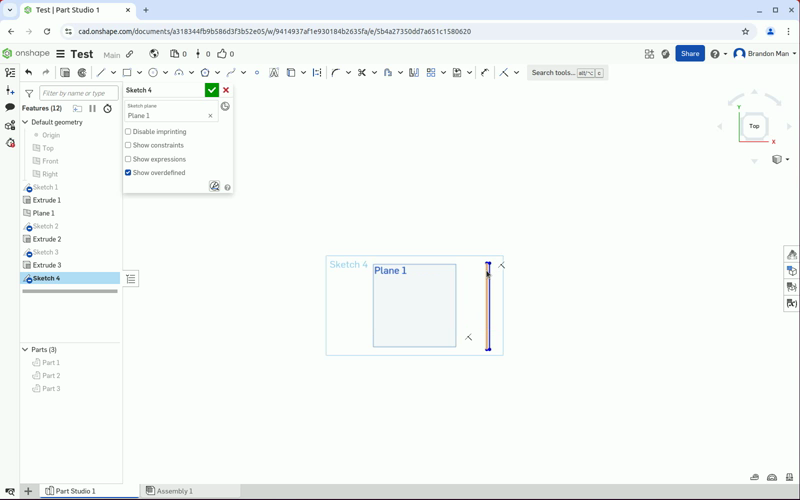
scroll(6)
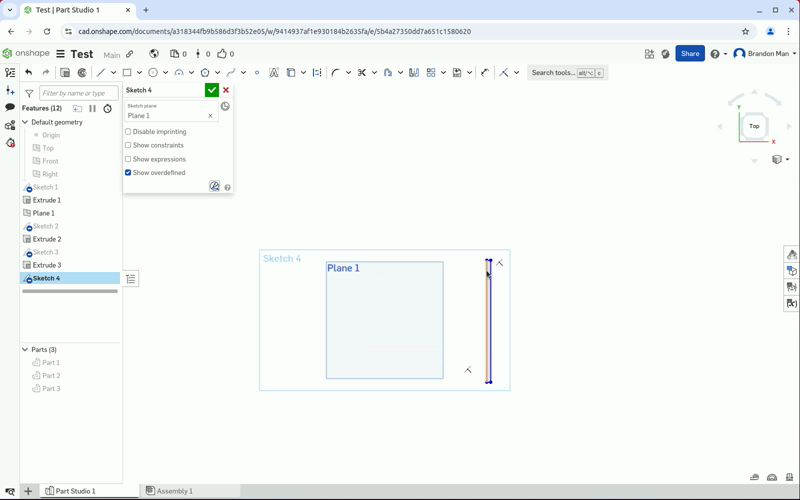
scroll(6)
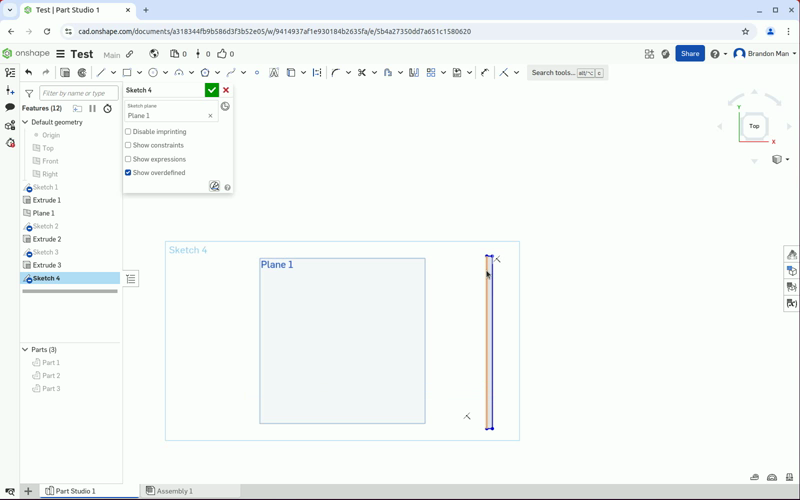
scroll(6)
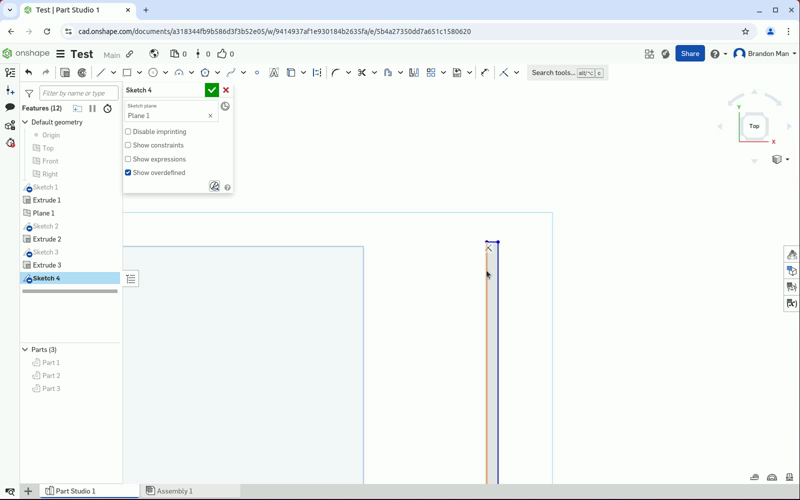
click(486, 270)
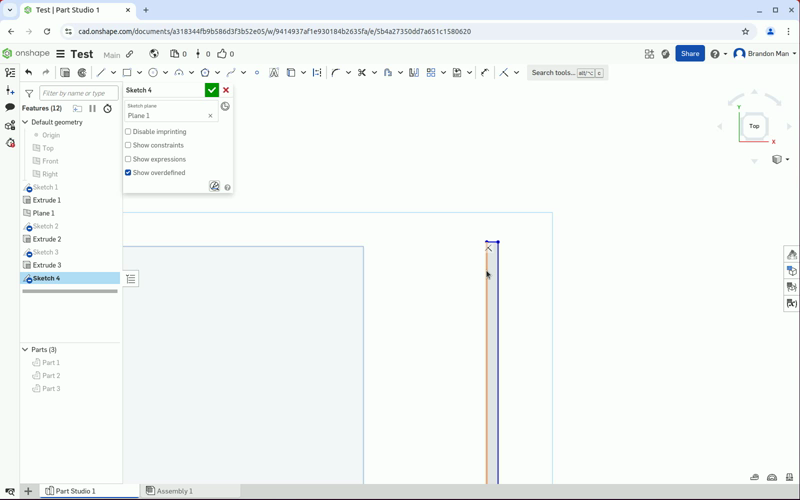
scroll(-6)
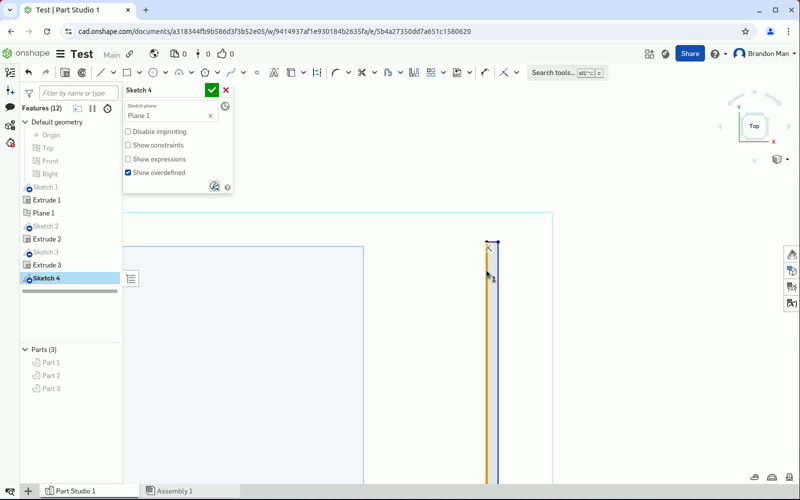
scroll(-6)
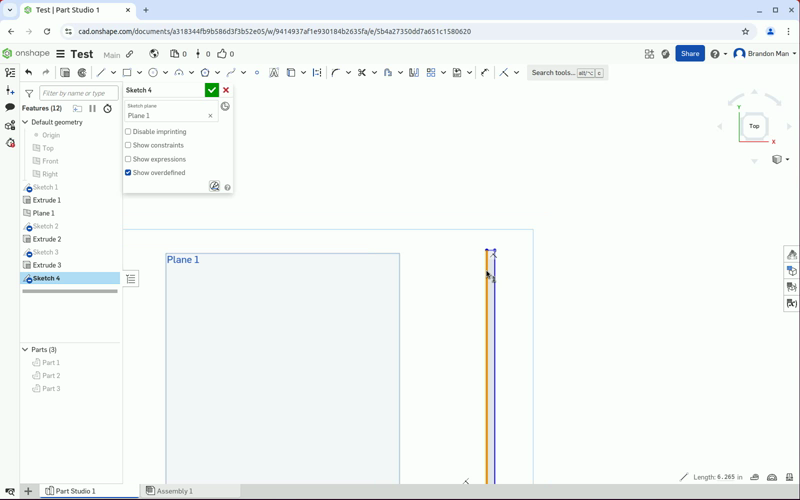
scroll(-6)
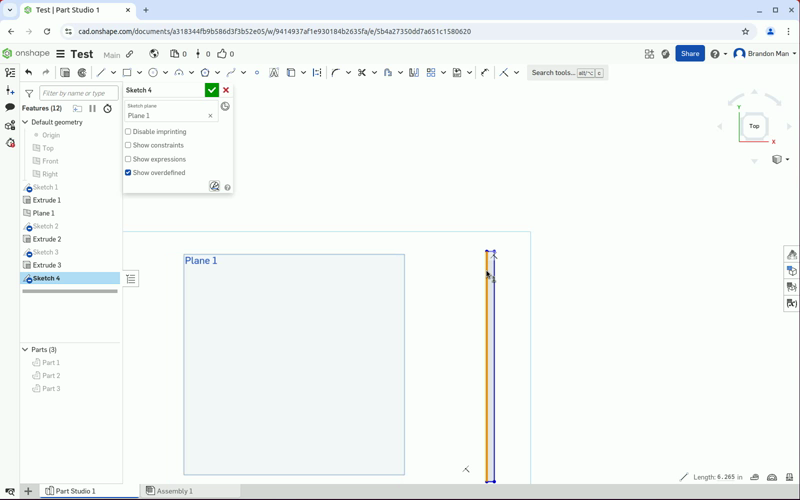
scroll(-6)
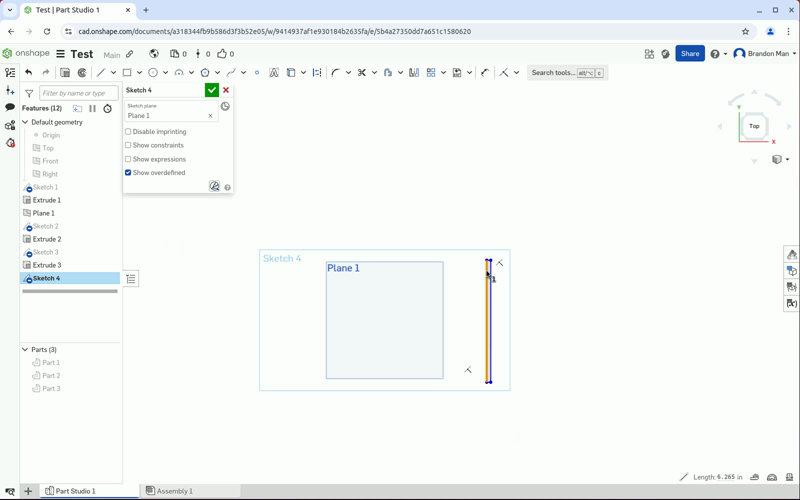
scroll(-6)
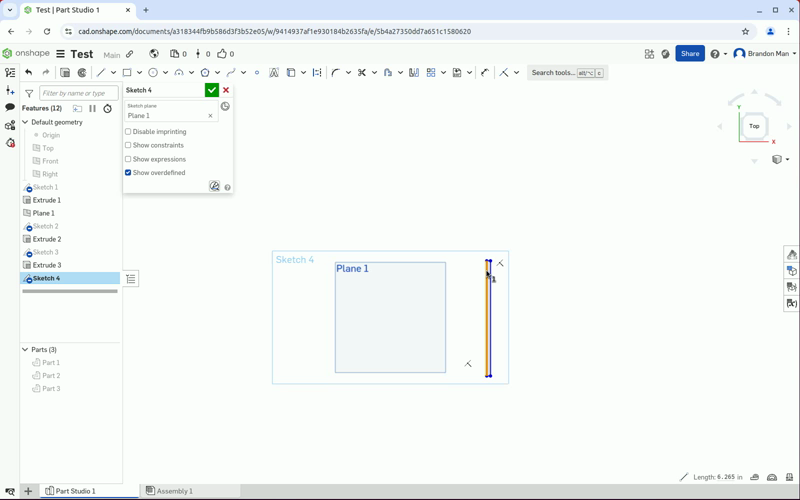
scroll(-6)
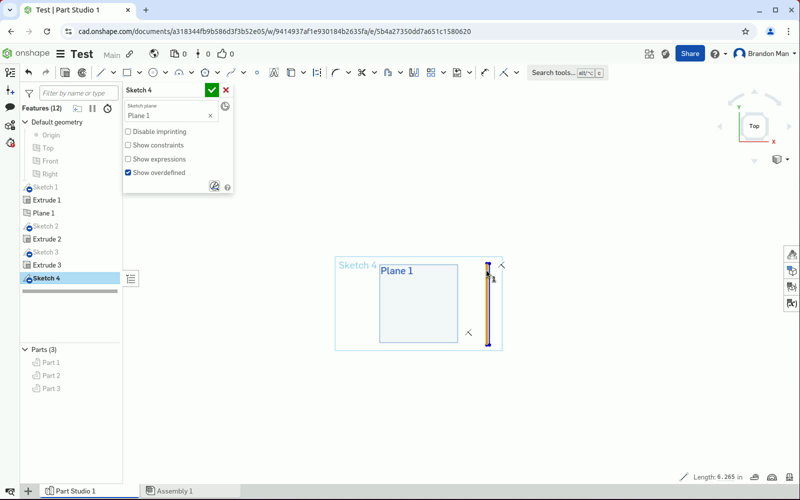
scroll(-6)
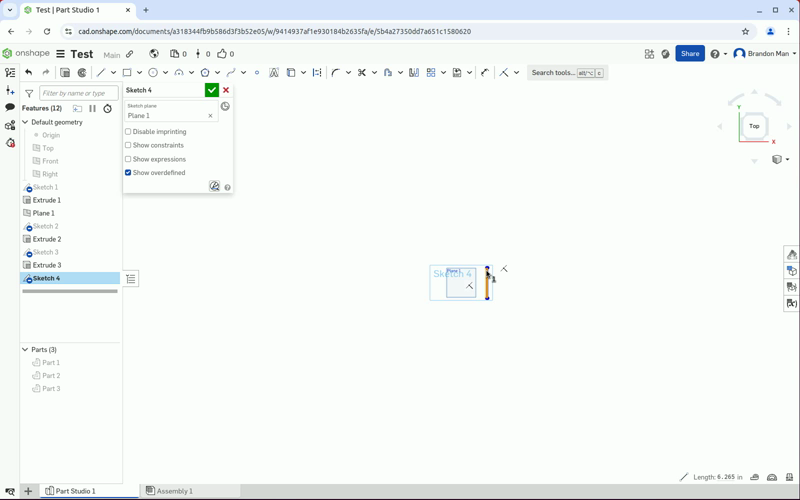
mouse_move(73, 352)
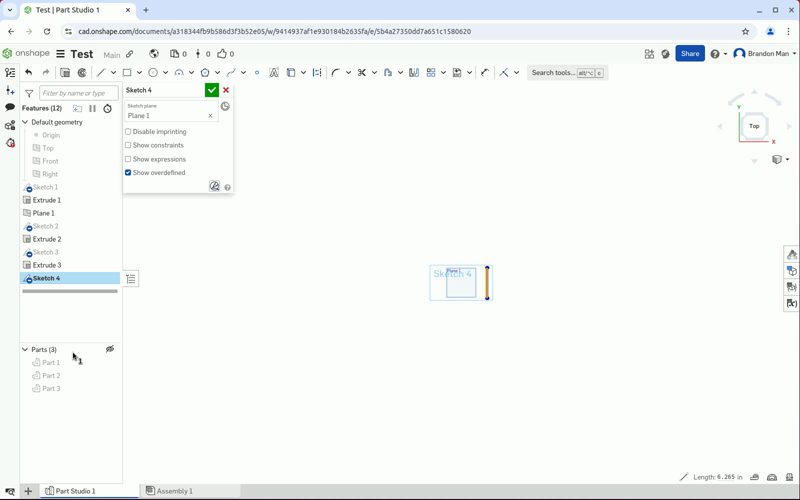
key(shift+y)
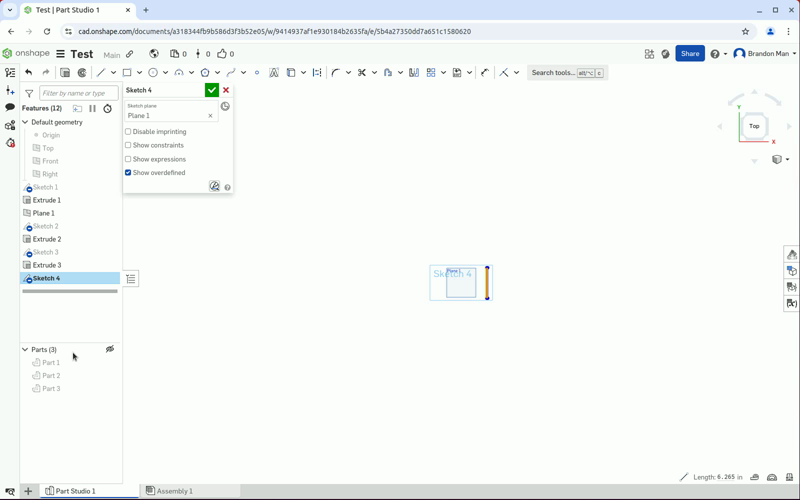
key(shift+e)
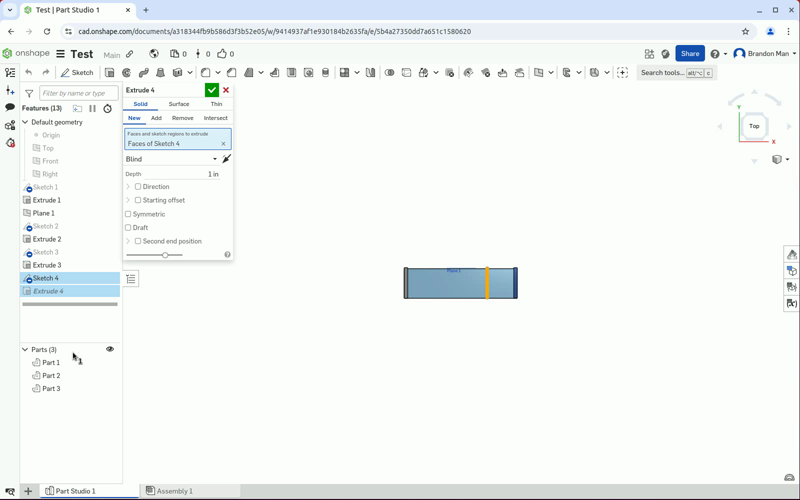
mouse_move(143, 106)
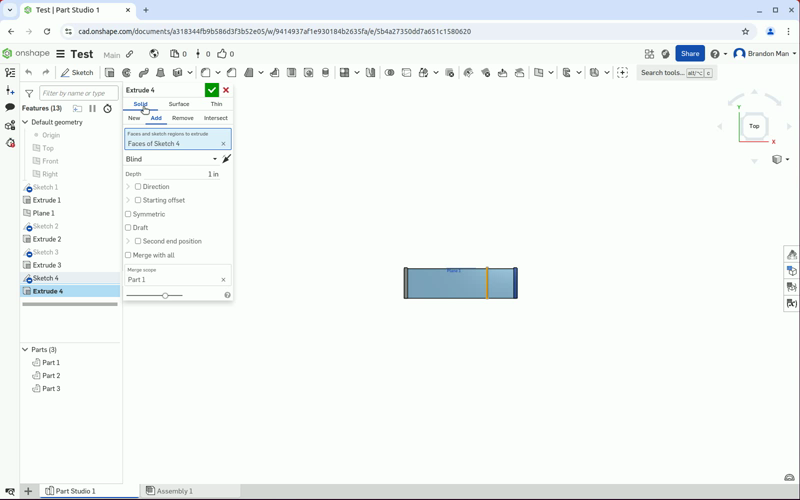
click(143, 106)
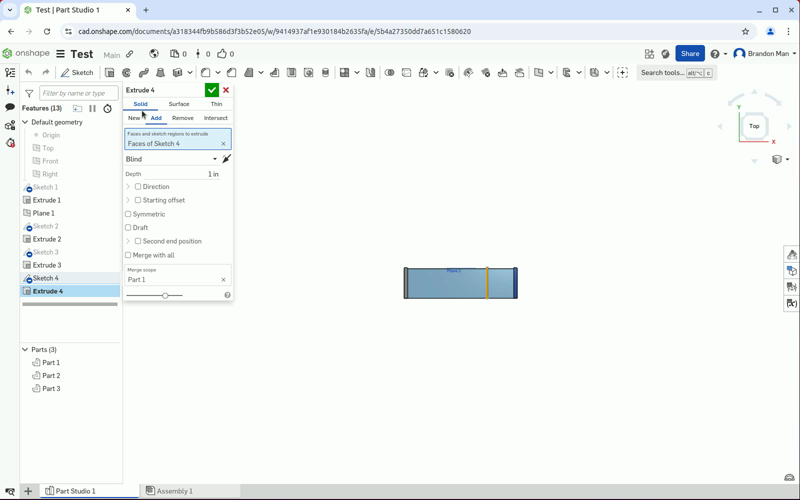
mouse_move(137, 120)
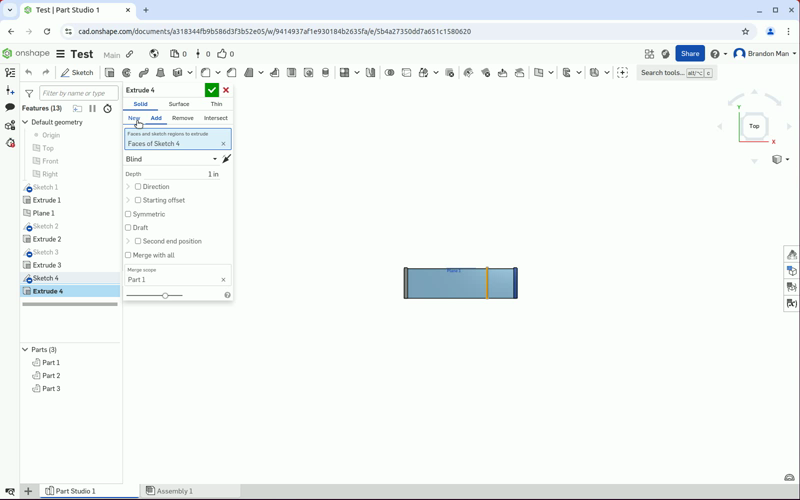
click(137, 120)
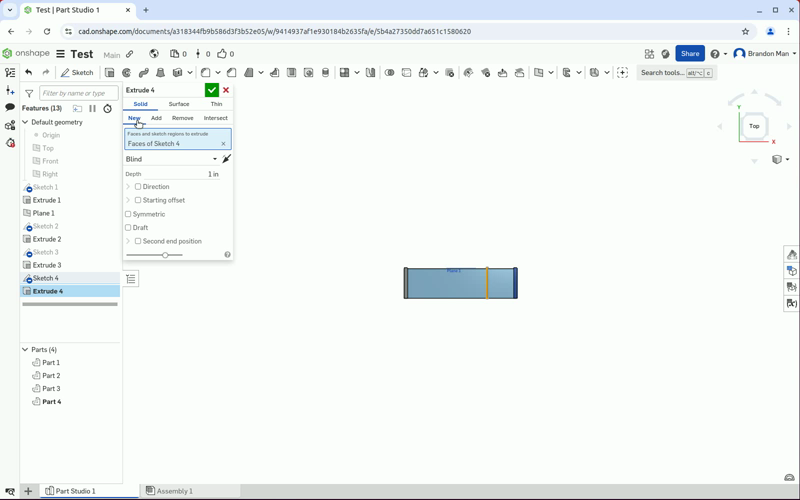
key(tab, 4)
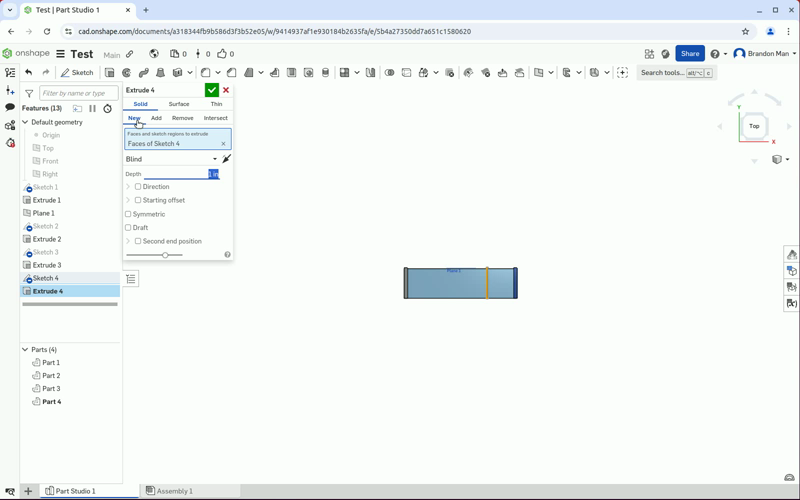
text(10.832)
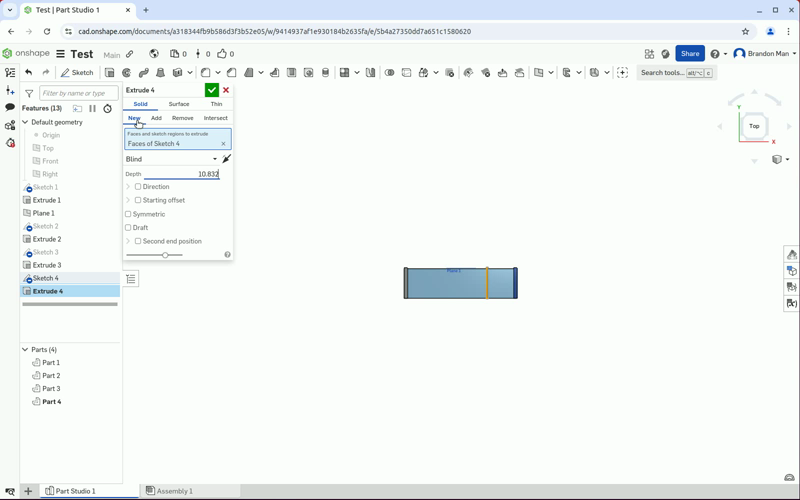
key(enter)
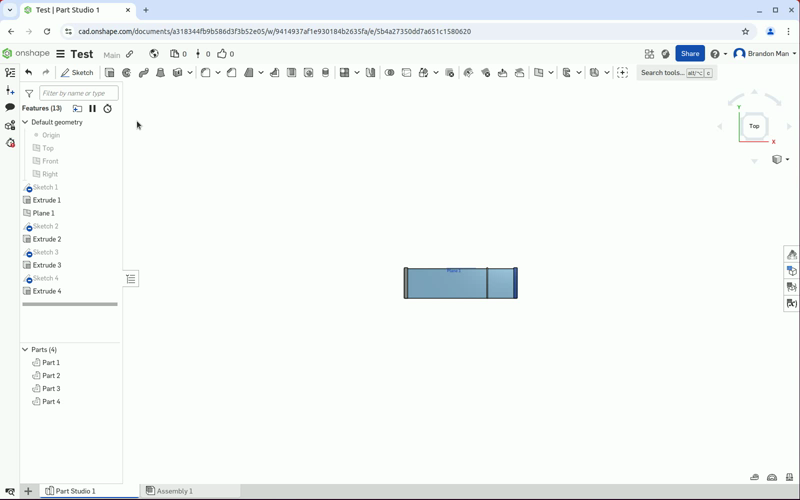
key(shift+h)
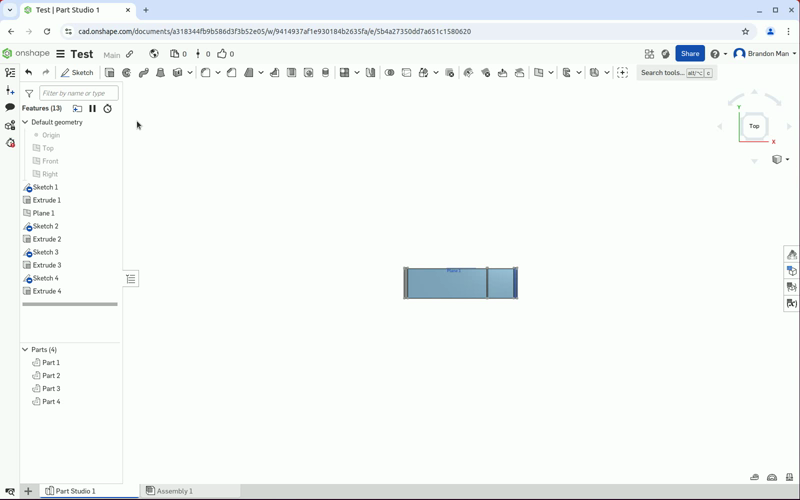
key(shift+h)
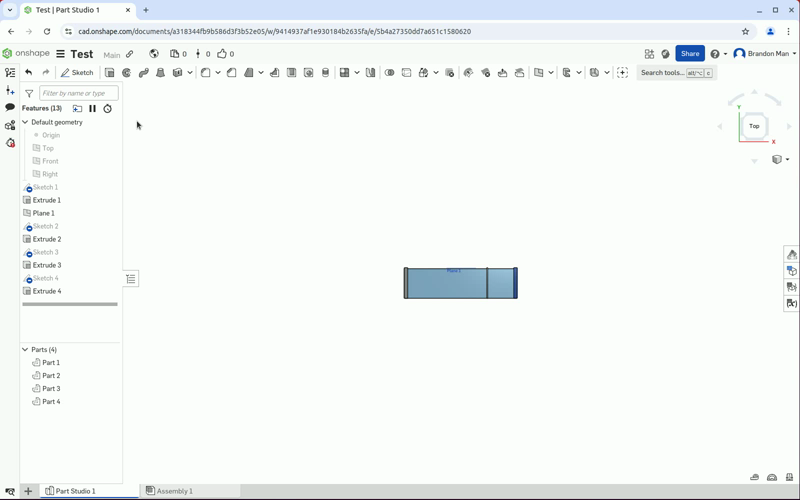
mouse_move(73, 189)
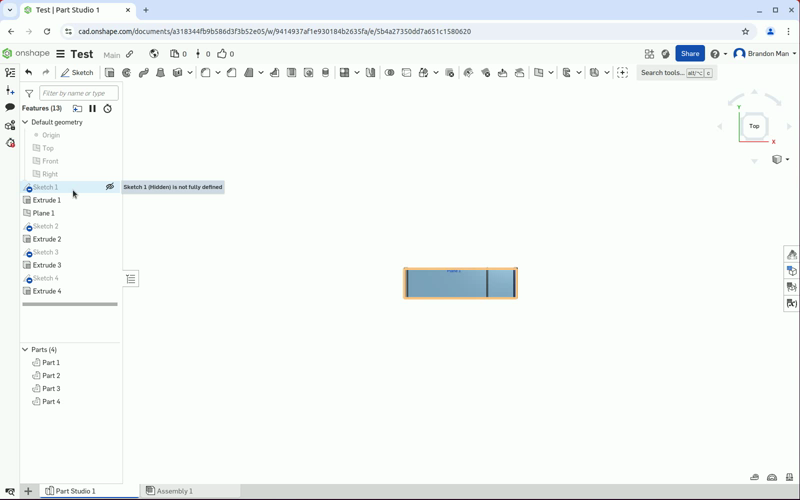
click(73, 189)
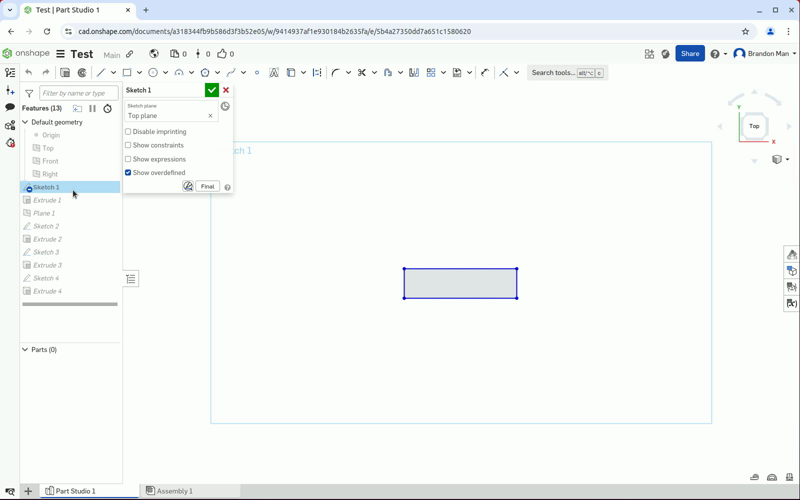
mouse_move(229, 92)
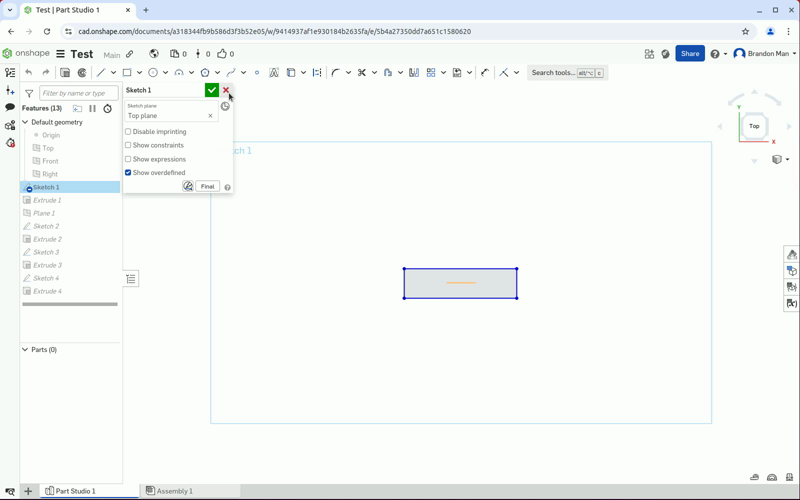
click(229, 92)
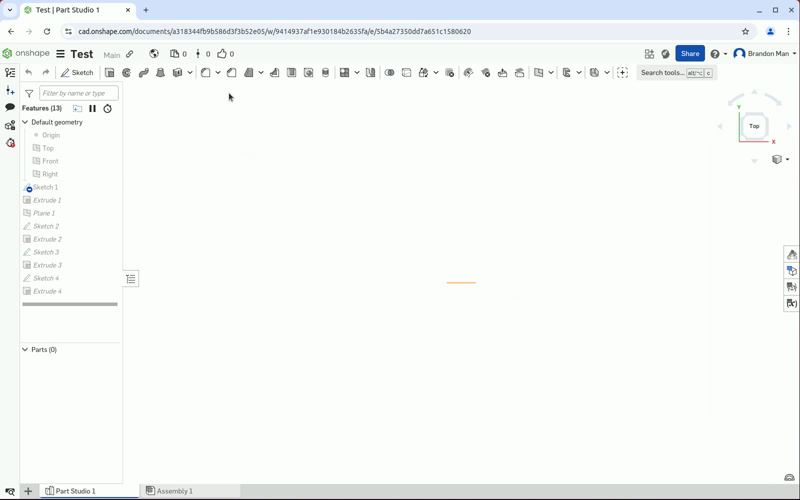
key(shift+s)
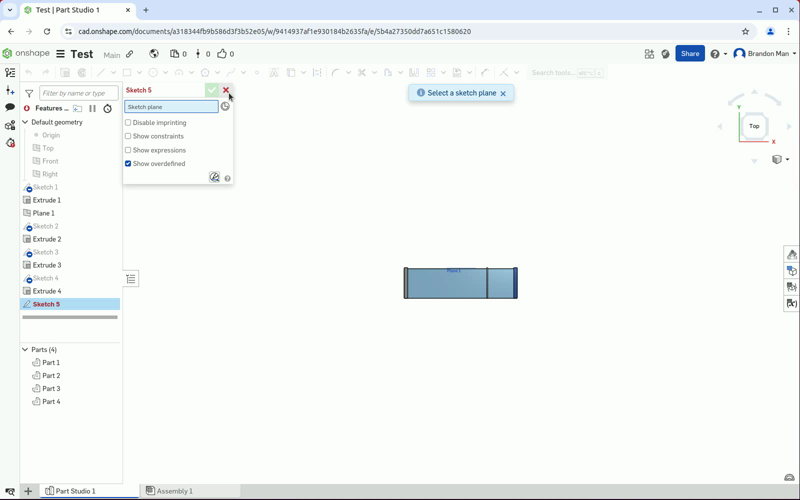
mouse_move(73, 215)
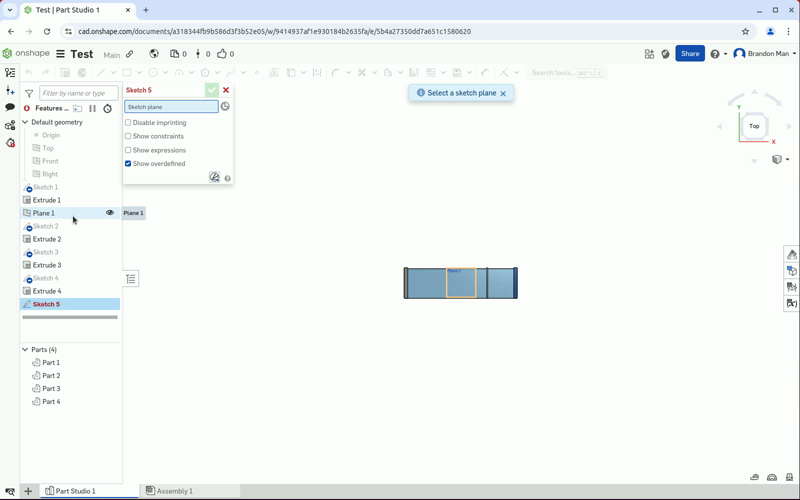
click(73, 215)
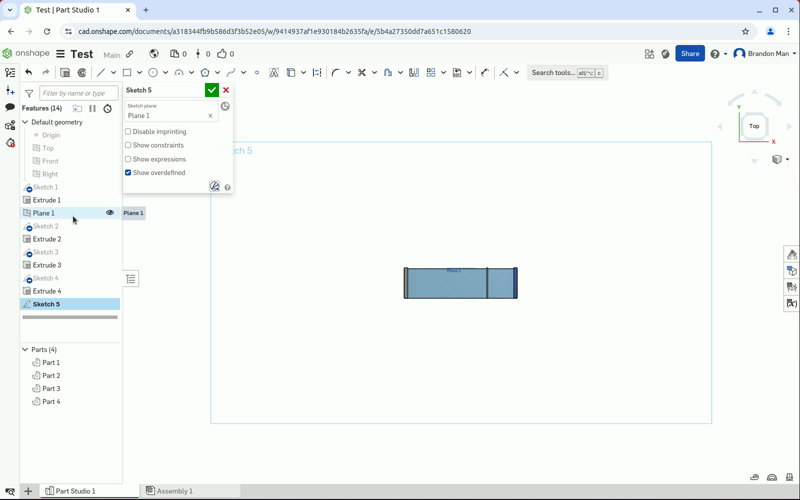
mouse_move(73, 352)
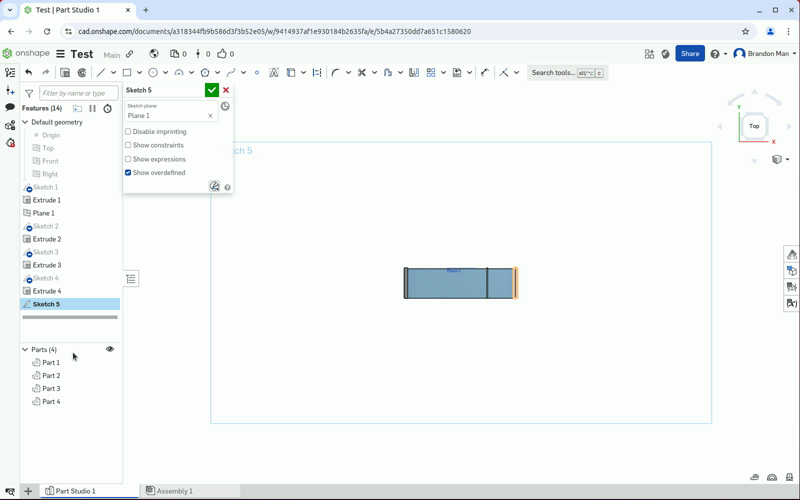
key(y)
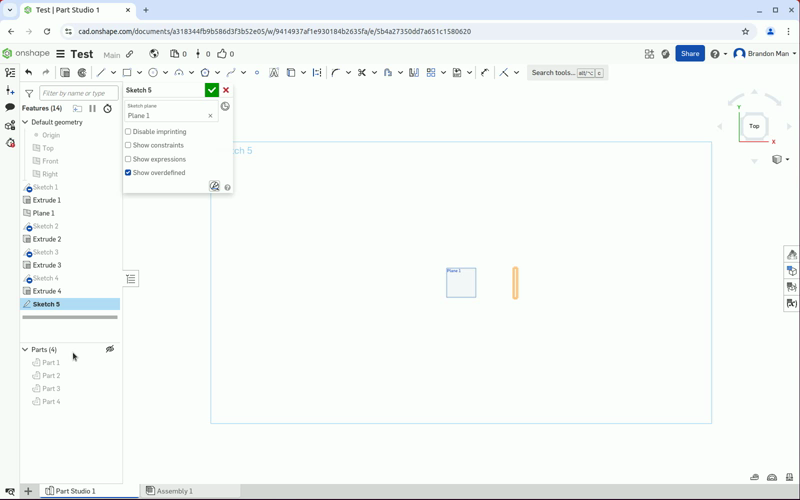
key(l)
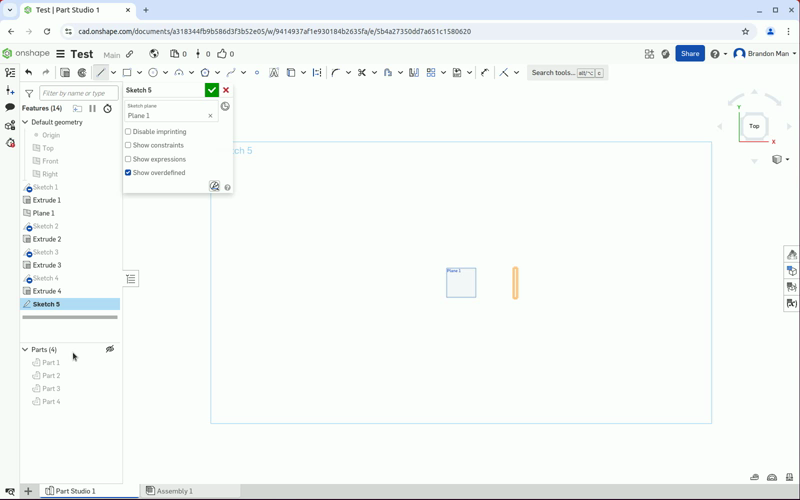
key_down(shift)
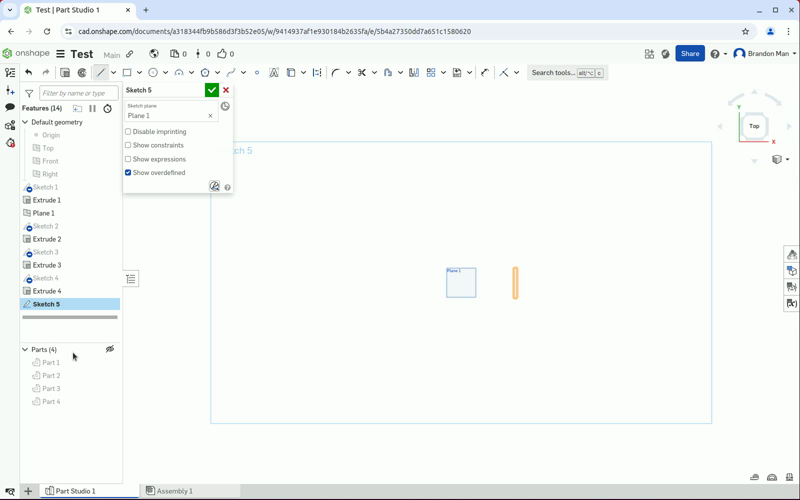
mouse_move(460, 298)
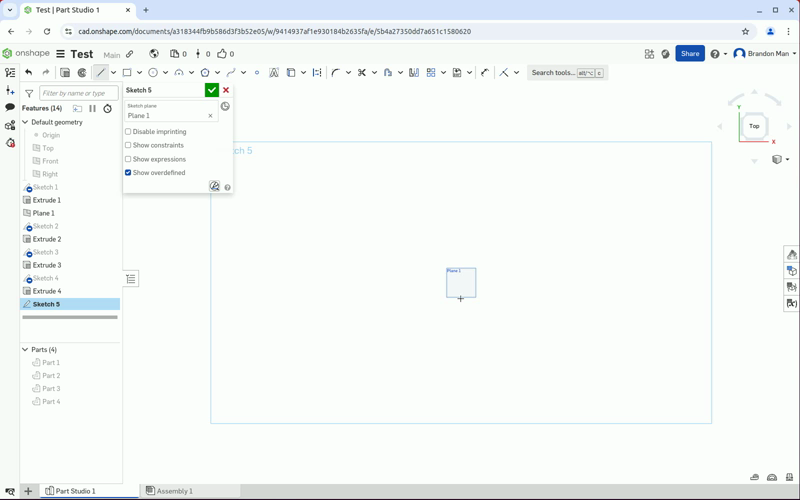
click(460, 298)
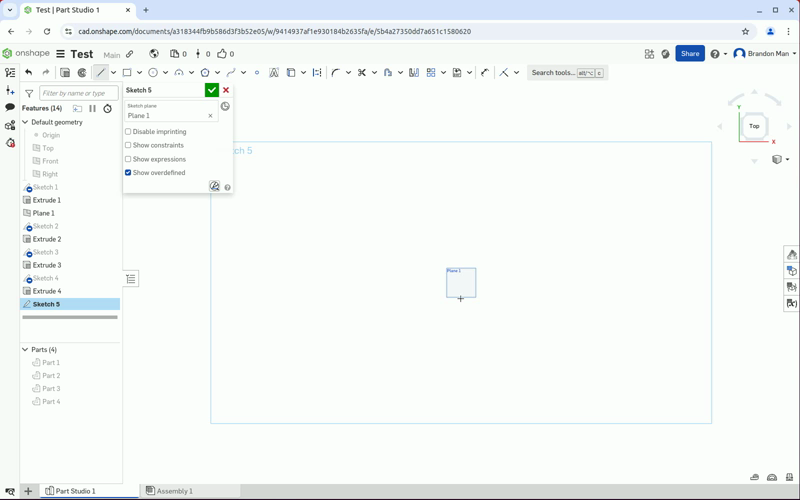
key_up(shift)
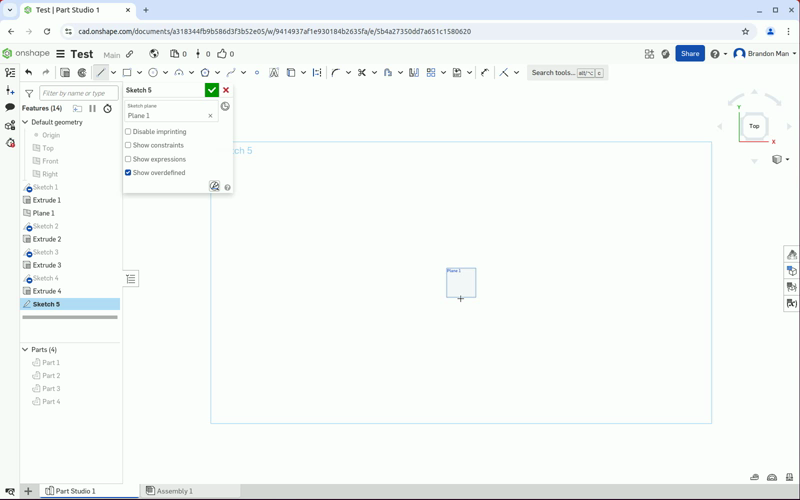
key_down(shift)
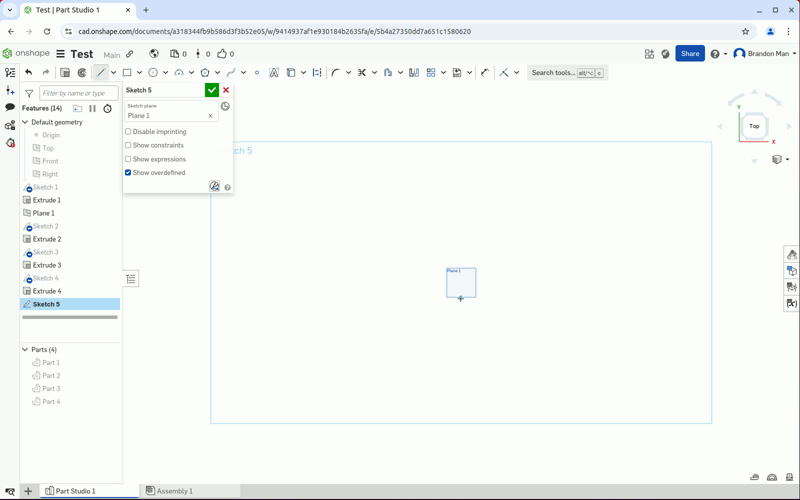
mouse_move(490, 298)
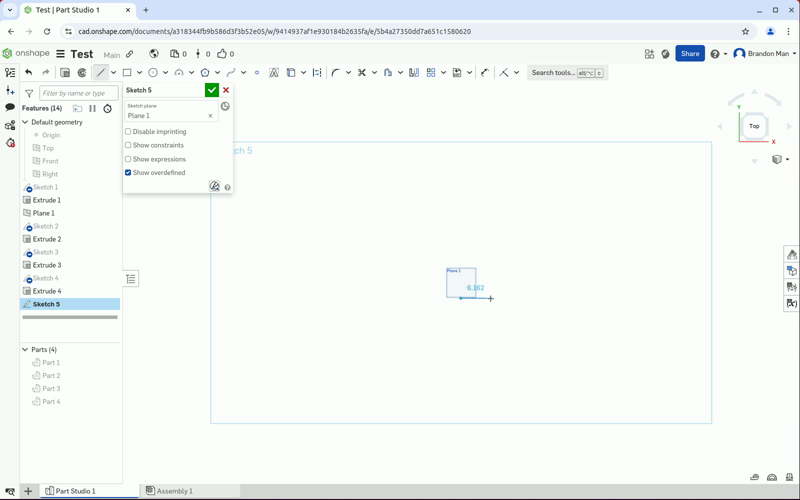
mouse_move(461, 298)
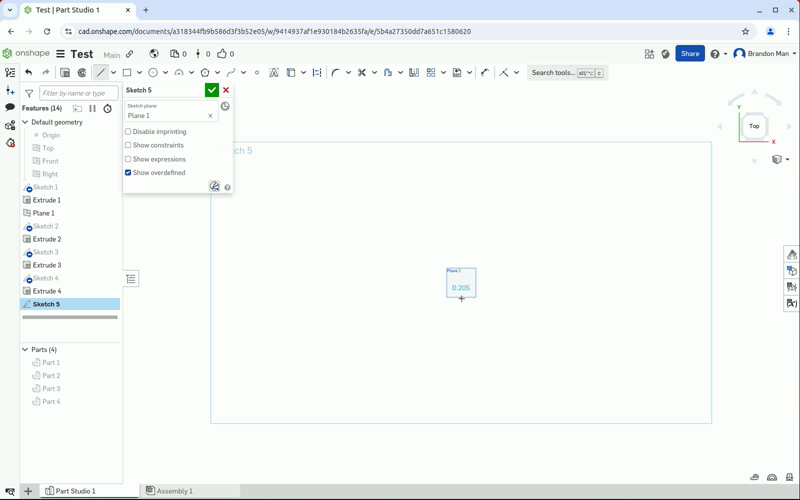
scroll(6)
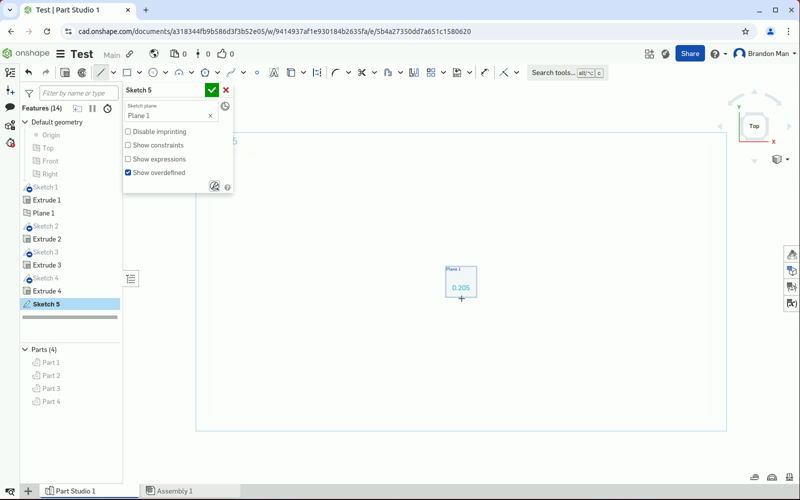
scroll(6)
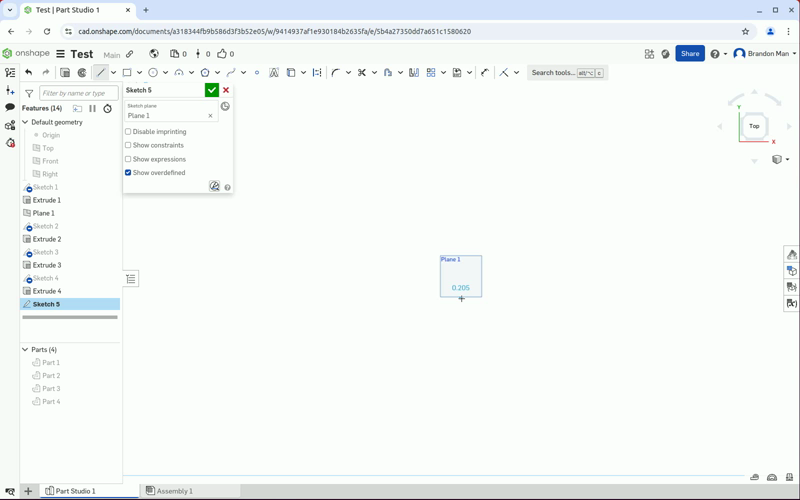
scroll(6)
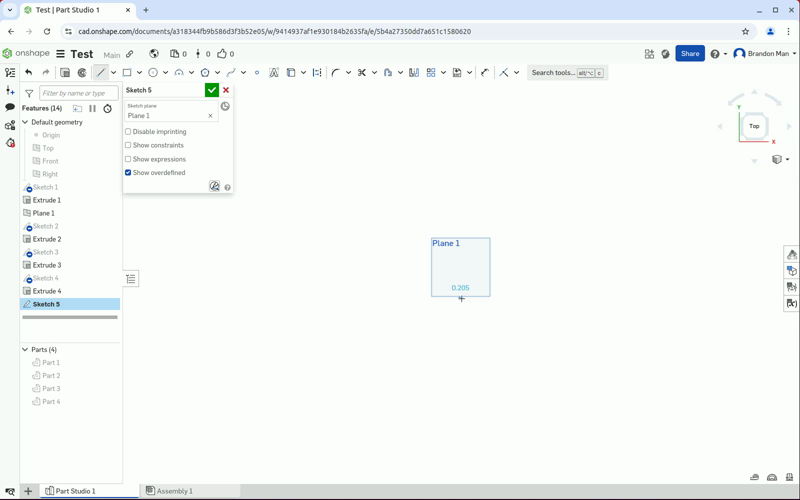
scroll(6)
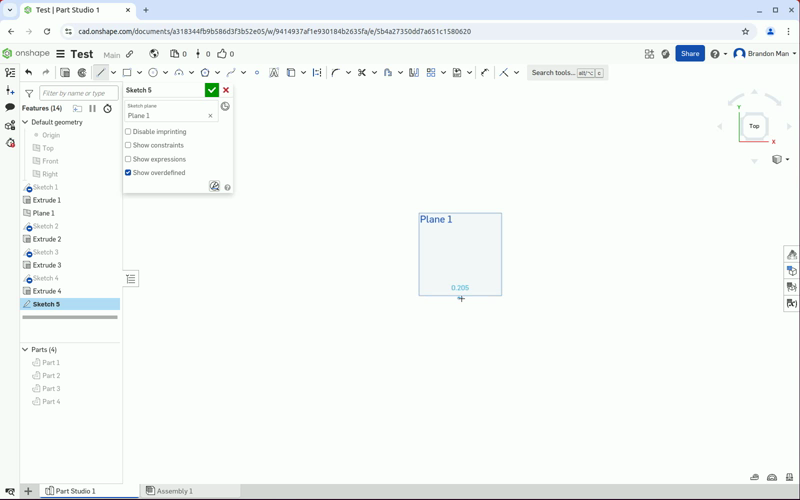
scroll(6)
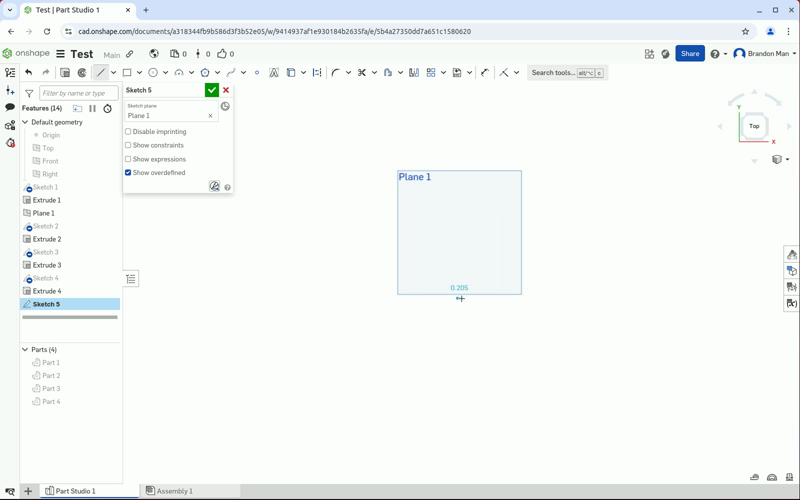
scroll(6)
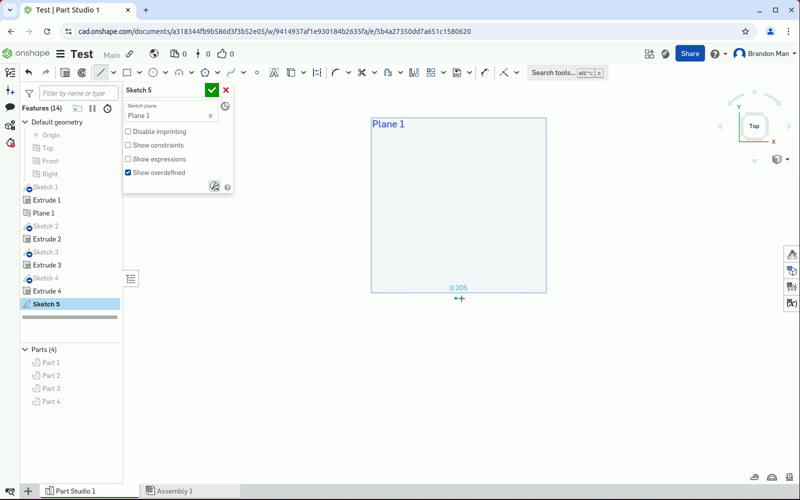
scroll(6)
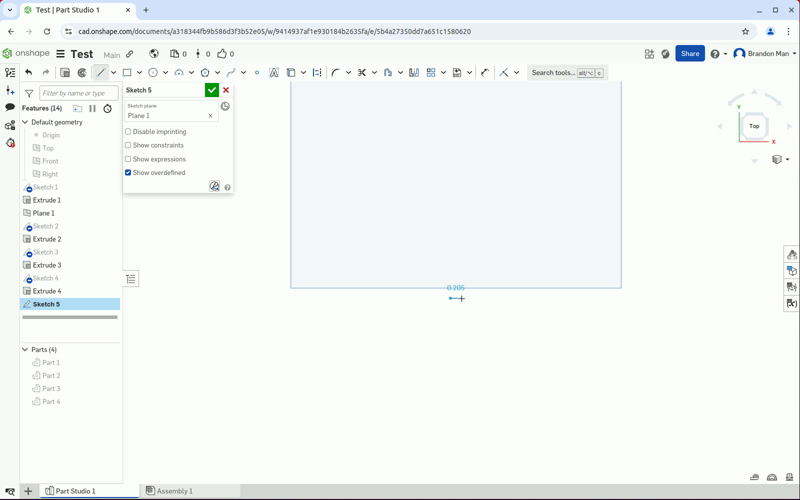
click(461, 298)
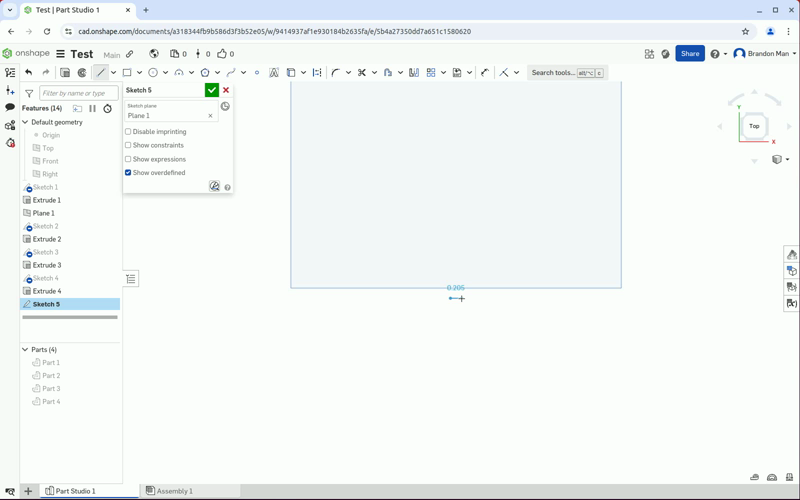
scroll(-6)
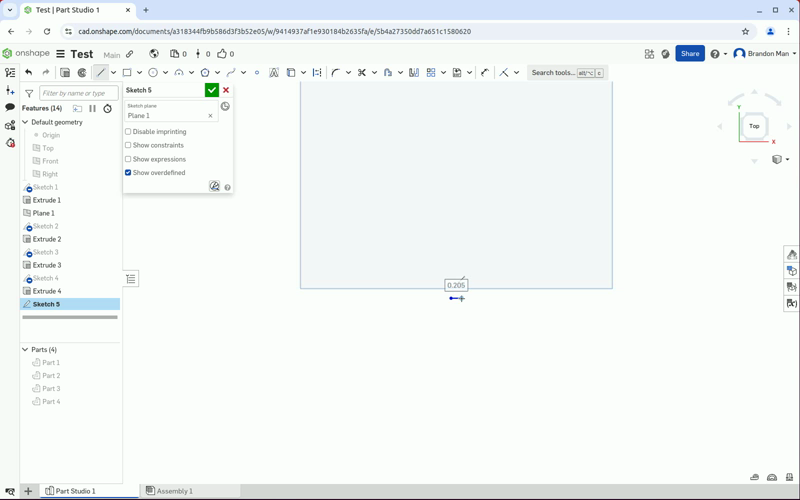
scroll(-6)
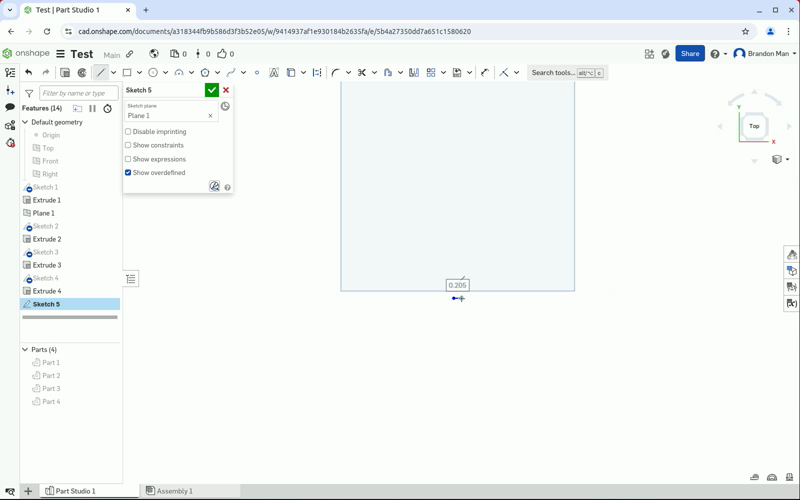
scroll(-6)
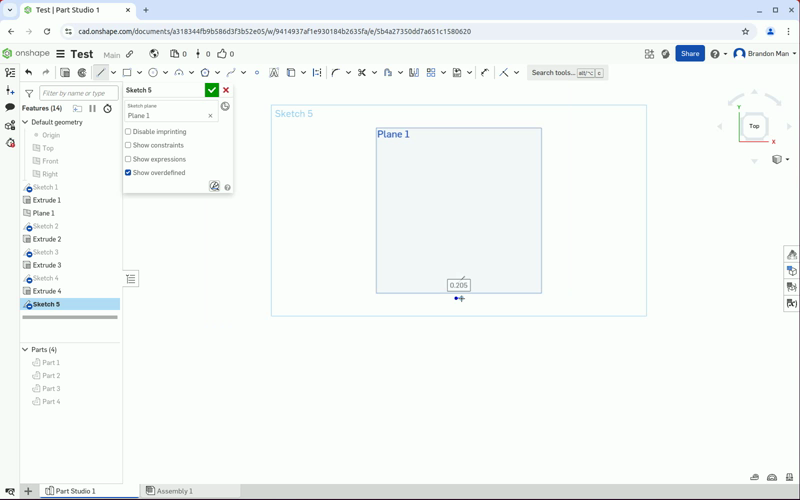
scroll(-6)
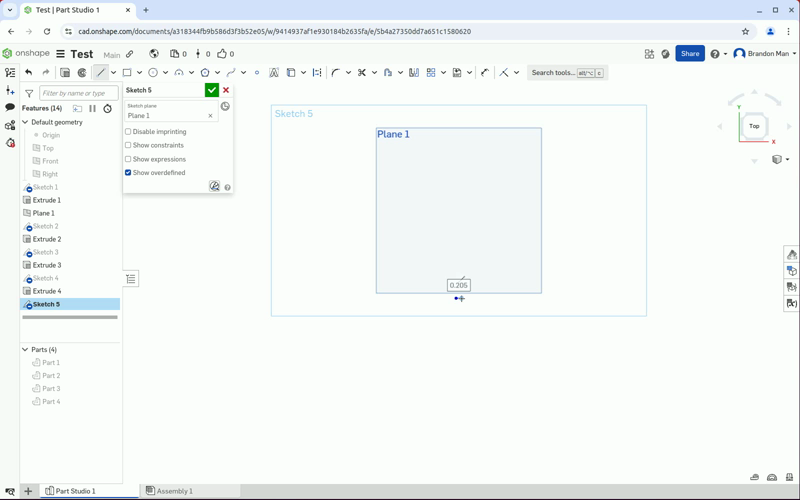
scroll(-6)
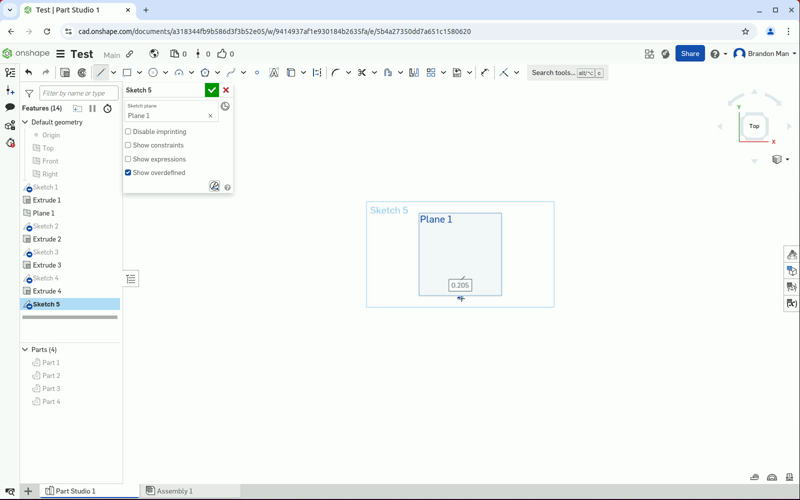
scroll(-6)
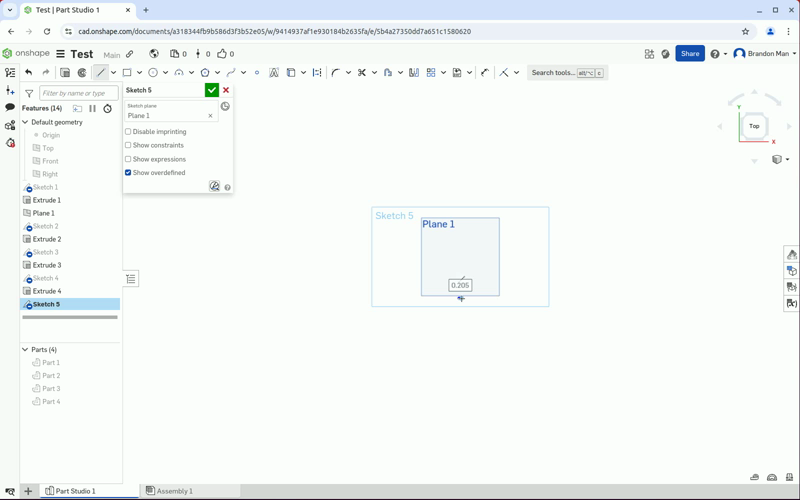
scroll(-6)
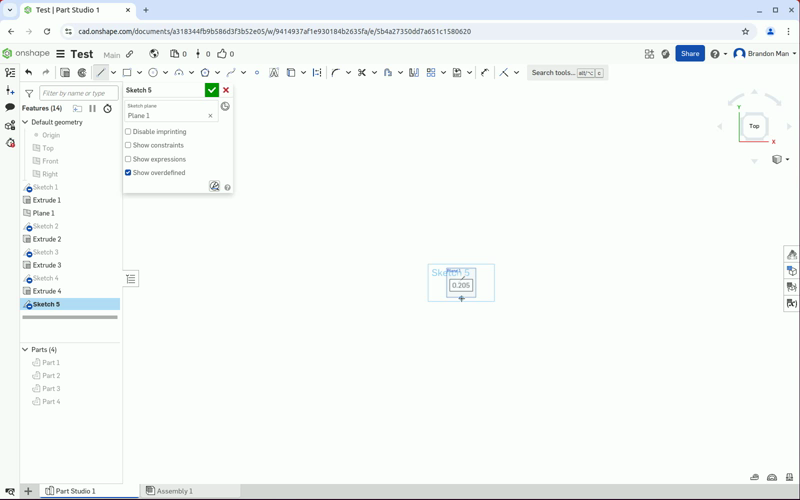
key_up(shift)
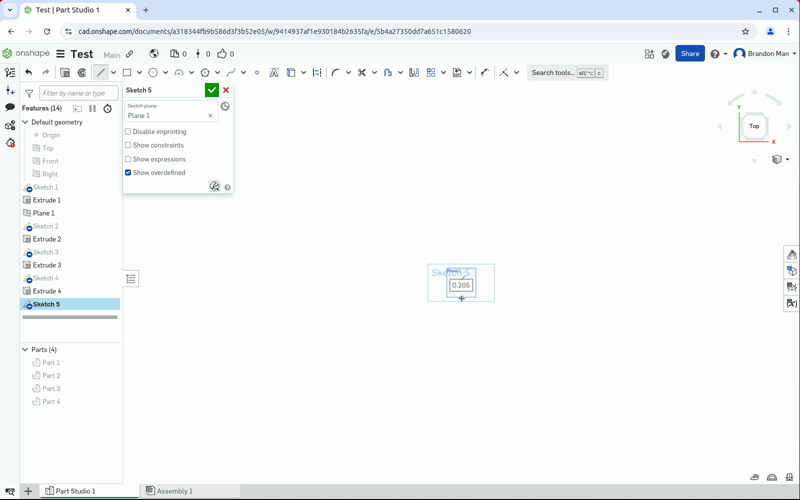
key_down(shift)
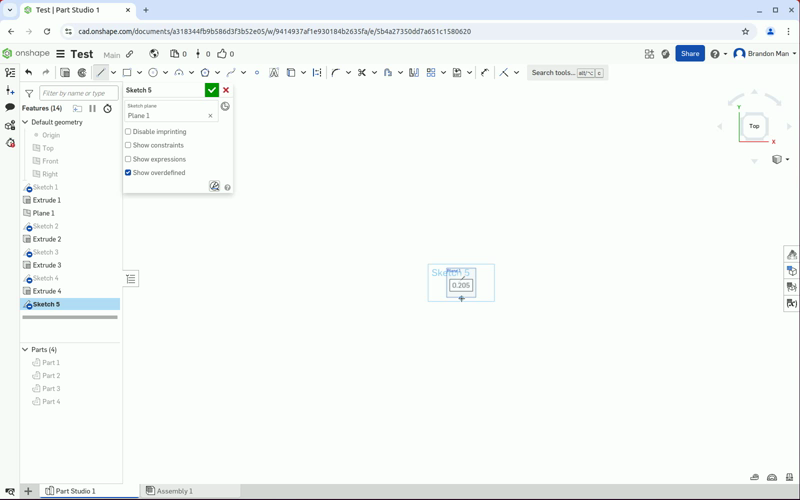
mouse_move(491, 298)
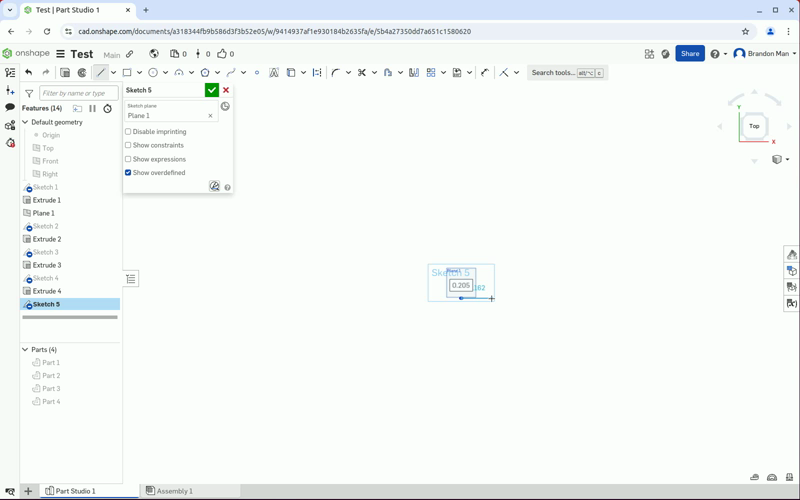
mouse_move(461, 267)
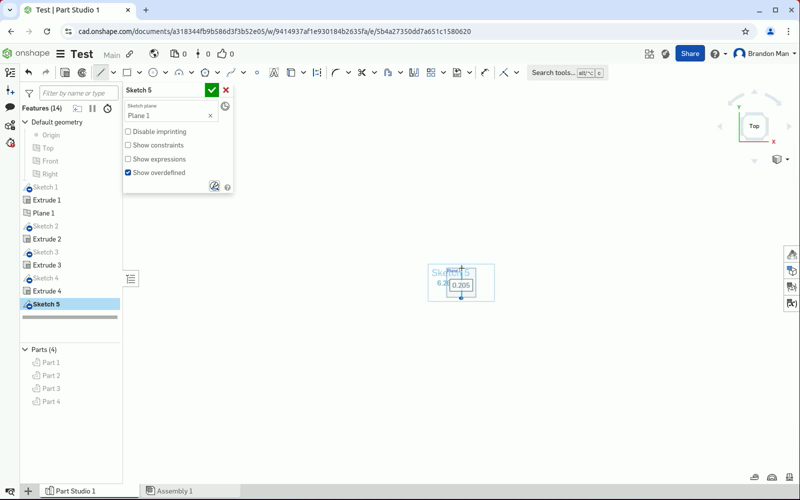
click(461, 267)
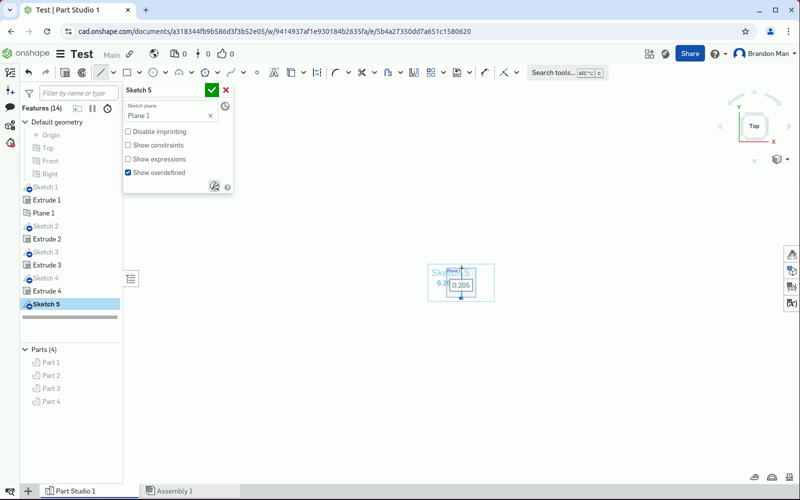
key_up(shift)
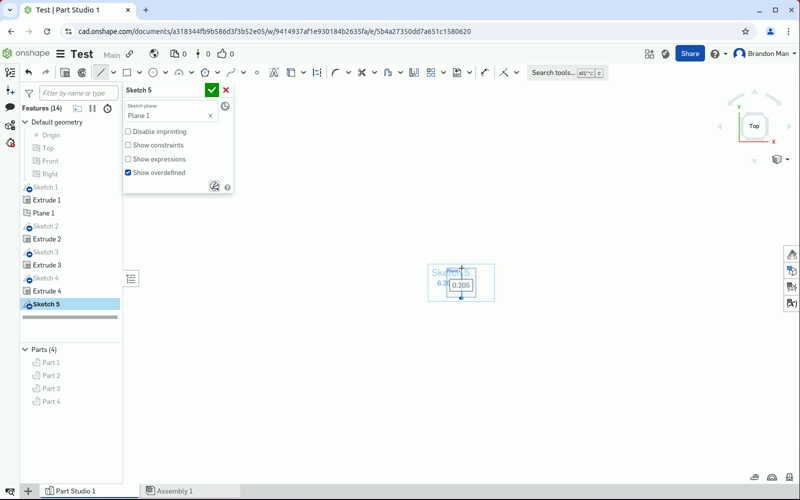
key_down(shift)
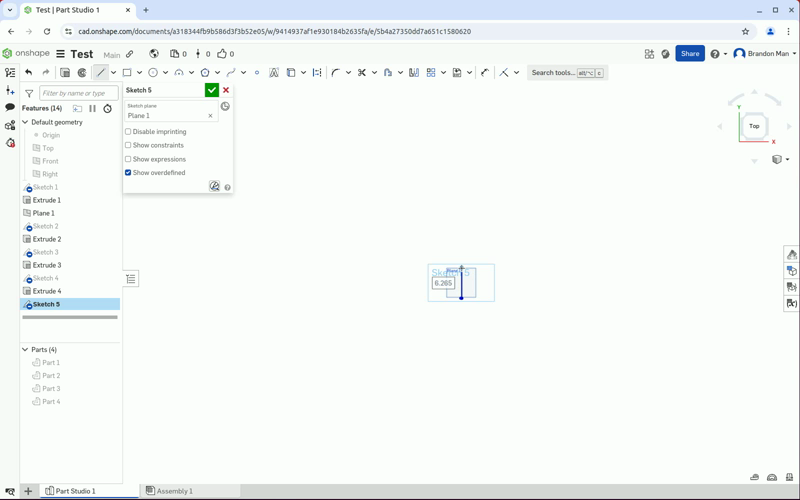
mouse_move(491, 267)
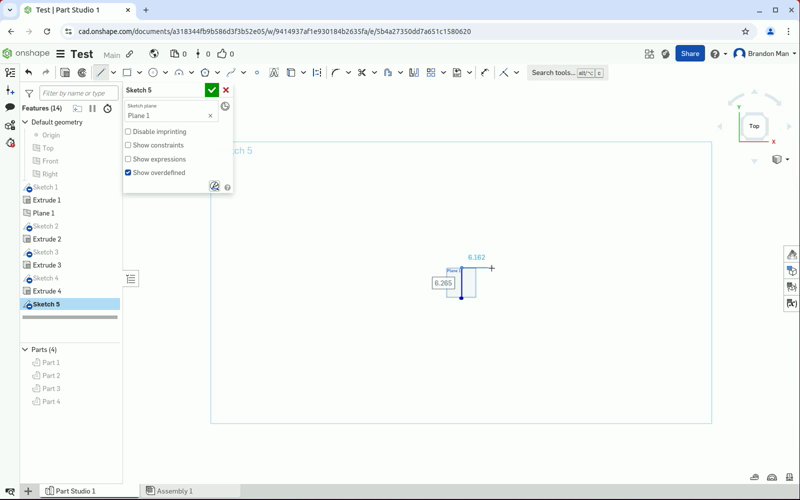
mouse_move(460, 267)
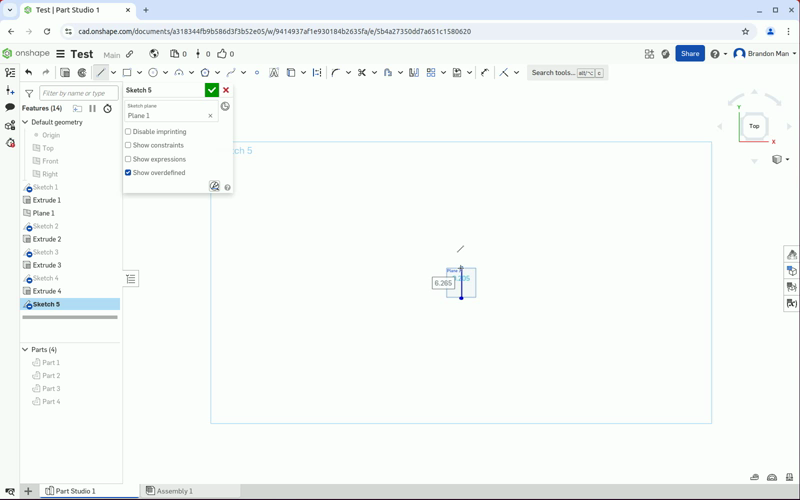
scroll(6)
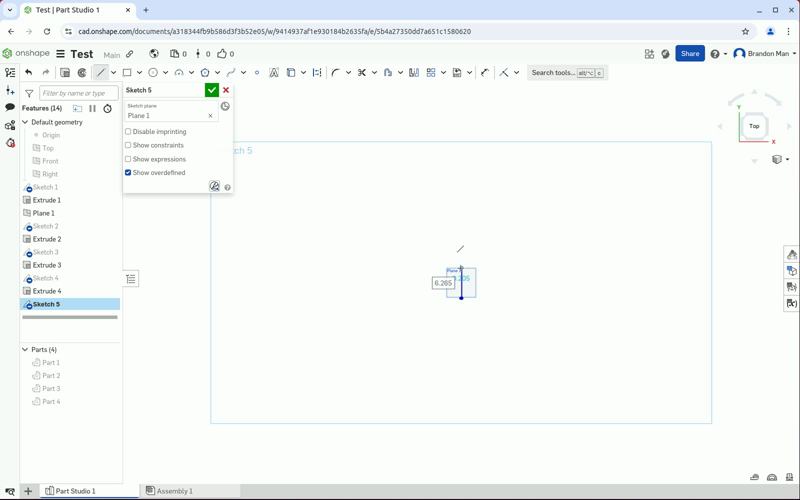
scroll(6)
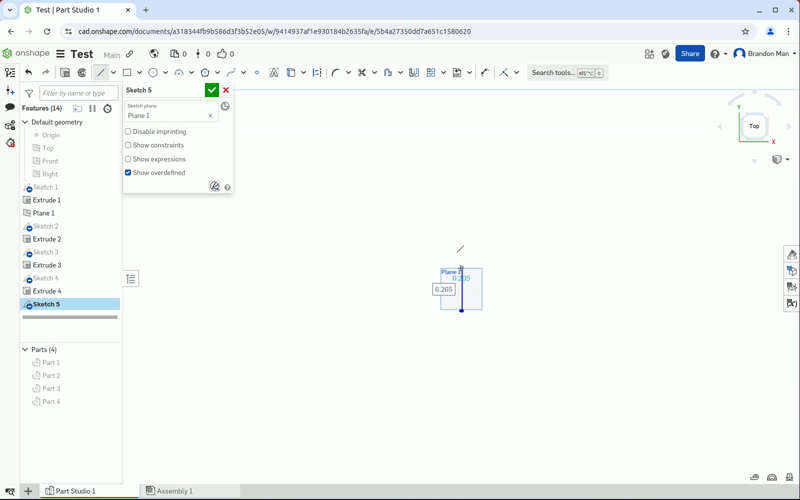
scroll(6)
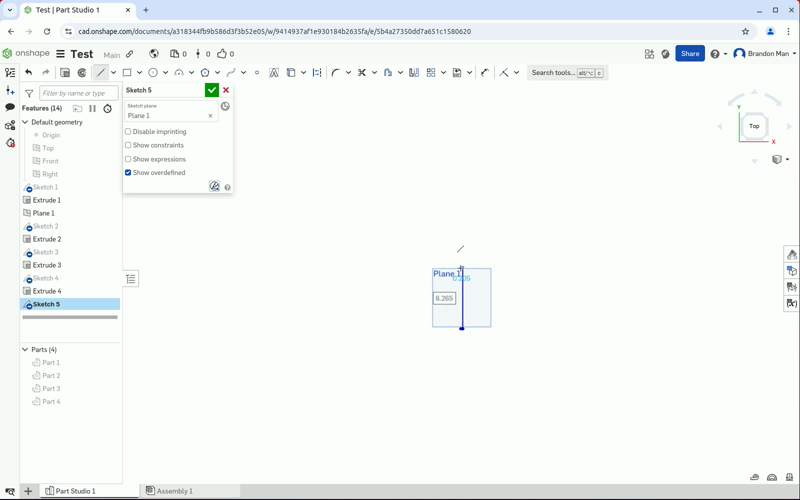
scroll(6)
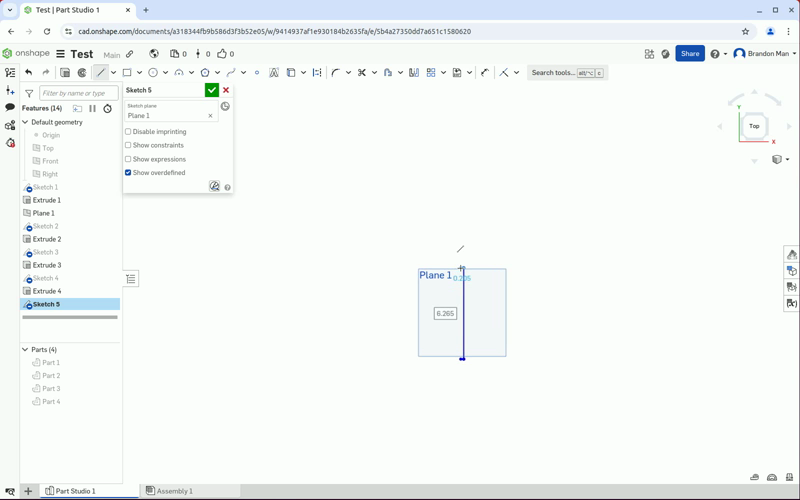
scroll(6)
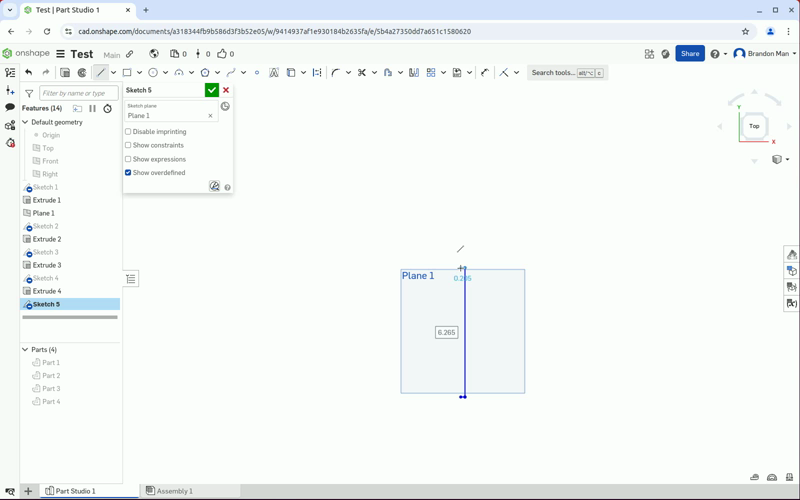
scroll(6)
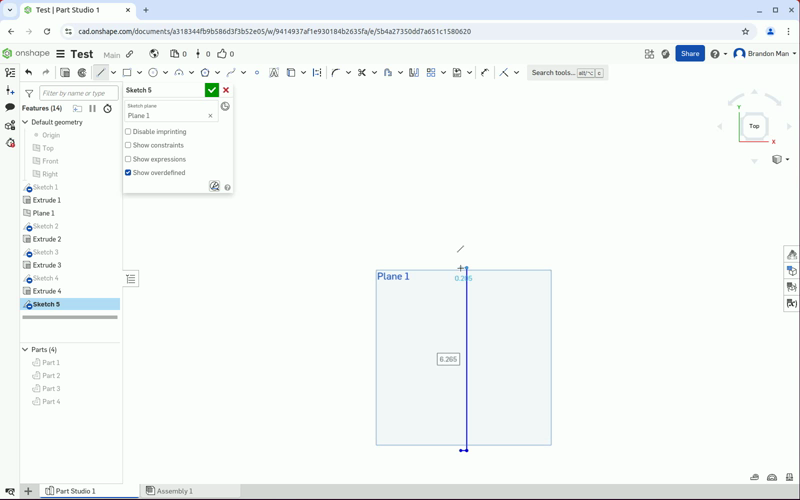
scroll(6)
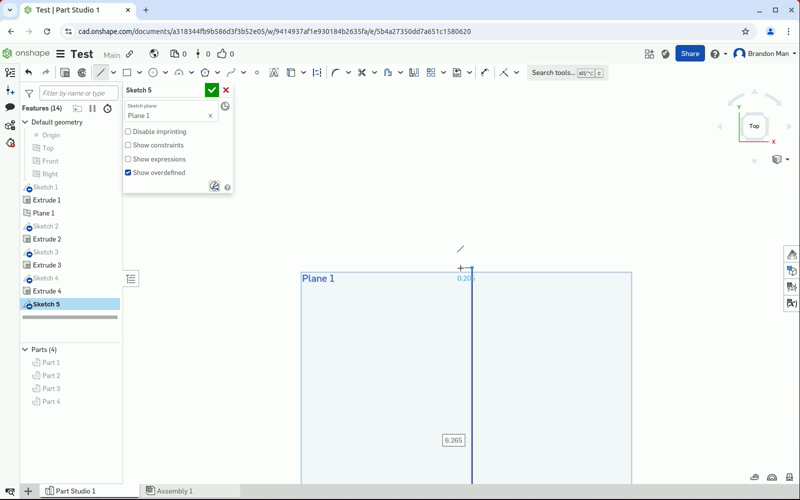
click(460, 267)
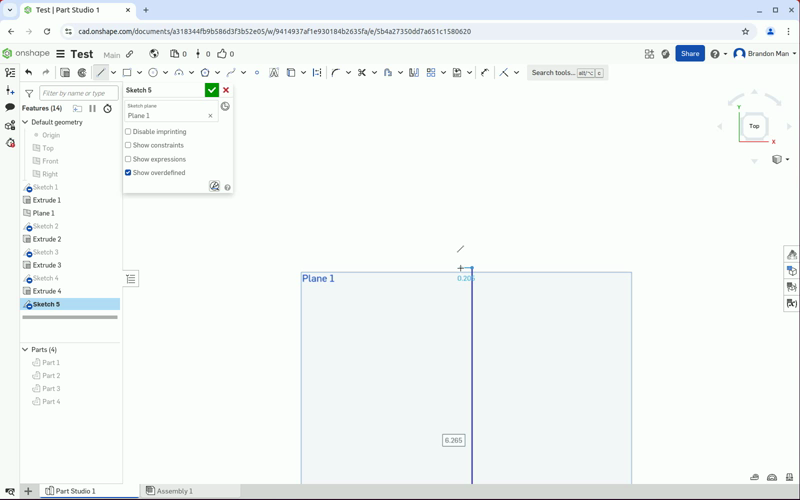
scroll(-6)
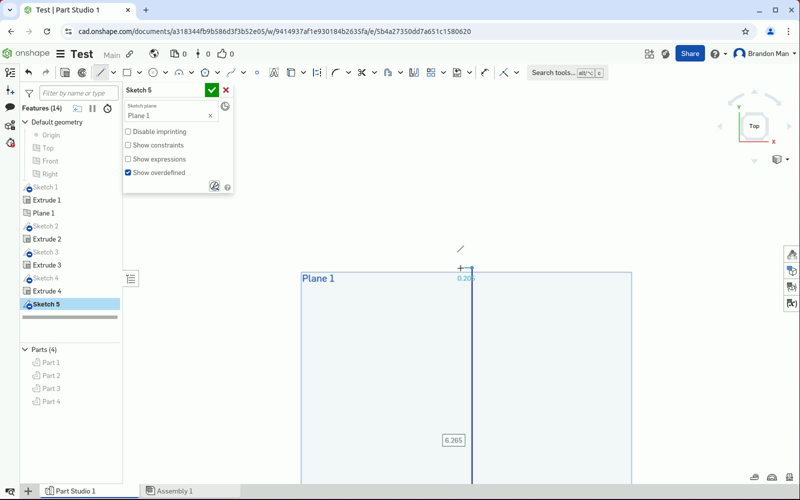
scroll(-6)
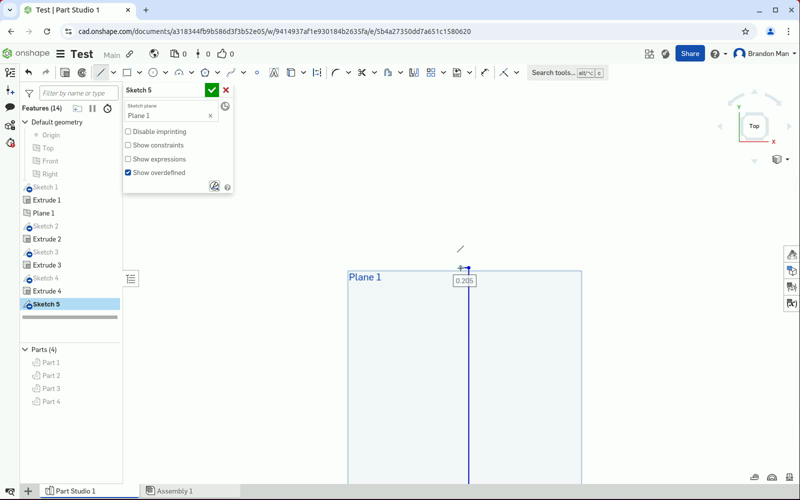
scroll(-6)
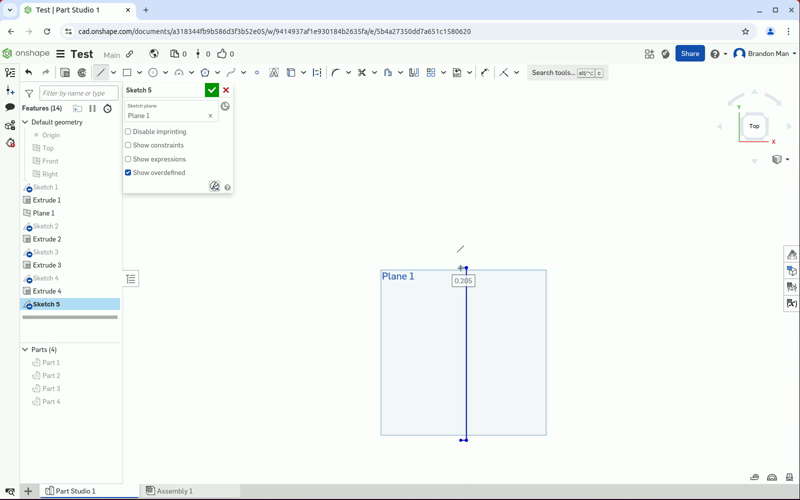
scroll(-6)
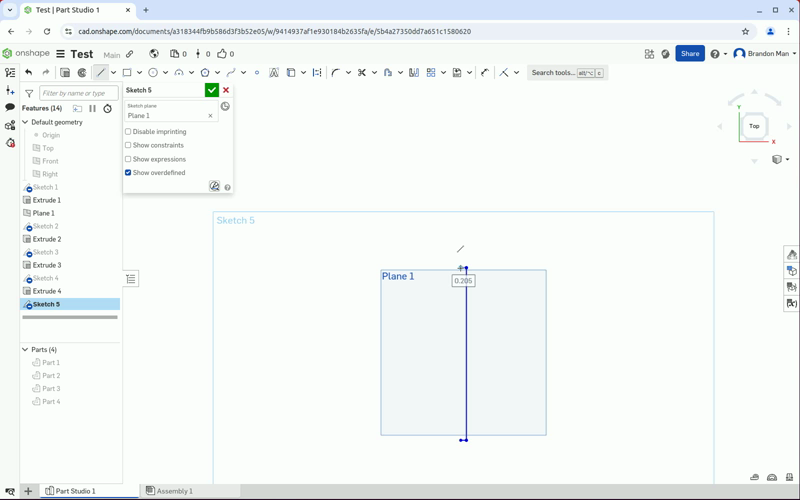
scroll(-6)
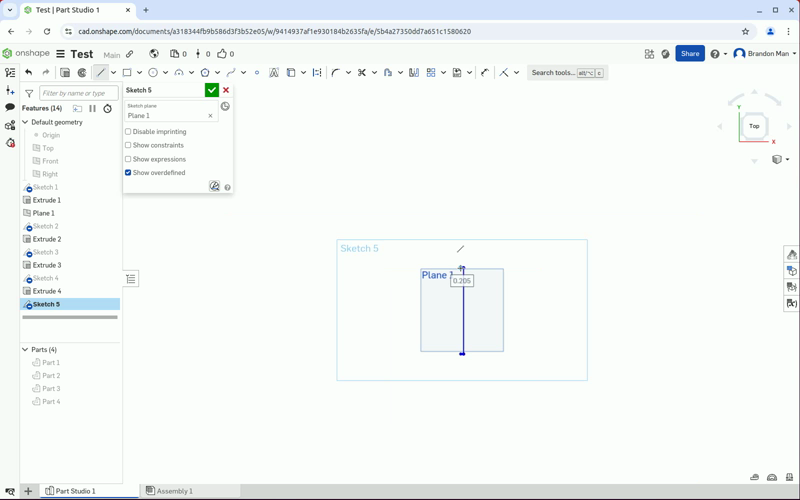
scroll(-6)
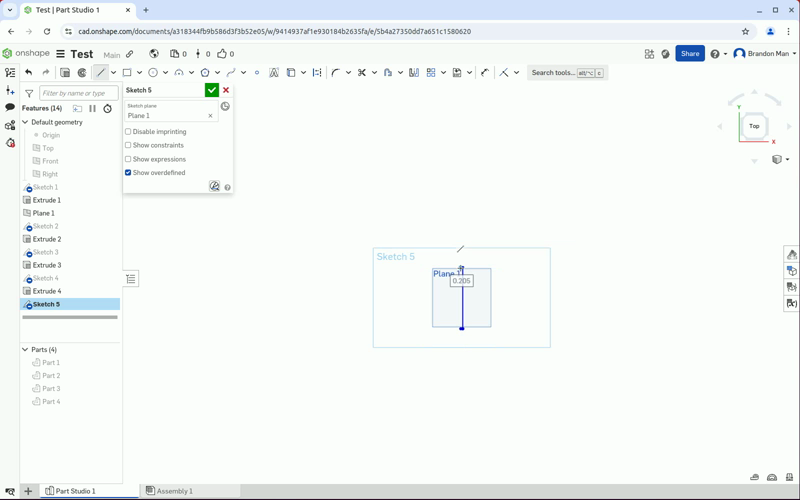
scroll(-6)
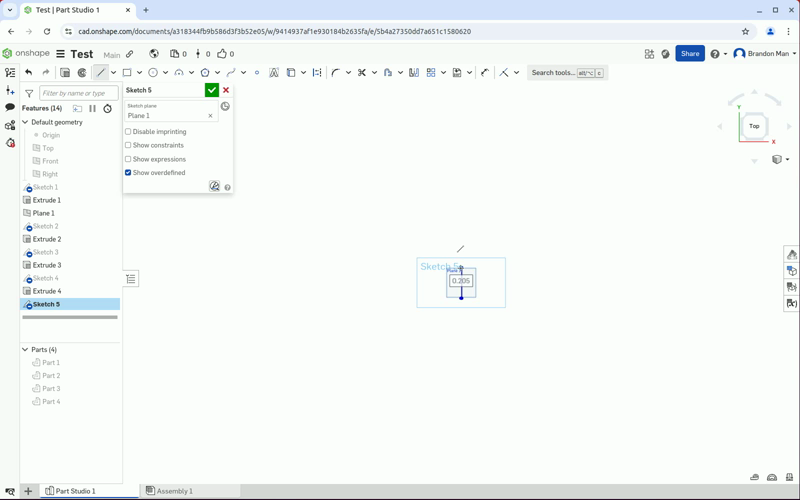
key_up(shift)
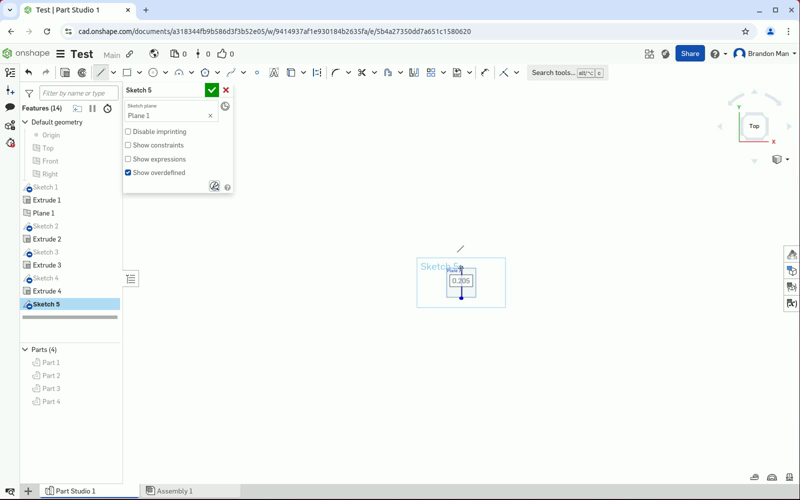
mouse_move(490, 267)
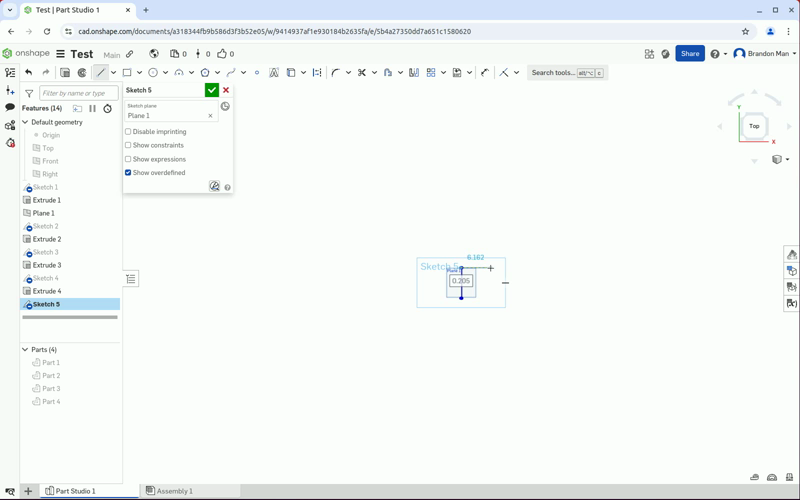
key_down(shift)
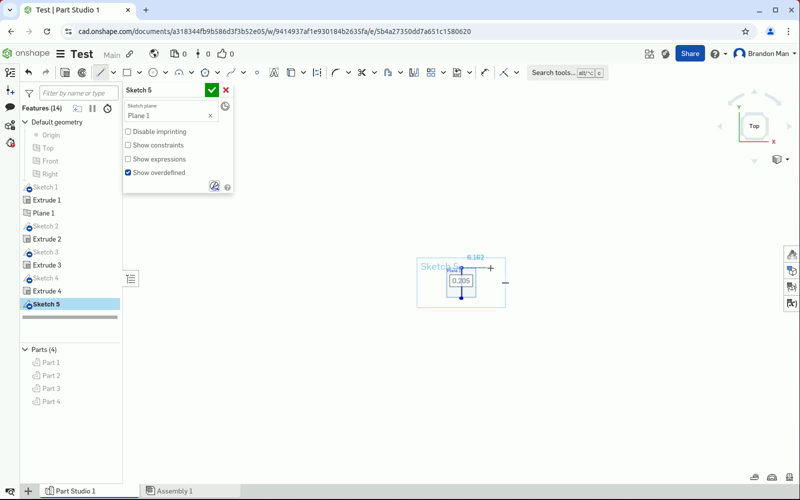
mouse_move(460, 298)
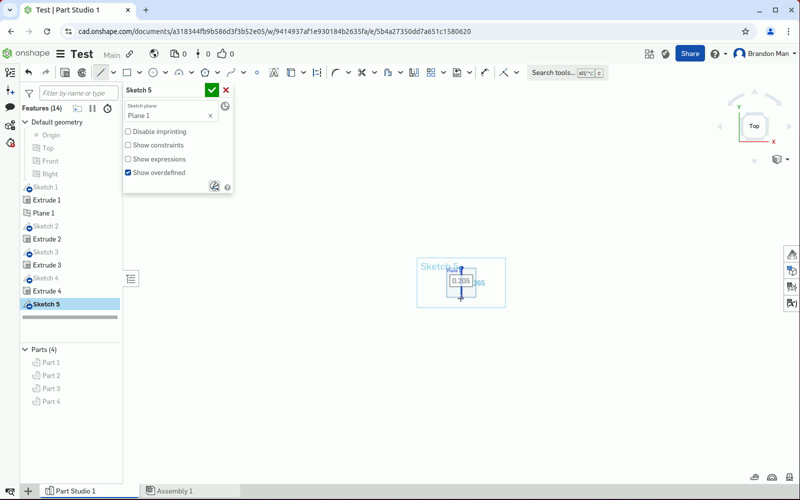
scroll(6)
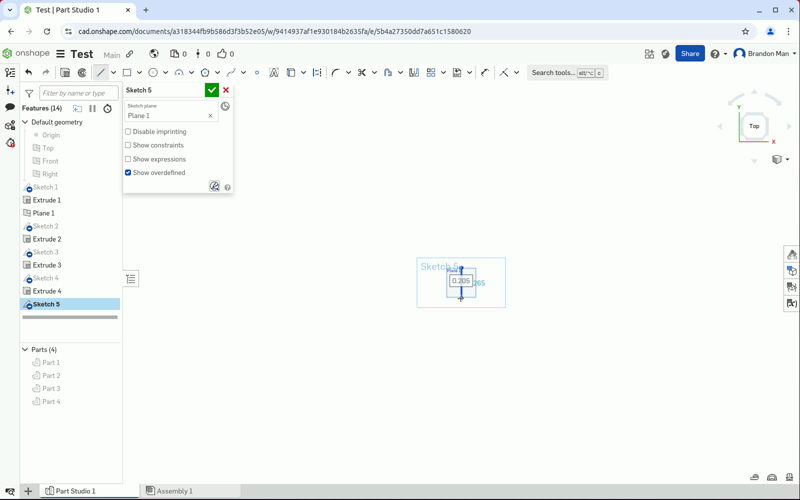
scroll(6)
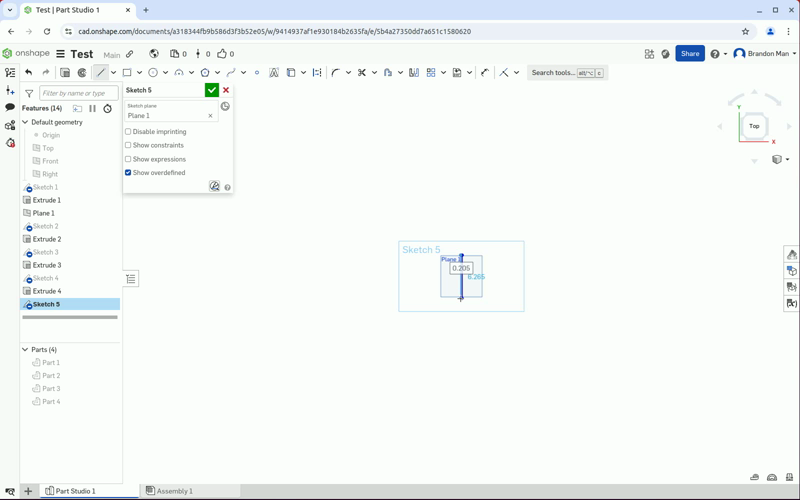
scroll(6)
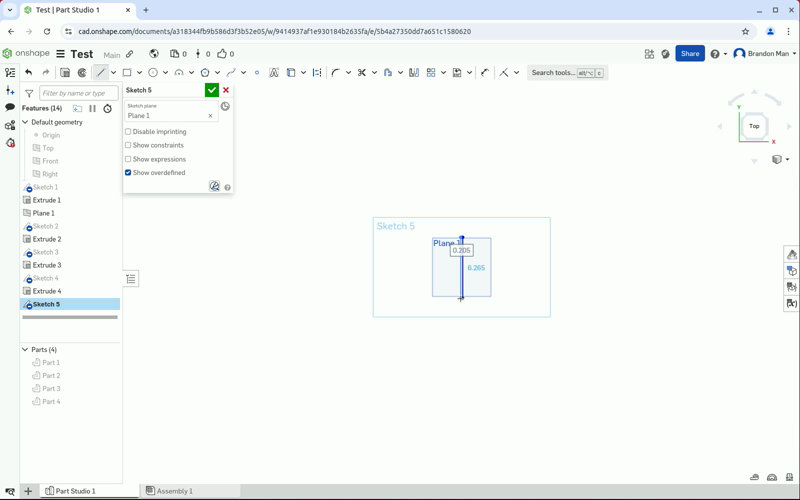
scroll(6)
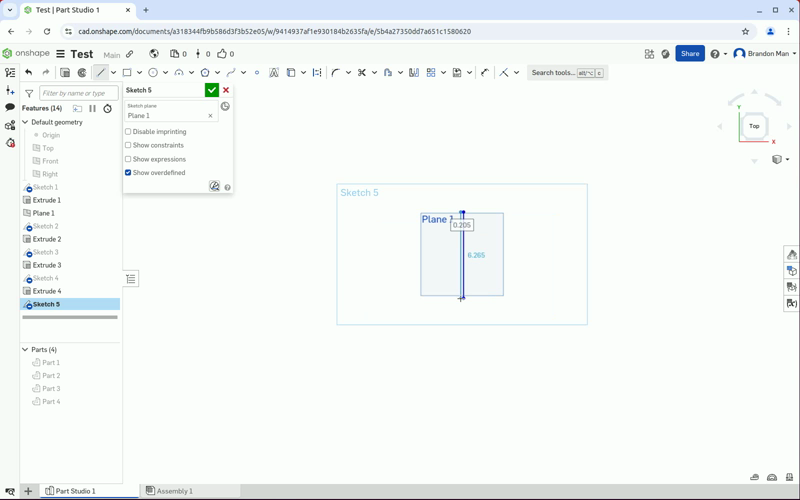
scroll(6)
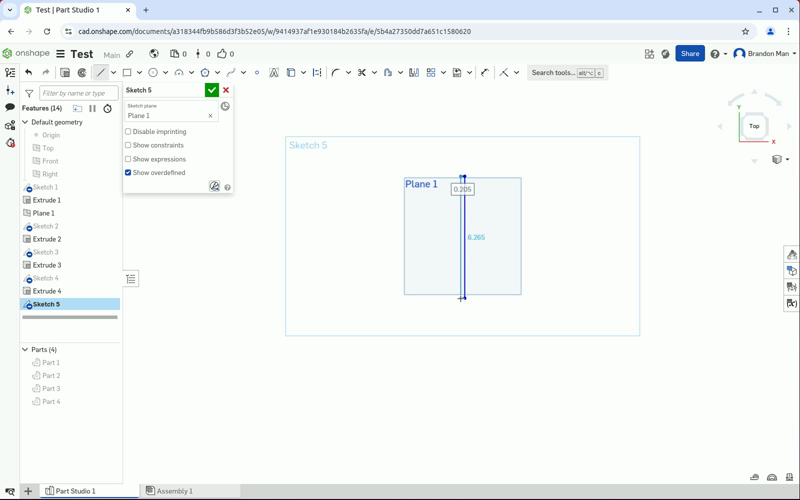
scroll(6)
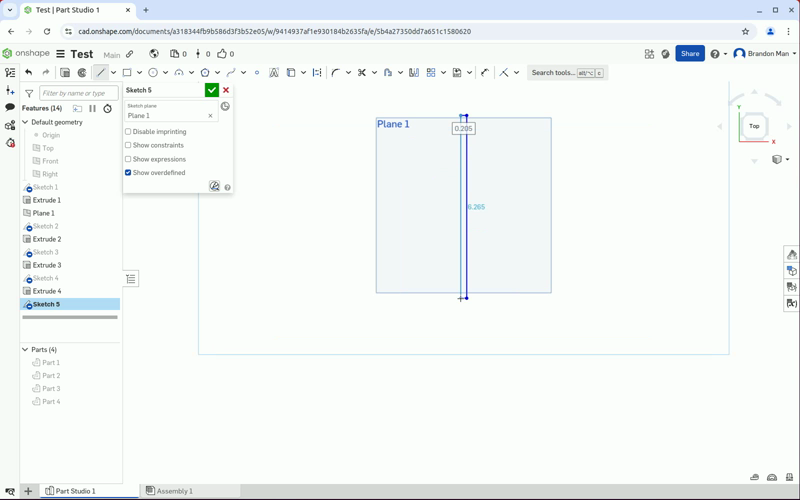
scroll(6)
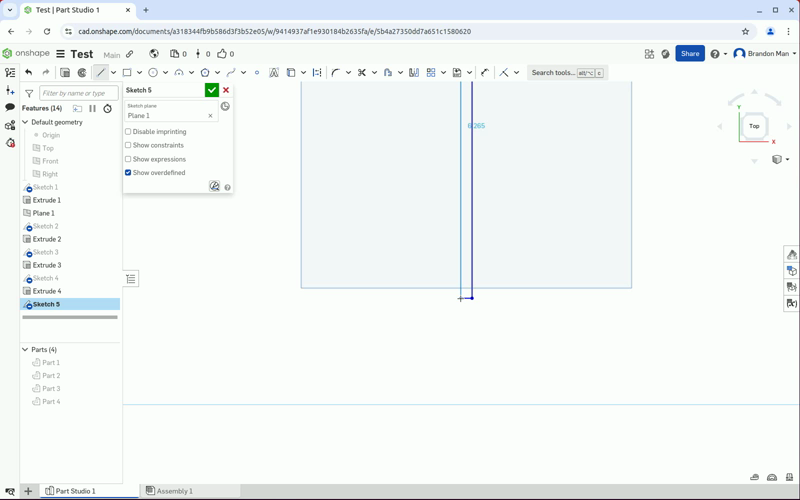
key_up(shift)
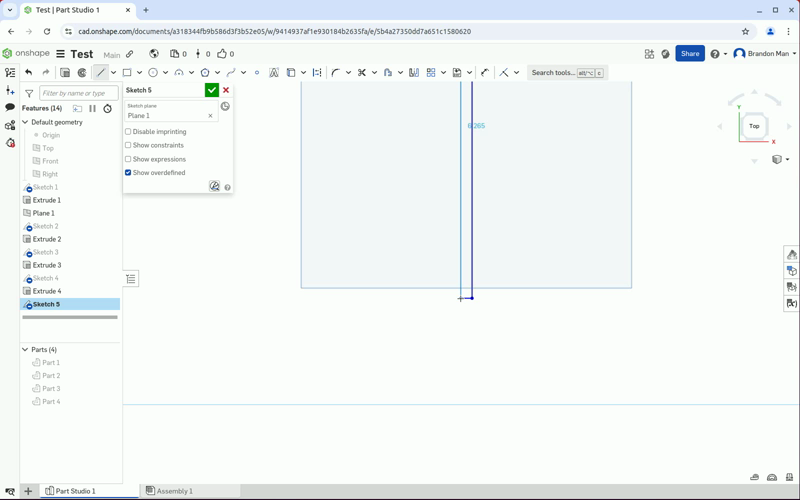
click(460, 298)
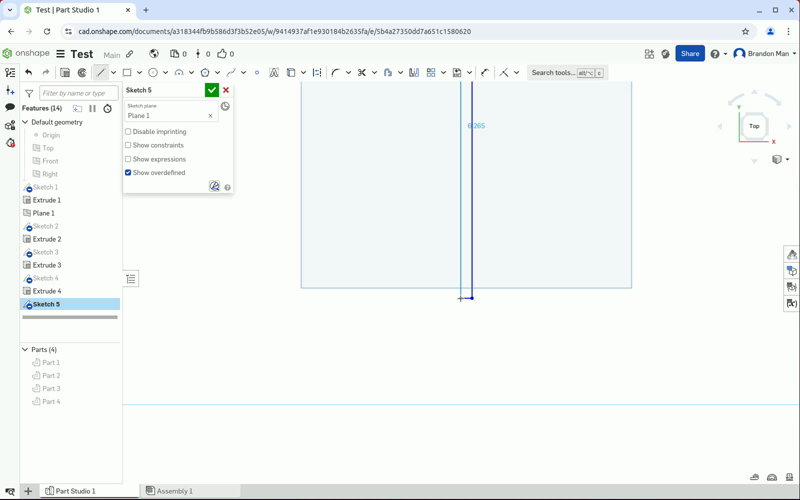
scroll(-6)
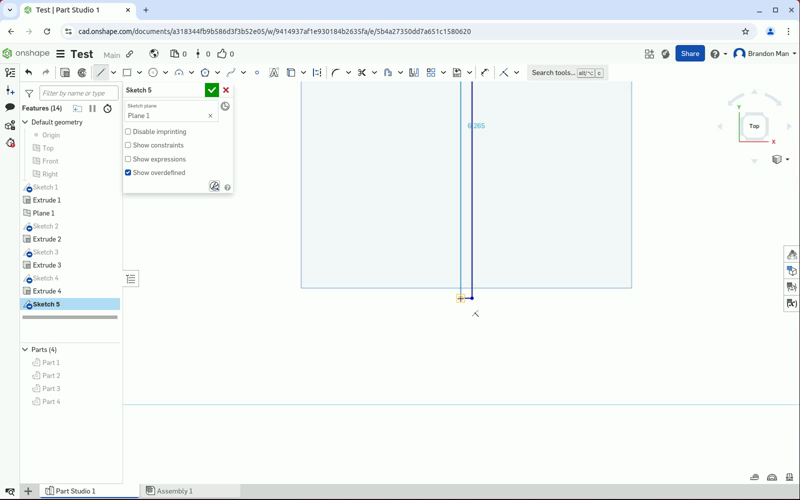
scroll(-6)
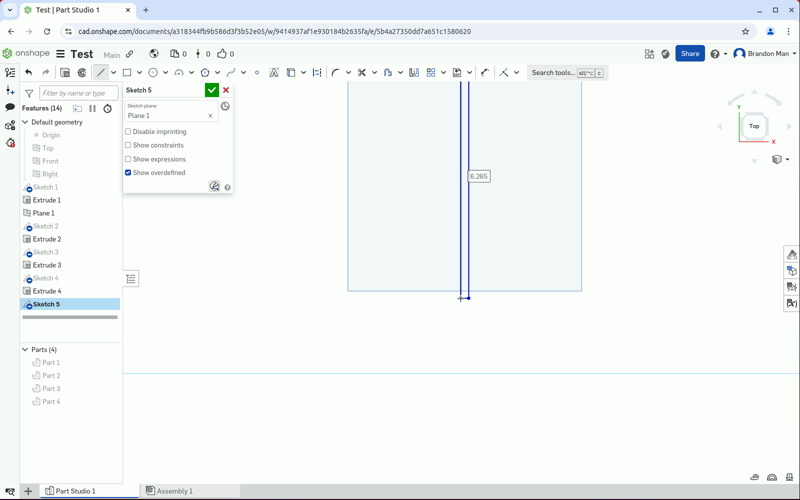
scroll(-6)
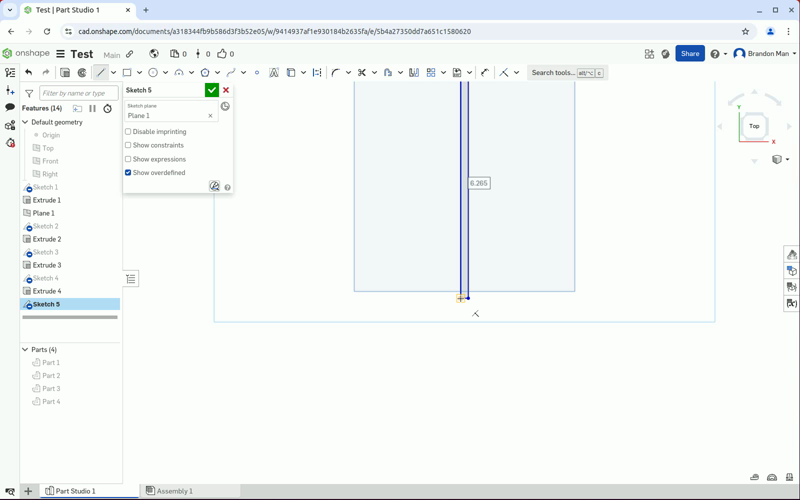
scroll(-6)
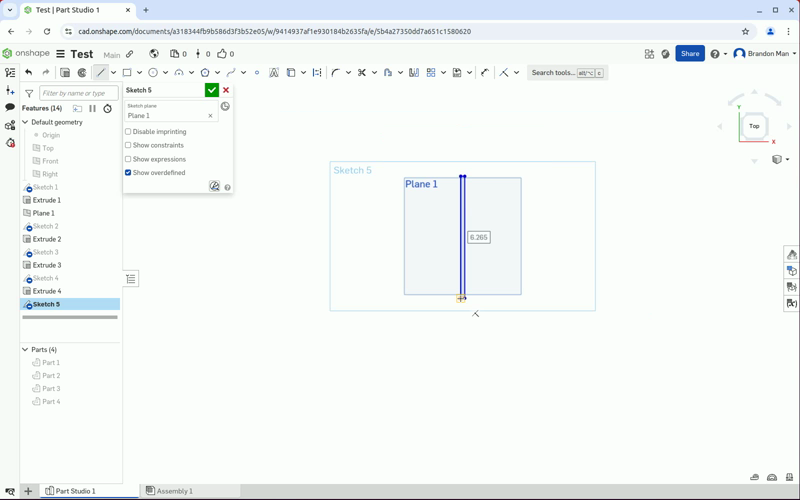
scroll(-6)
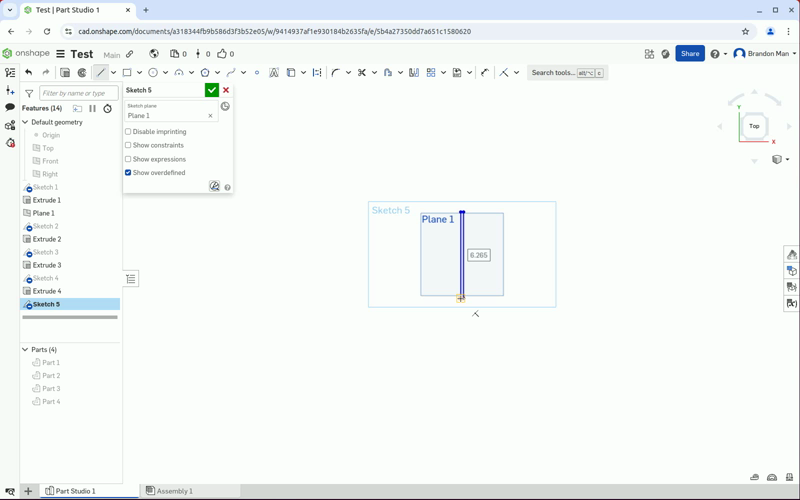
scroll(-6)
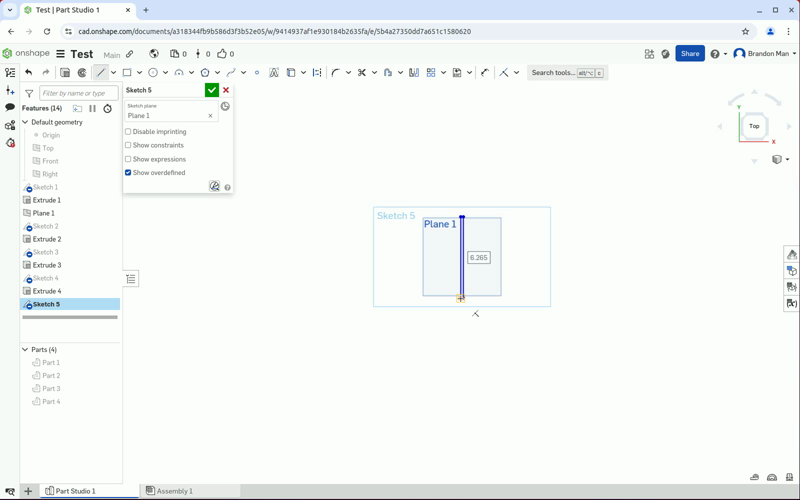
scroll(-6)
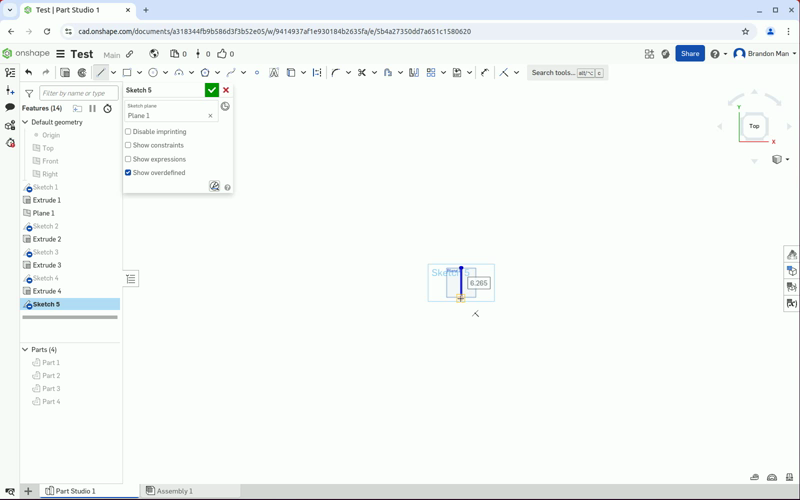
key(esc)
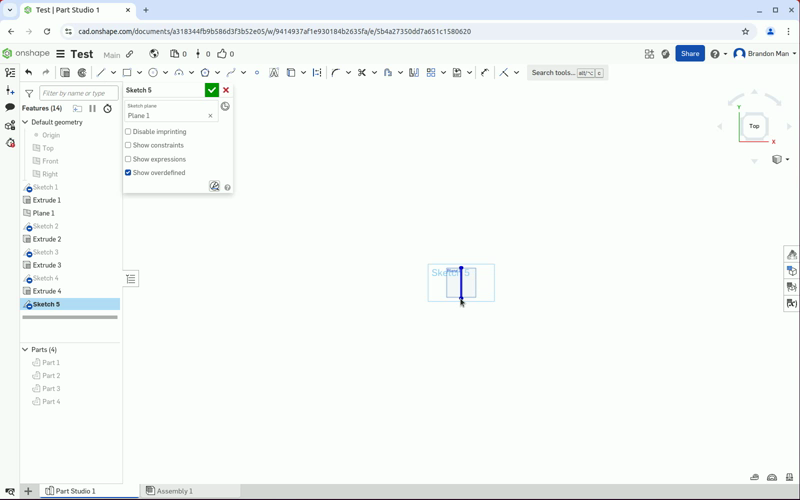
mouse_move(461, 270)
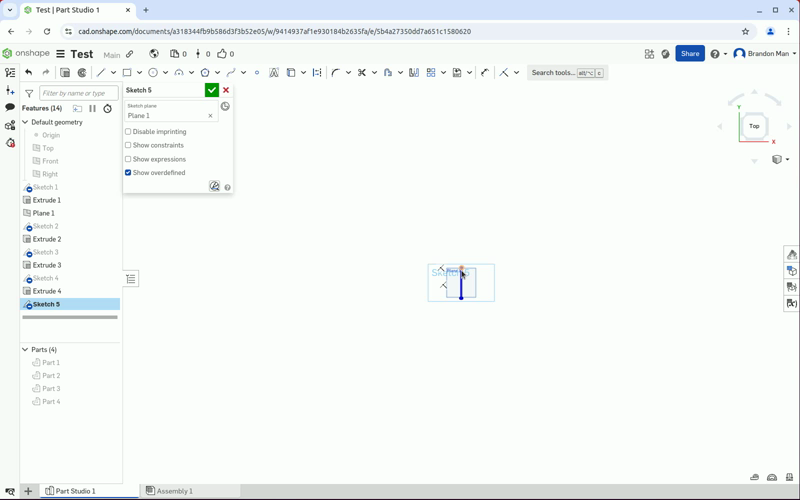
scroll(6)
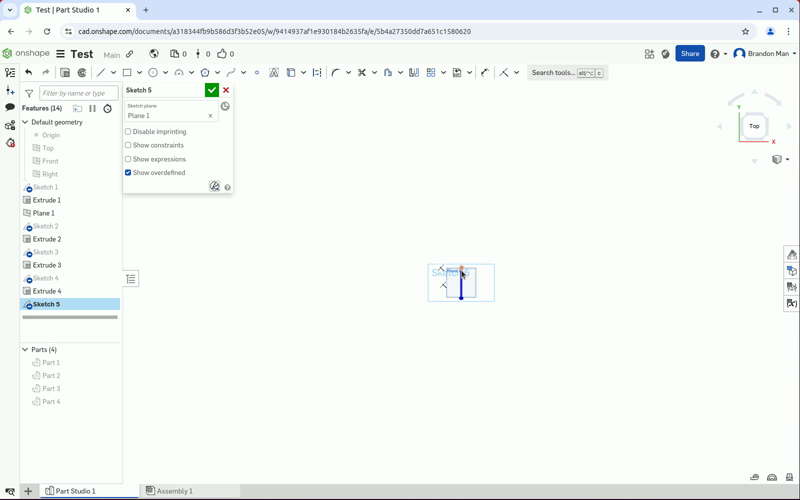
scroll(6)
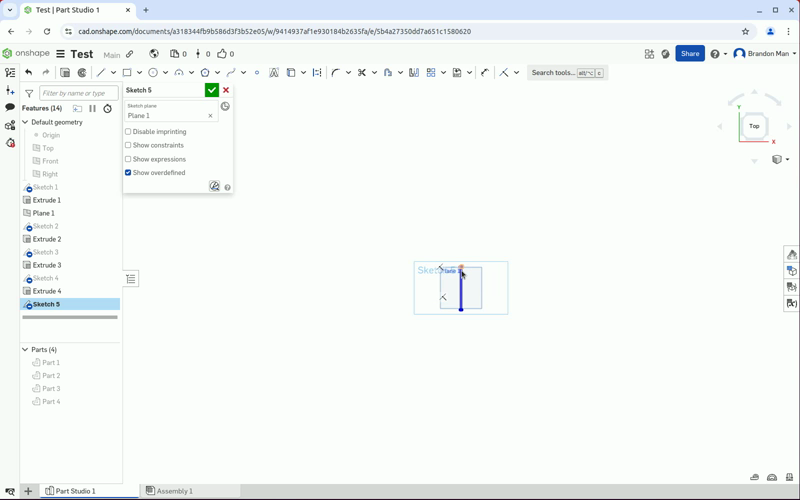
scroll(6)
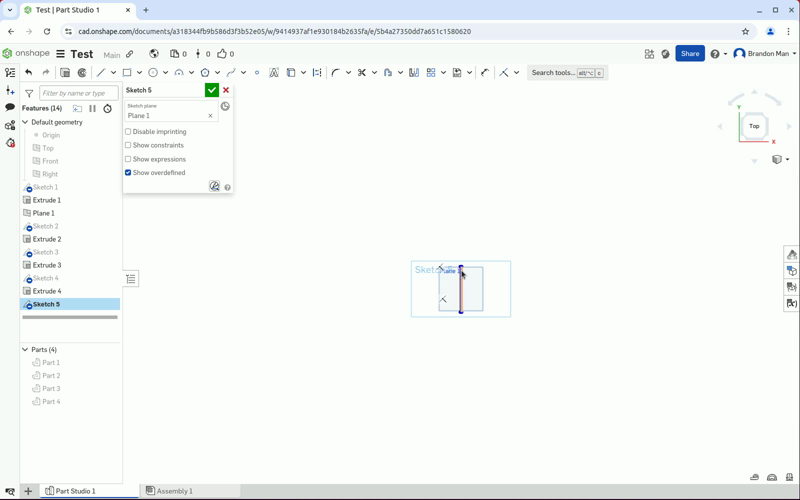
scroll(6)
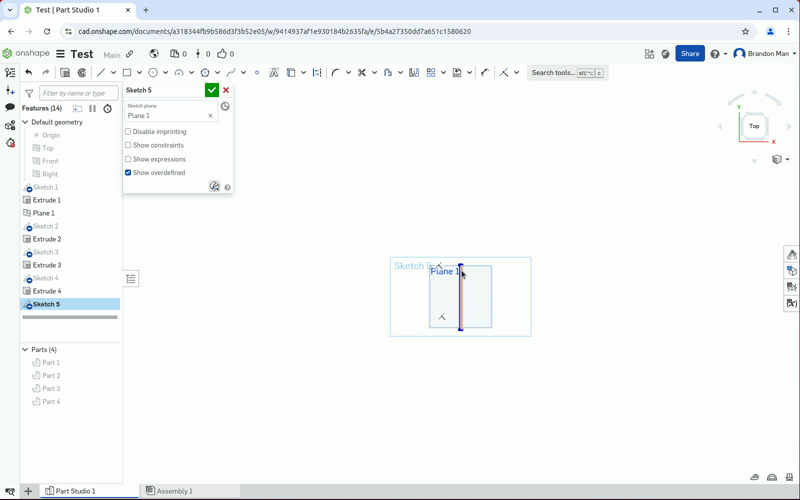
scroll(6)
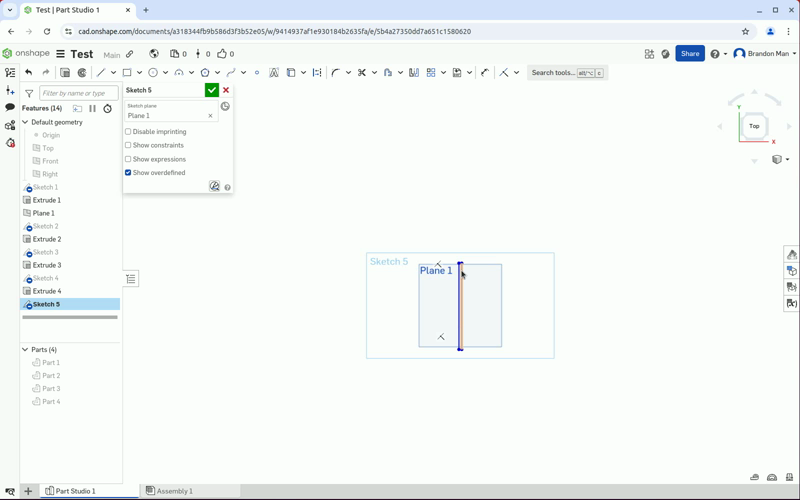
scroll(6)
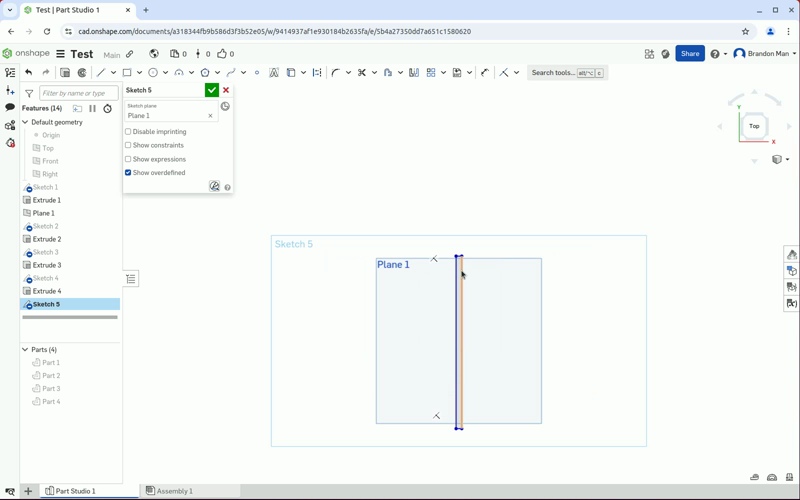
scroll(6)
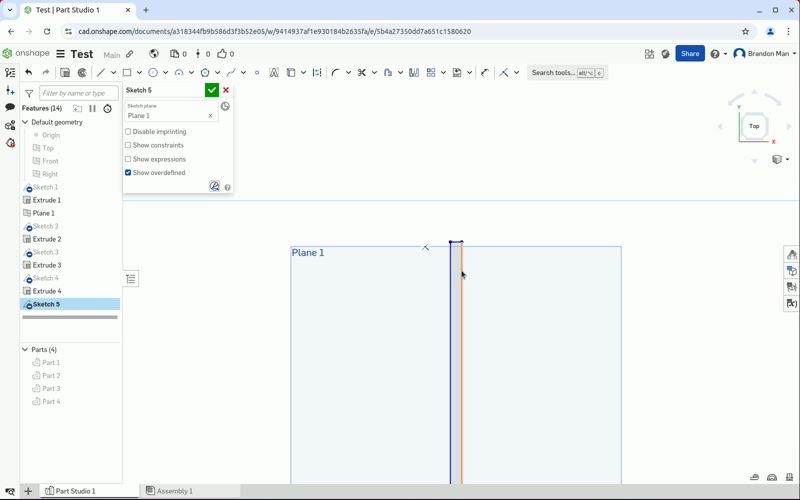
click(461, 270)
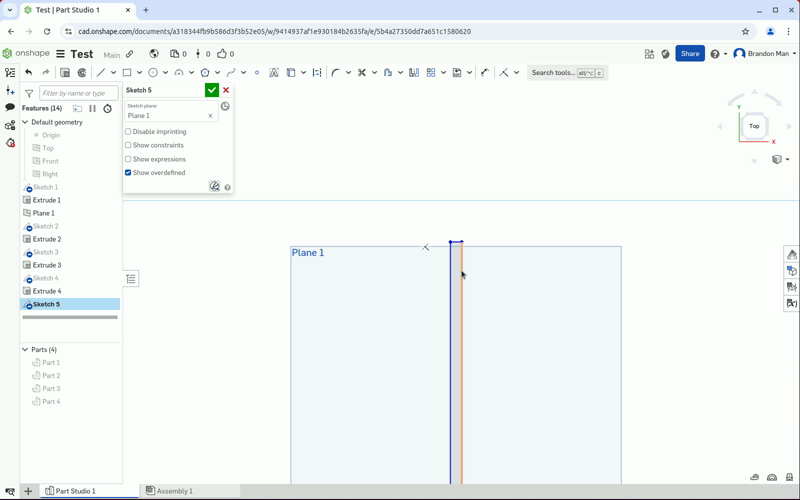
scroll(-6)
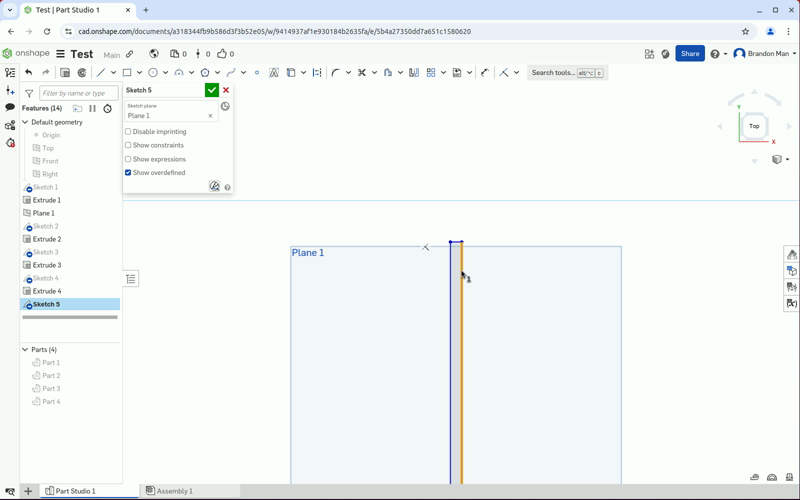
scroll(-6)
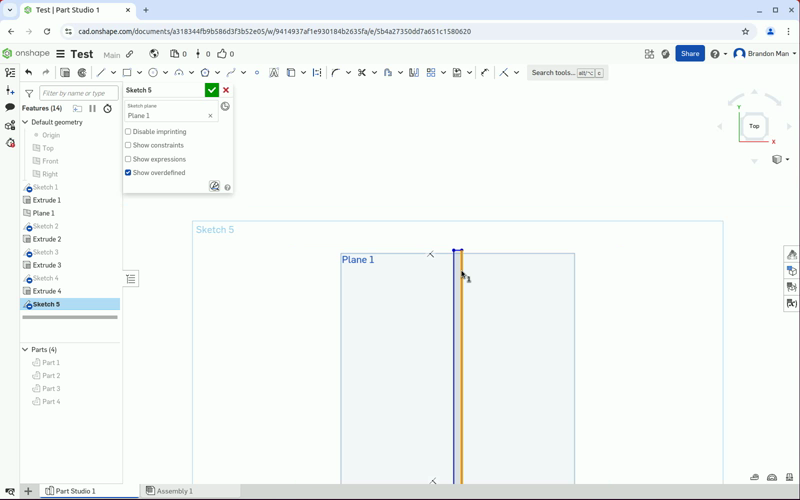
scroll(-6)
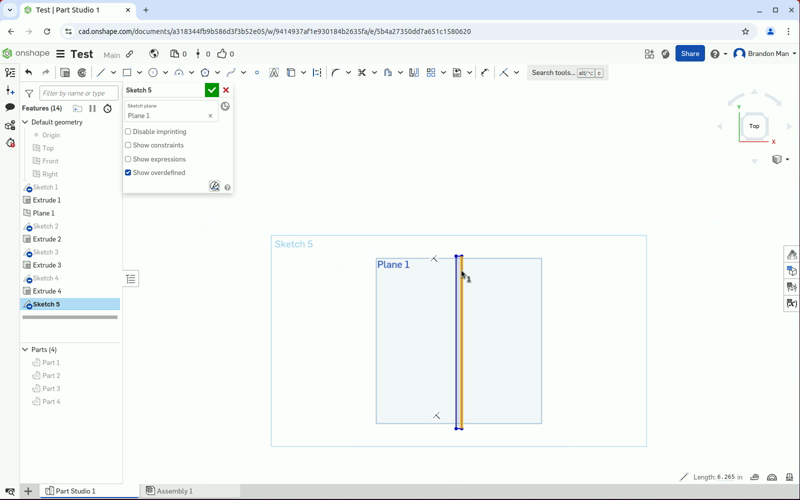
scroll(-6)
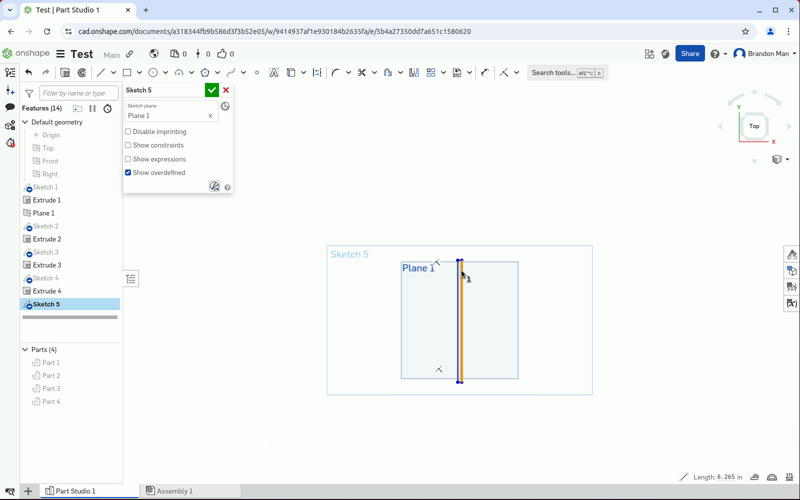
scroll(-6)
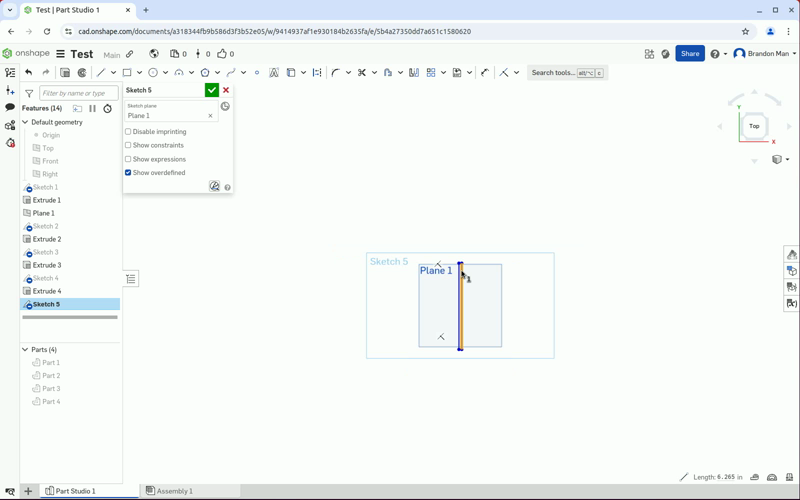
scroll(-6)
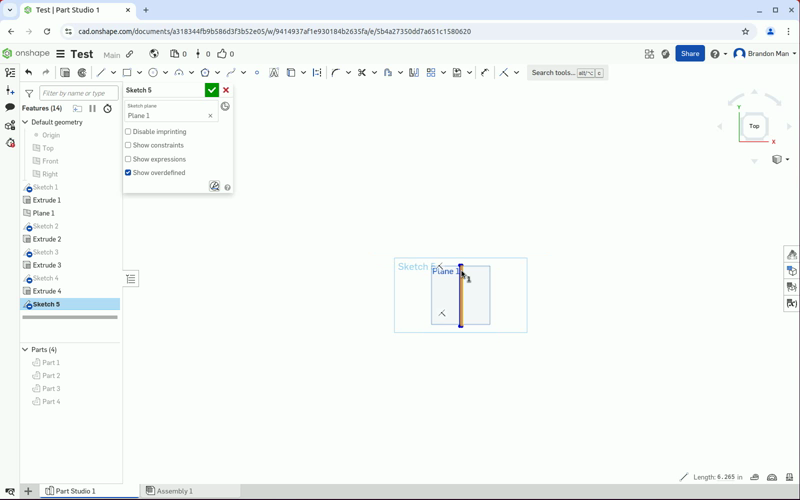
scroll(-6)
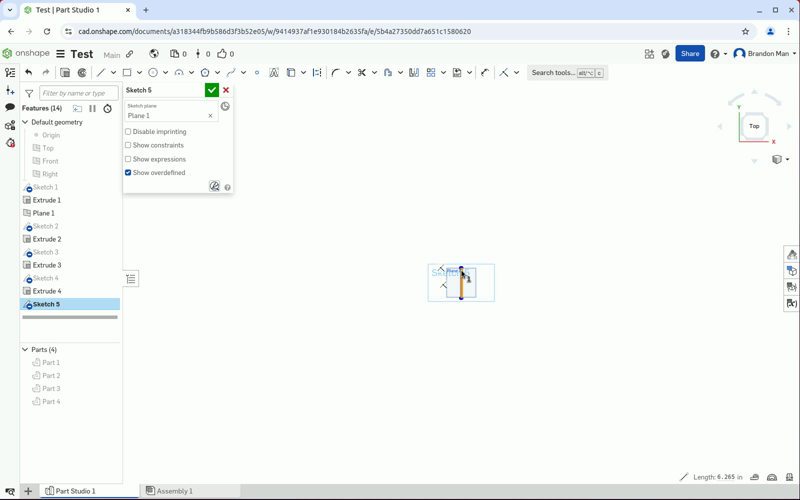
mouse_move(73, 352)
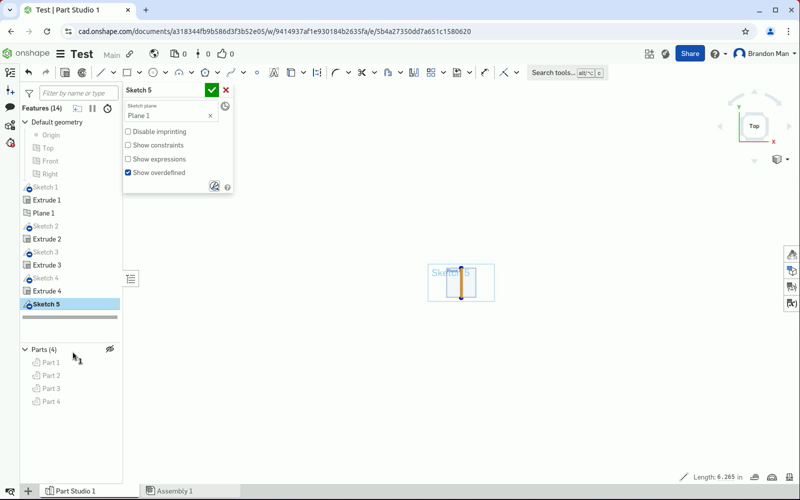
key(shift+y)
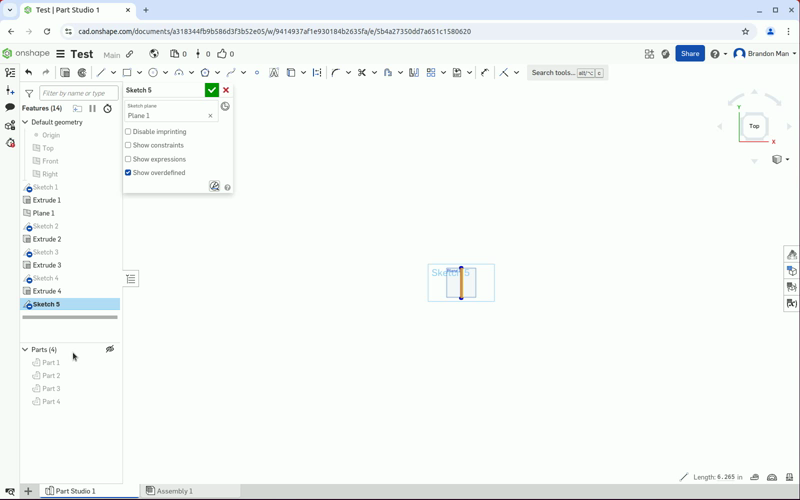
key(shift+e)
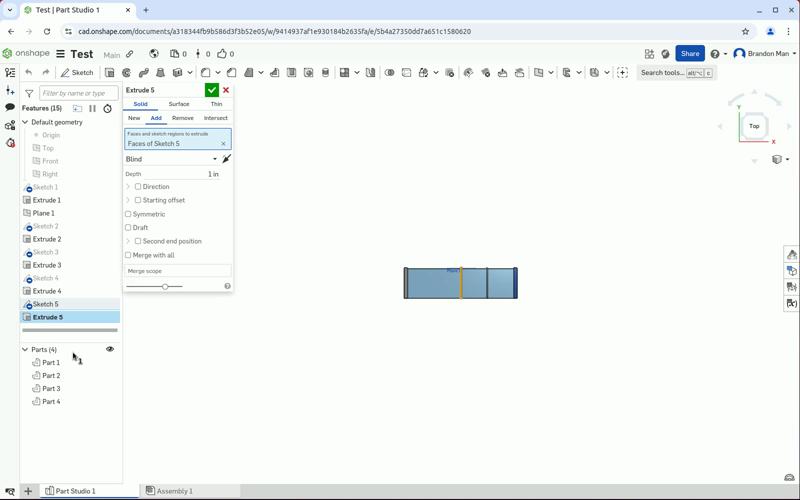
mouse_move(143, 106)
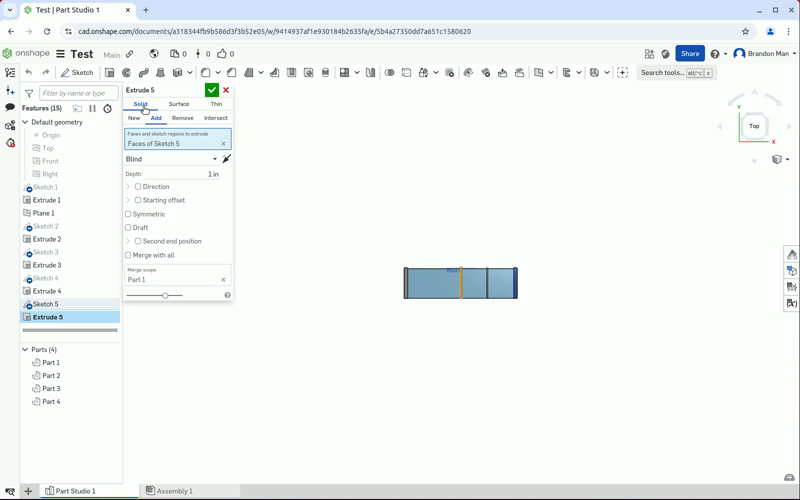
click(143, 106)
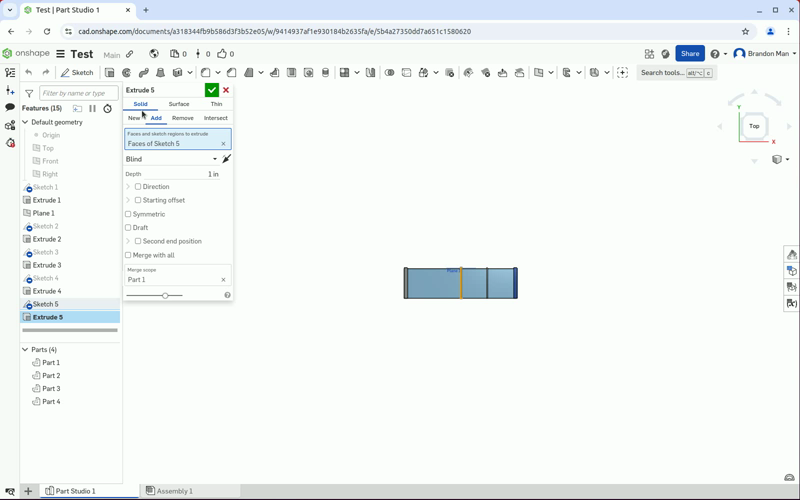
mouse_move(137, 120)
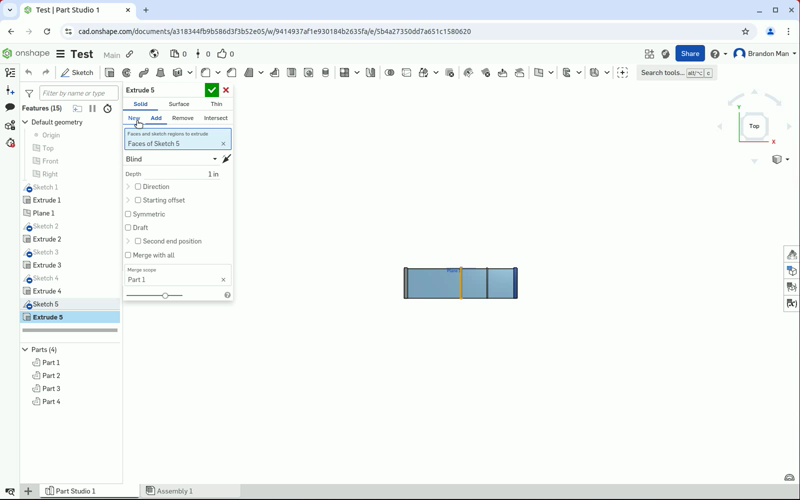
click(137, 120)
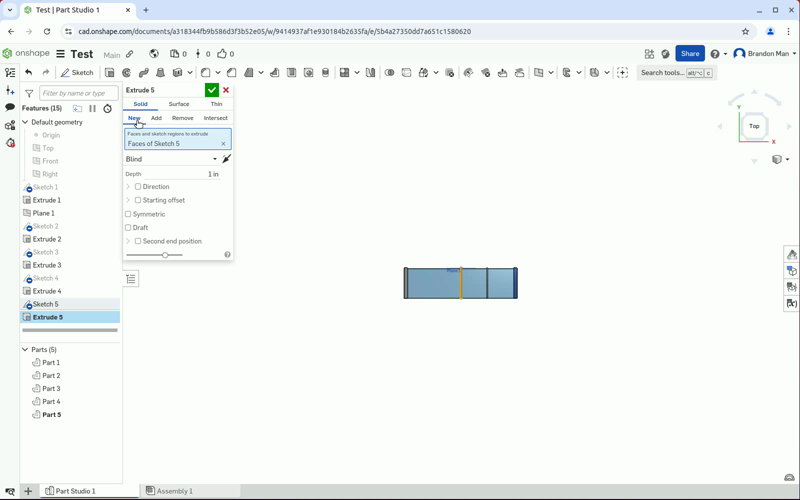
key(tab, 4)
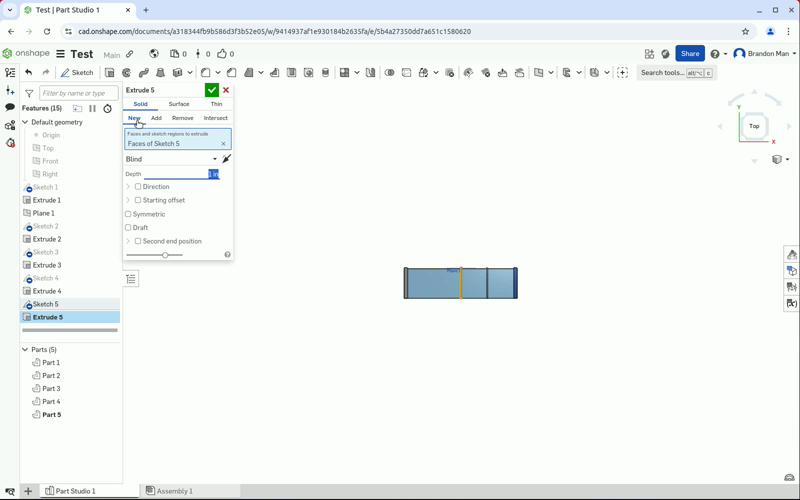
text(10.832)
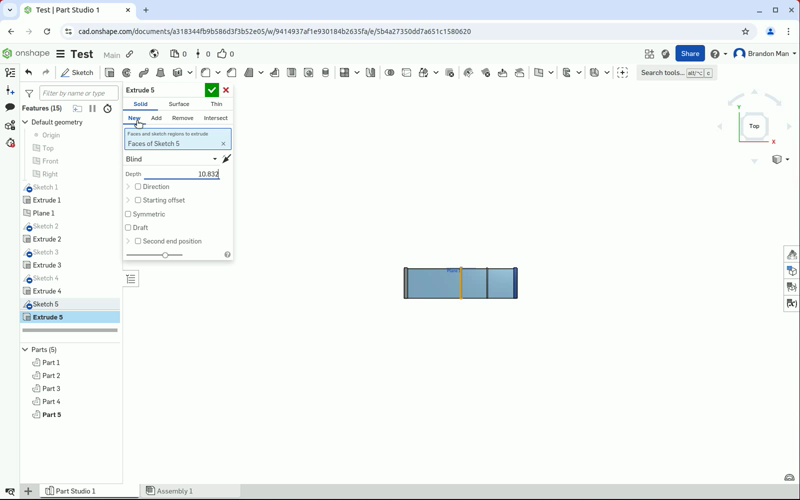
key(enter)
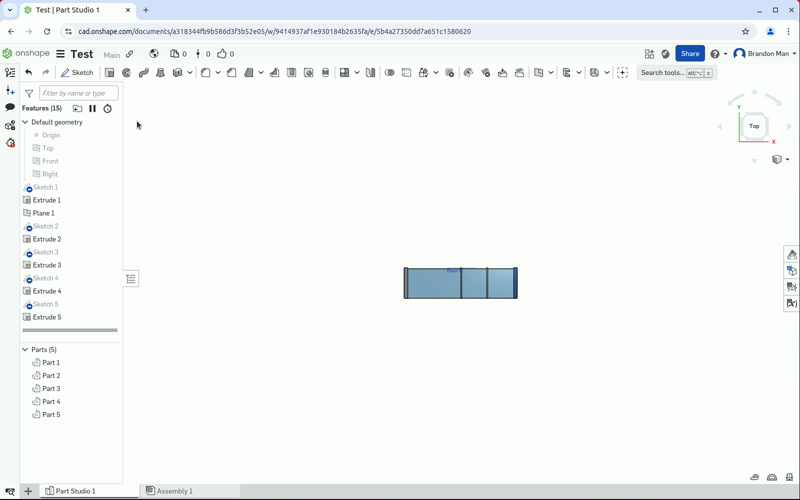
key(shift+h)
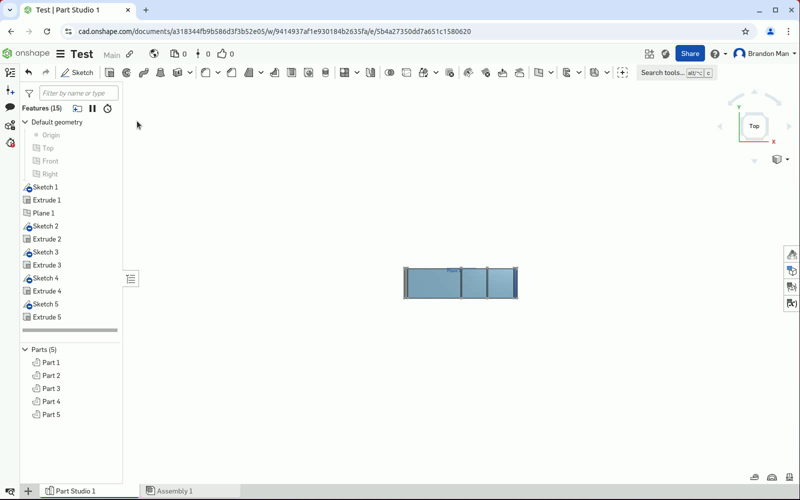
key(shift+h)
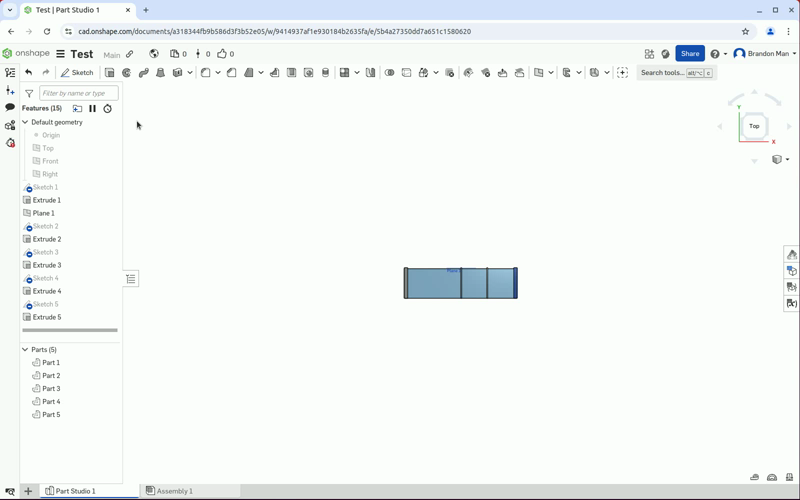
mouse_move(73, 189)
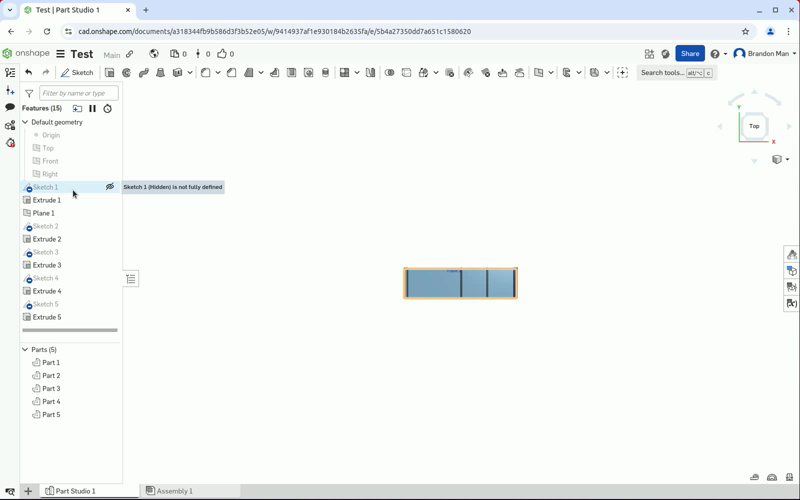
click(73, 189)
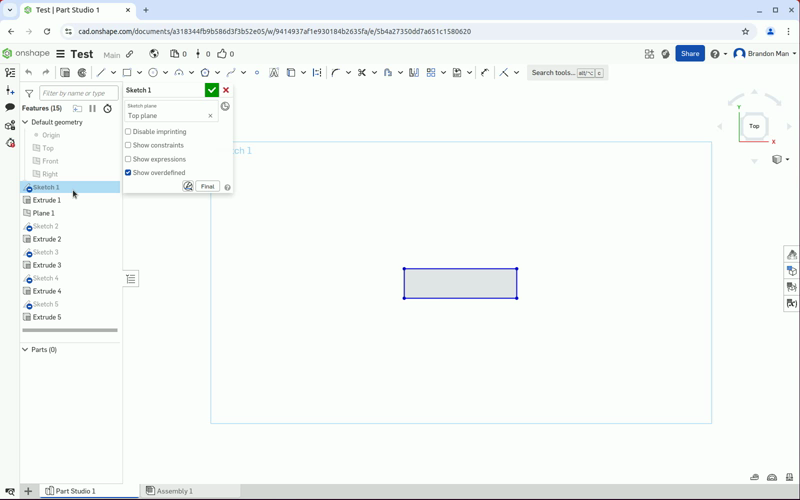
mouse_move(229, 92)
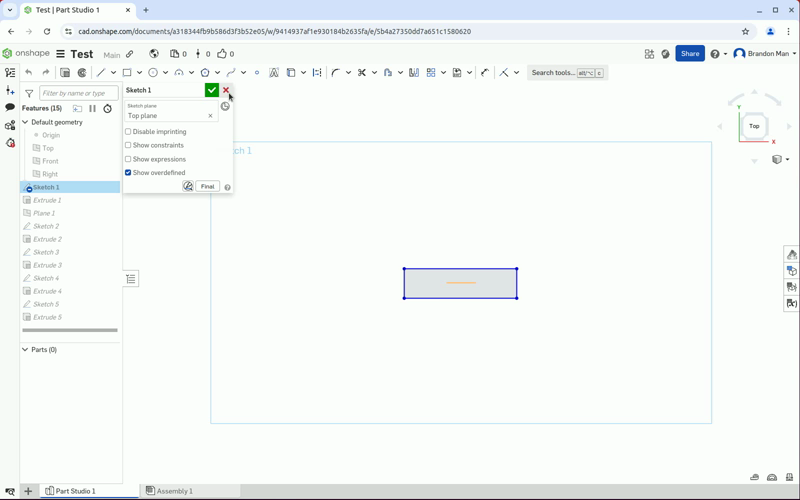
click(229, 92)
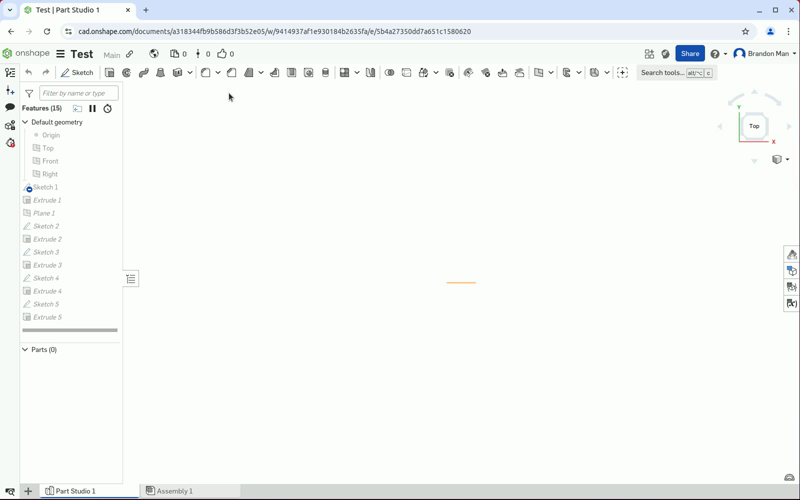
key(shift+s)
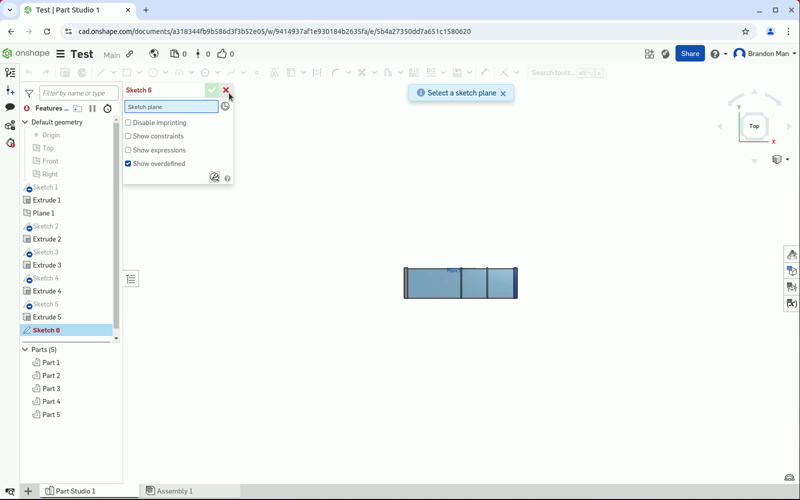
mouse_move(69, 215)
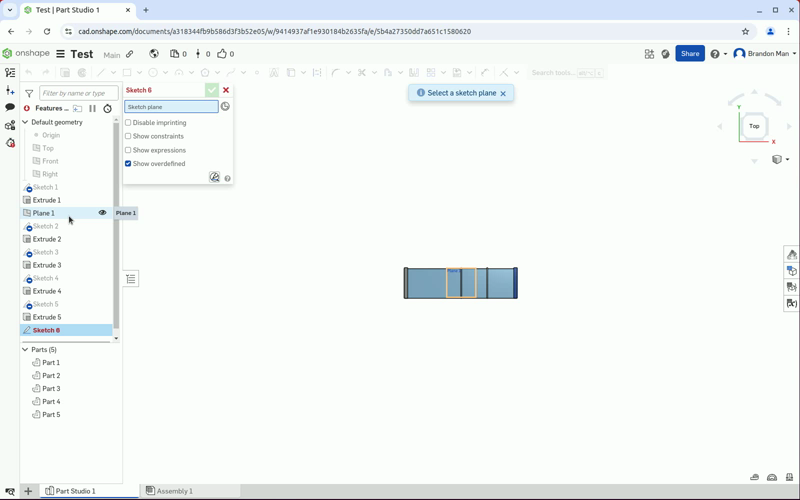
click(69, 215)
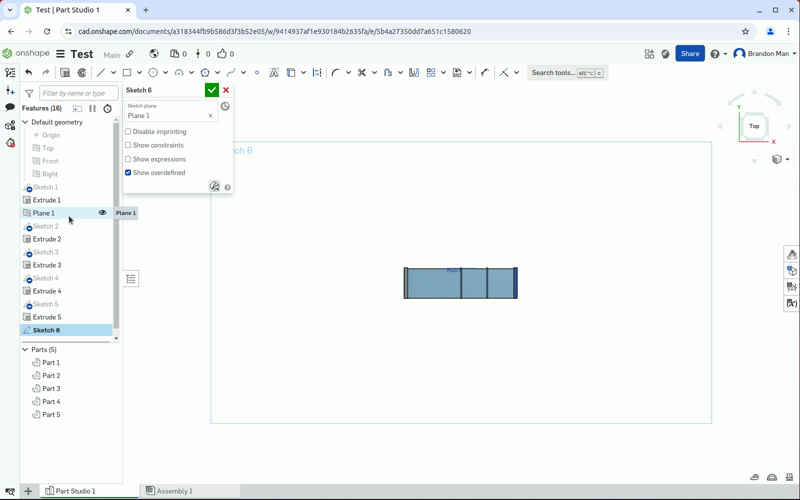
mouse_move(73, 352)
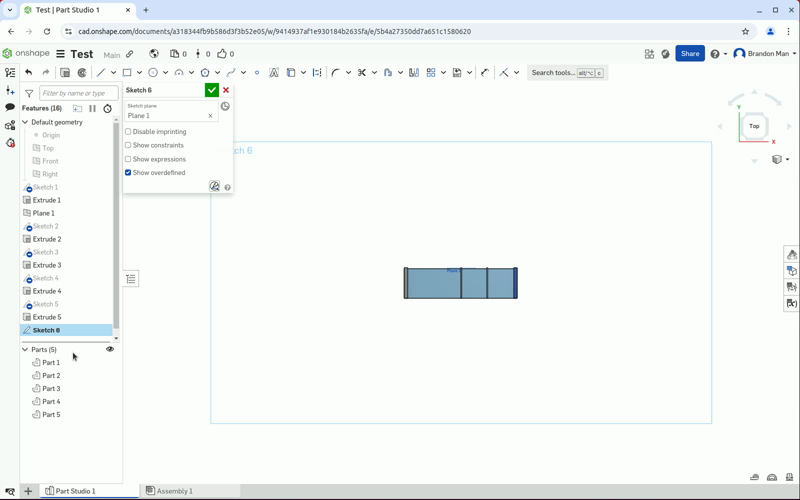
key(y)
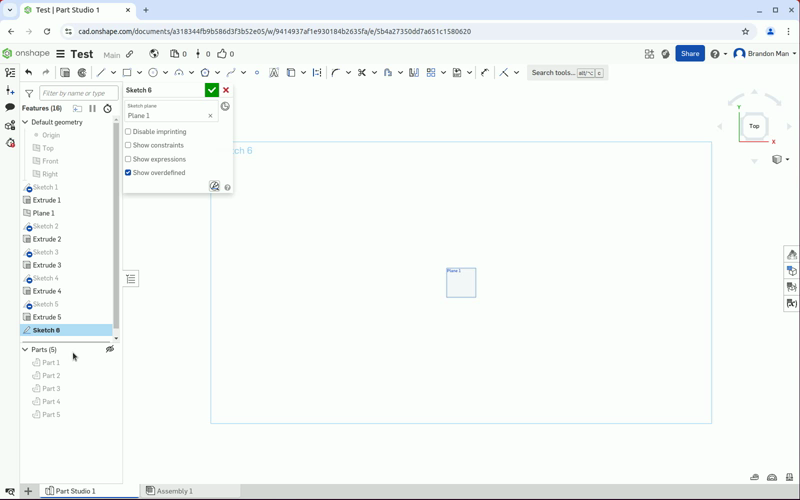
key(l)
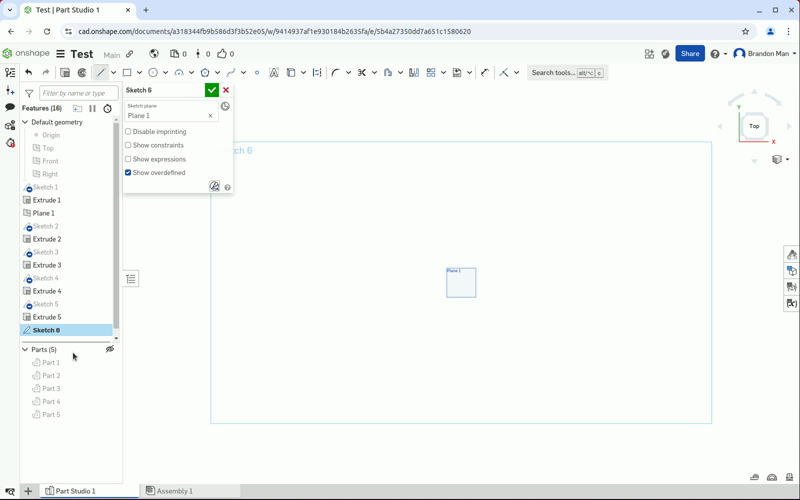
key_down(shift)
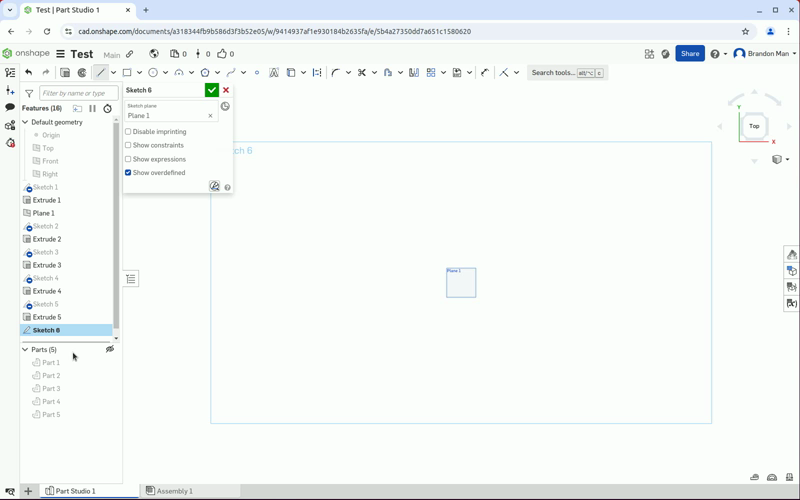
mouse_move(433, 298)
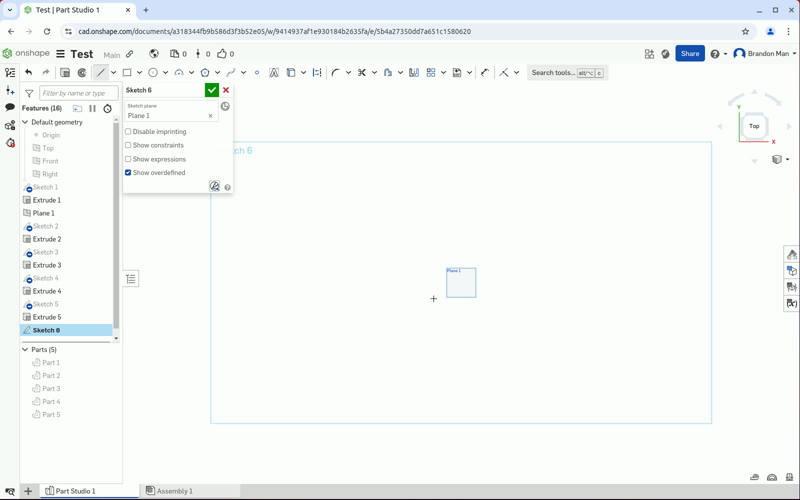
click(433, 298)
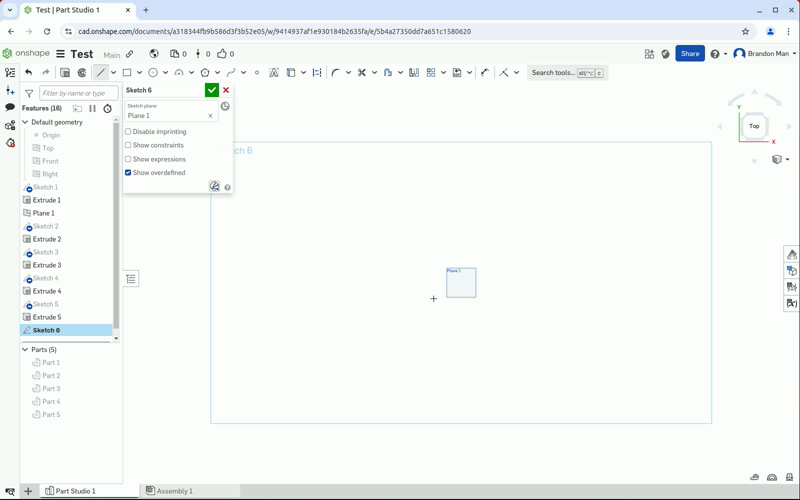
key_up(shift)
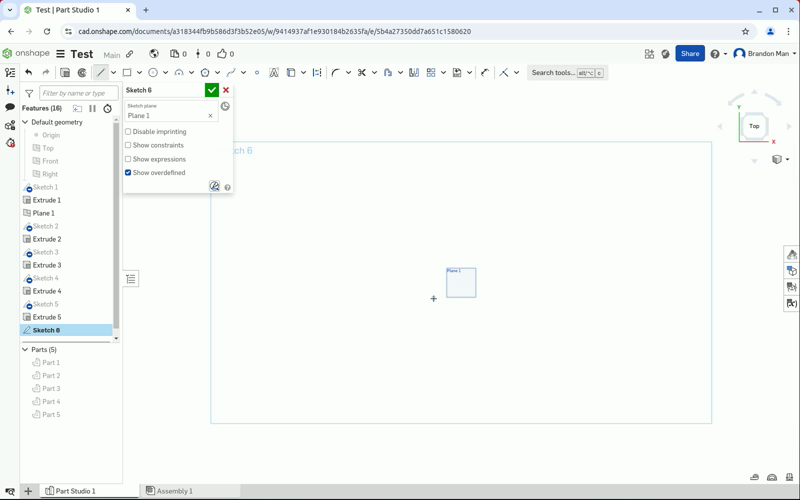
key_down(shift)
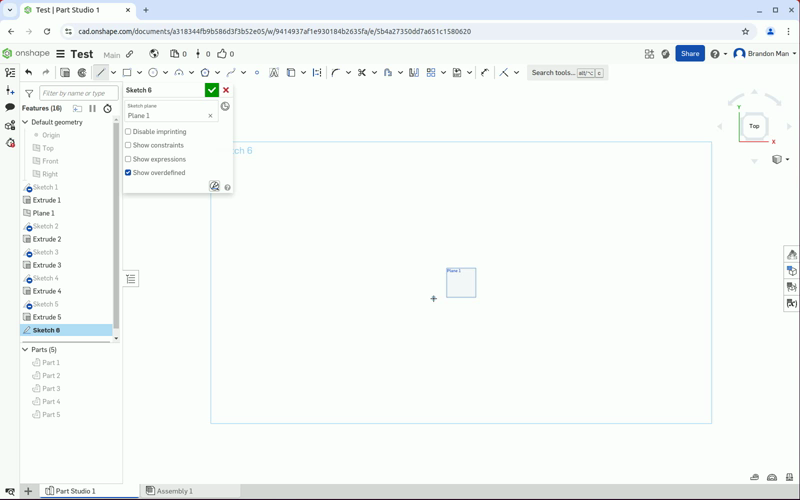
mouse_move(463, 298)
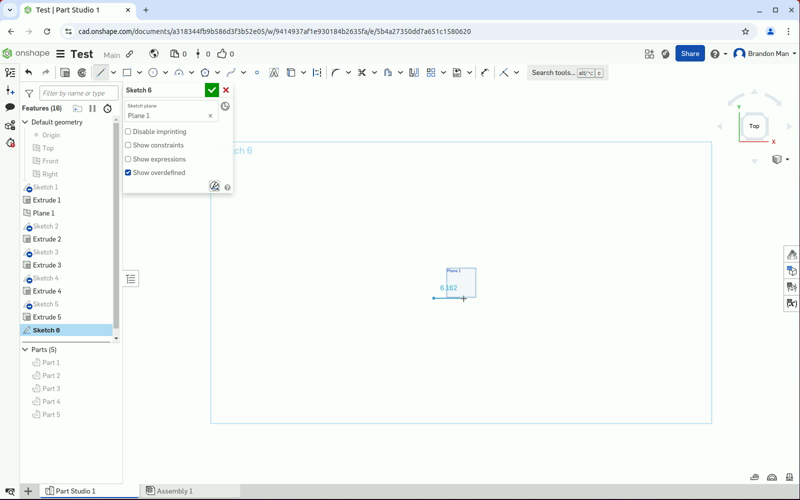
mouse_move(434, 298)
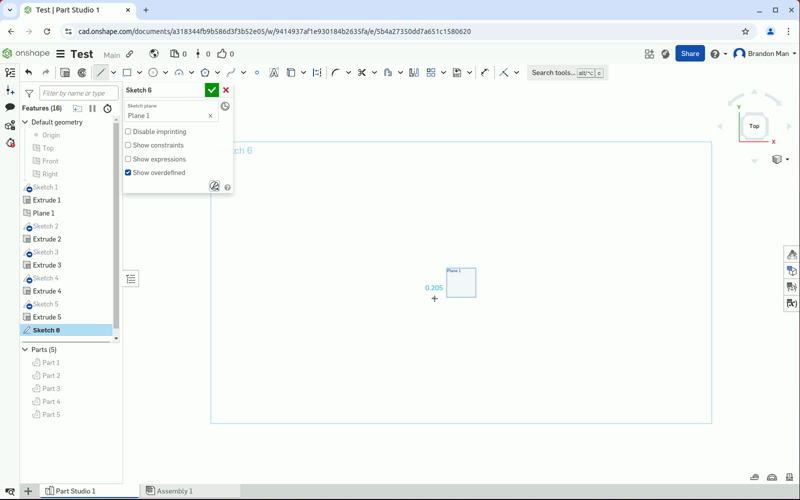
scroll(6)
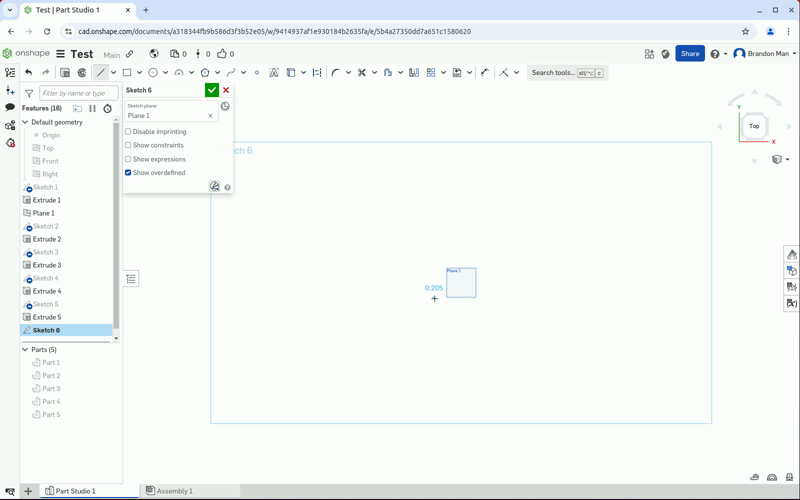
scroll(6)
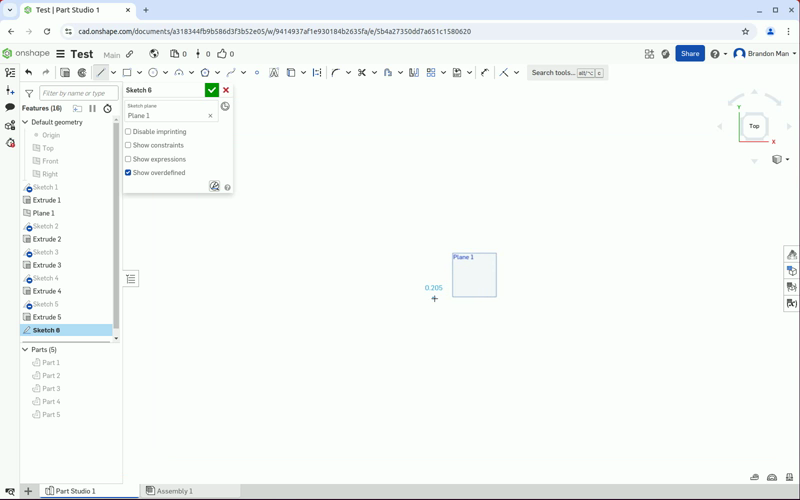
scroll(6)
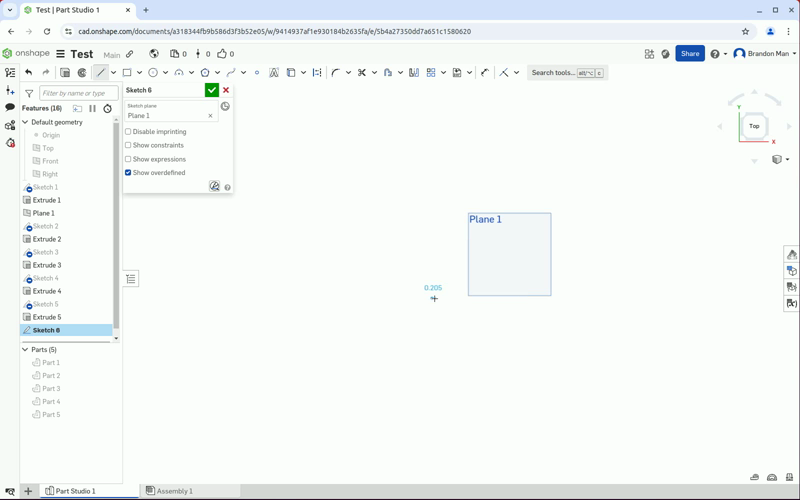
scroll(6)
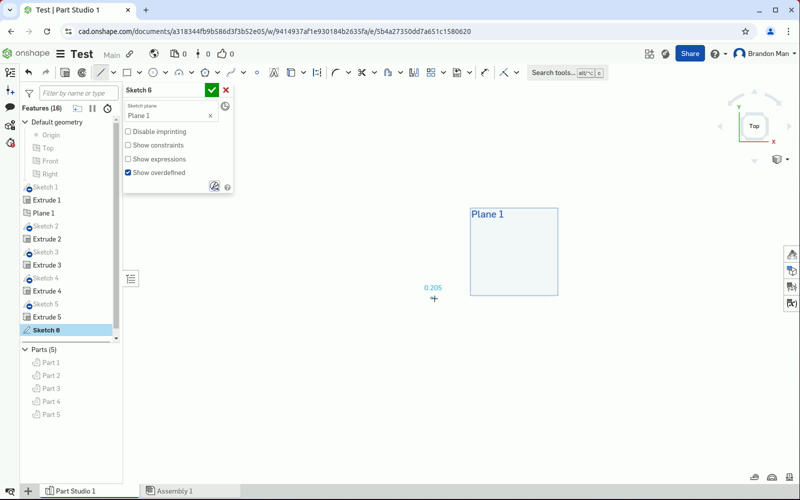
scroll(6)
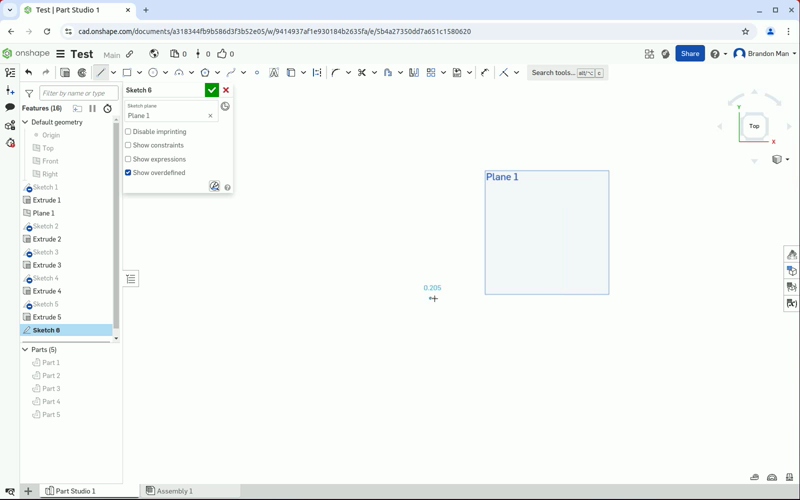
scroll(6)
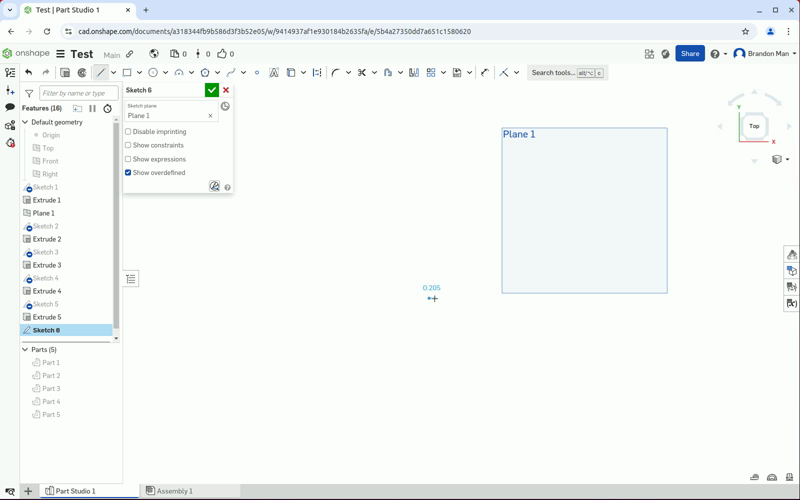
scroll(6)
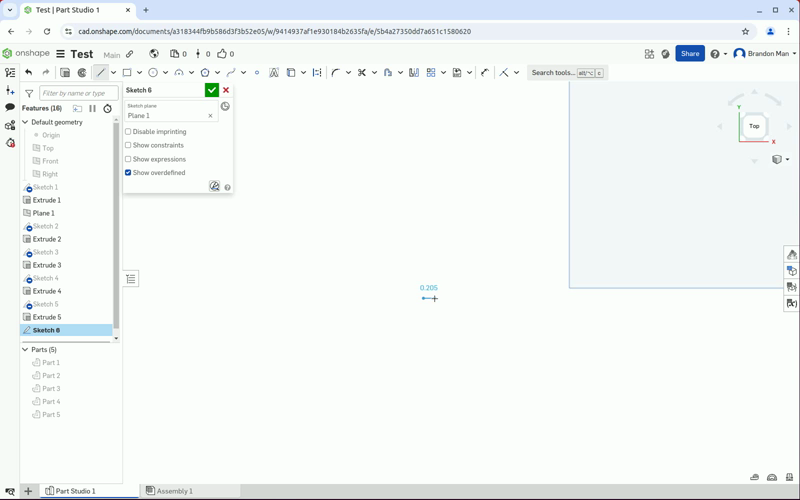
click(434, 298)
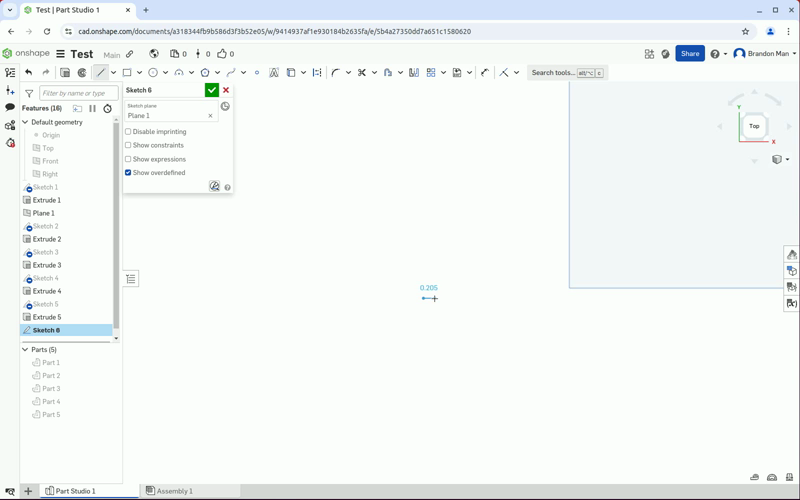
scroll(-6)
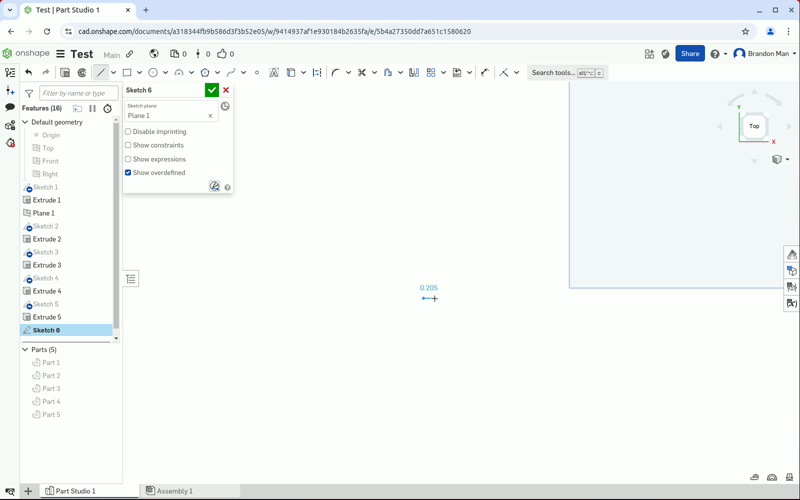
scroll(-6)
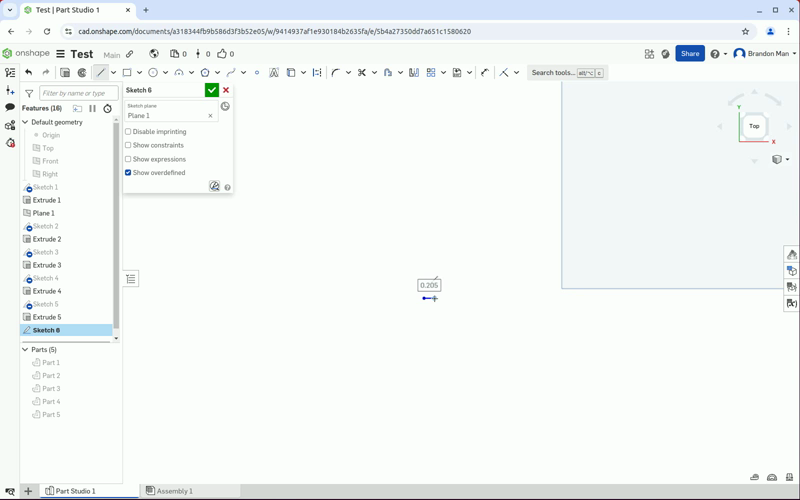
scroll(-6)
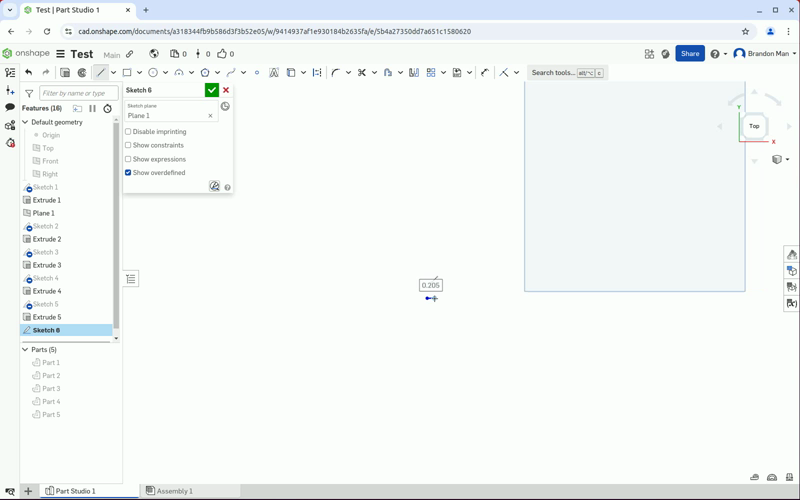
scroll(-6)
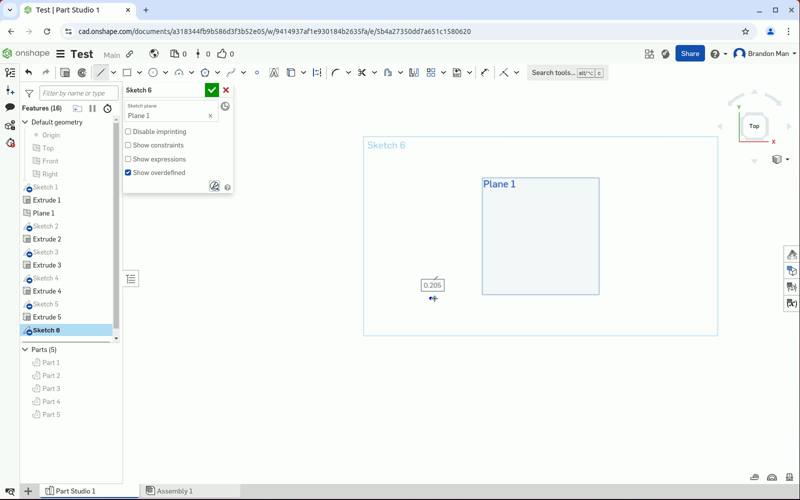
scroll(-6)
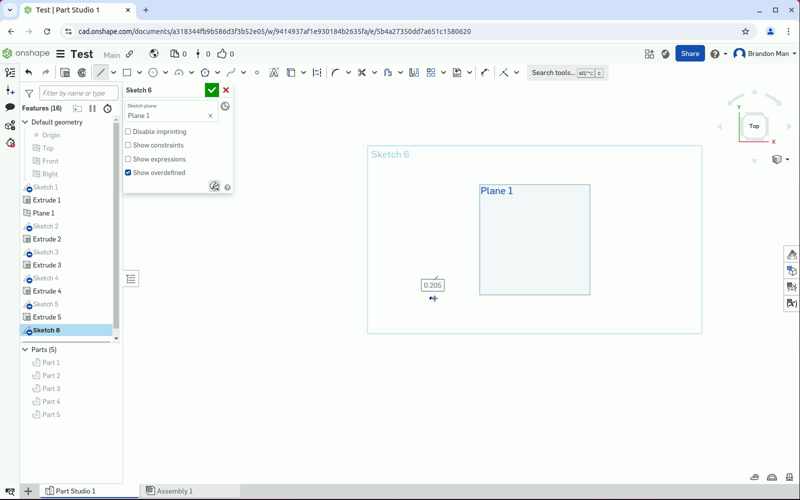
scroll(-6)
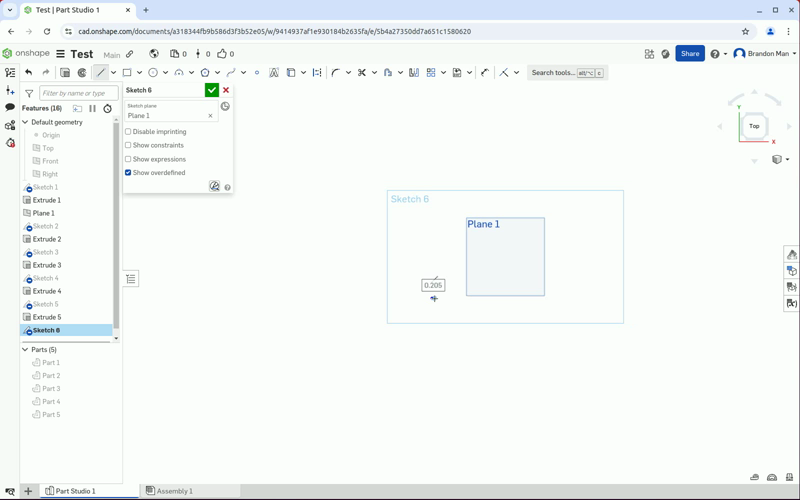
scroll(-6)
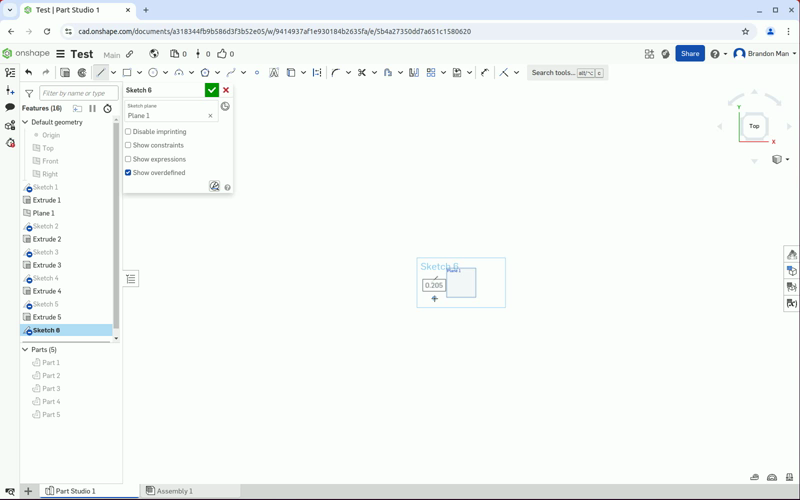
key_up(shift)
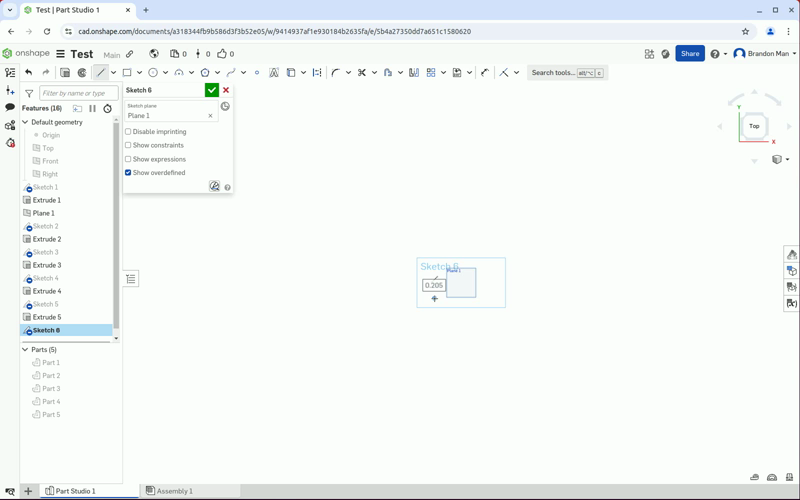
key_down(shift)
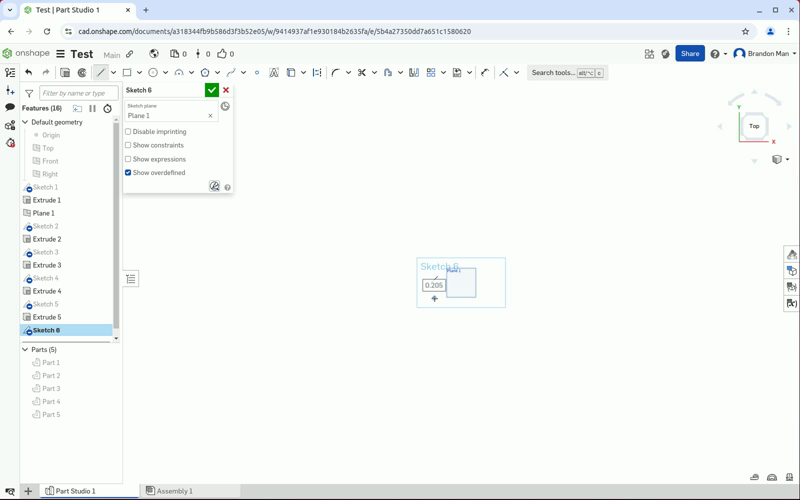
mouse_move(464, 298)
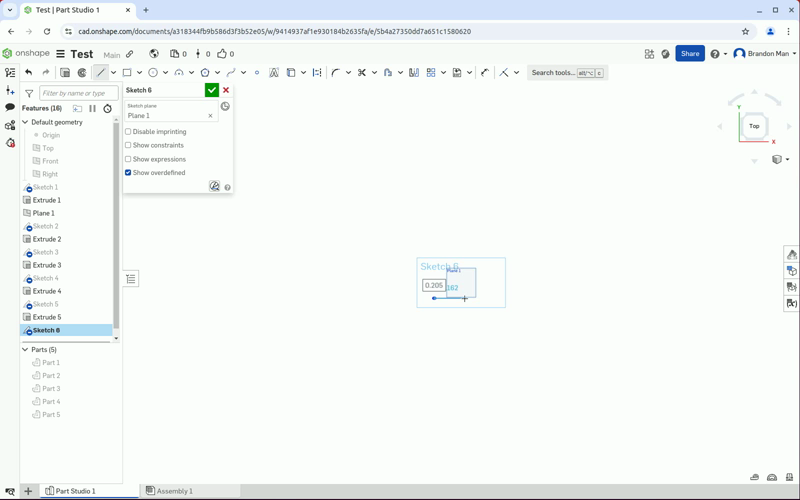
mouse_move(434, 267)
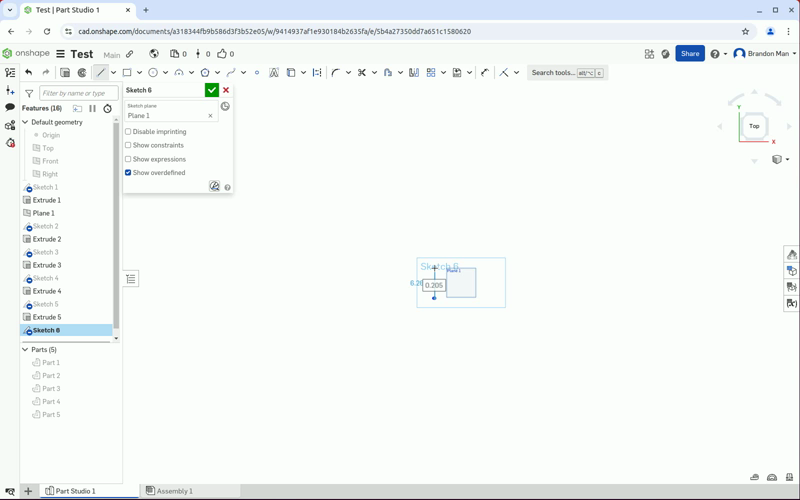
click(434, 267)
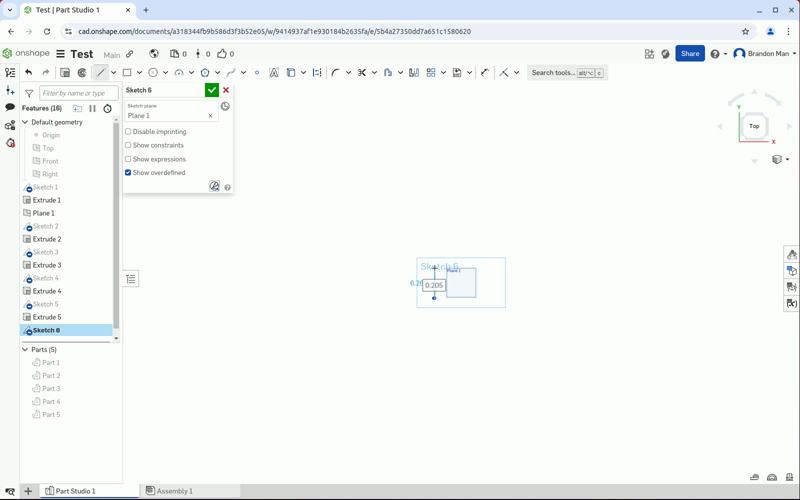
key_up(shift)
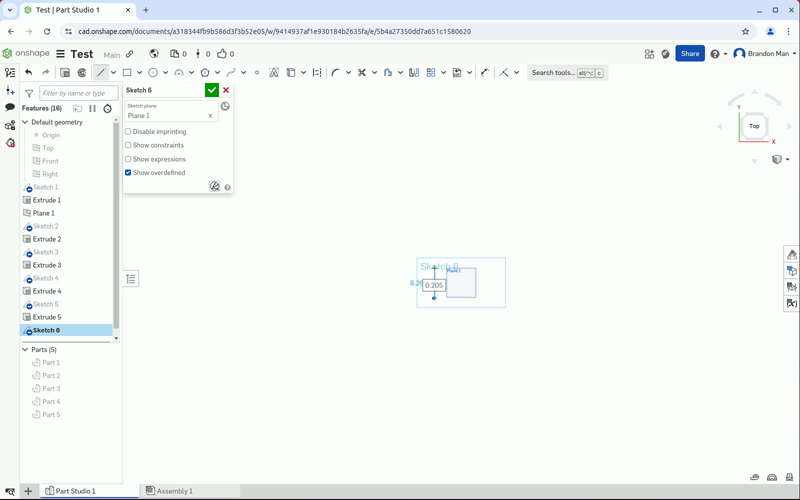
key_down(shift)
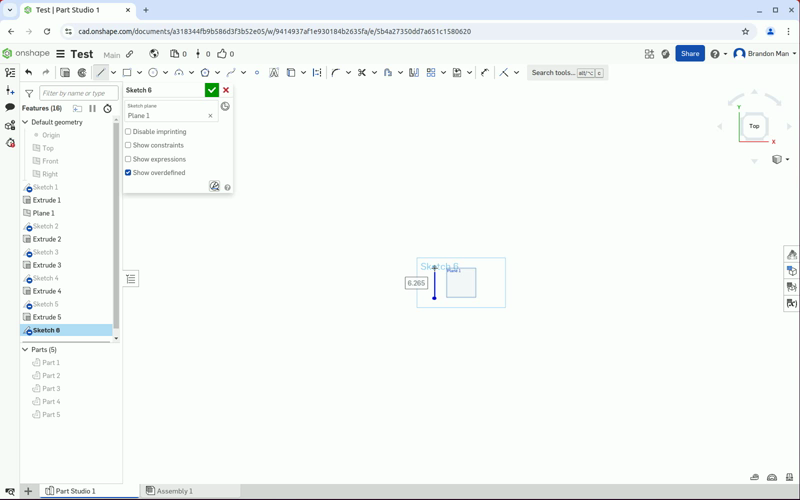
mouse_move(464, 267)
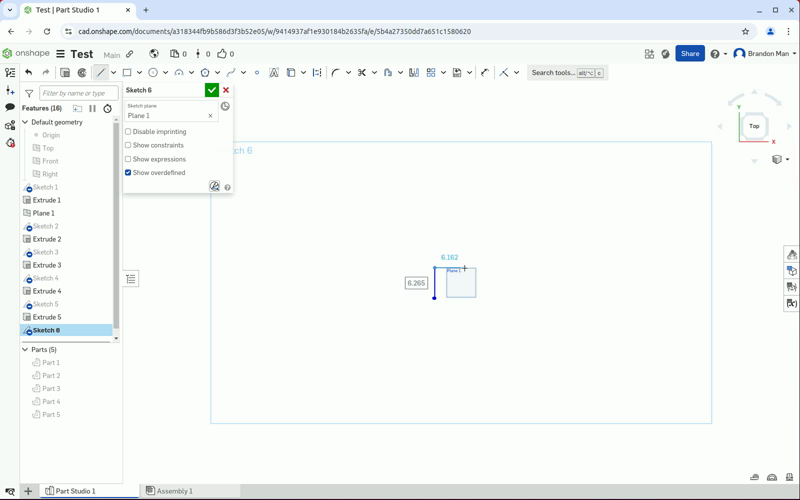
mouse_move(433, 267)
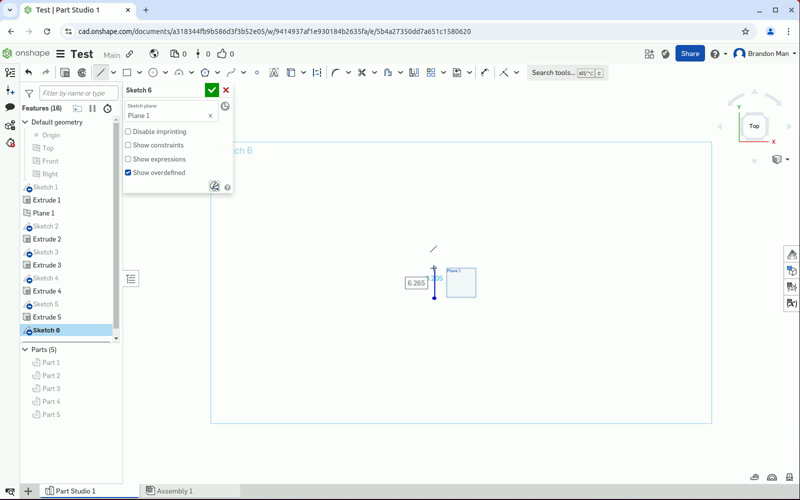
scroll(6)
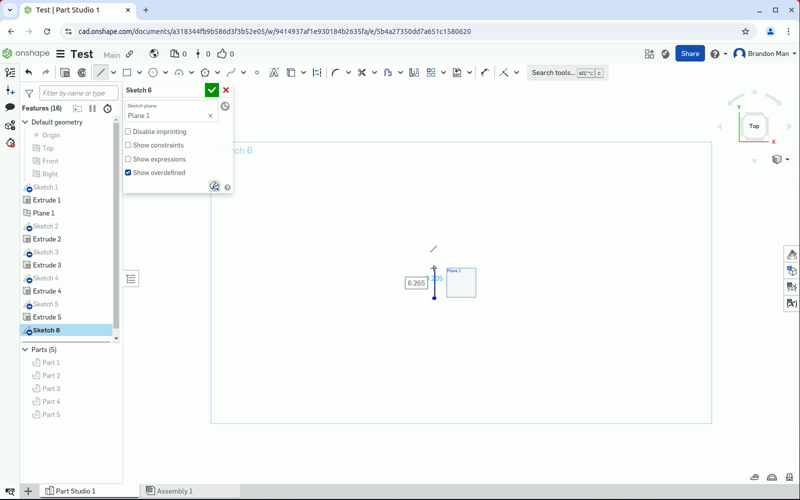
scroll(6)
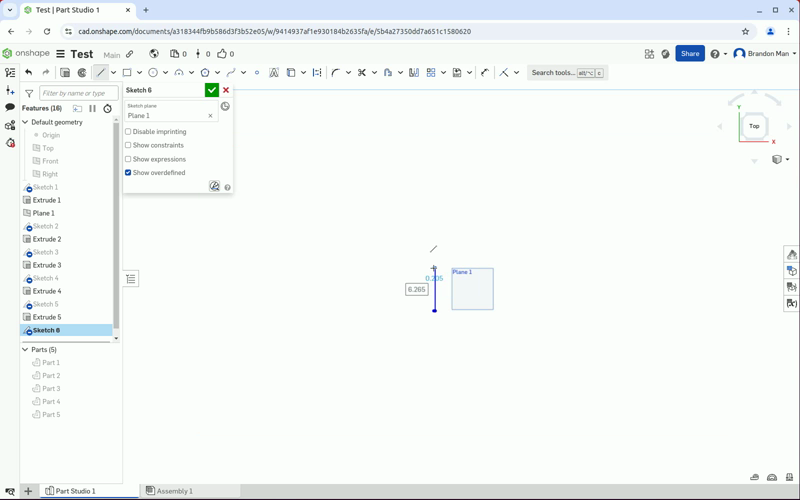
scroll(6)
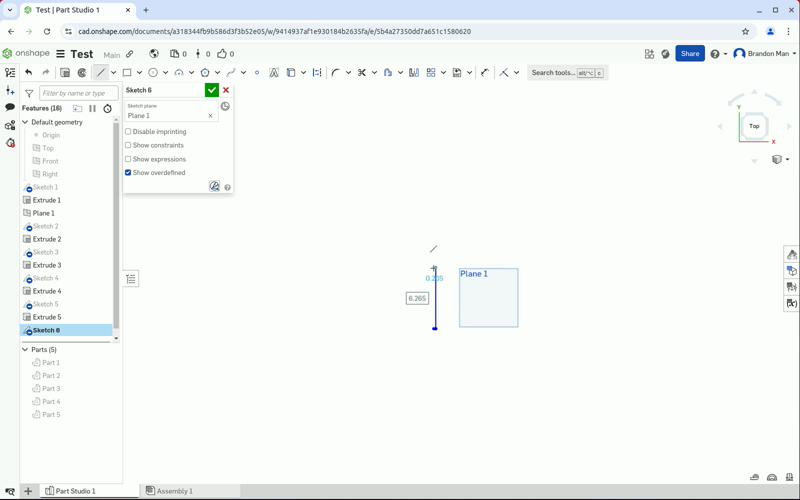
scroll(6)
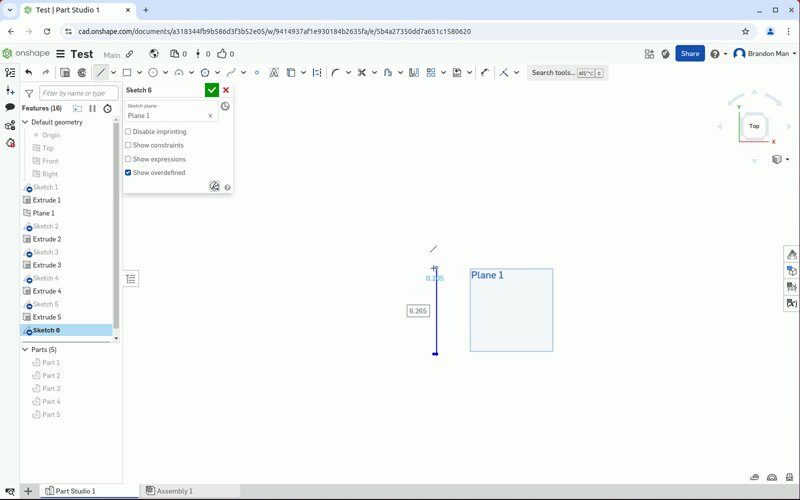
scroll(6)
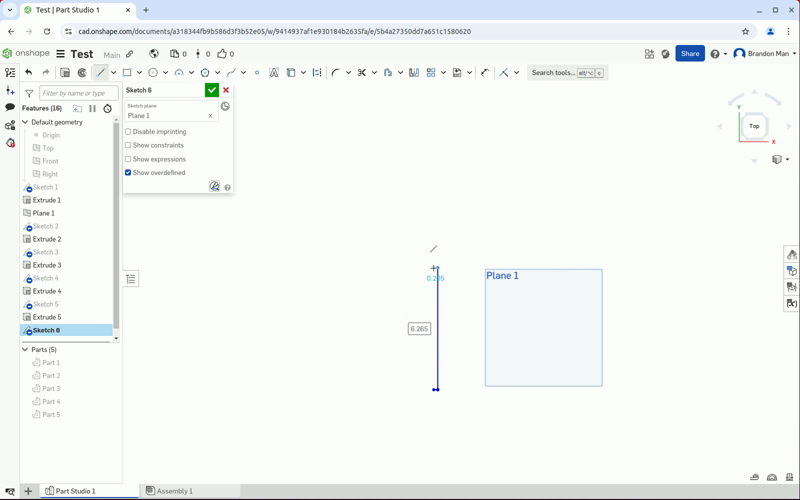
scroll(6)
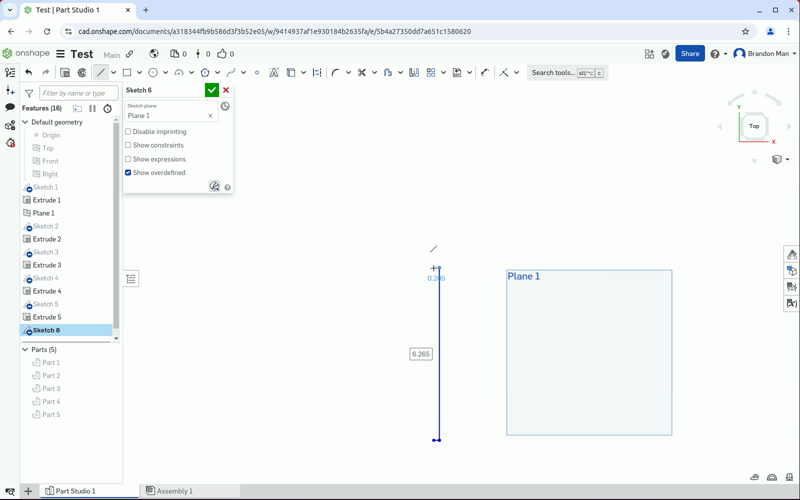
scroll(6)
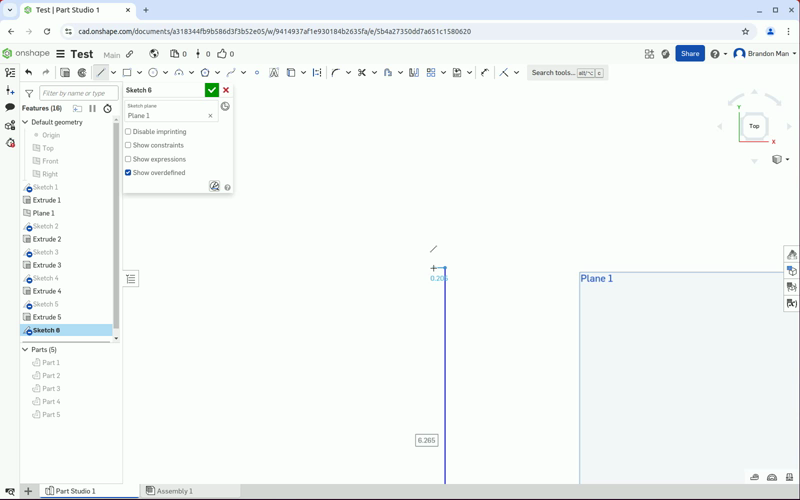
click(433, 267)
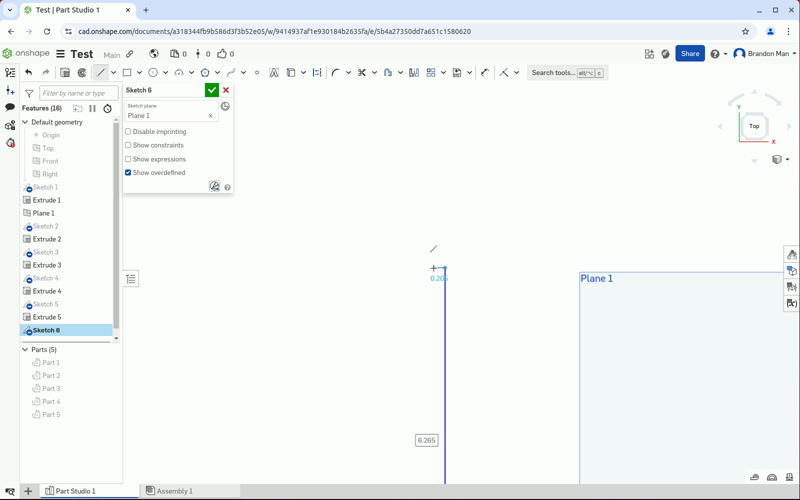
scroll(-6)
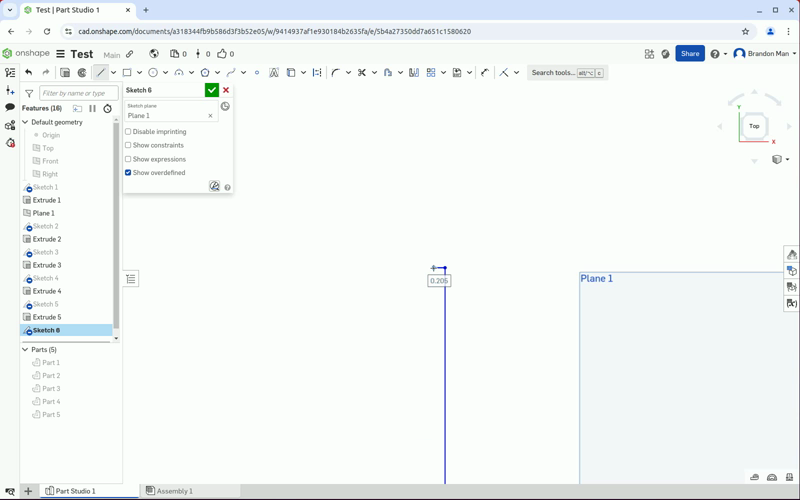
scroll(-6)
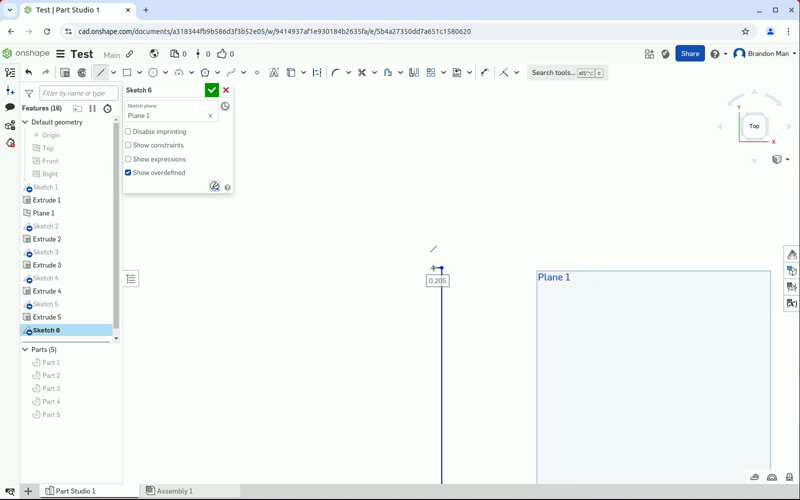
scroll(-6)
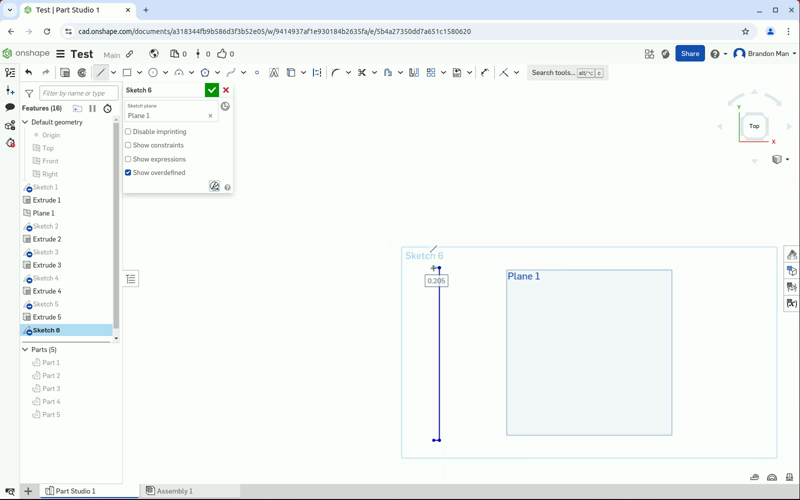
scroll(-6)
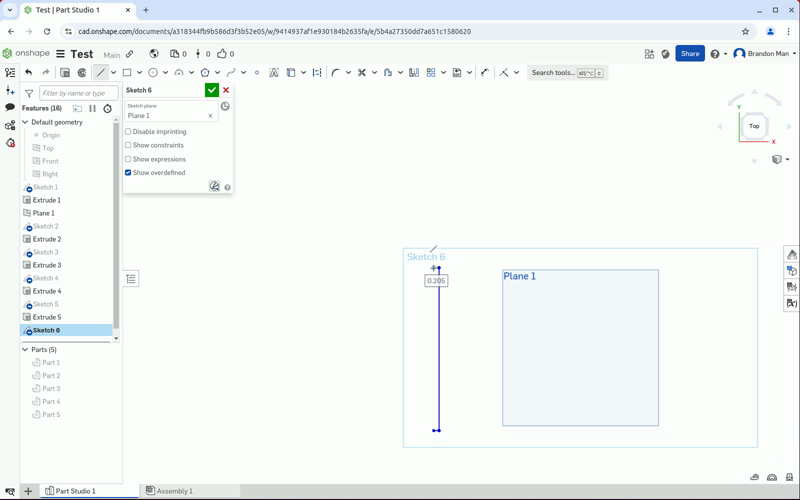
scroll(-6)
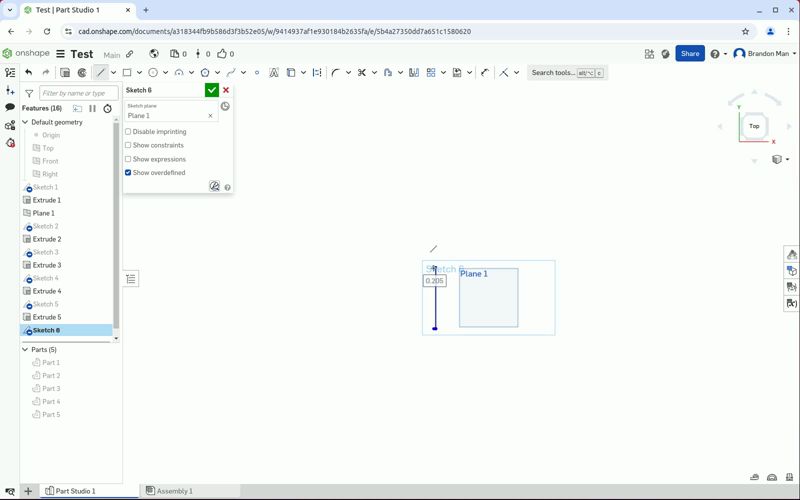
scroll(-6)
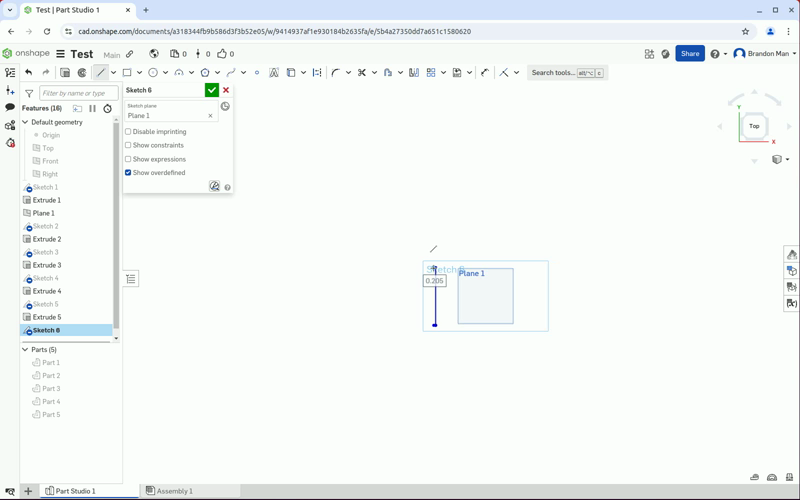
scroll(-6)
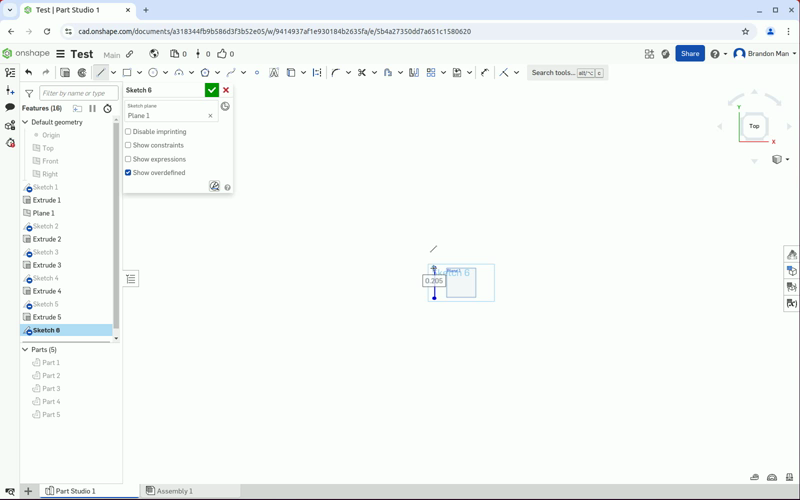
key_up(shift)
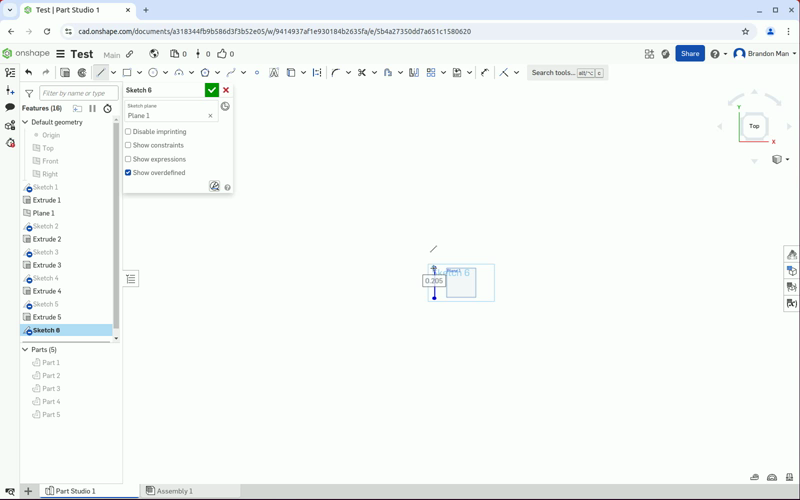
mouse_move(463, 267)
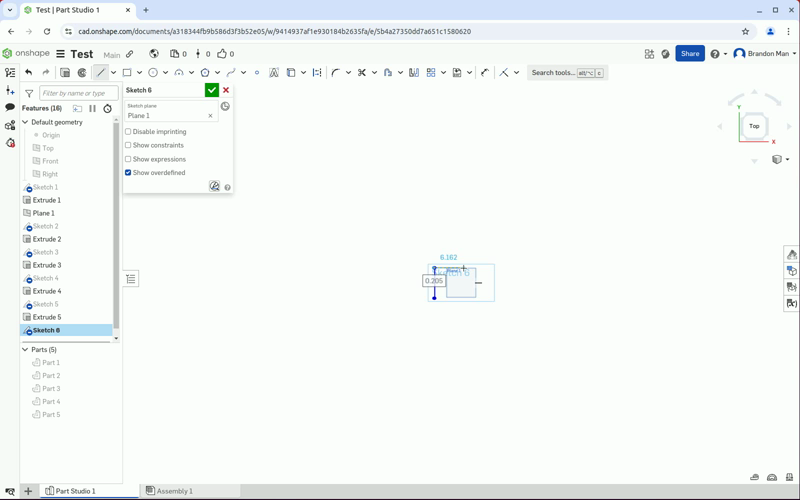
key_down(shift)
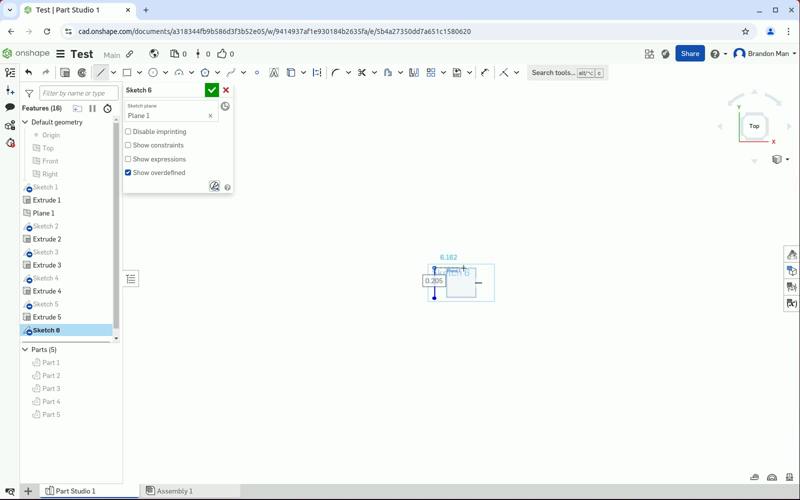
mouse_move(433, 298)
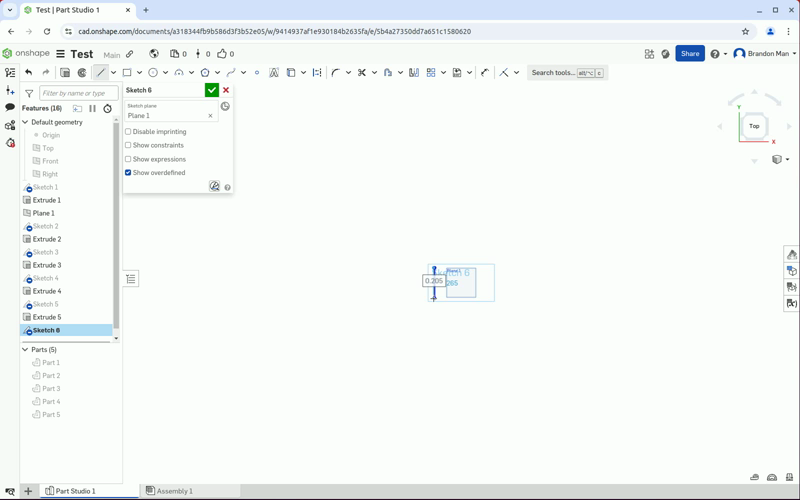
scroll(6)
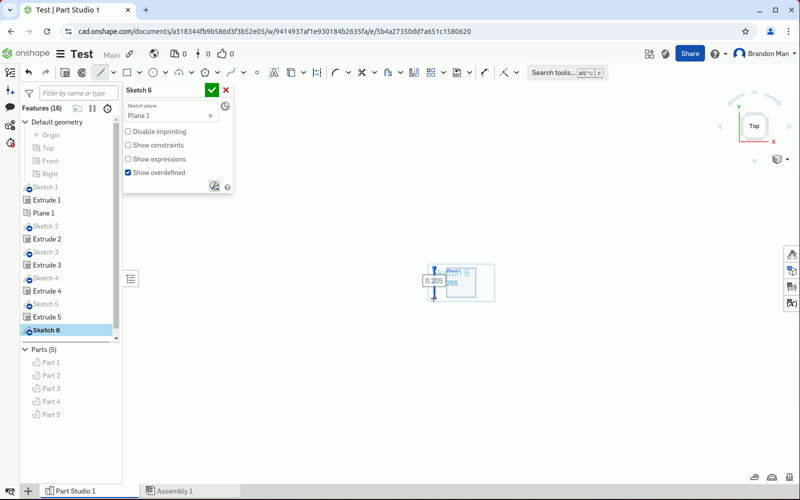
scroll(6)
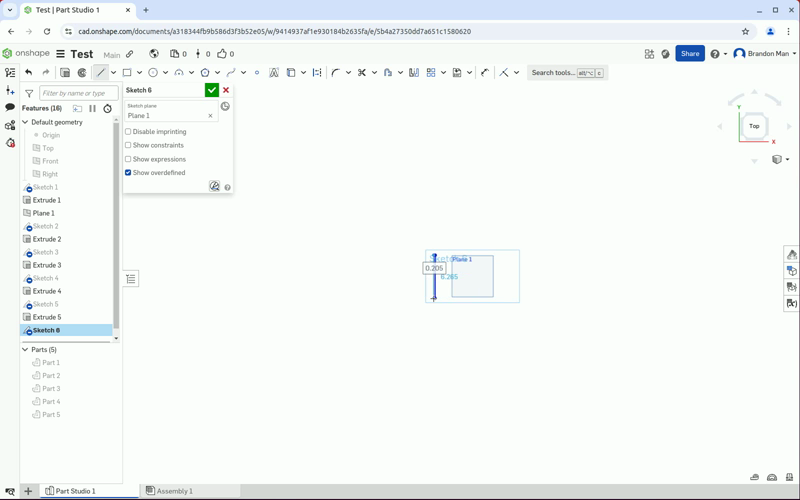
scroll(6)
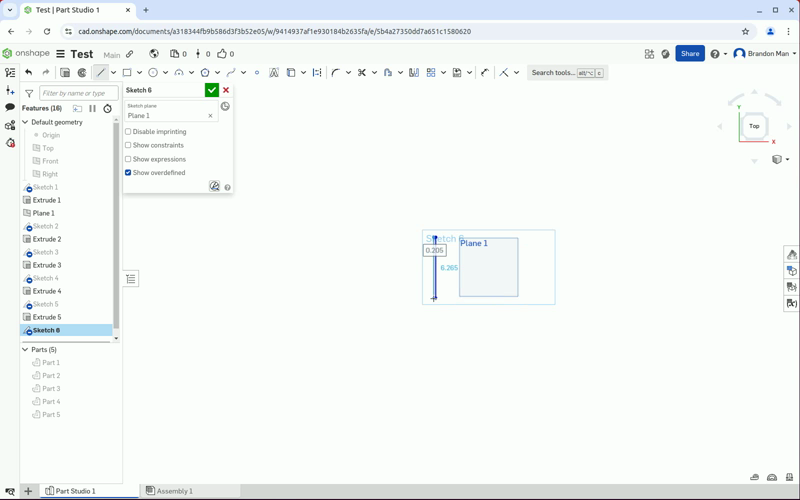
scroll(6)
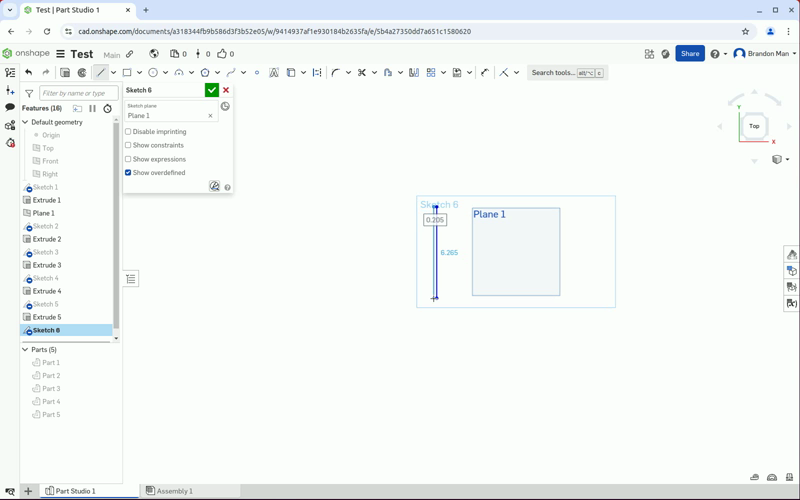
scroll(6)
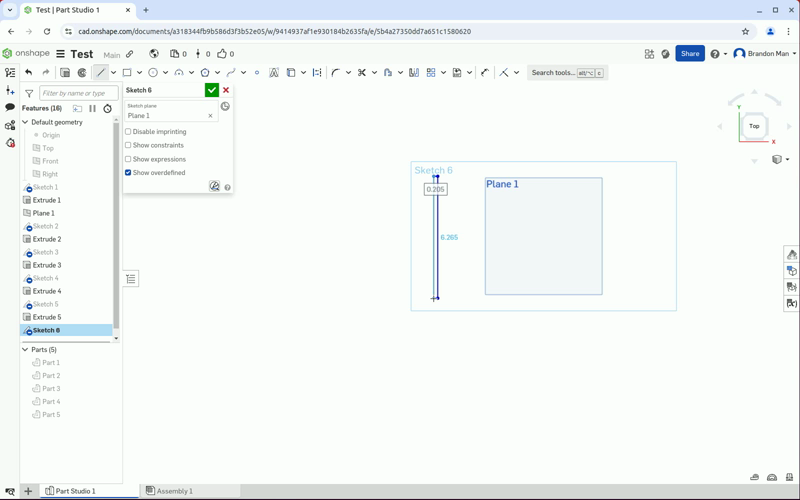
scroll(6)
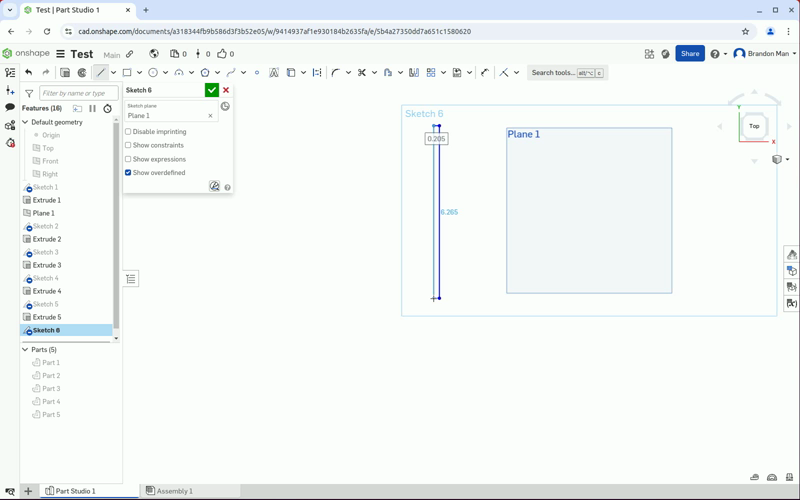
scroll(6)
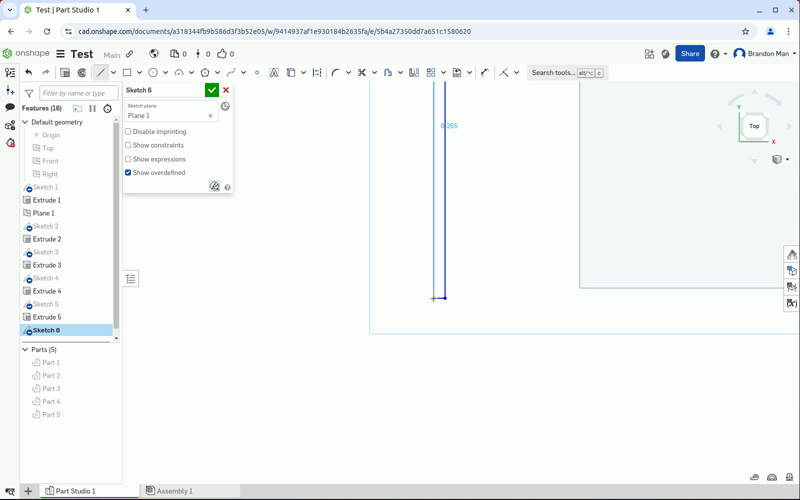
key_up(shift)
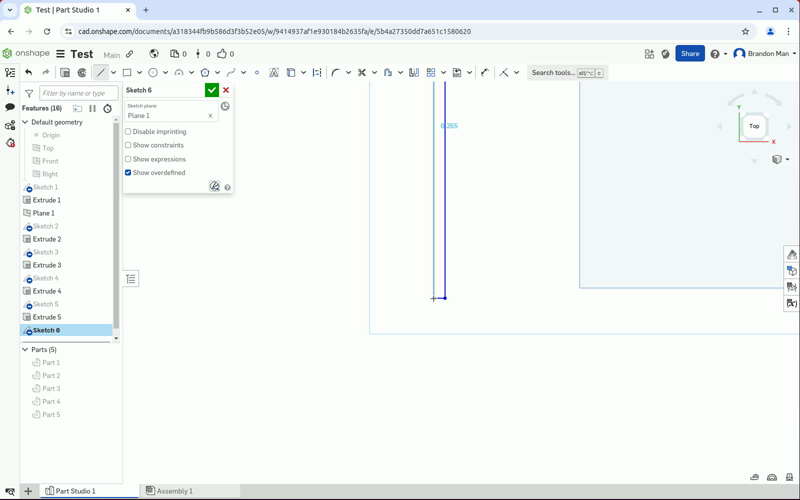
click(433, 298)
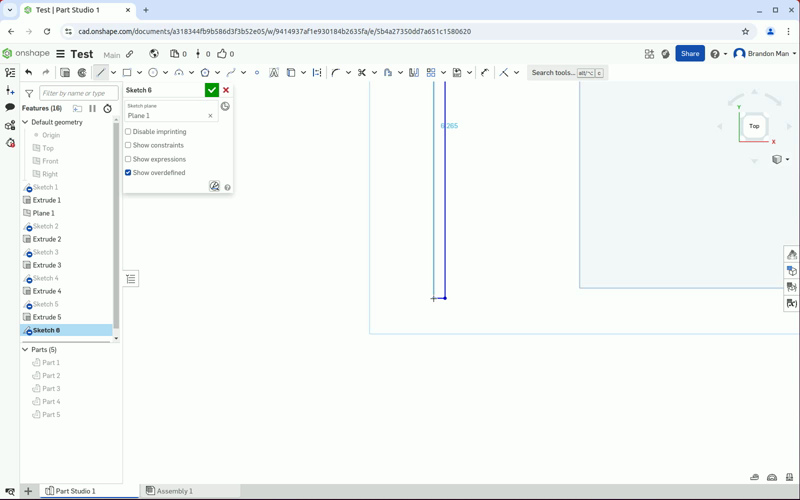
scroll(-6)
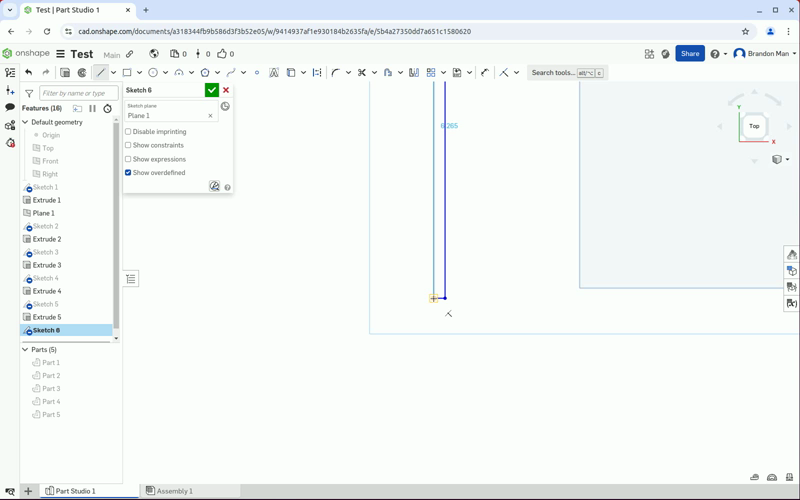
scroll(-6)
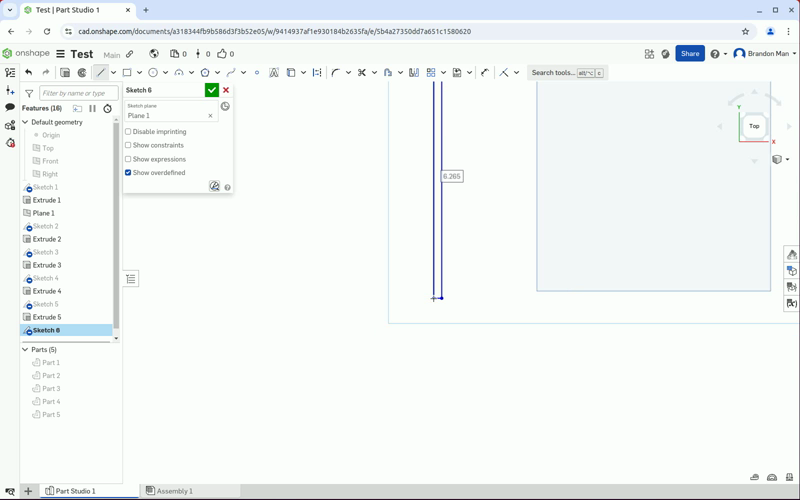
scroll(-6)
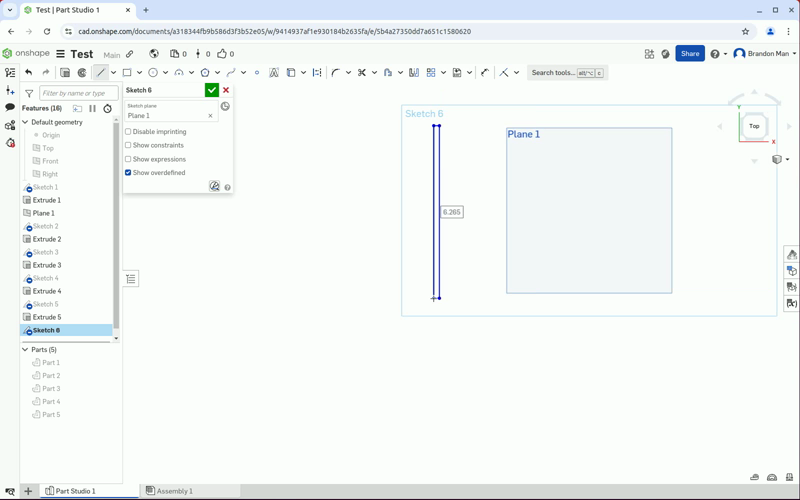
scroll(-6)
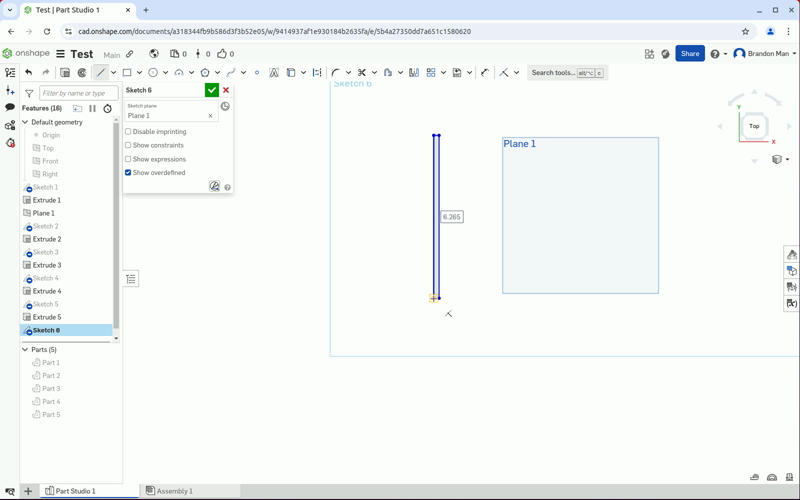
scroll(-6)
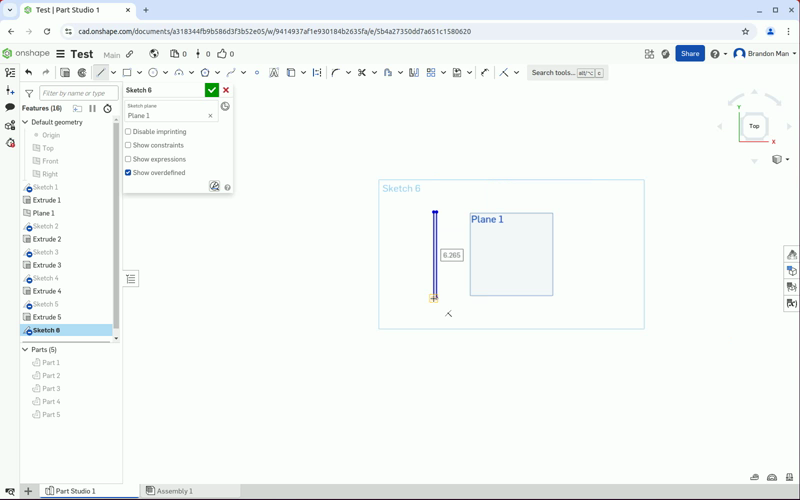
scroll(-6)
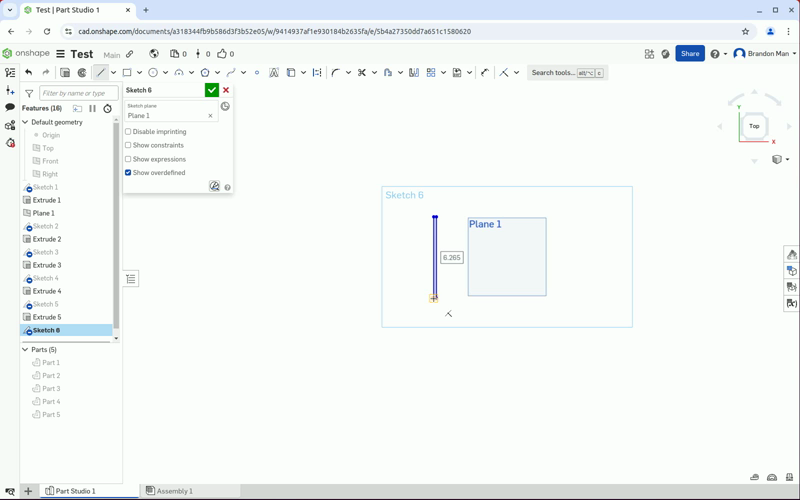
scroll(-6)
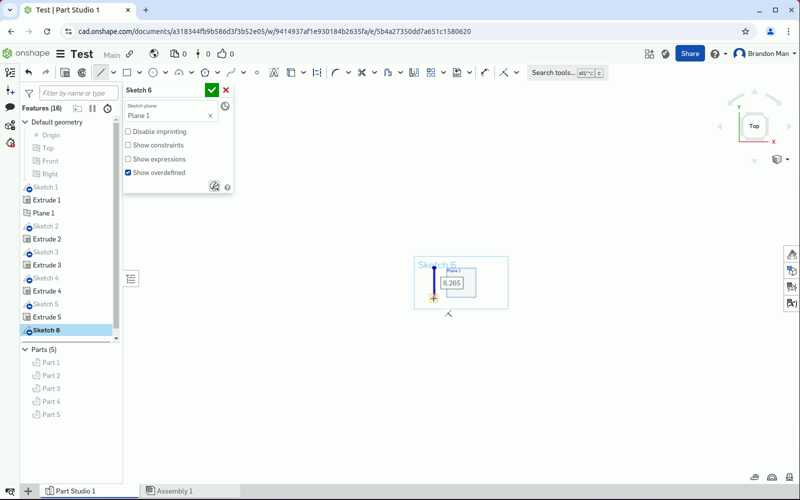
key(esc)
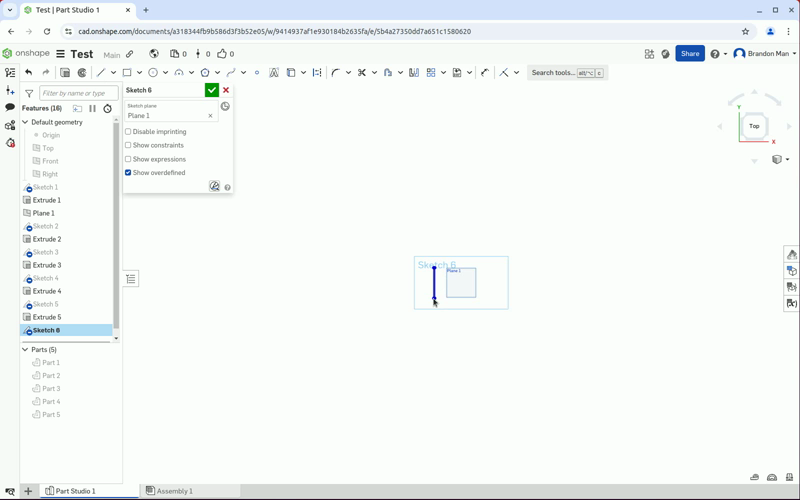
mouse_move(434, 283)
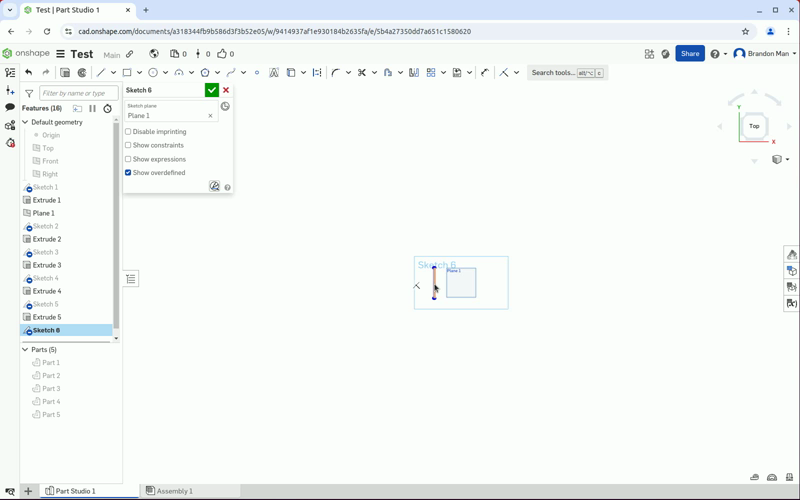
scroll(6)
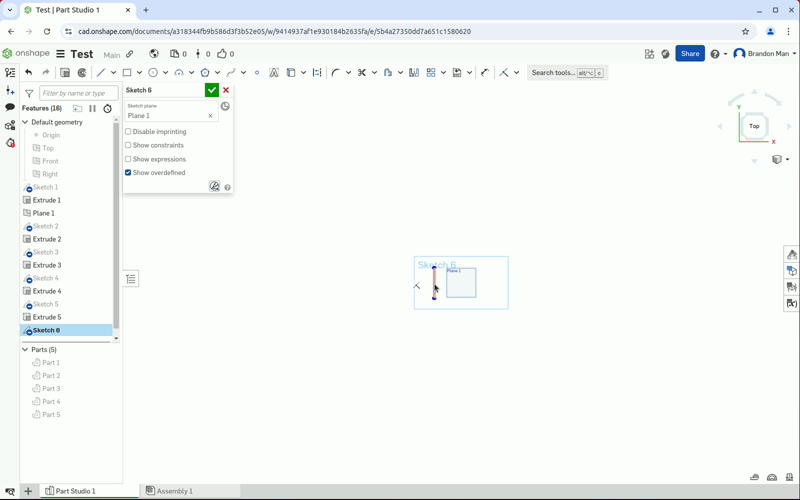
scroll(6)
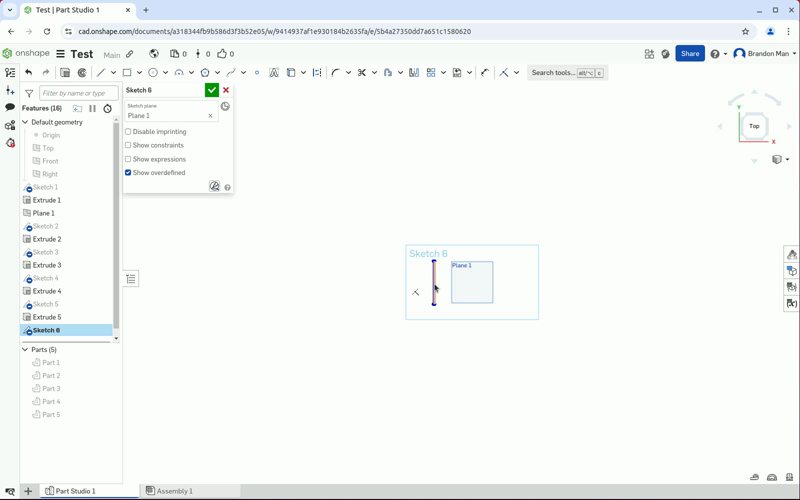
scroll(6)
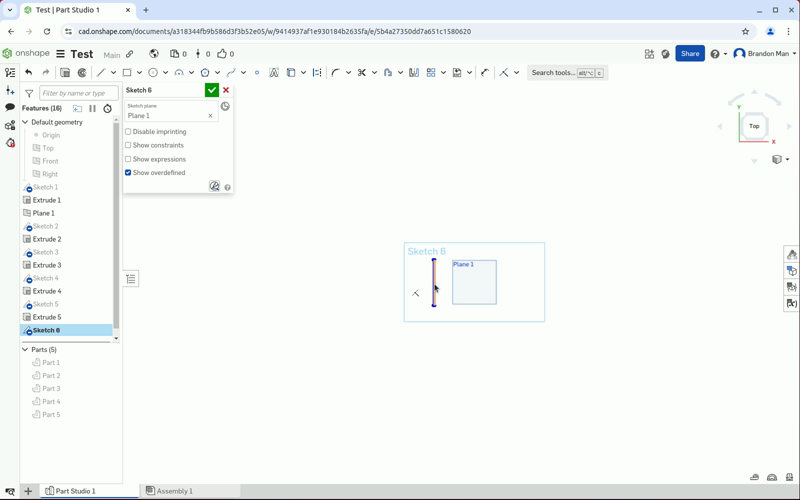
scroll(6)
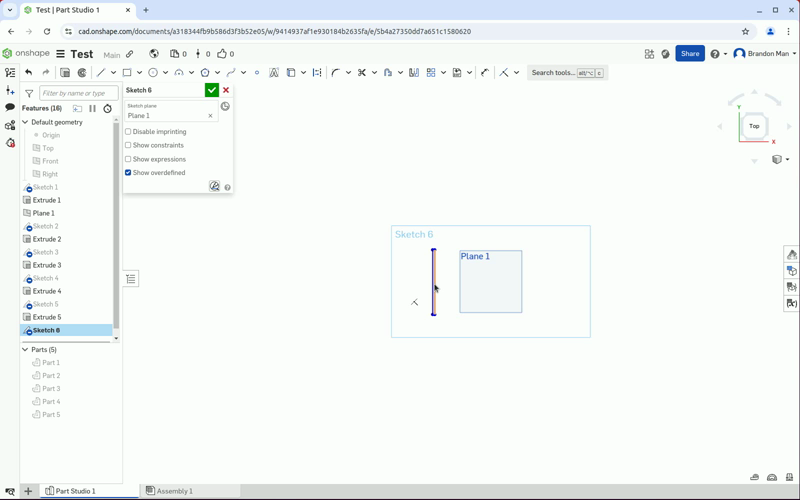
scroll(6)
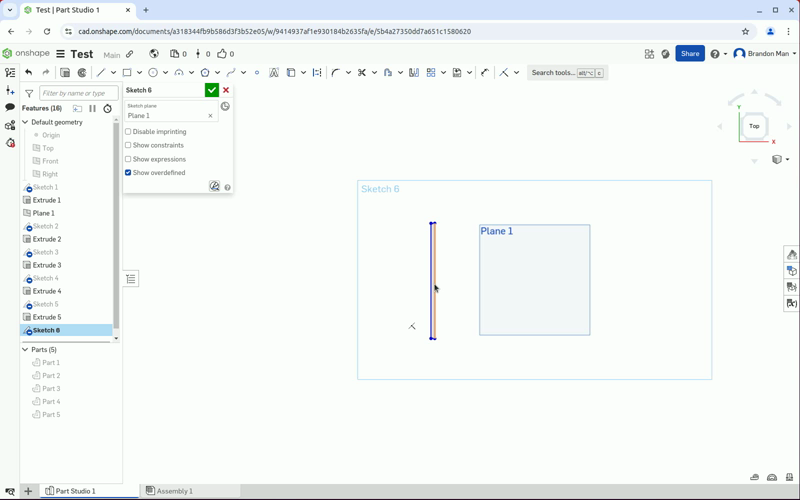
scroll(6)
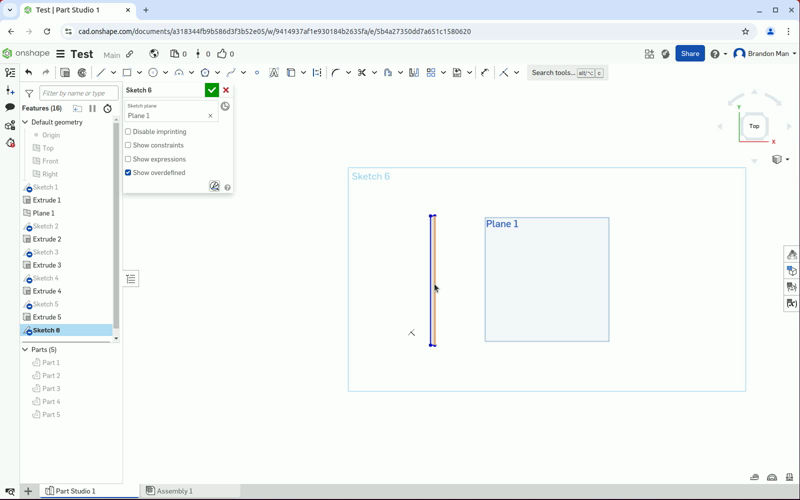
scroll(6)
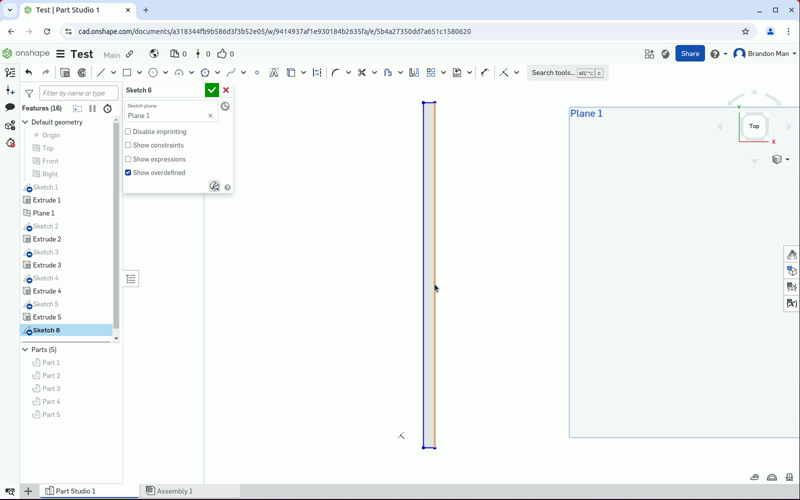
click(434, 283)
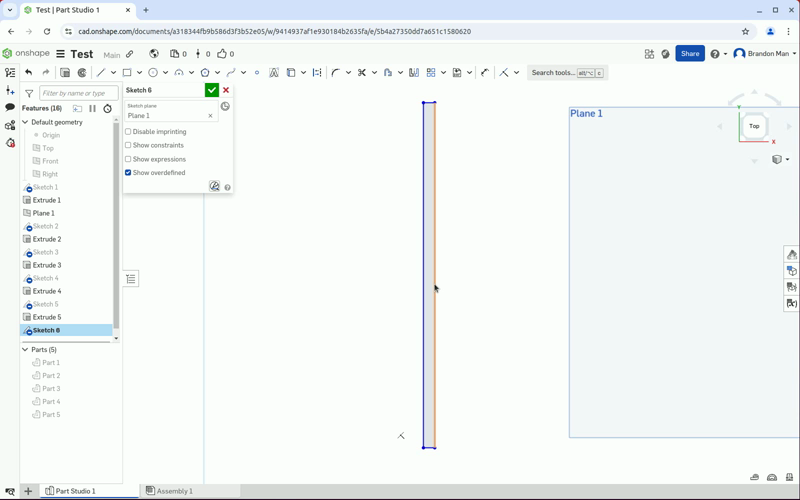
scroll(-6)
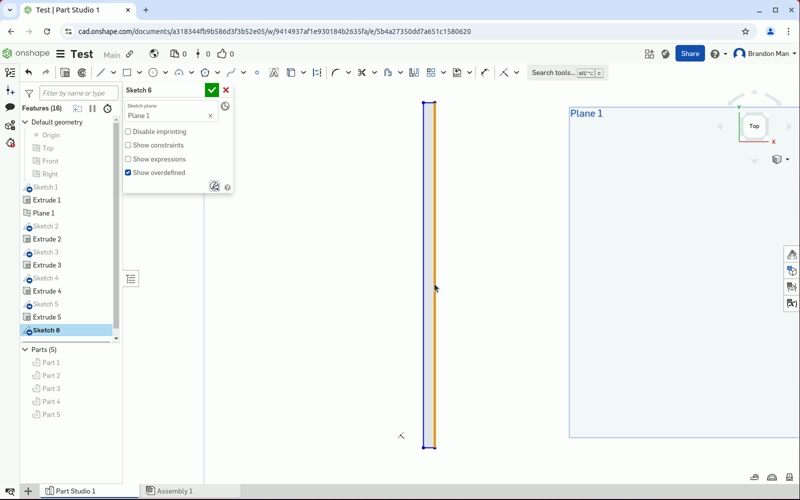
scroll(-6)
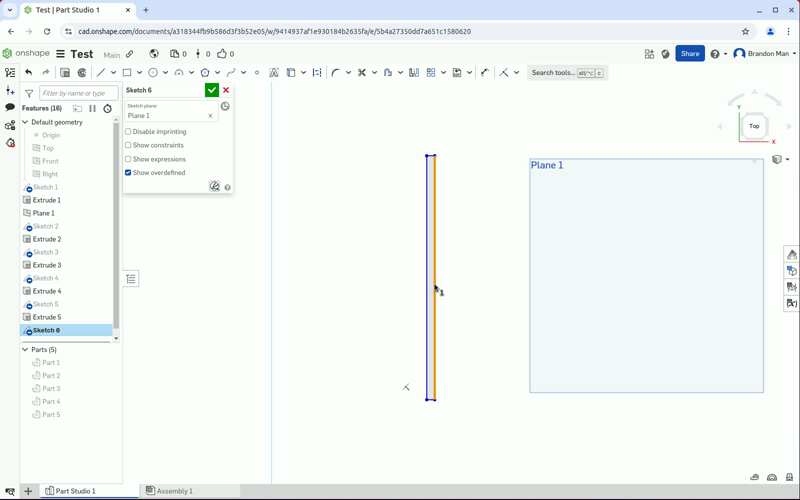
scroll(-6)
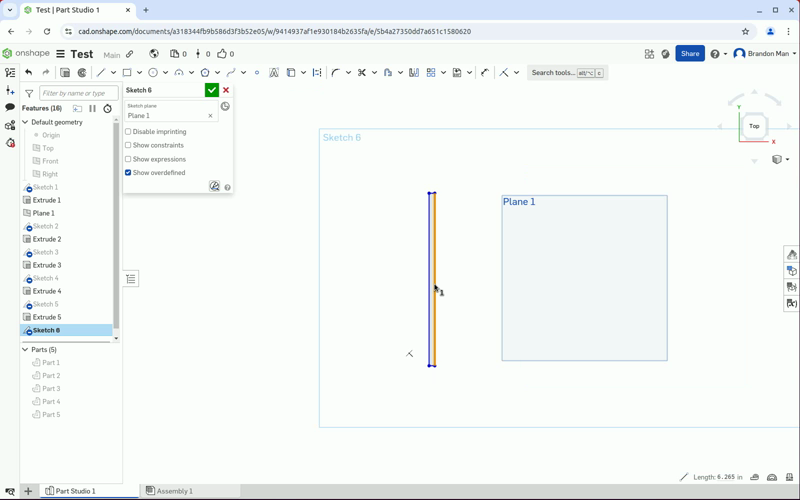
scroll(-6)
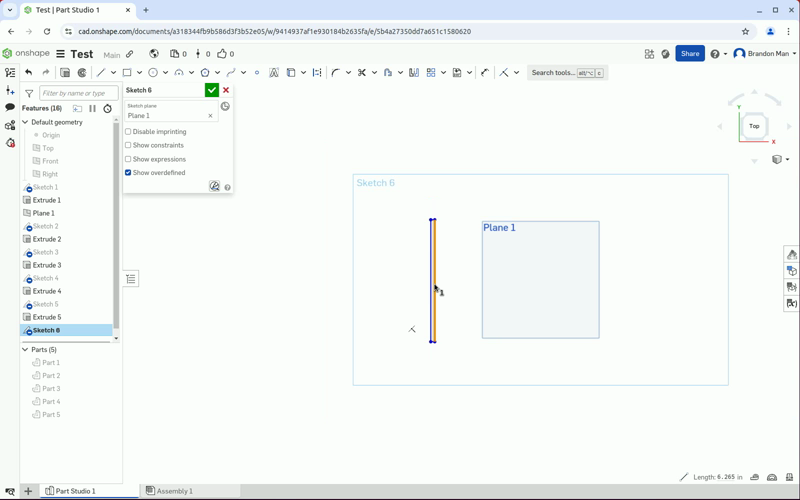
scroll(-6)
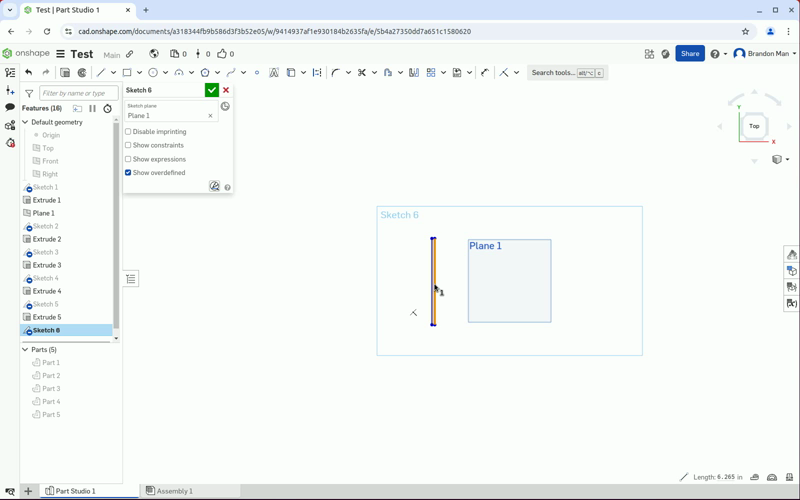
scroll(-6)
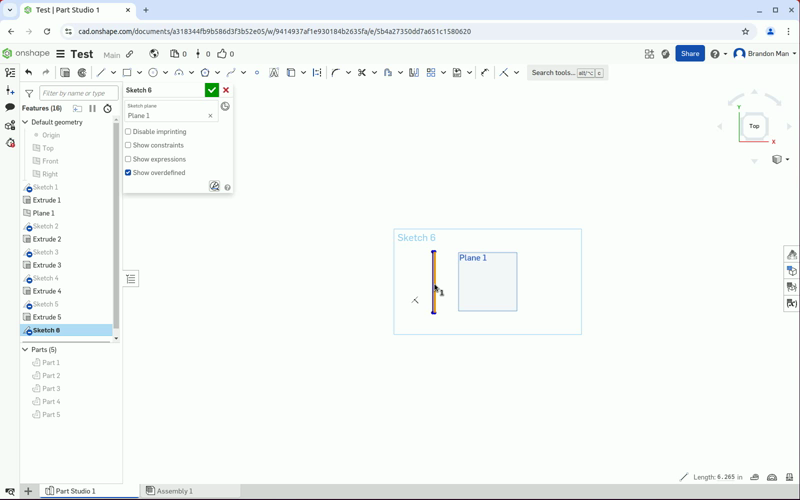
scroll(-6)
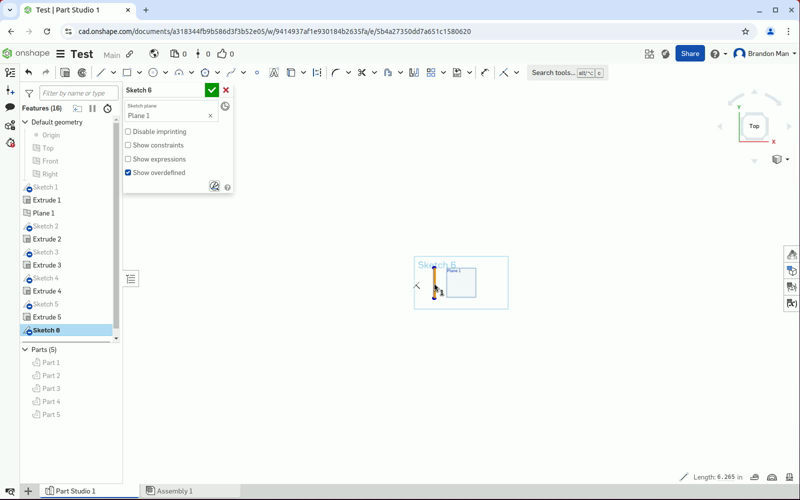
mouse_move(73, 352)
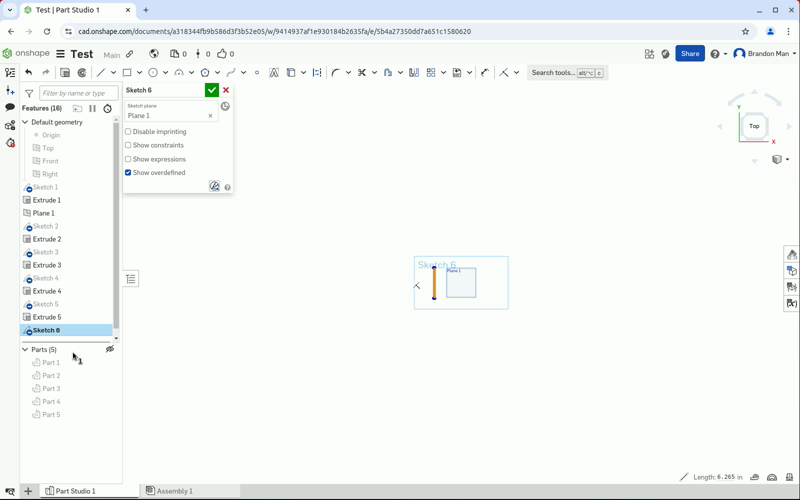
key(shift+y)
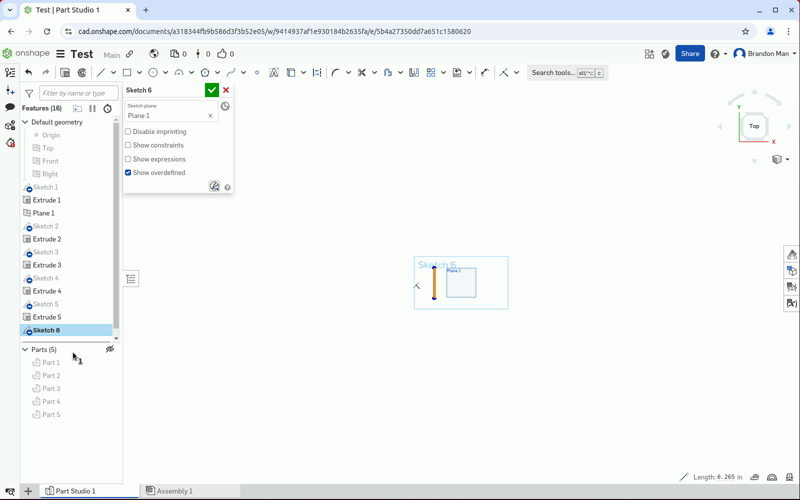
key(shift+e)
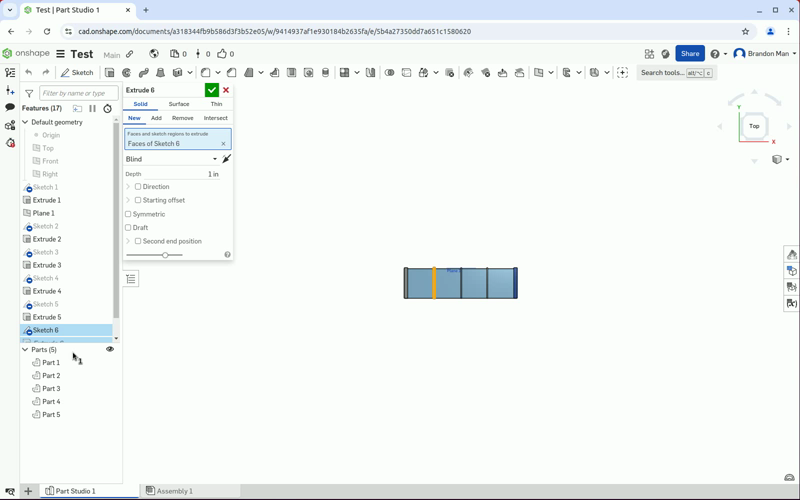
mouse_move(143, 106)
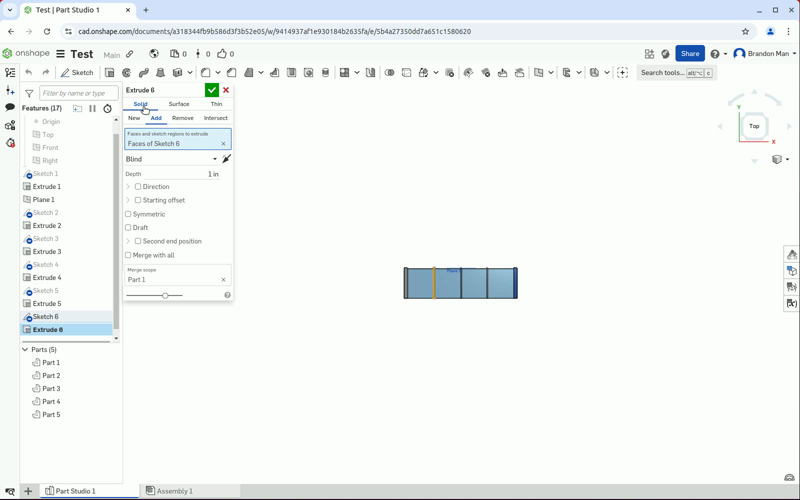
click(143, 106)
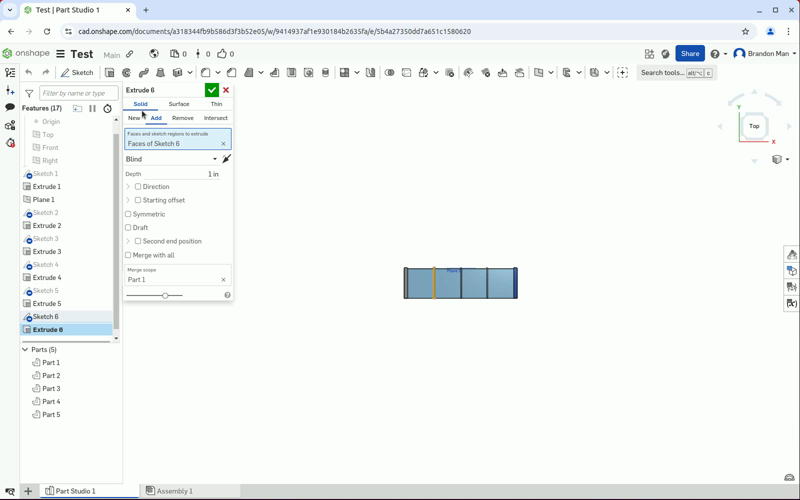
mouse_move(137, 120)
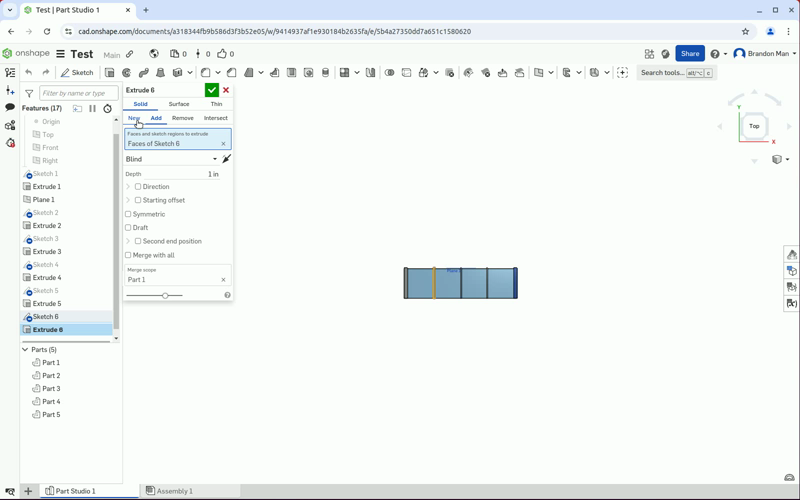
click(137, 120)
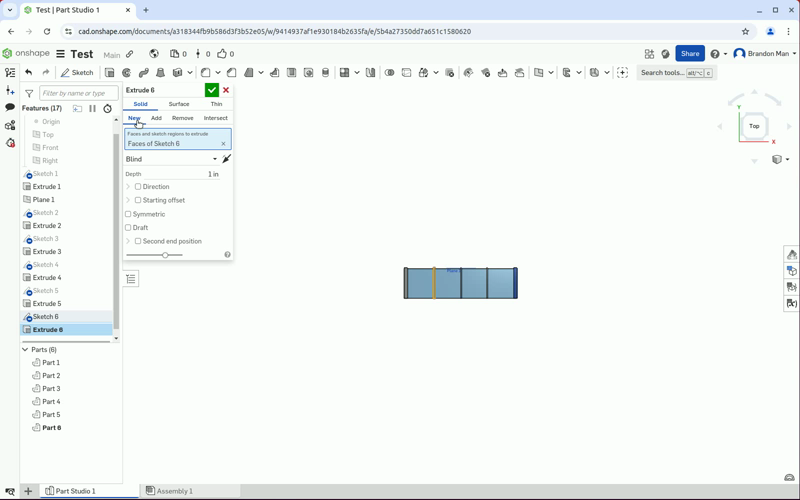
key(tab, 4)
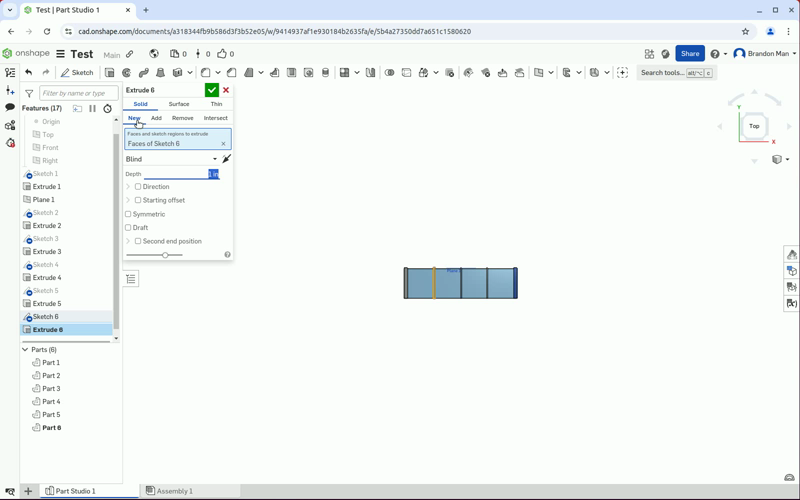
text(10.832)
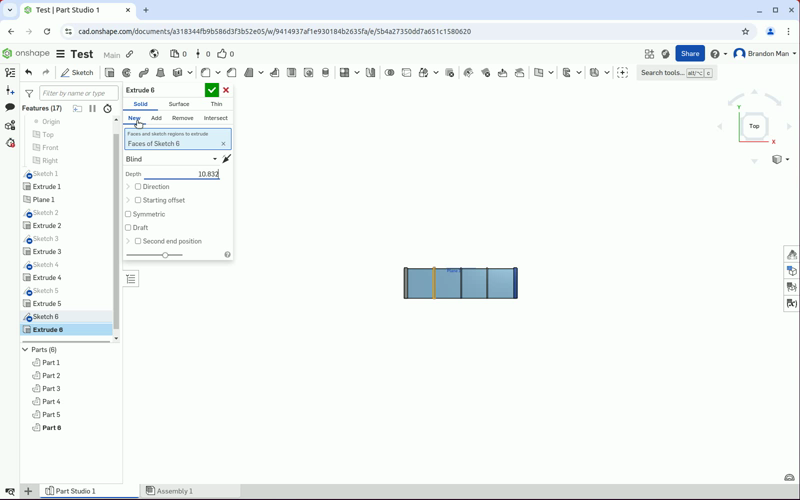
key(enter)
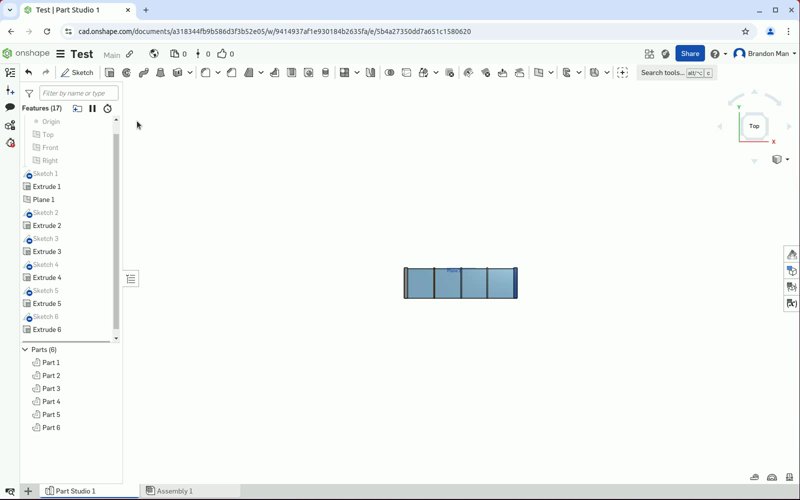
key(shift+h)
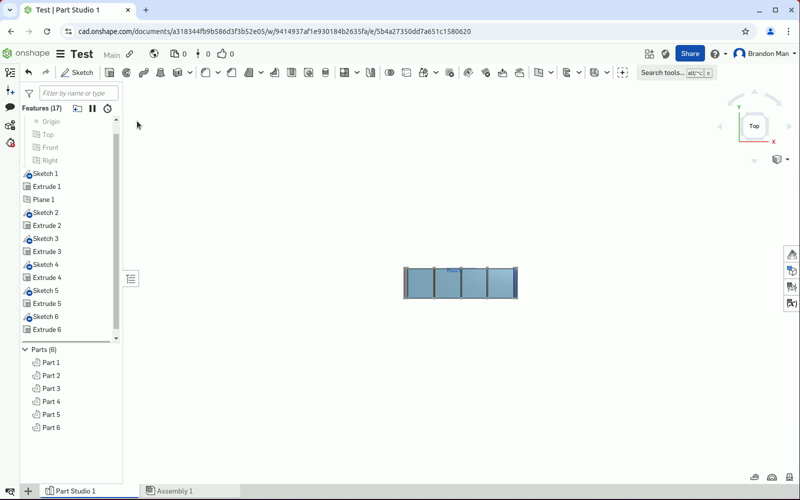
key(shift+h)
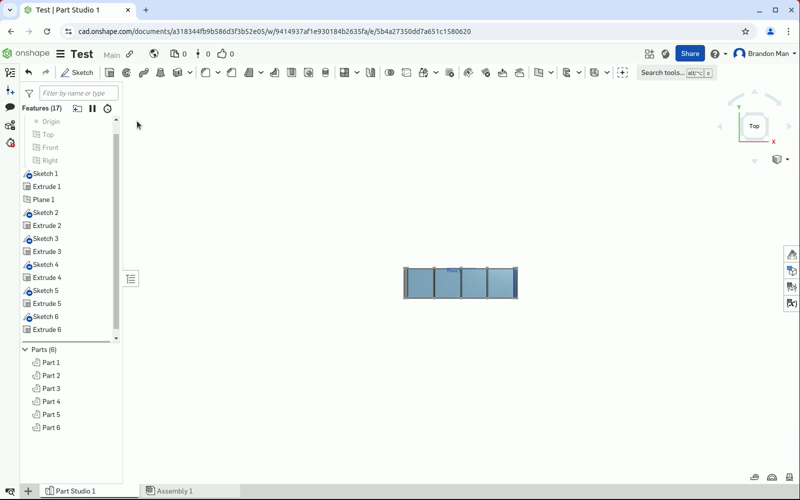
key(shift+7)
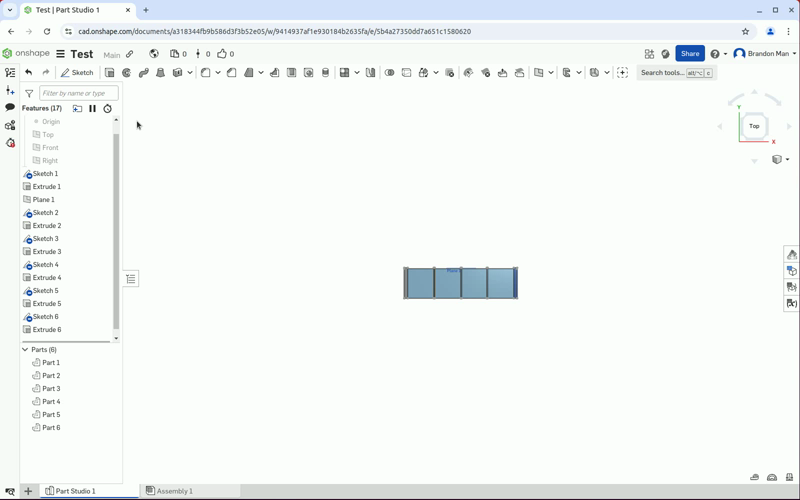
key(up, 3)
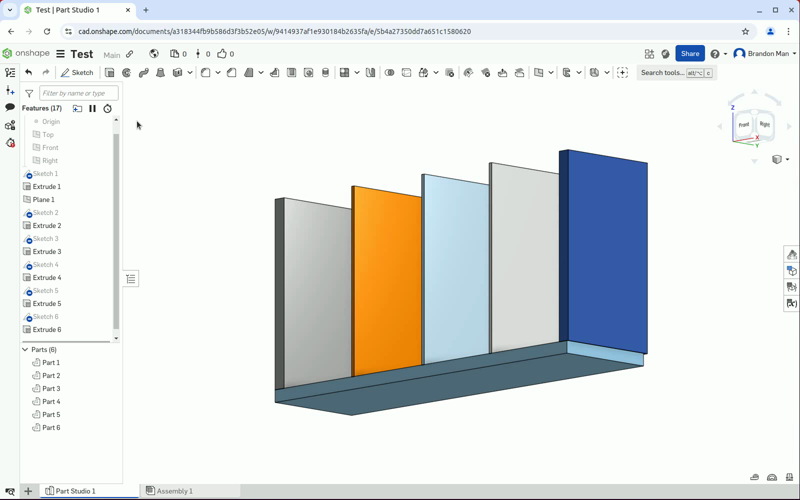
key(left, 3)
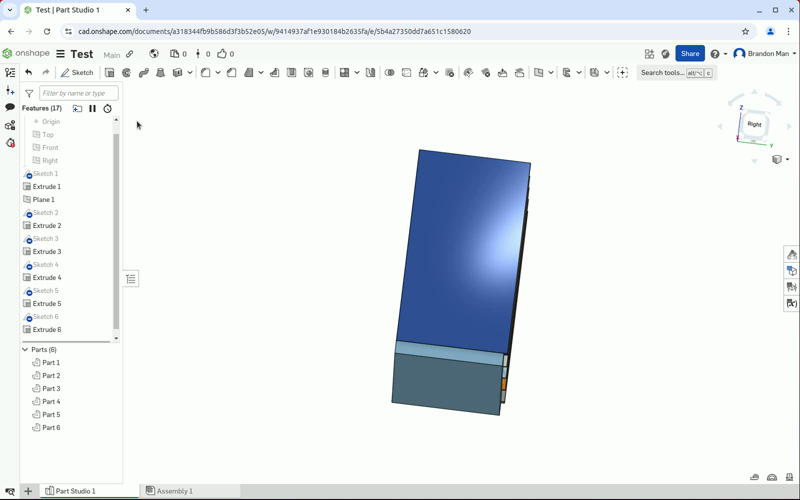
key(right, 3)
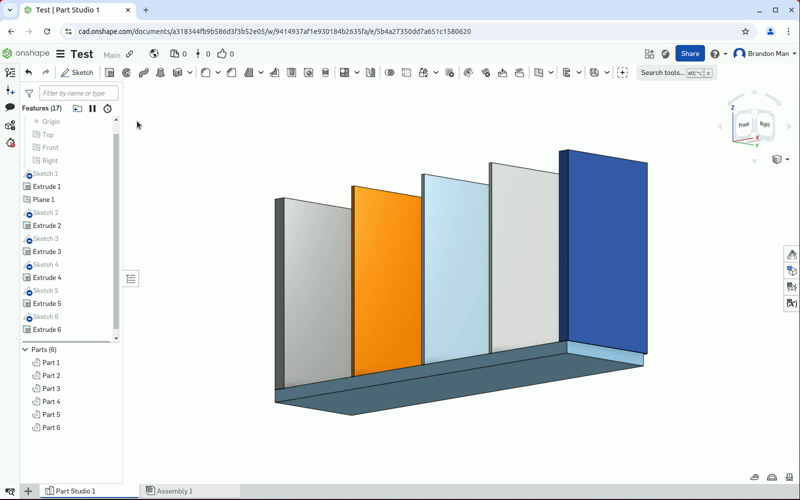
key(down, 3)
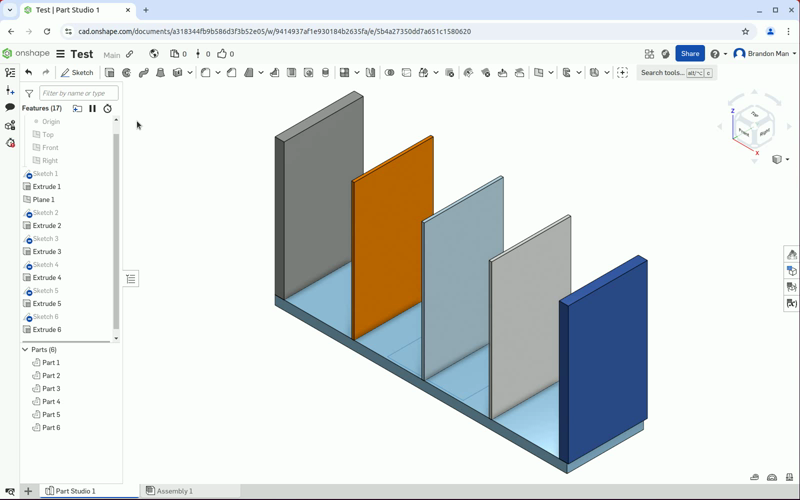
mouse_move(69, 176)
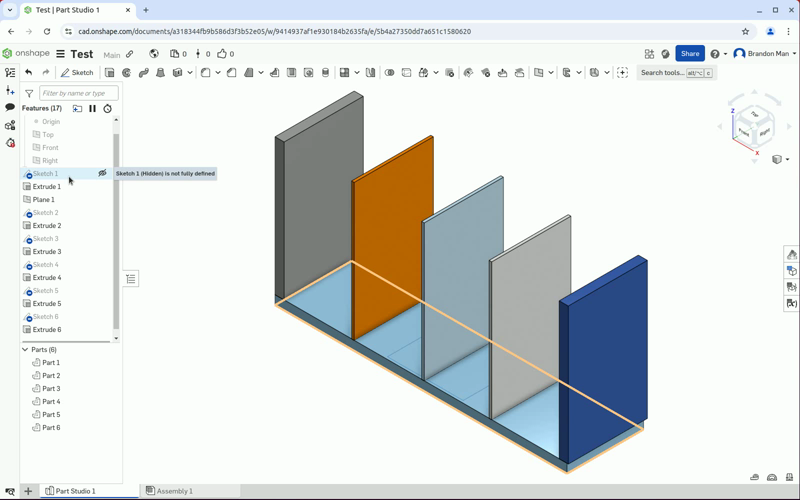
click(69, 176)